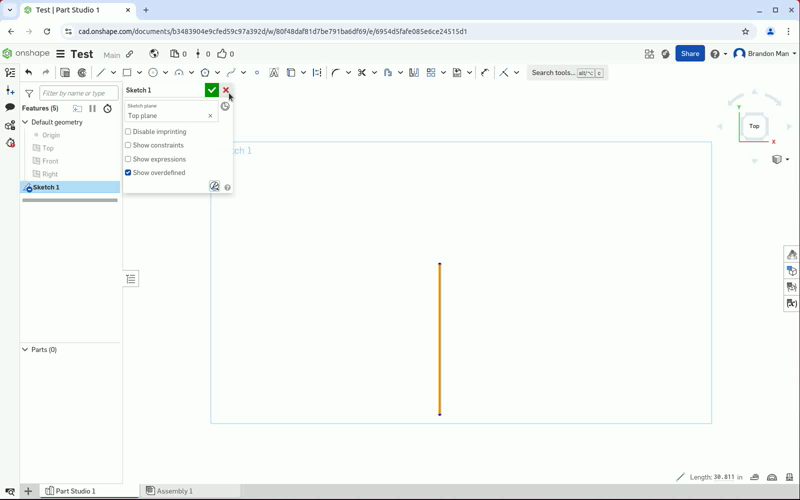
key(shift+h)
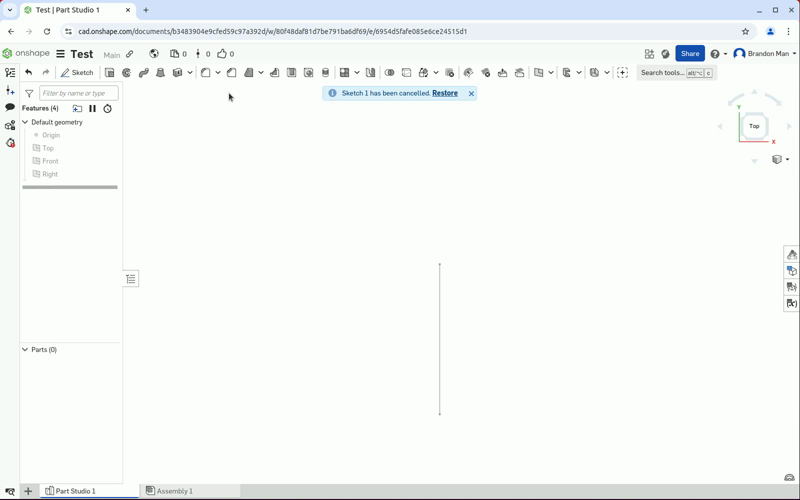
mouse_move(73, 352)
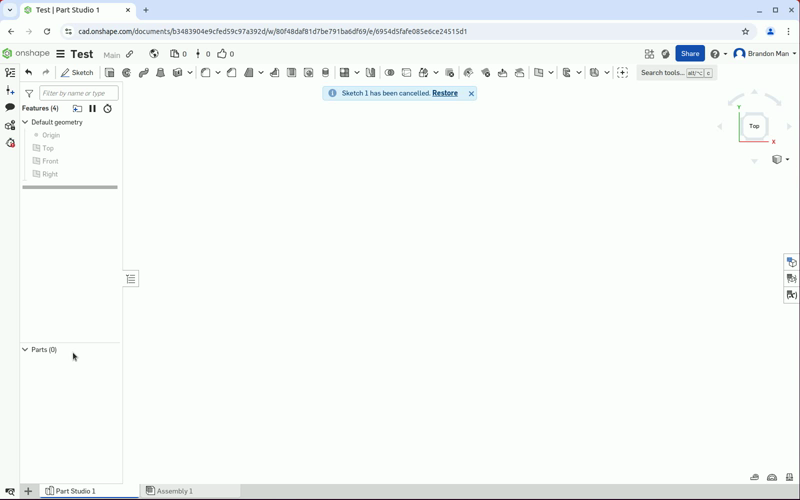
key(y)
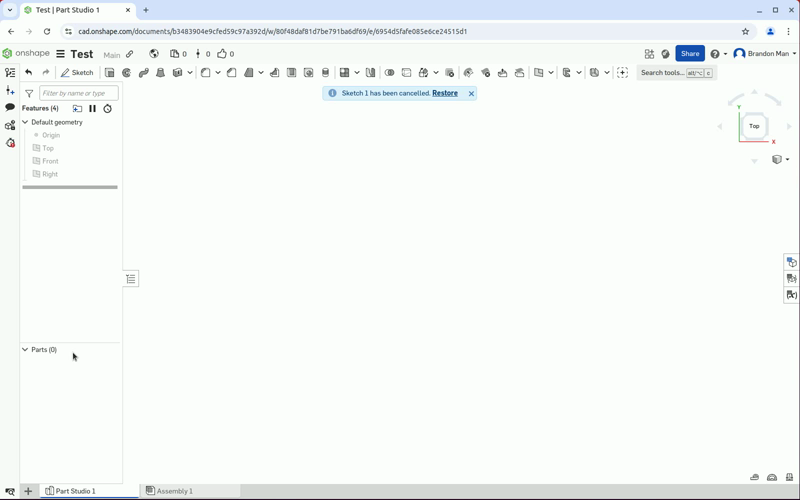
key(shift+p)
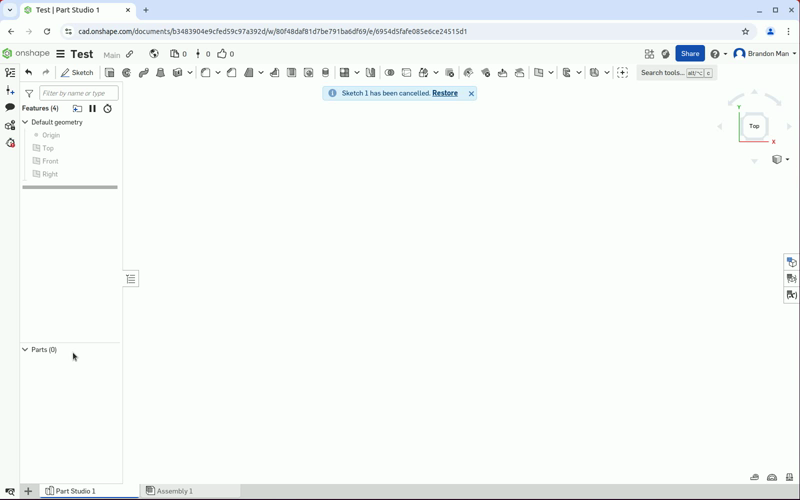
key(space)
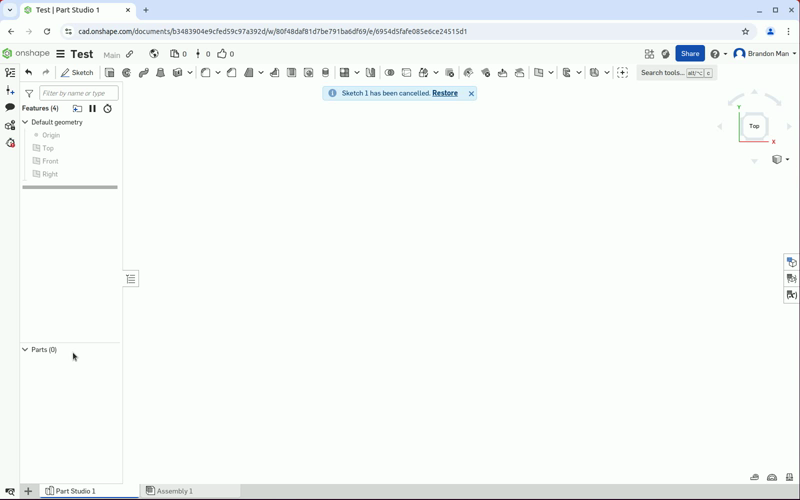
key_down(shift)
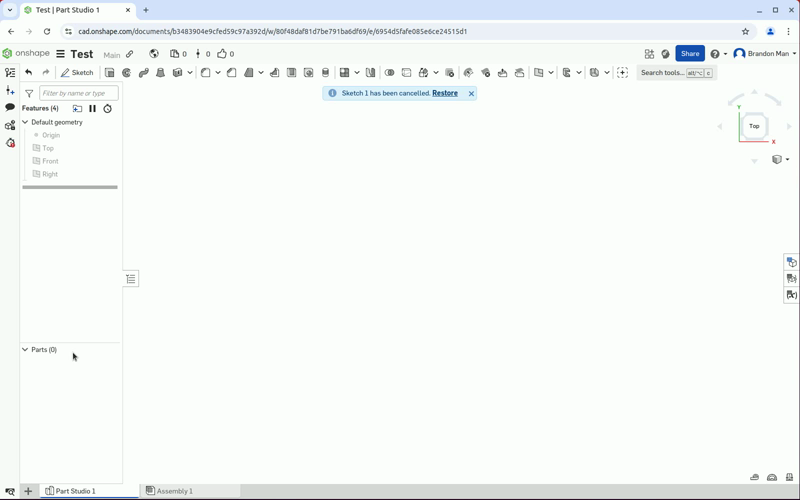
key(up)
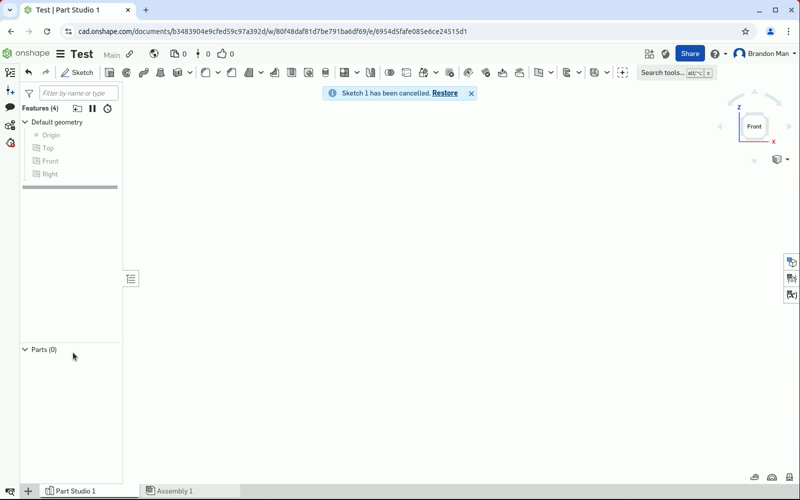
key_up(shift)
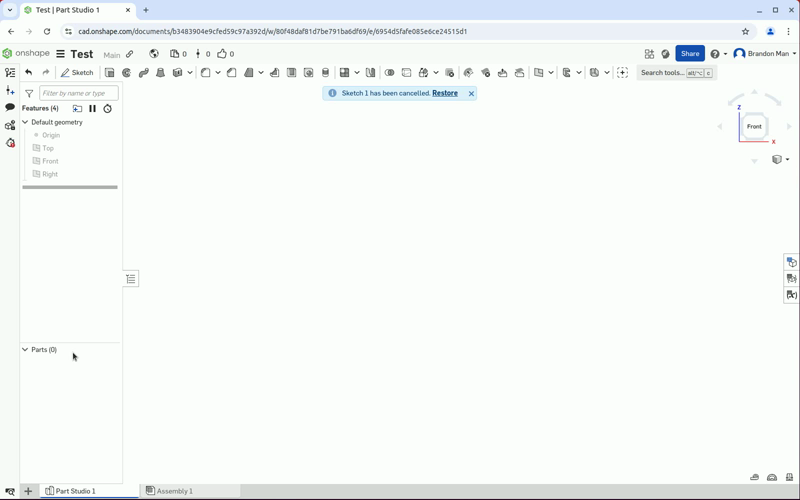
key(space)
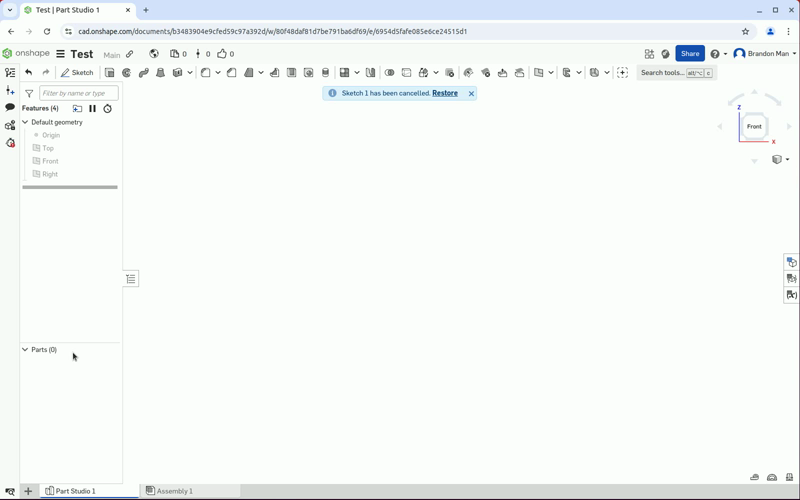
key_down(shift)
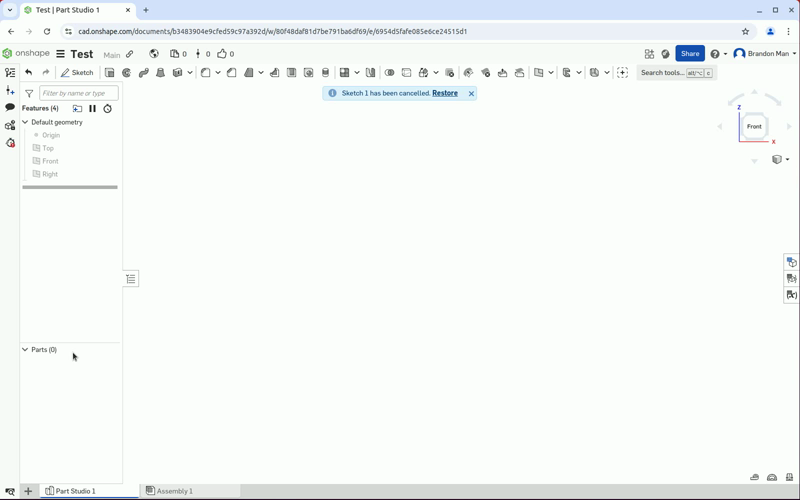
key(left)
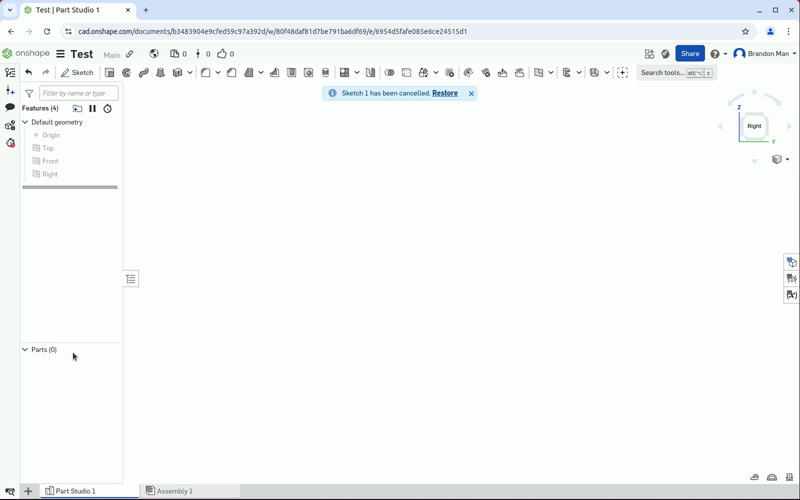
key_up(shift)
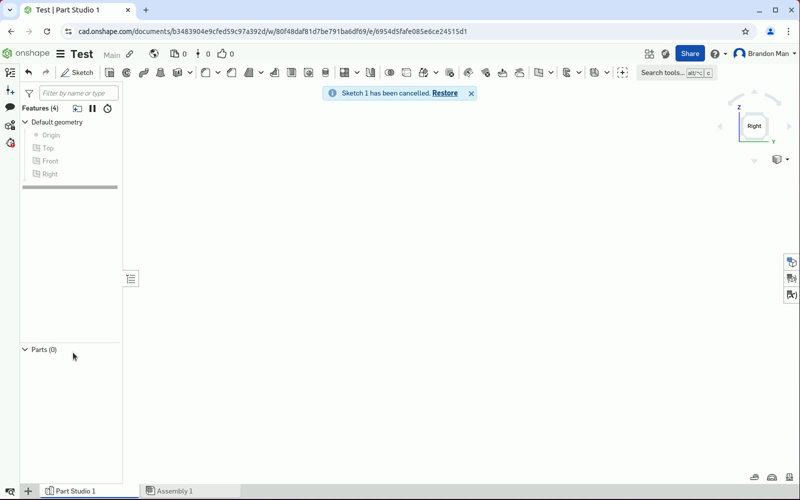
mouse_move(73, 352)
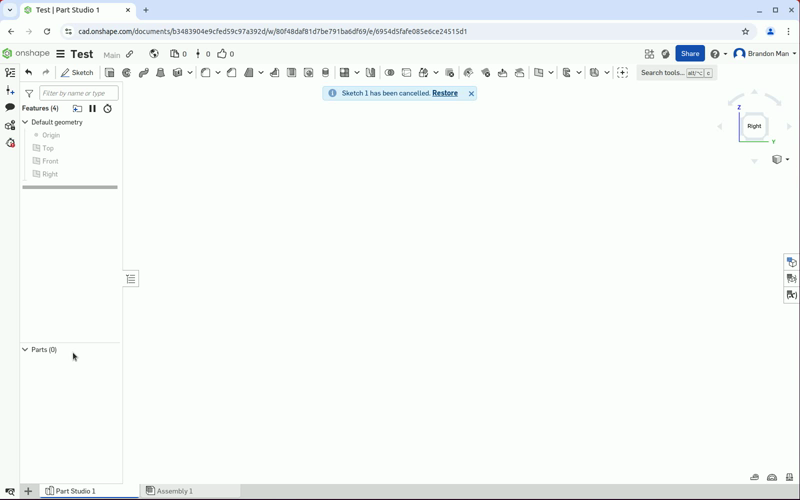
key(shift+y)
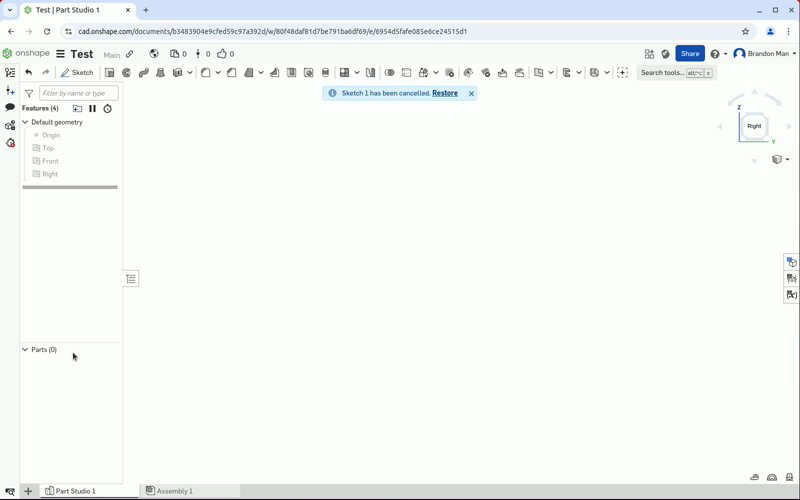
key(shift+s)
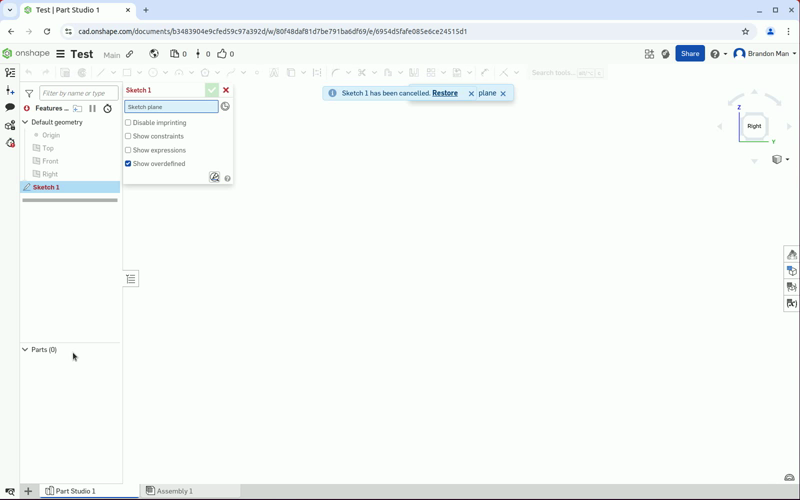
mouse_move(73, 176)
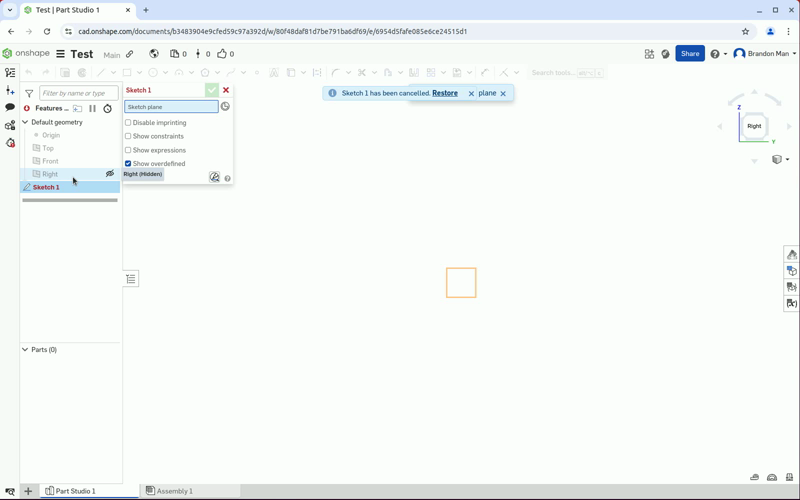
click(73, 176)
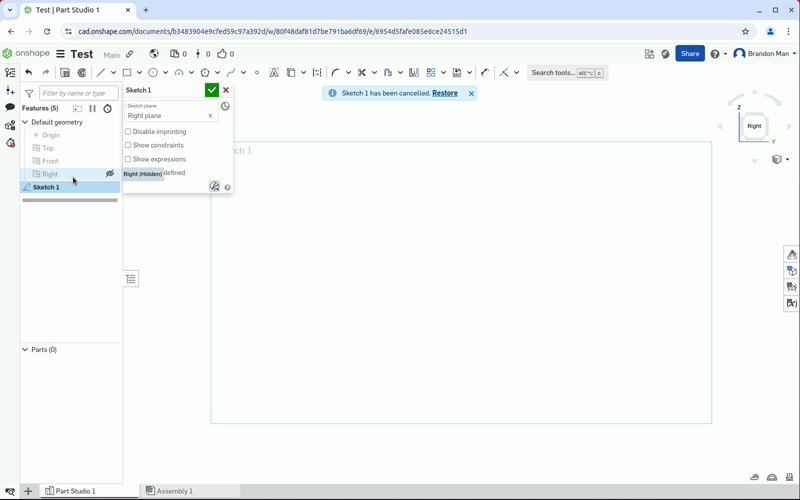
mouse_move(73, 352)
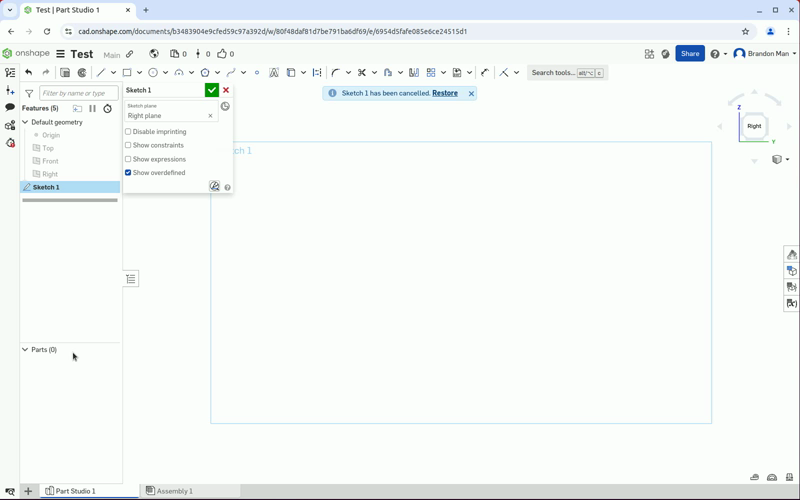
key(y)
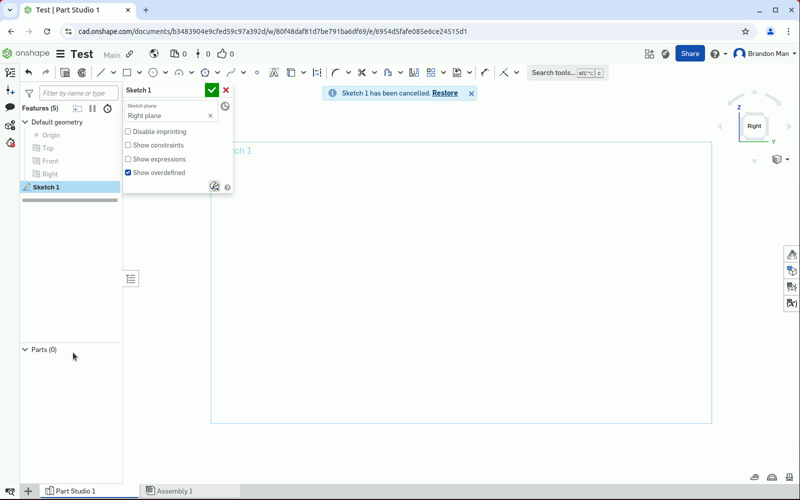
key(a)
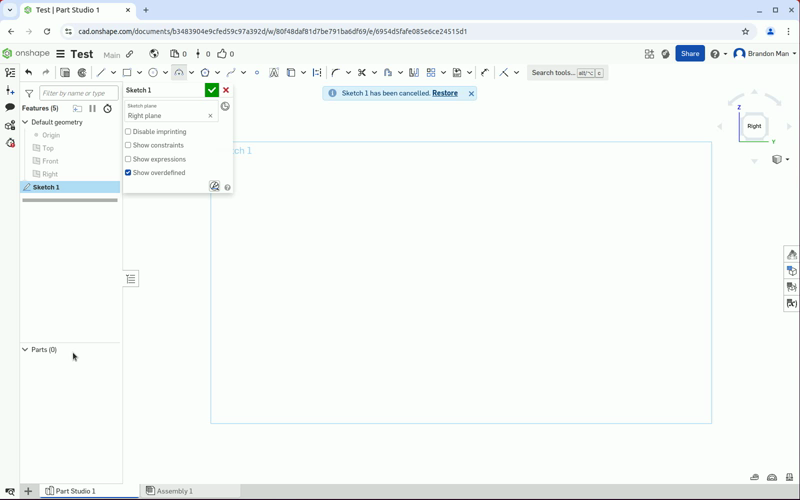
key_down(shift)
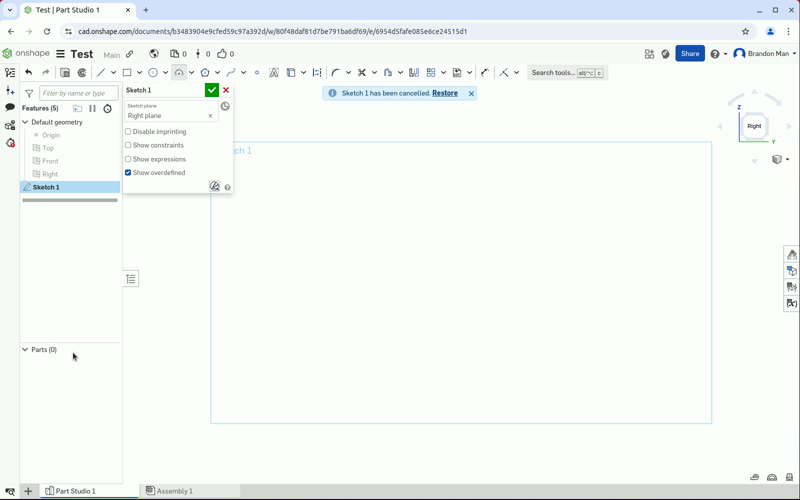
mouse_move(388, 295)
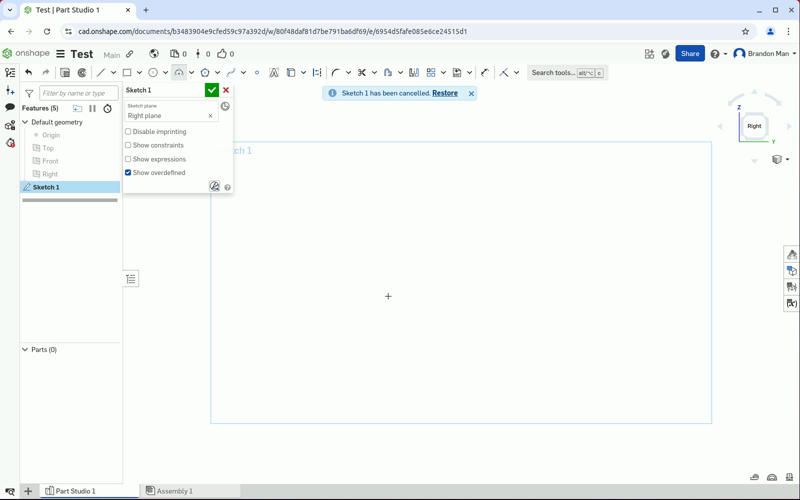
click(388, 295)
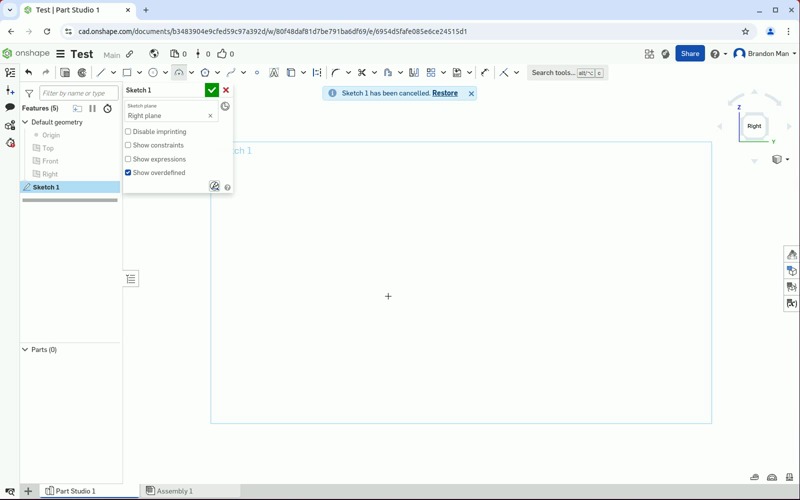
key_up(shift)
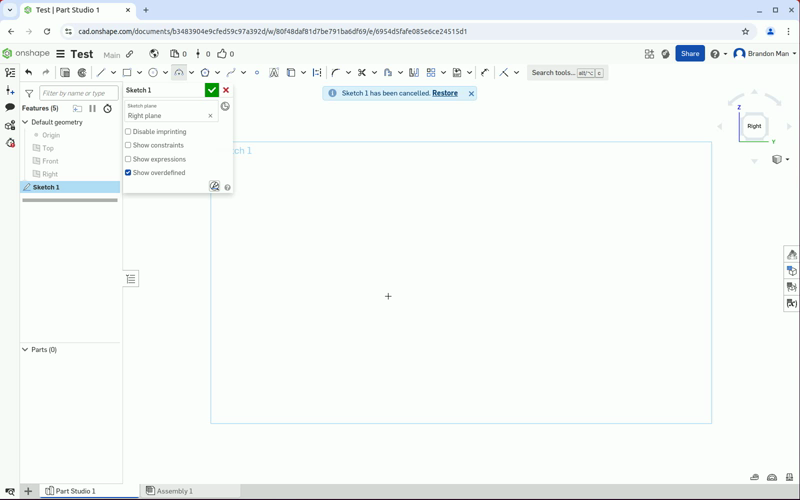
key_down(shift)
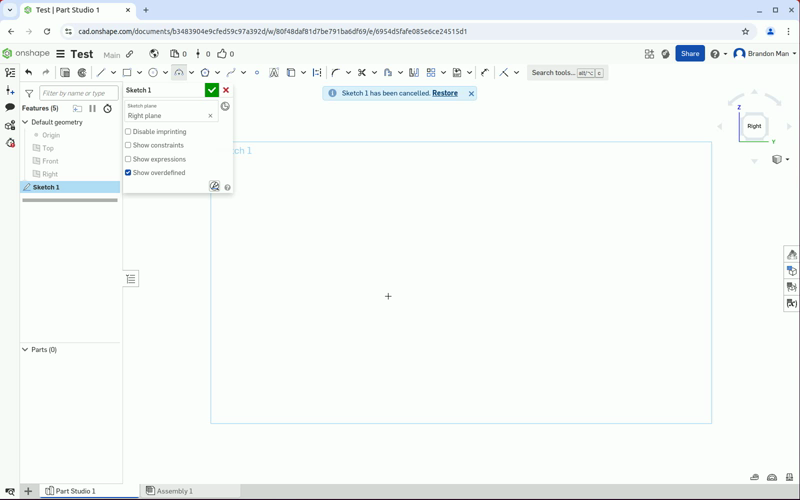
mouse_move(487, 299)
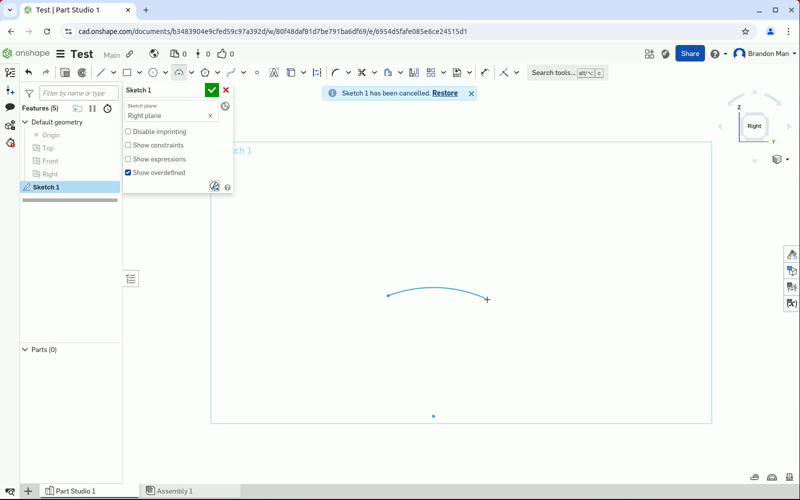
click(487, 299)
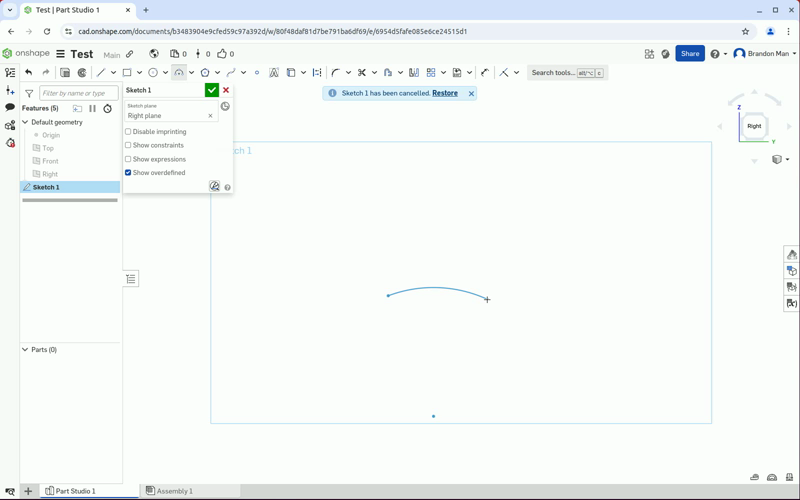
mouse_move(437, 303)
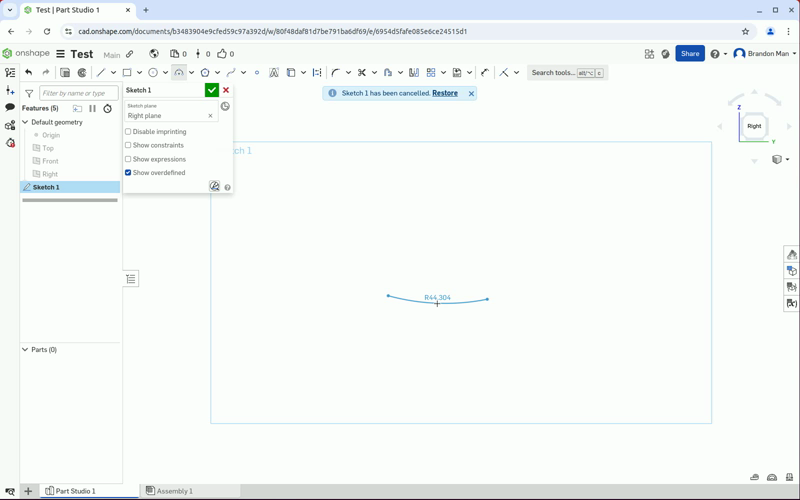
click(437, 303)
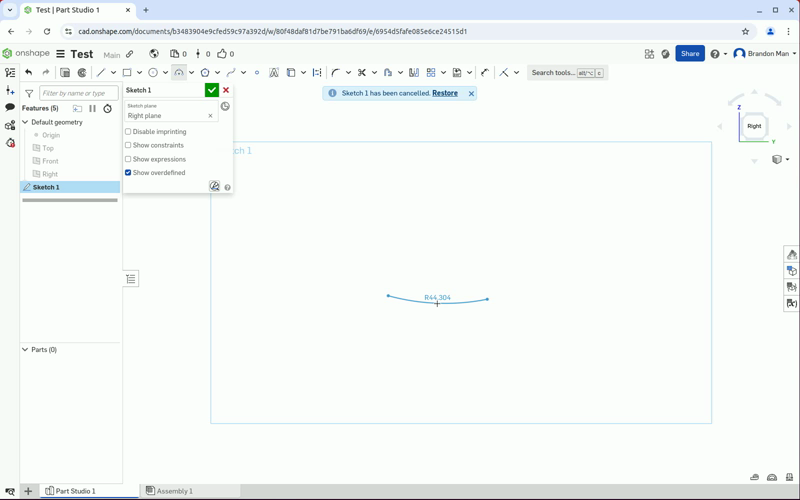
key_up(shift)
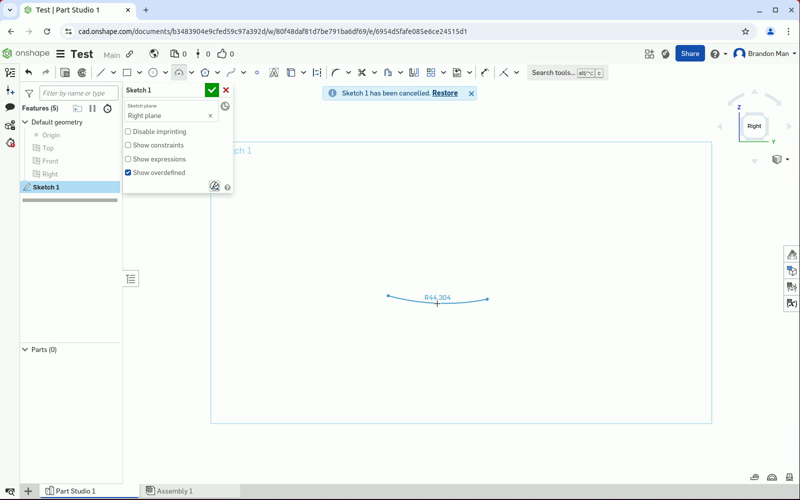
key(esc)
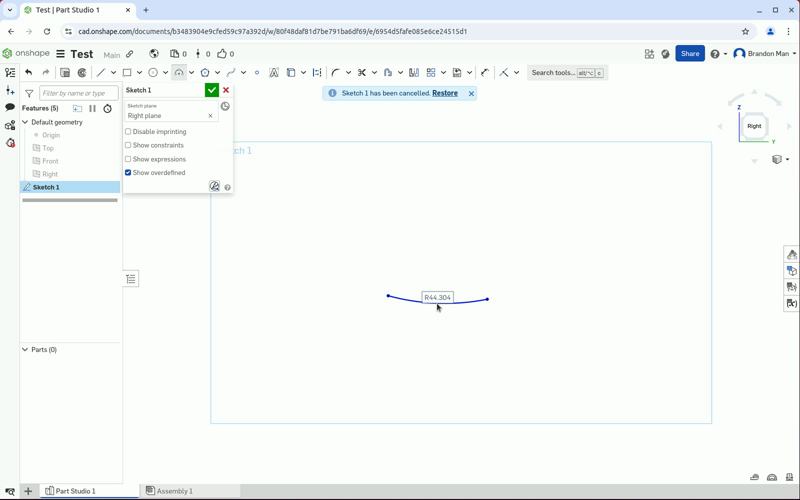
key(l)
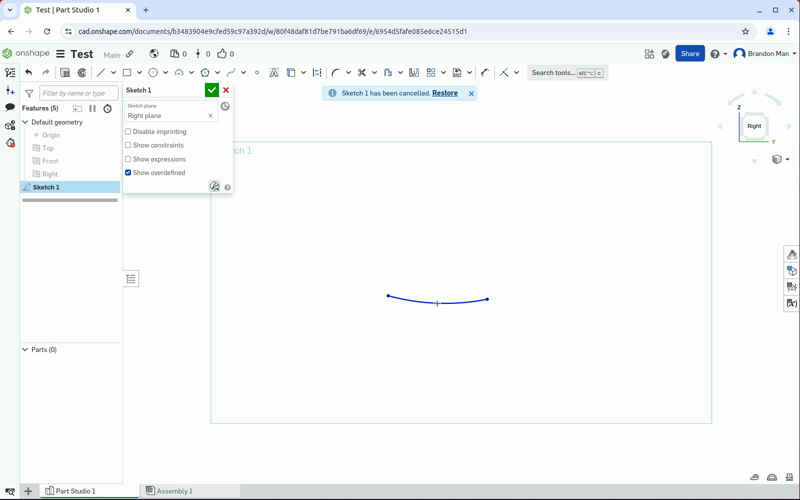
mouse_move(487, 299)
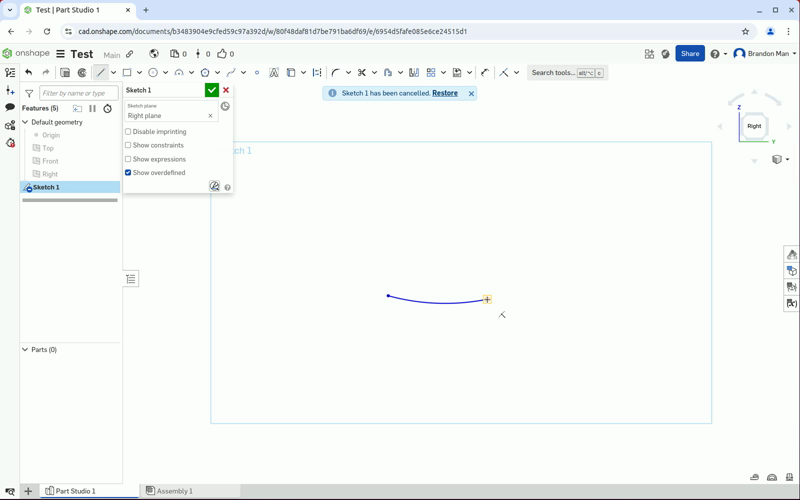
click(487, 299)
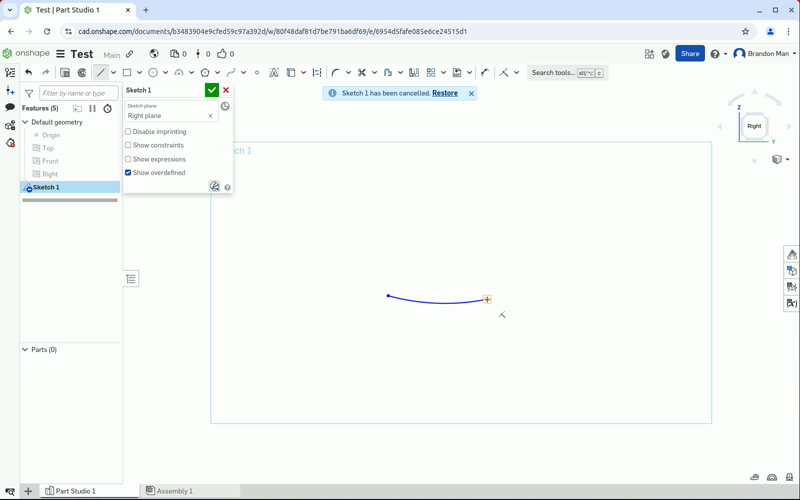
key_down(shift)
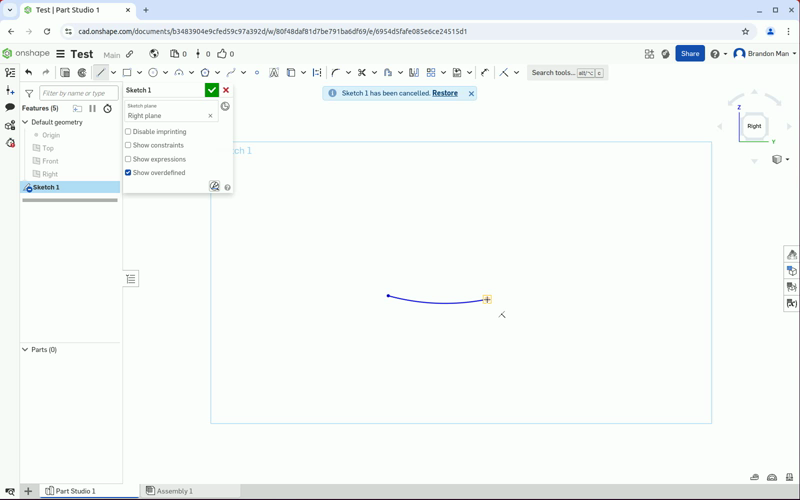
mouse_move(561, 284)
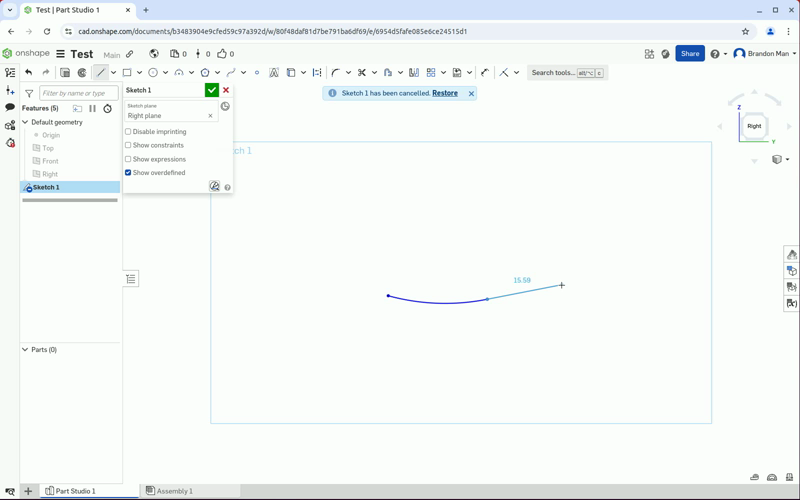
click(561, 284)
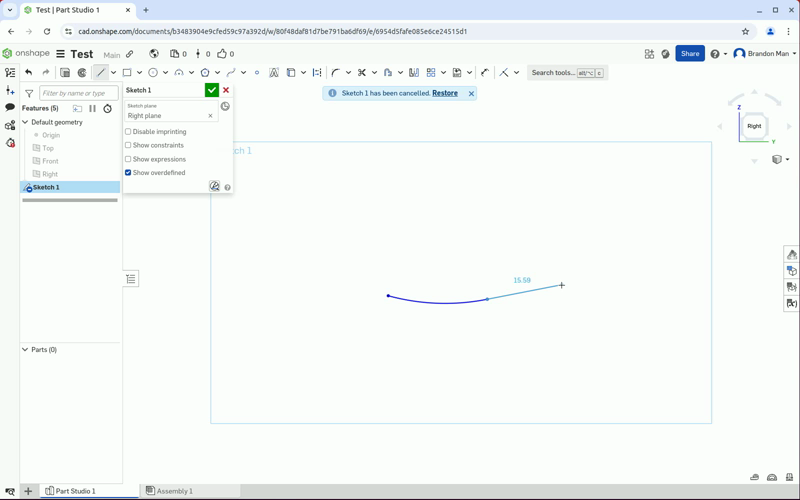
key_up(shift)
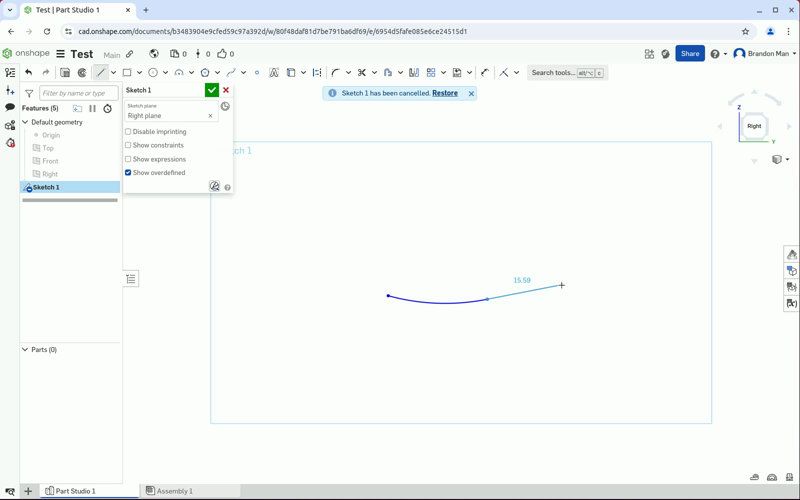
key_down(shift)
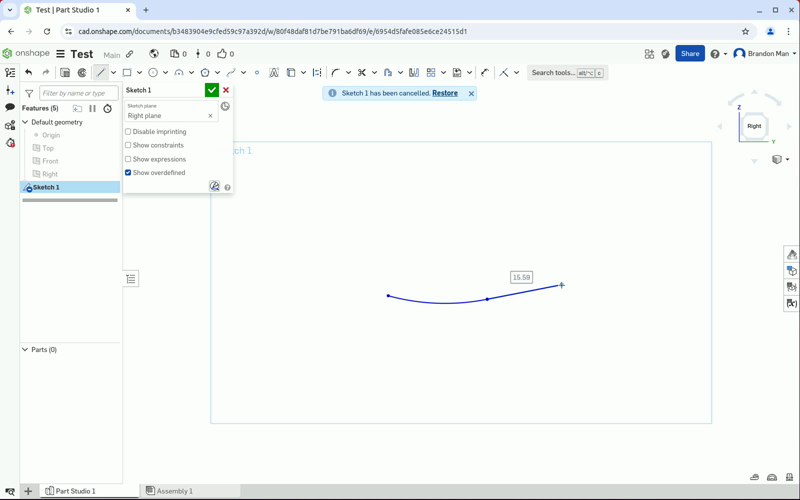
mouse_move(589, 284)
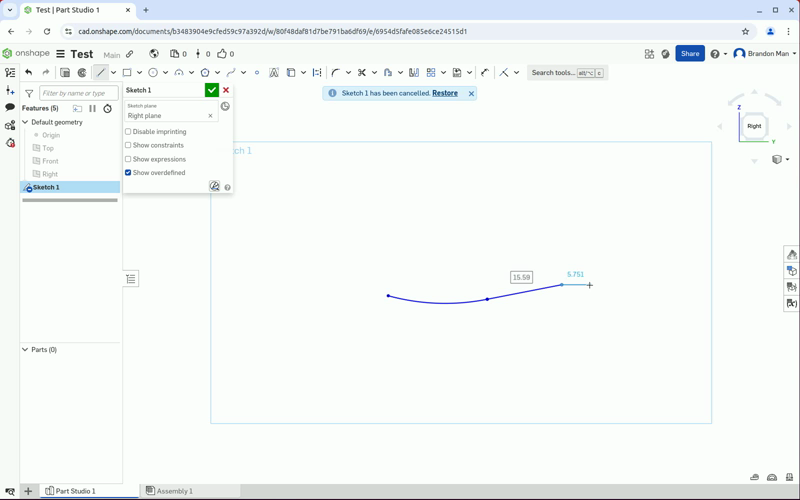
mouse_move(565, 269)
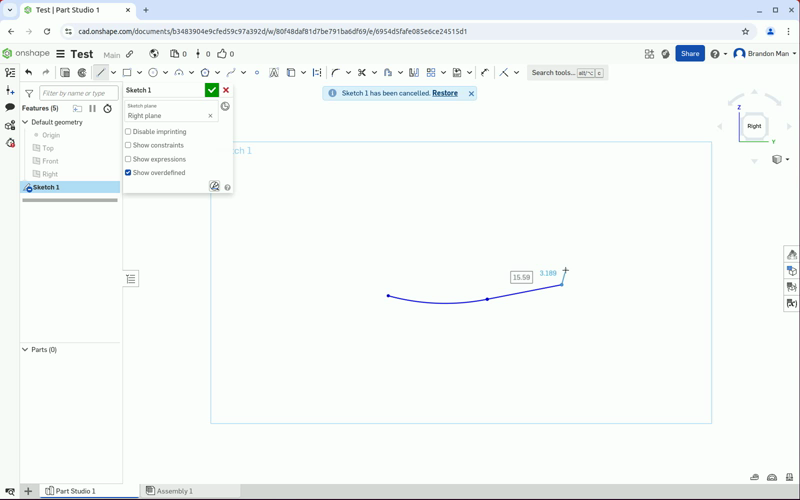
click(565, 269)
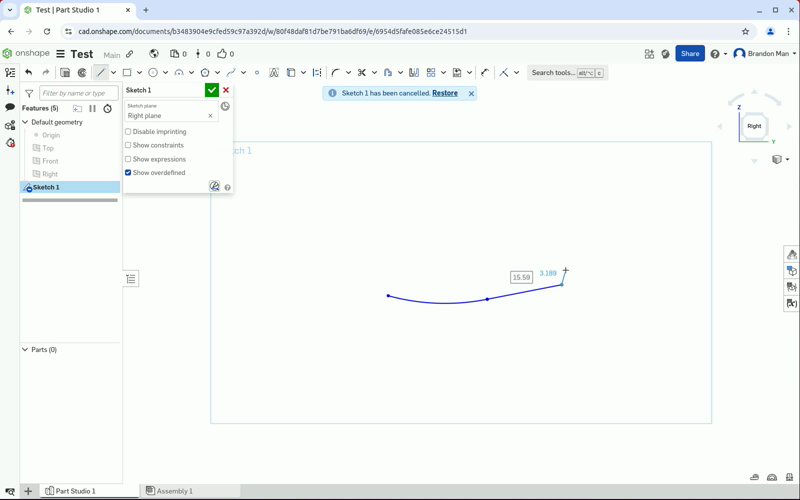
key_up(shift)
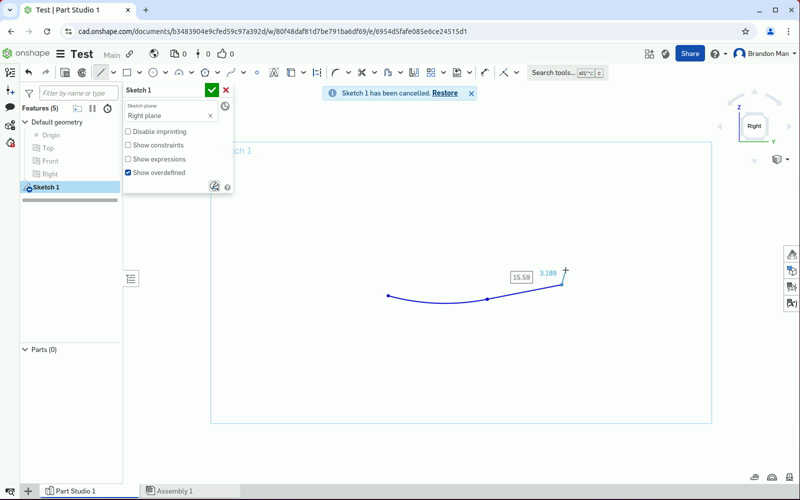
key_down(shift)
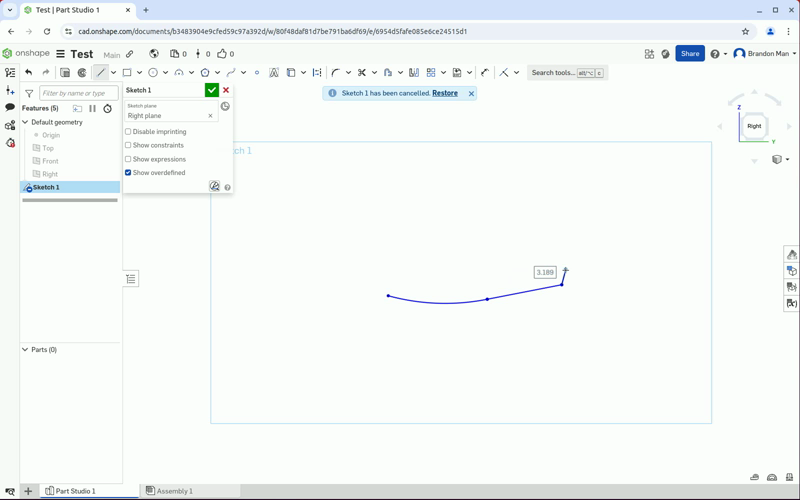
mouse_move(589, 269)
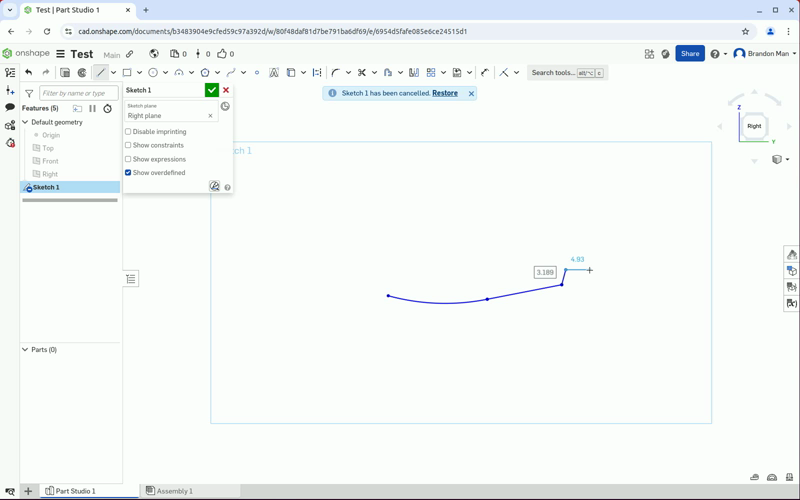
mouse_move(543, 269)
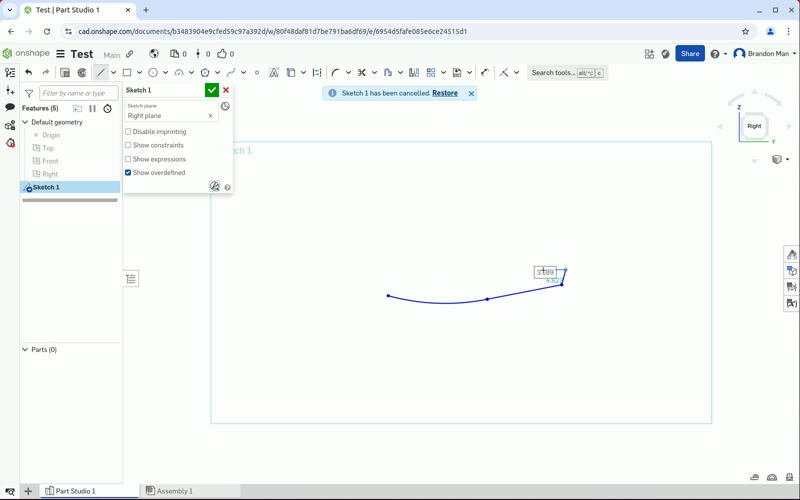
click(543, 269)
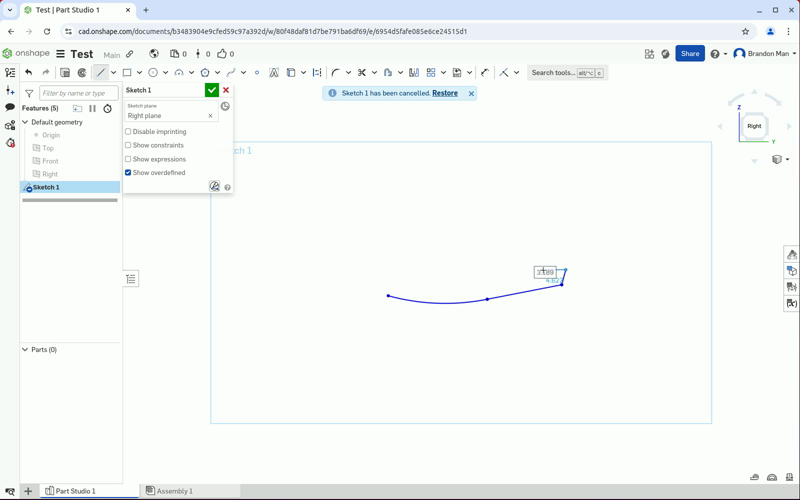
key_up(shift)
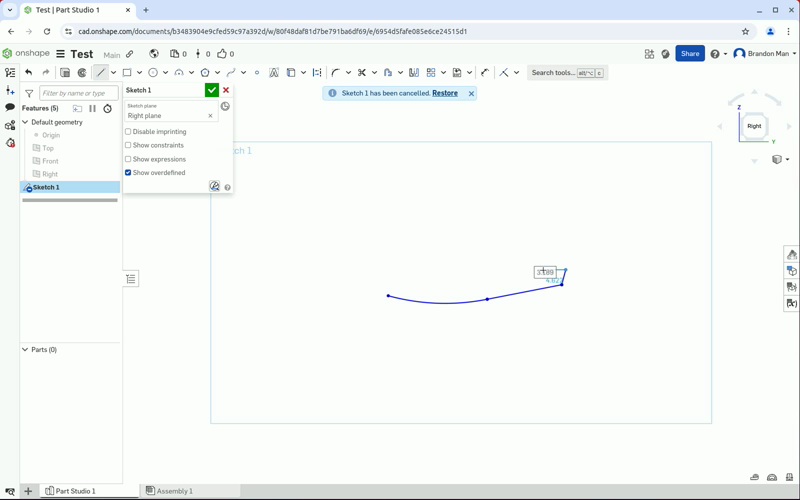
key_down(shift)
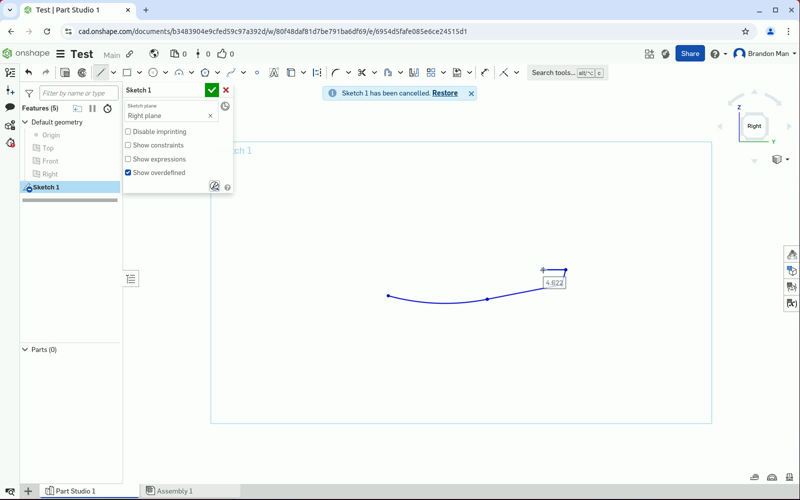
mouse_move(573, 269)
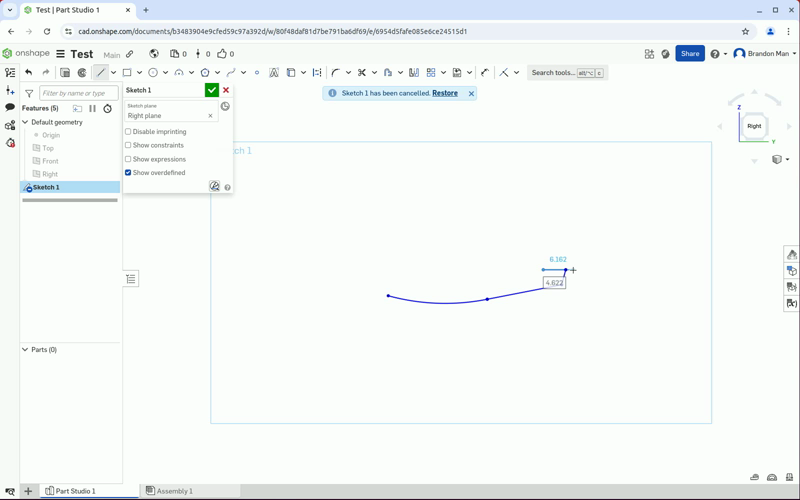
mouse_move(534, 269)
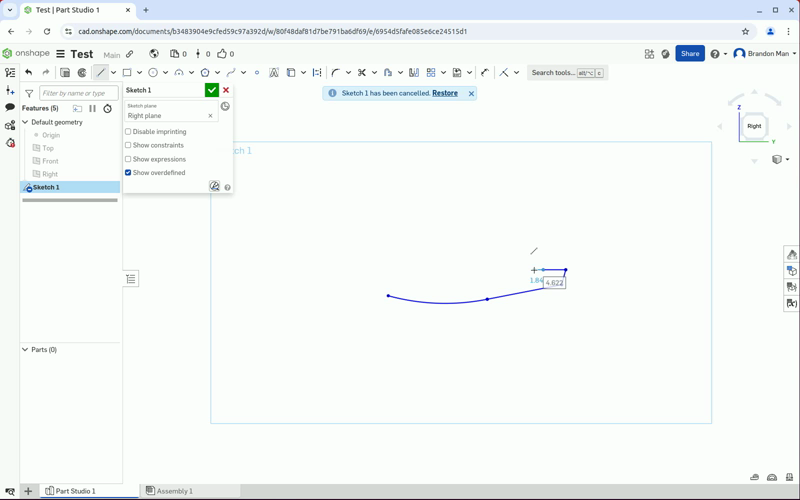
click(534, 269)
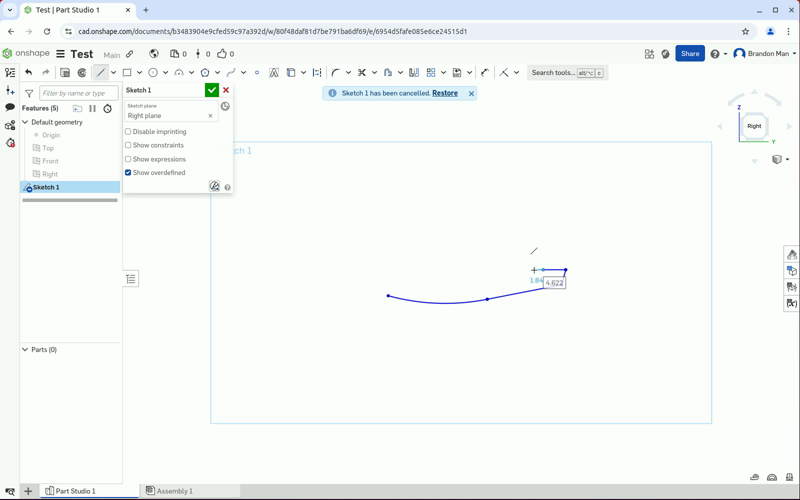
key_up(shift)
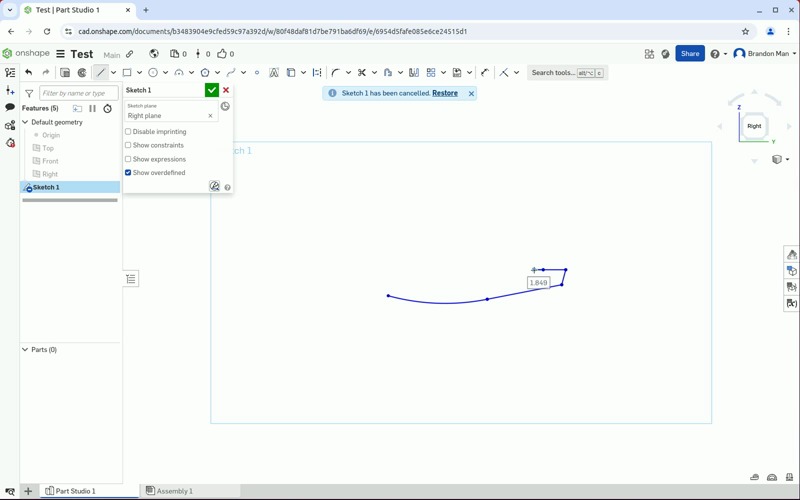
key_down(shift)
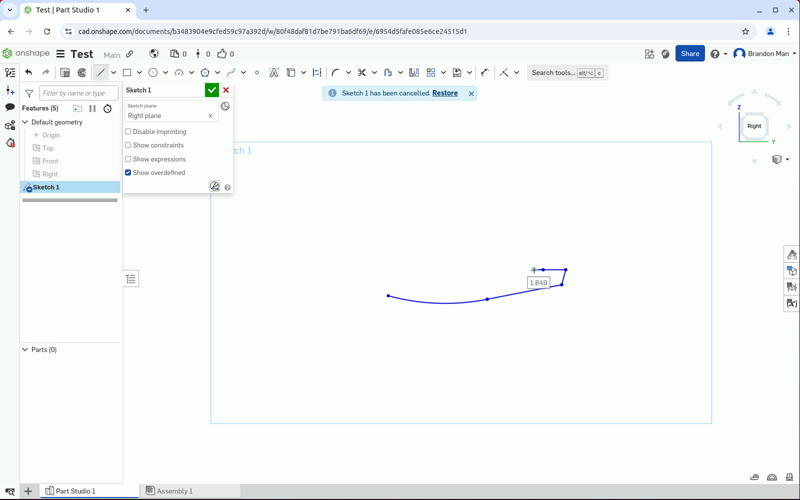
mouse_move(461, 269)
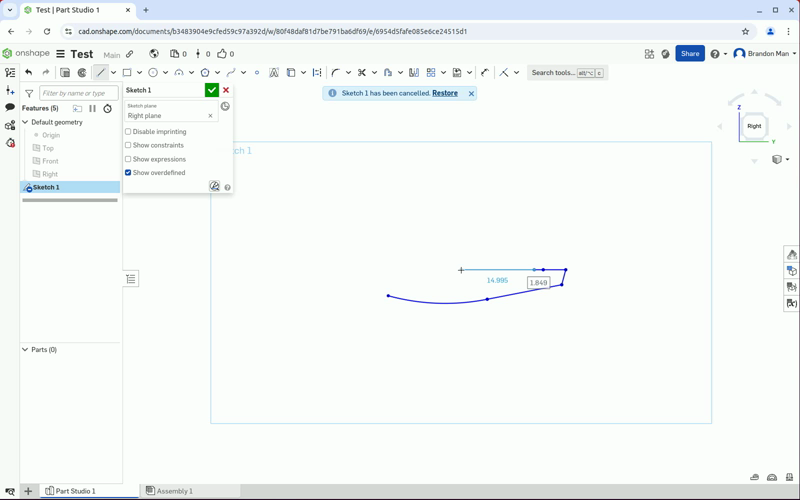
click(461, 269)
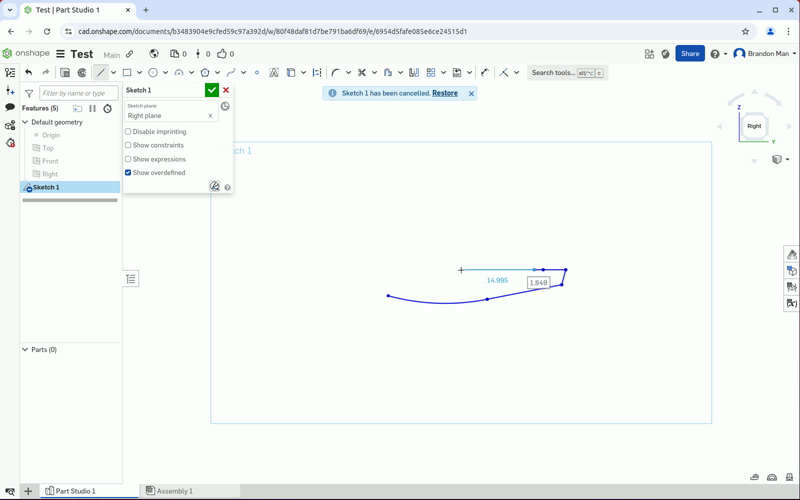
key_up(shift)
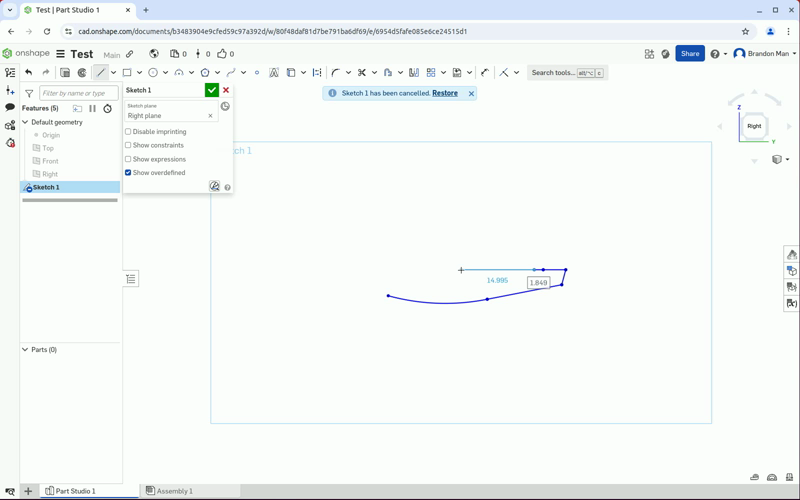
key(esc)
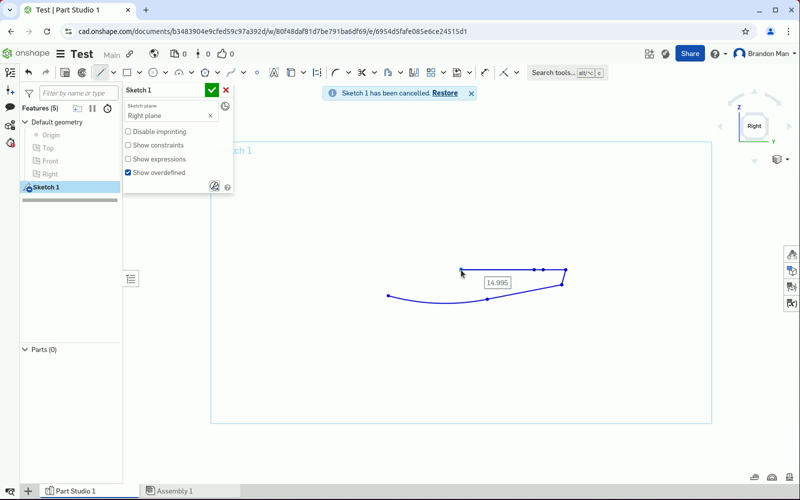
key(a)
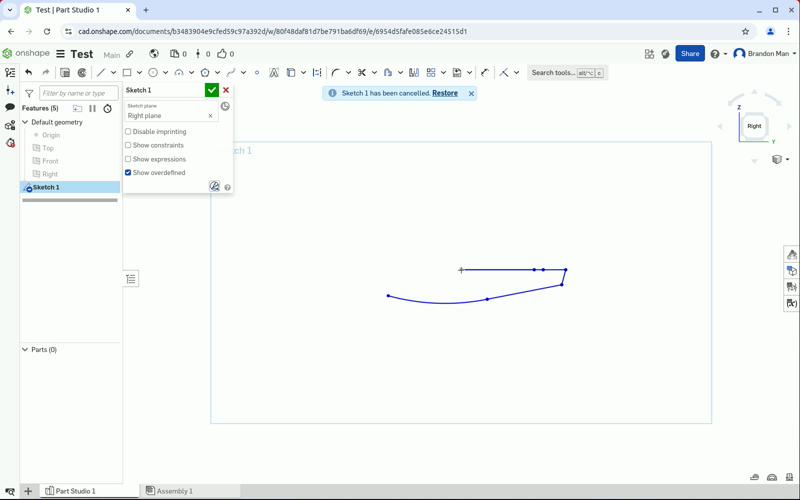
mouse_move(461, 269)
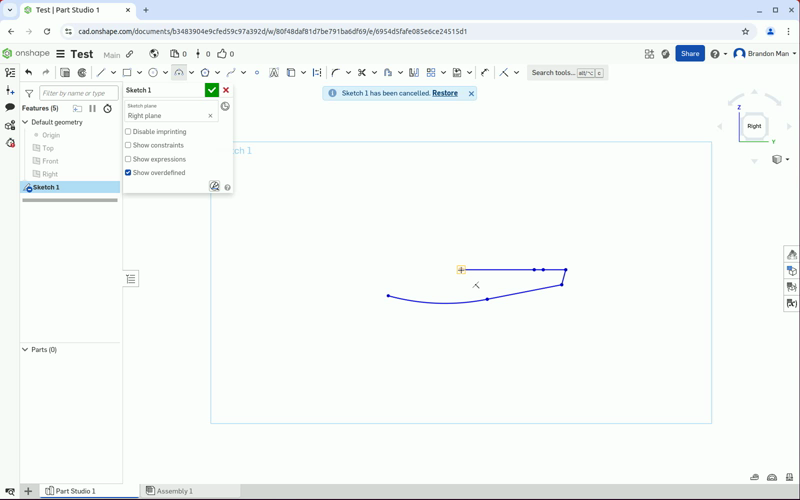
click(461, 269)
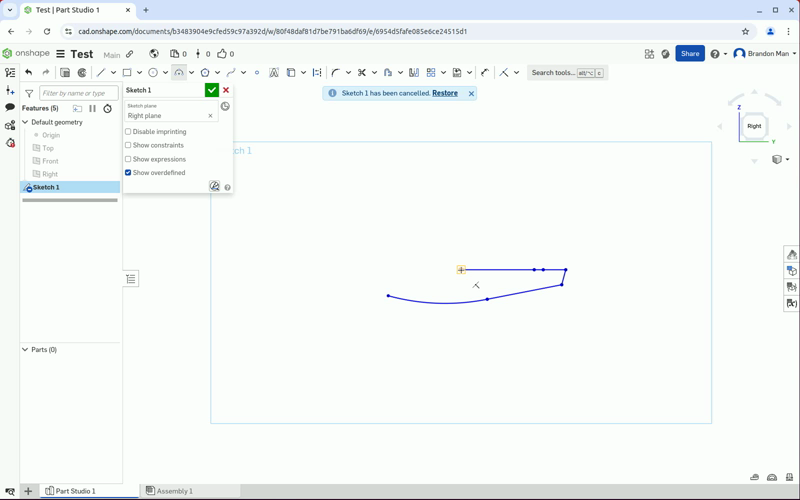
key_down(shift)
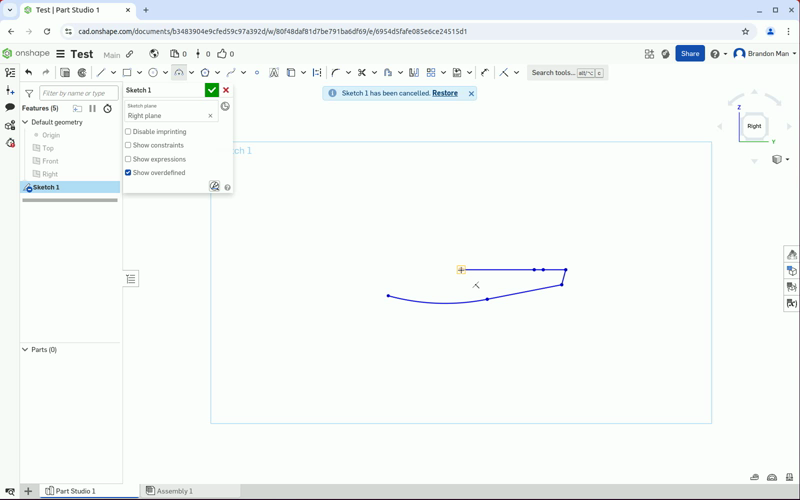
mouse_move(388, 280)
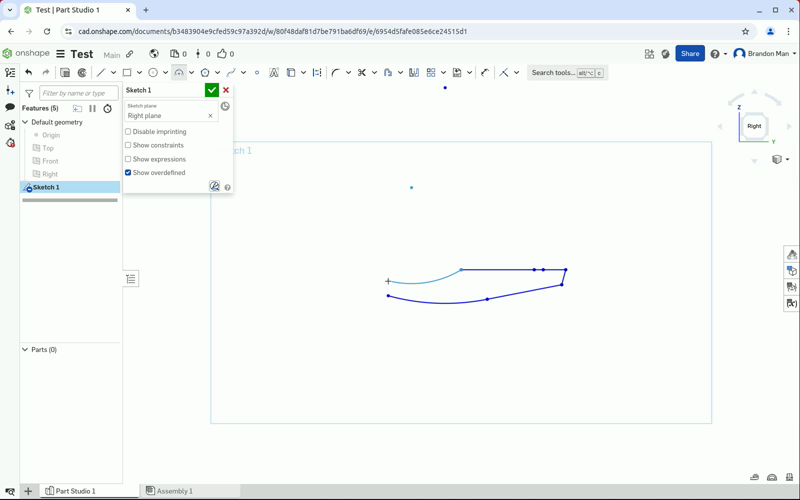
click(388, 280)
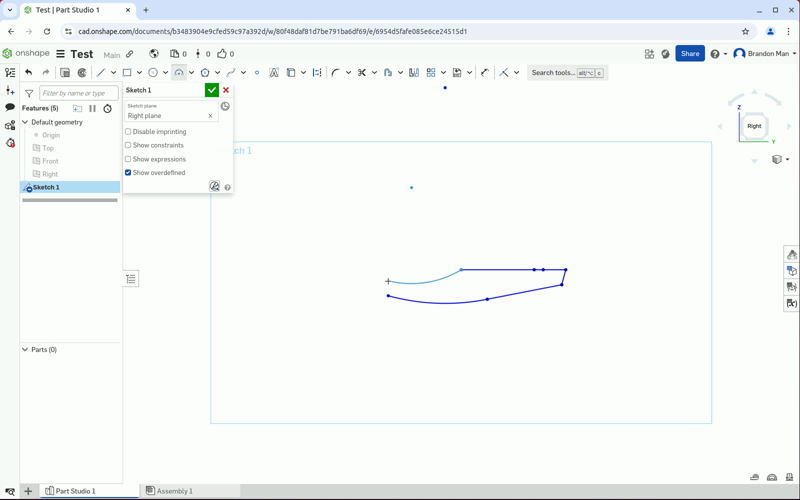
mouse_move(424, 272)
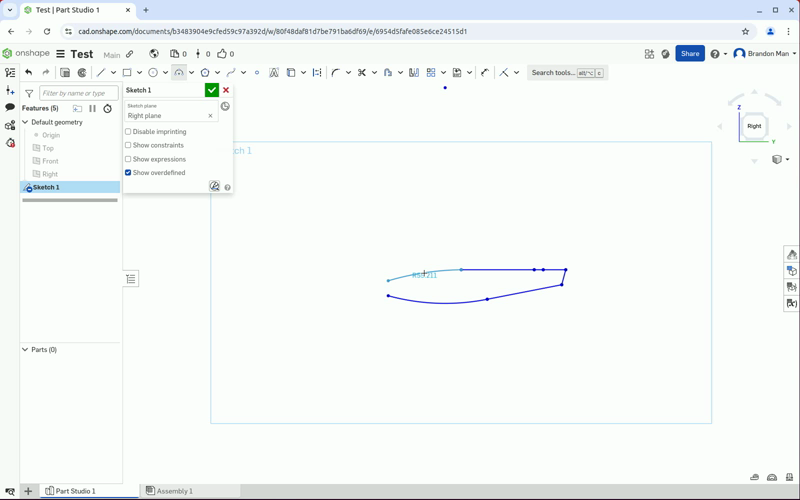
click(424, 272)
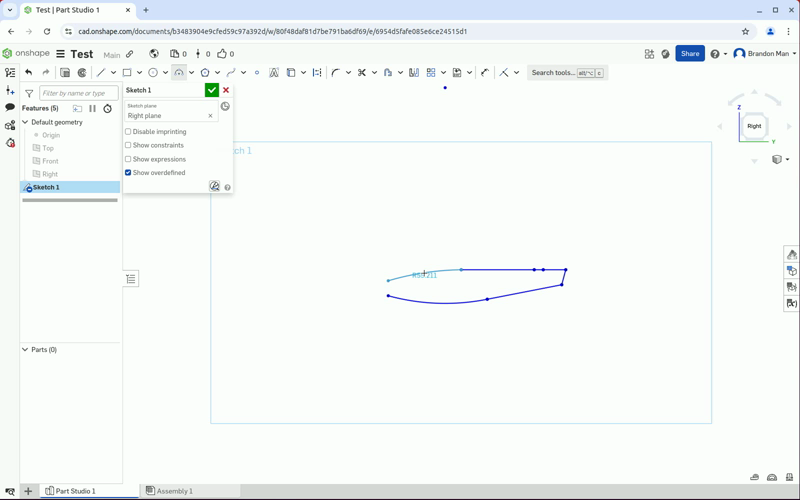
key_up(shift)
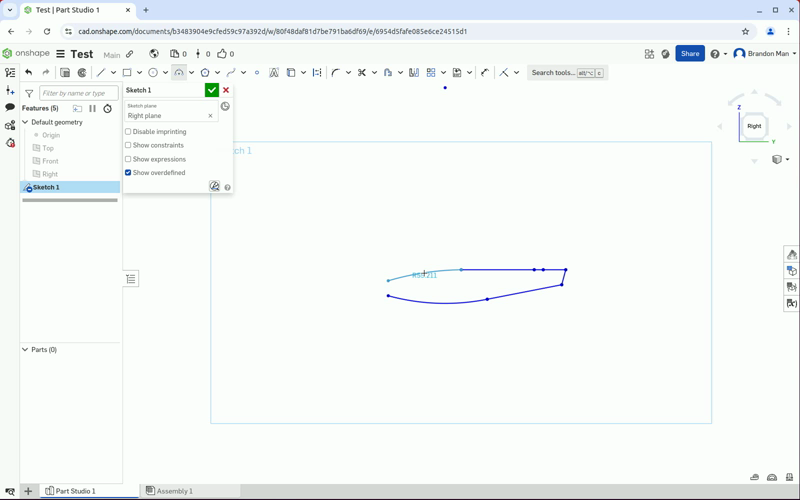
key(esc)
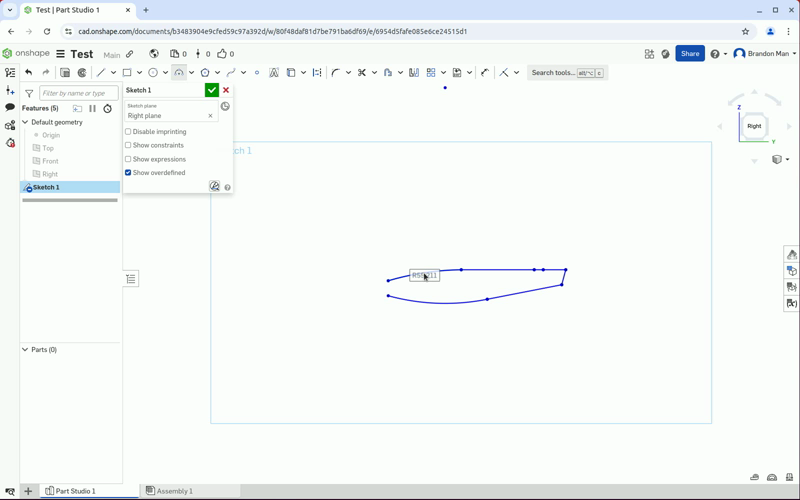
key(l)
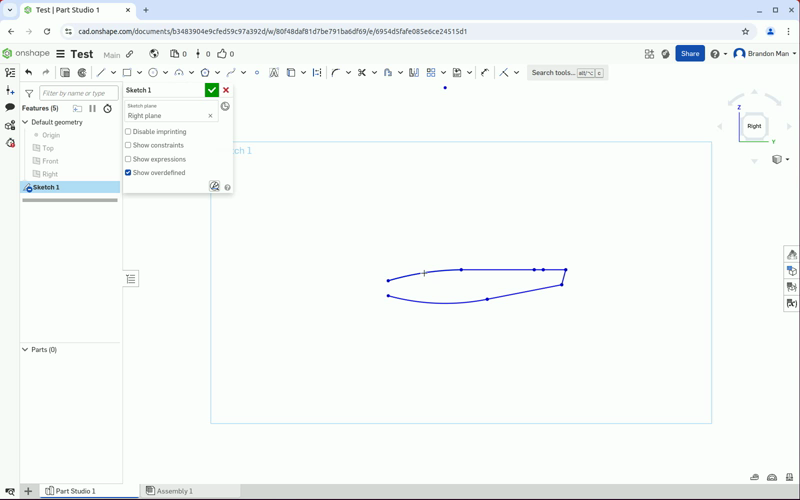
mouse_move(388, 280)
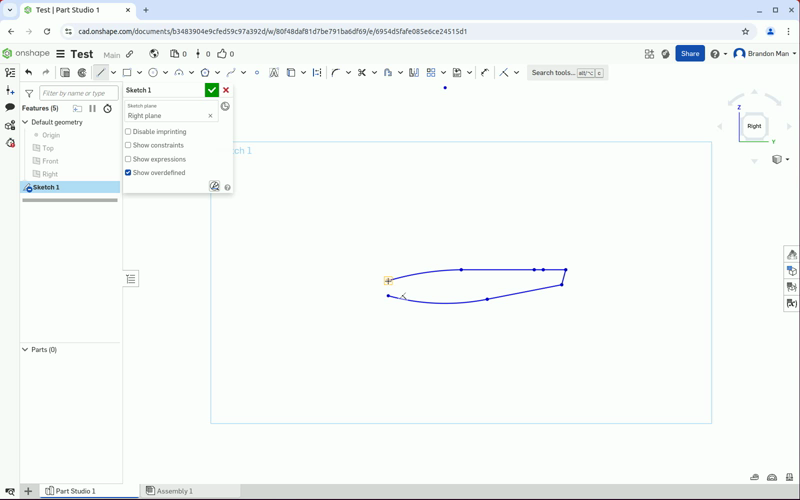
click(388, 280)
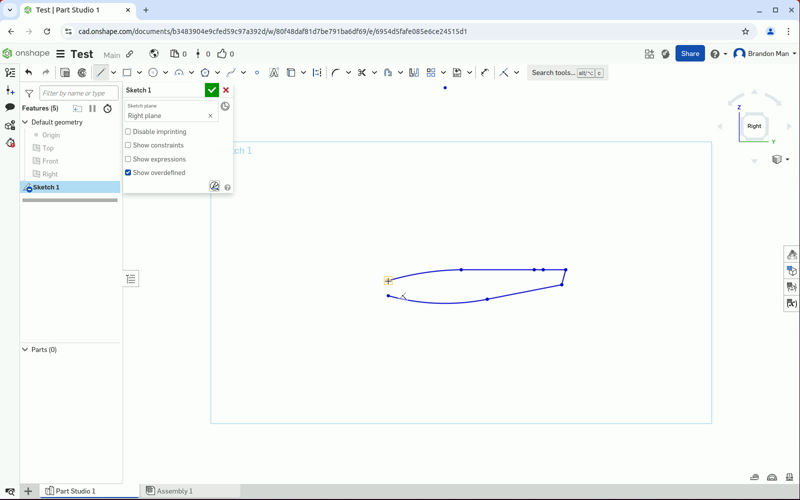
key_down(shift)
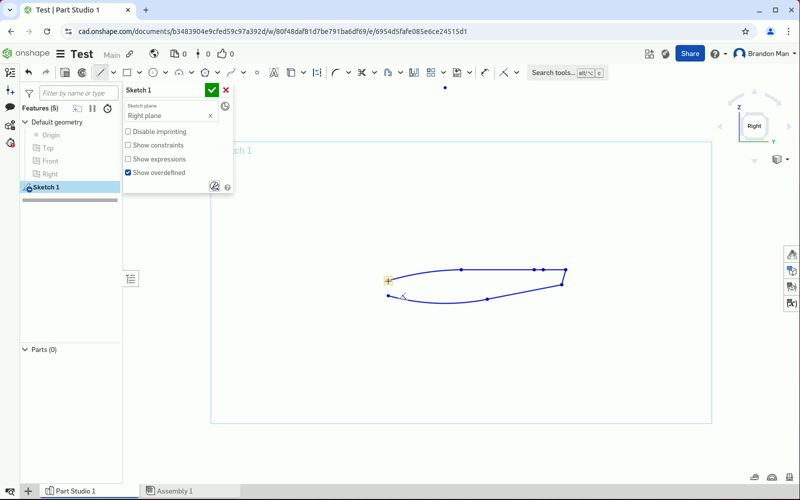
mouse_move(418, 280)
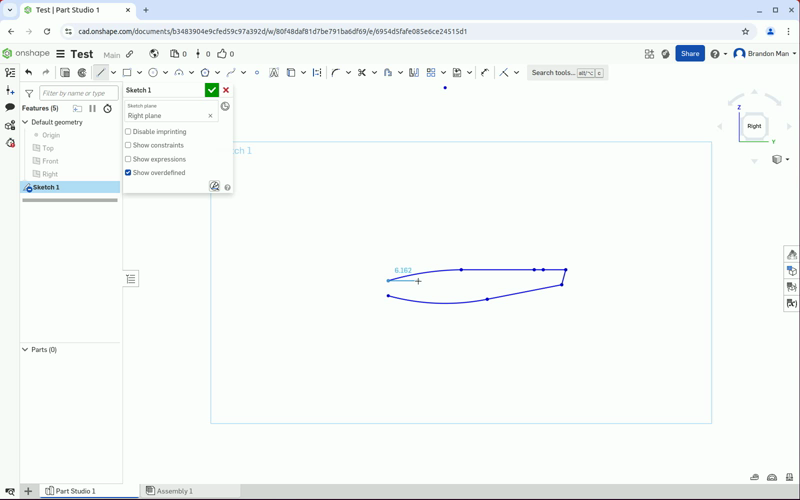
mouse_move(388, 282)
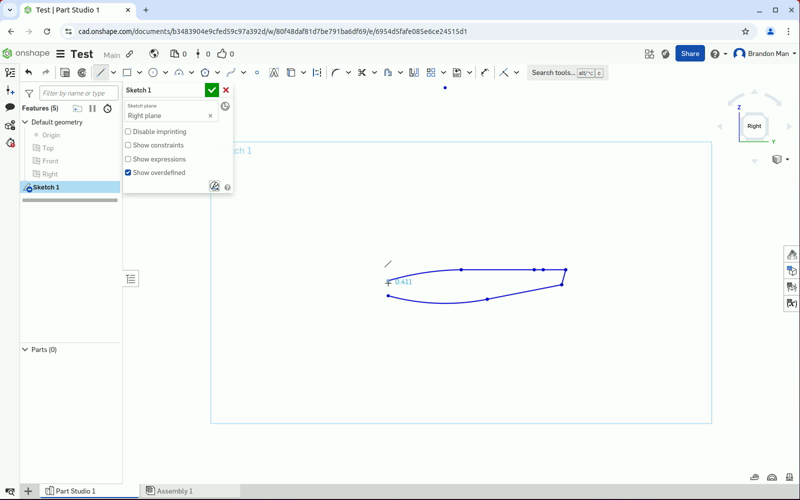
scroll(6)
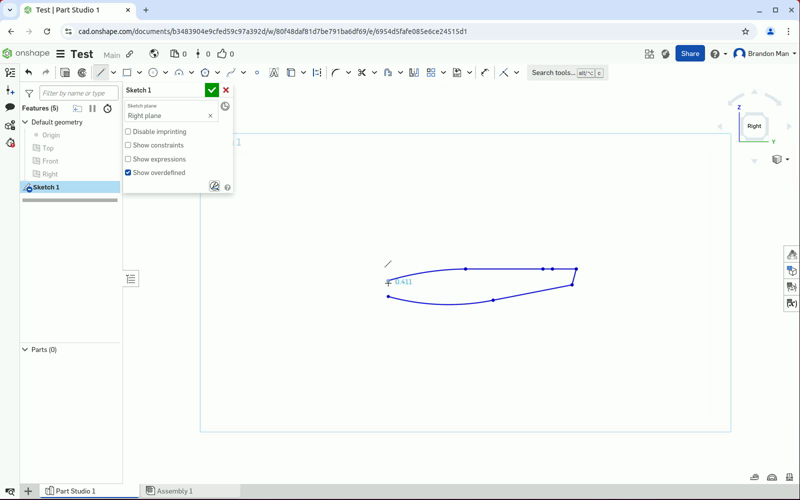
scroll(6)
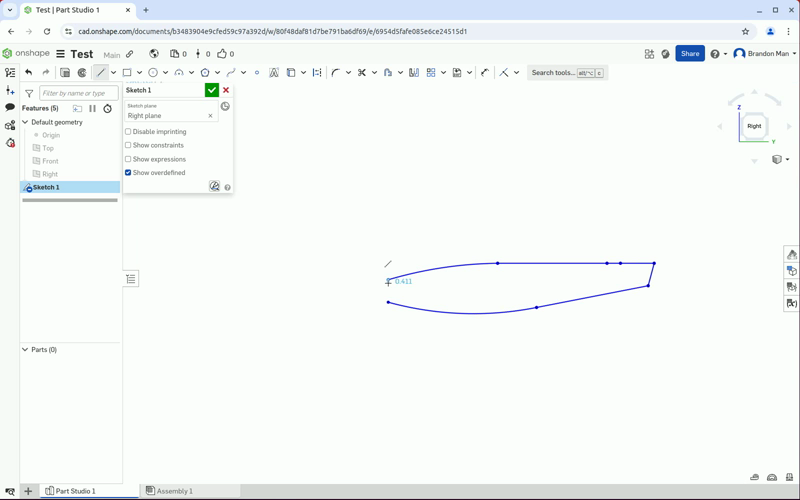
scroll(6)
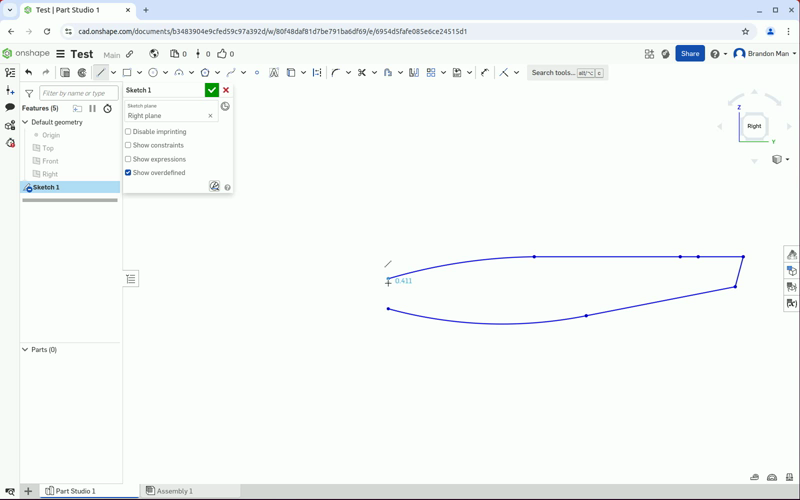
scroll(6)
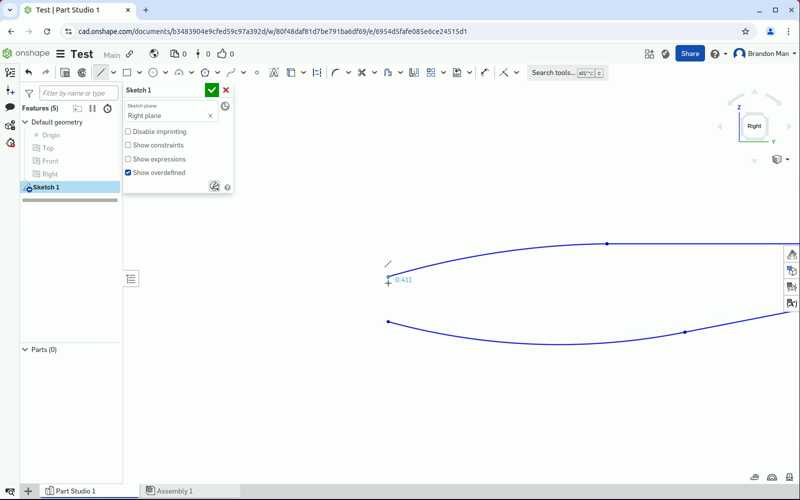
scroll(6)
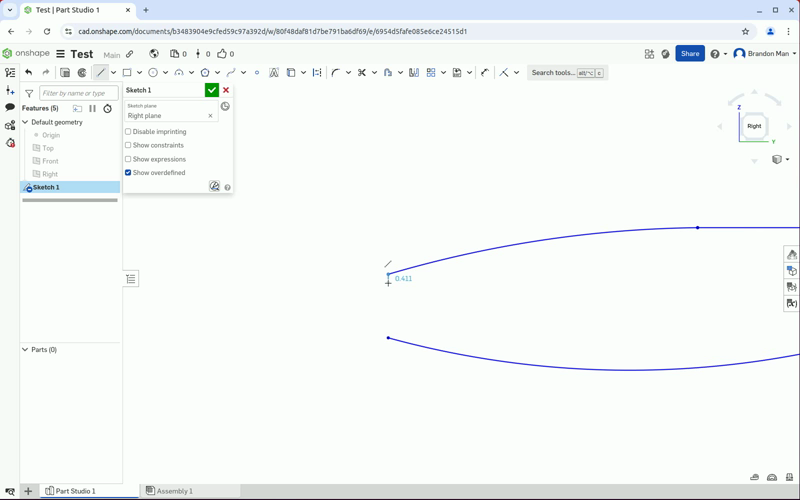
scroll(6)
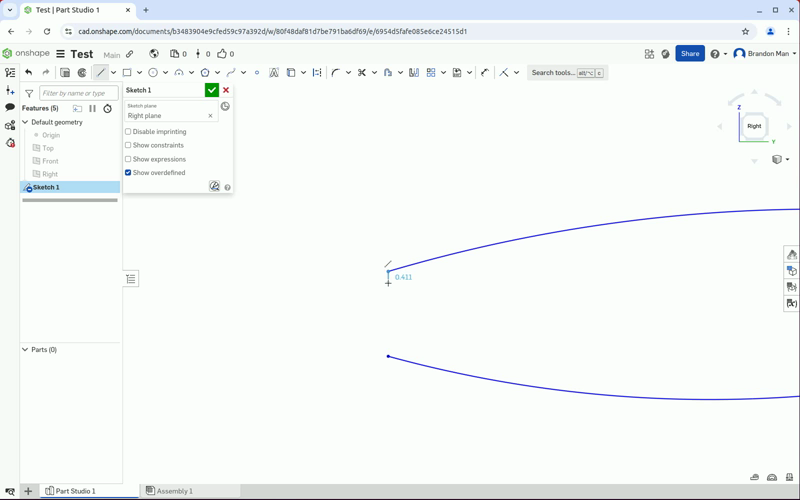
scroll(6)
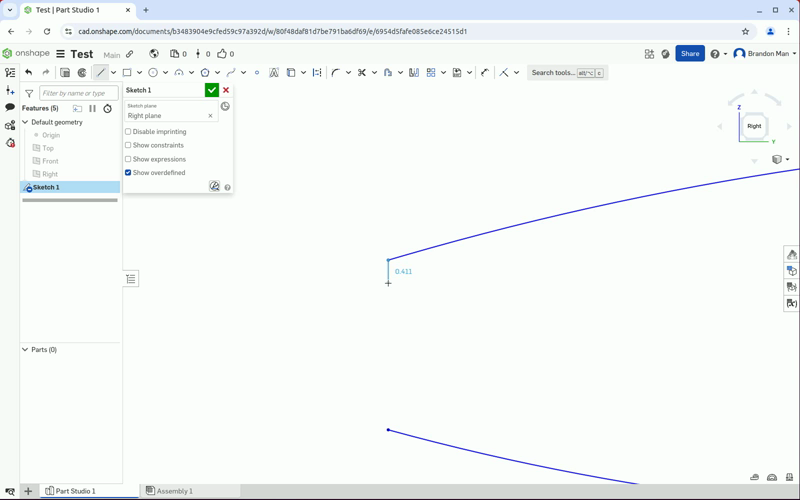
click(388, 282)
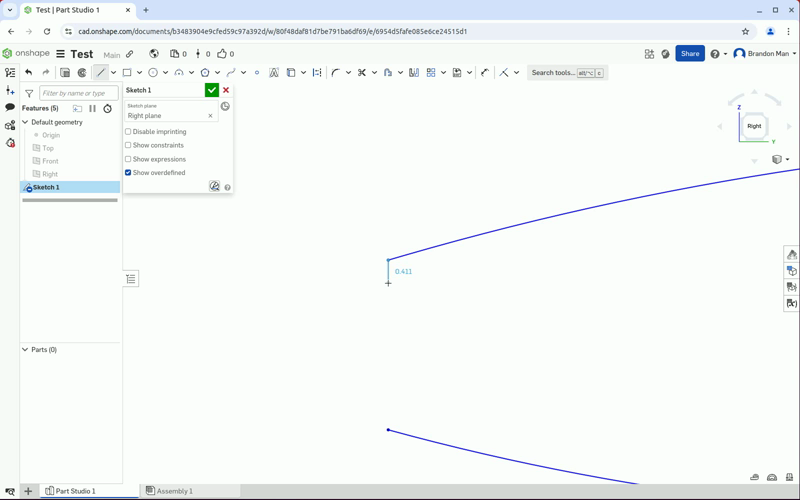
scroll(-6)
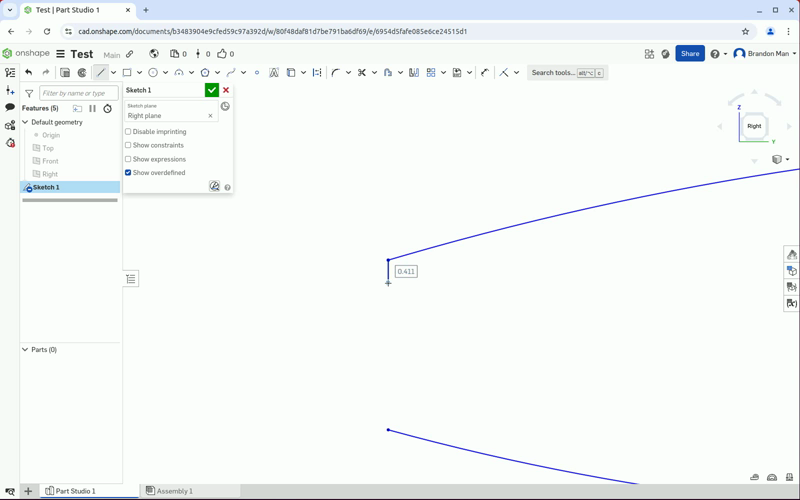
scroll(-6)
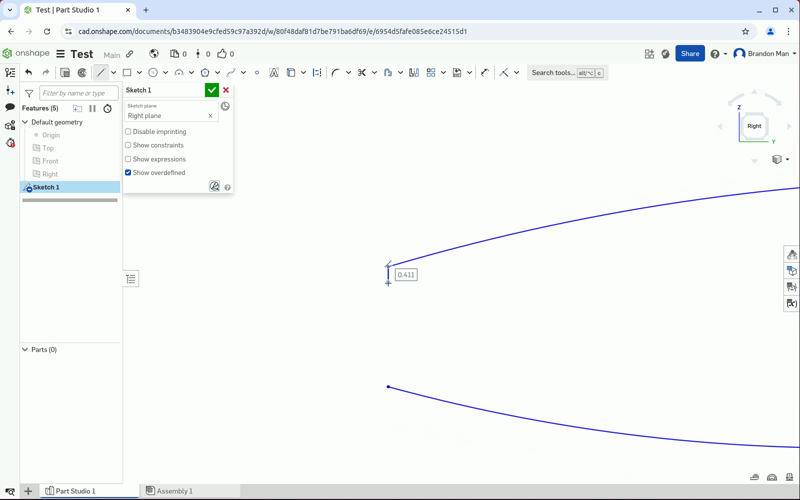
scroll(-6)
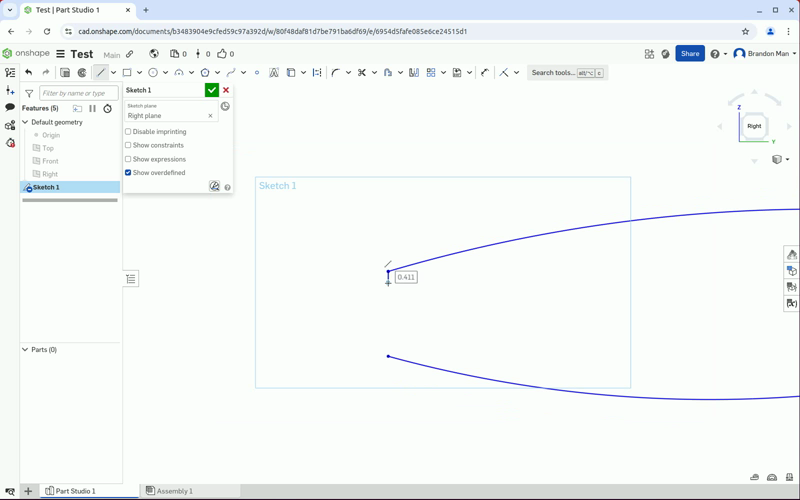
scroll(-6)
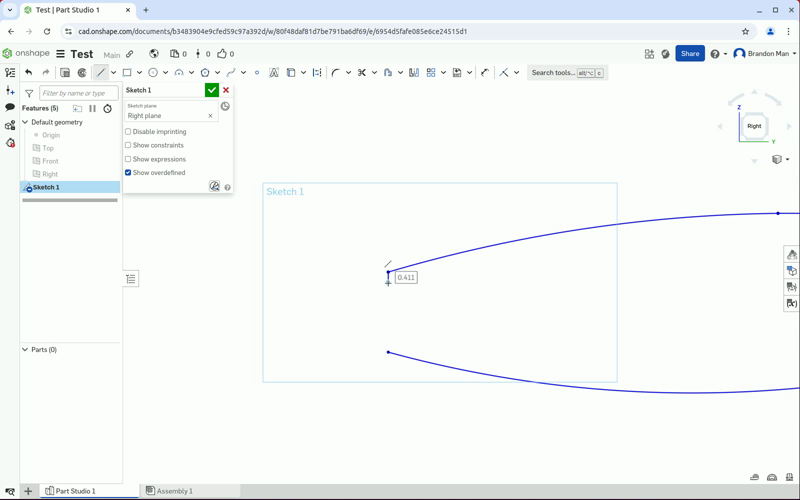
scroll(-6)
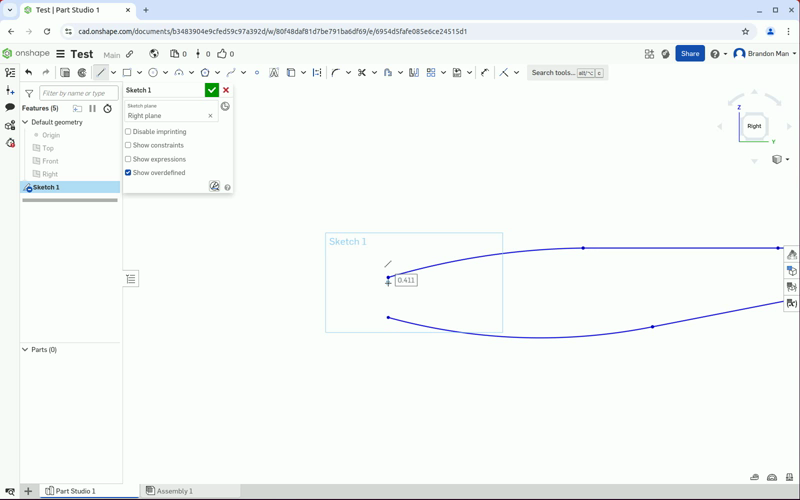
scroll(-6)
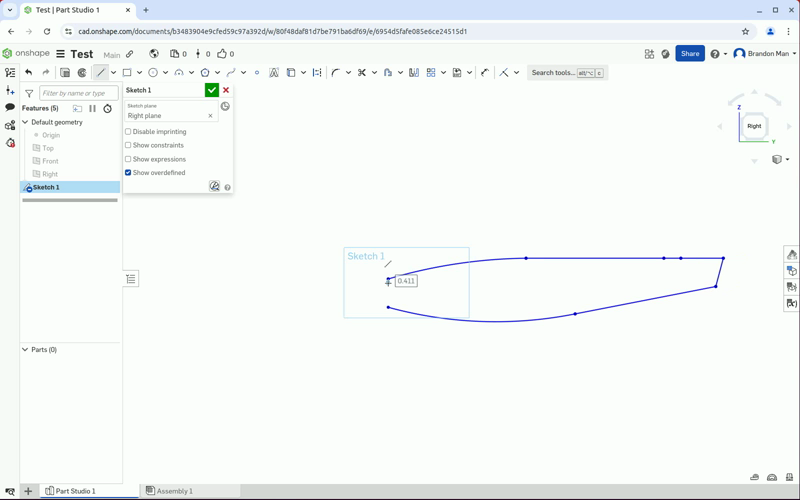
scroll(-6)
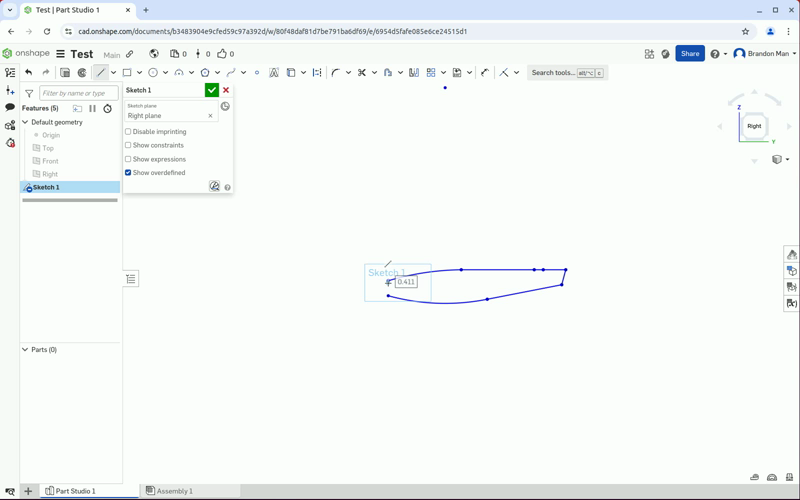
key_up(shift)
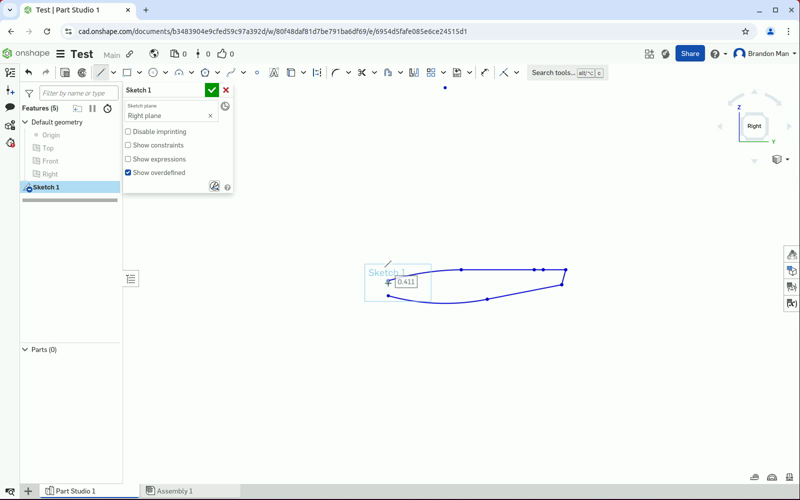
mouse_move(418, 282)
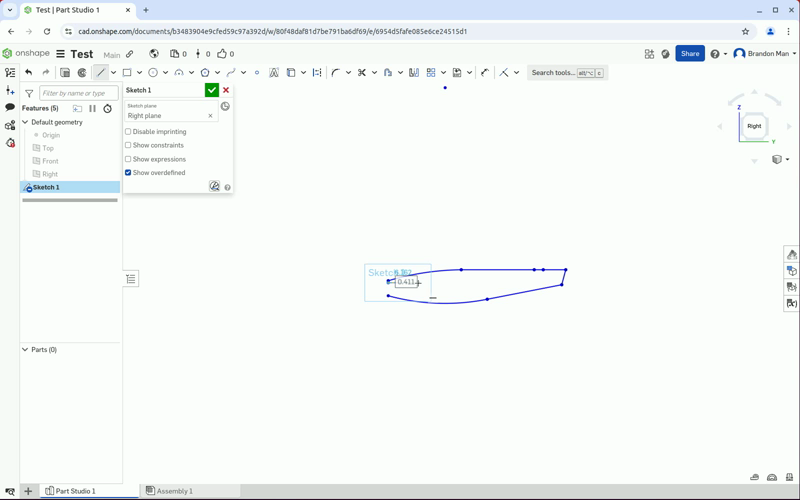
key_down(shift)
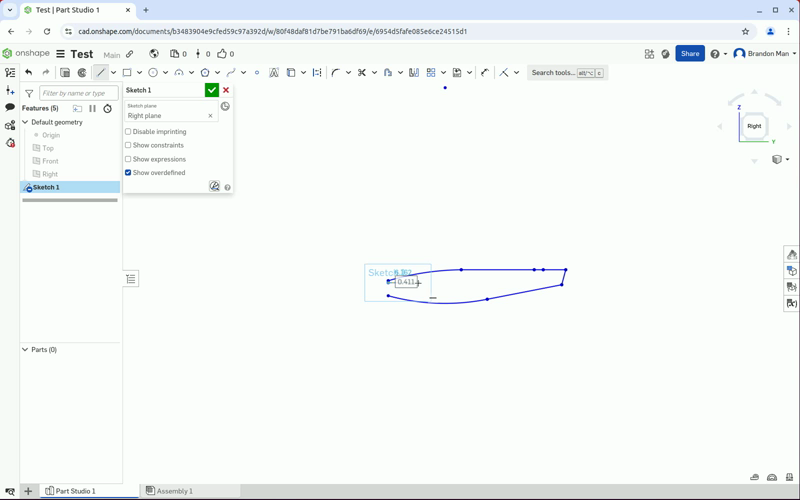
mouse_move(388, 295)
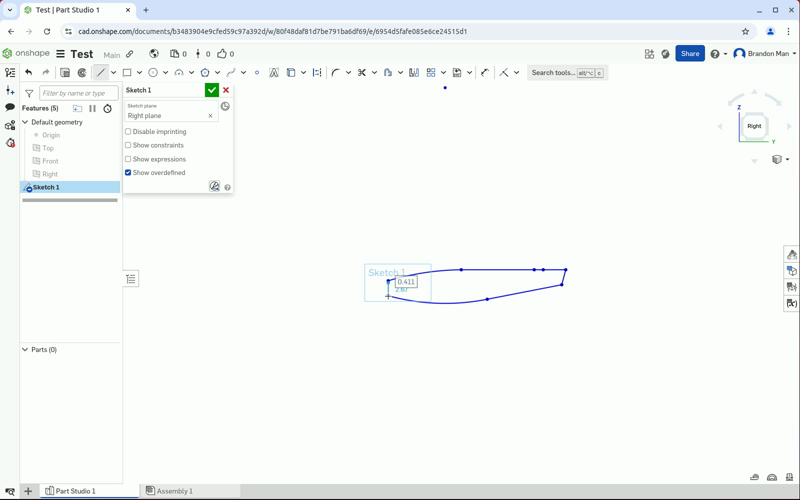
key_up(shift)
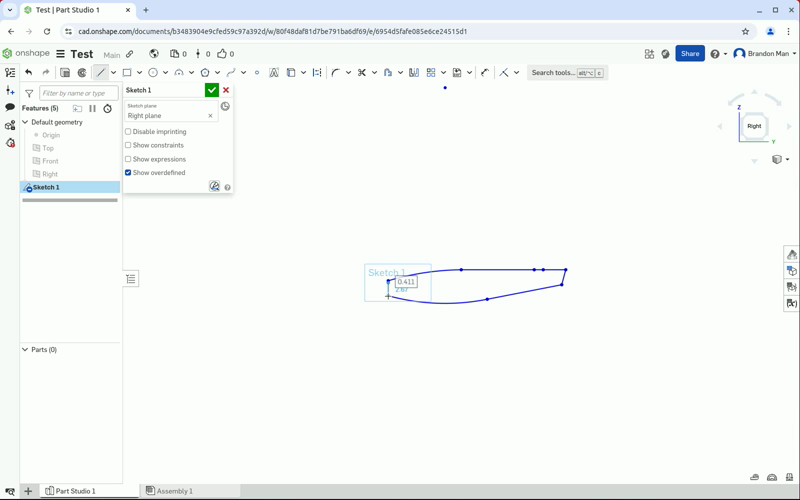
click(388, 295)
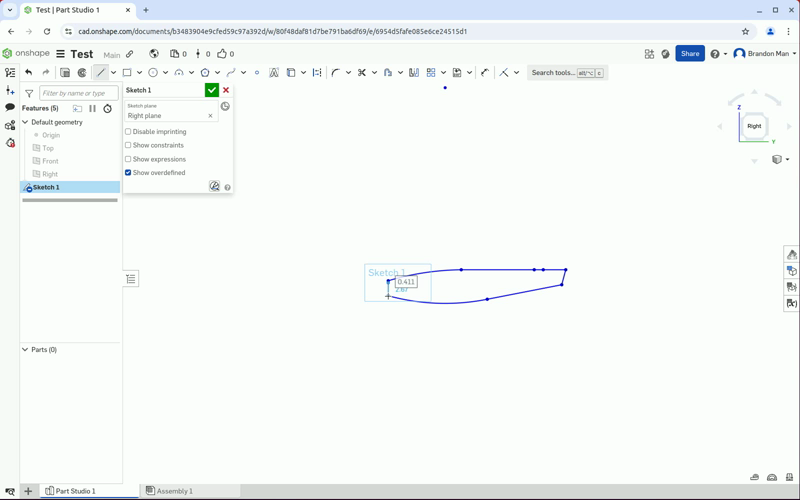
key(esc)
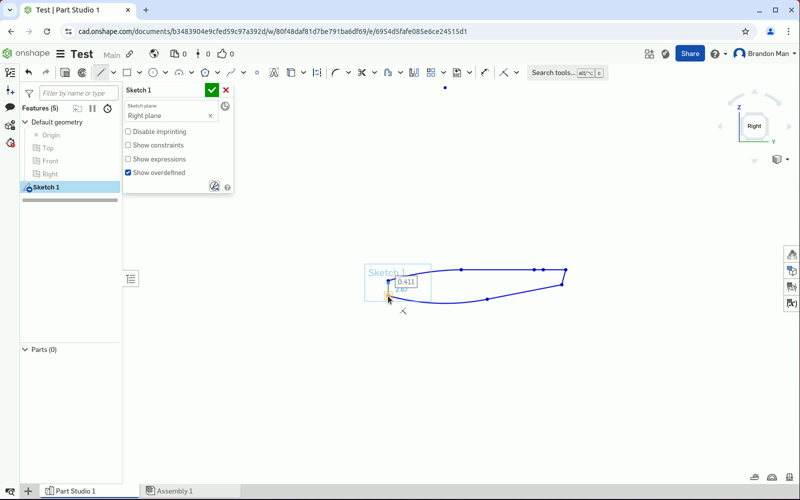
mouse_move(506, 279)
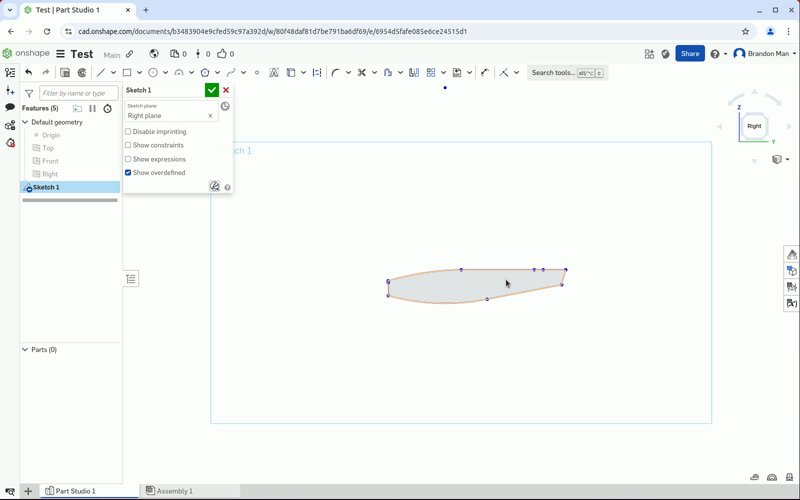
click(506, 279)
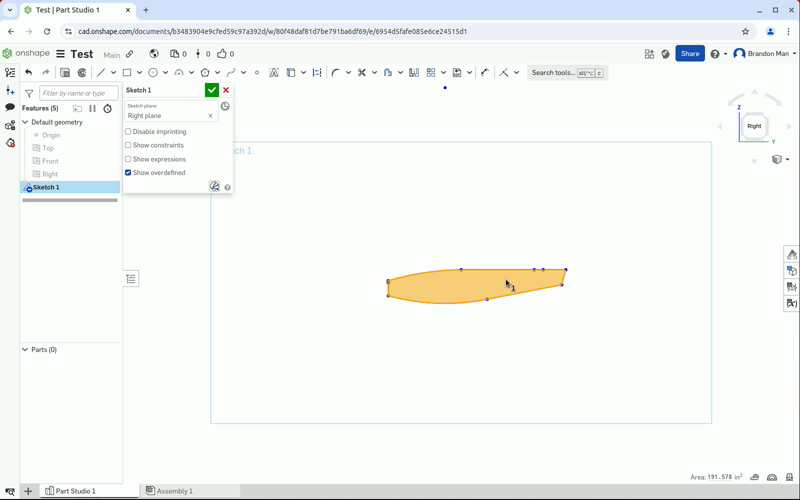
mouse_move(73, 352)
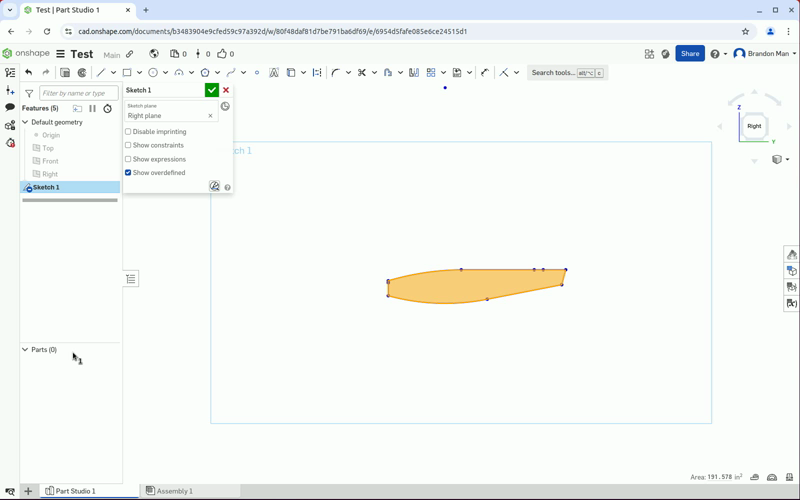
key(shift+y)
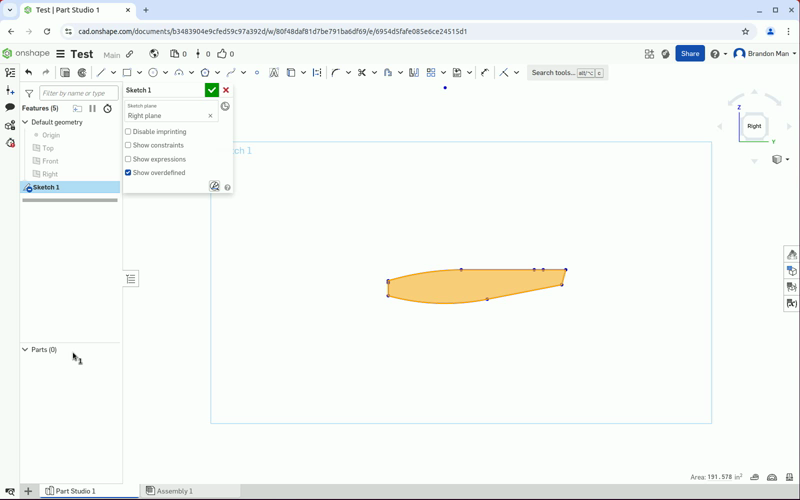
key(shift+e)
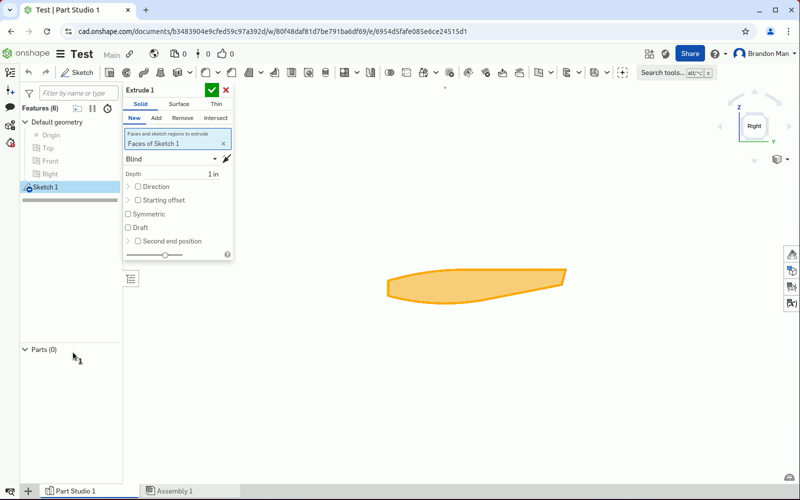
mouse_move(143, 106)
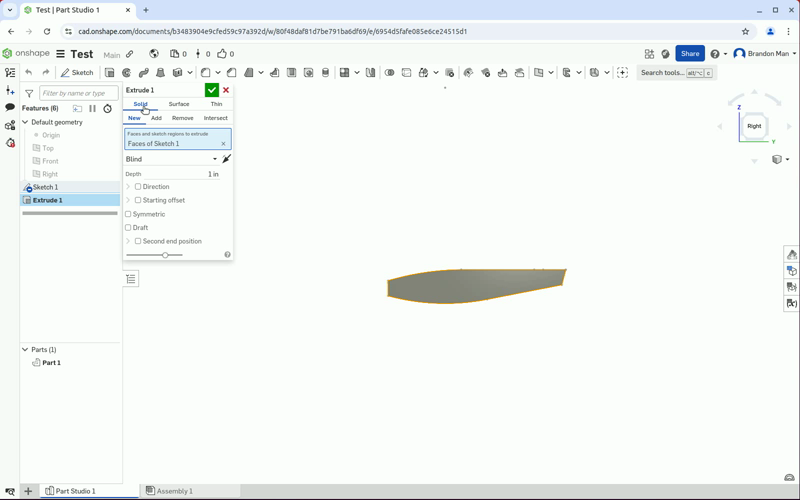
click(143, 106)
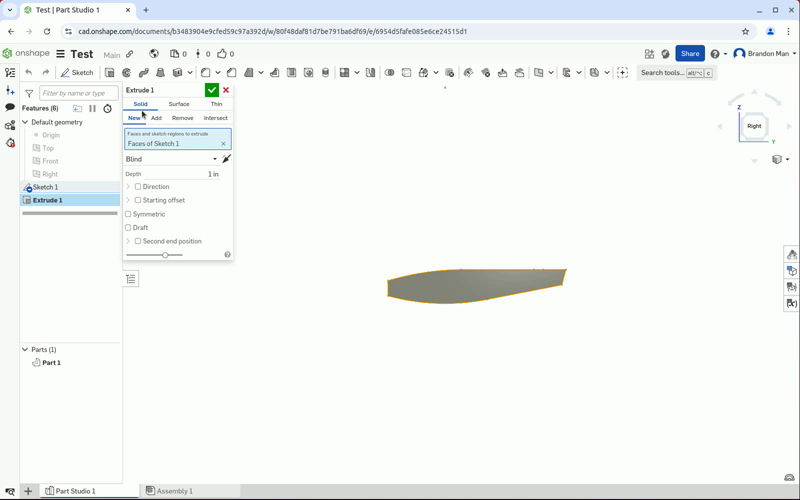
mouse_move(137, 120)
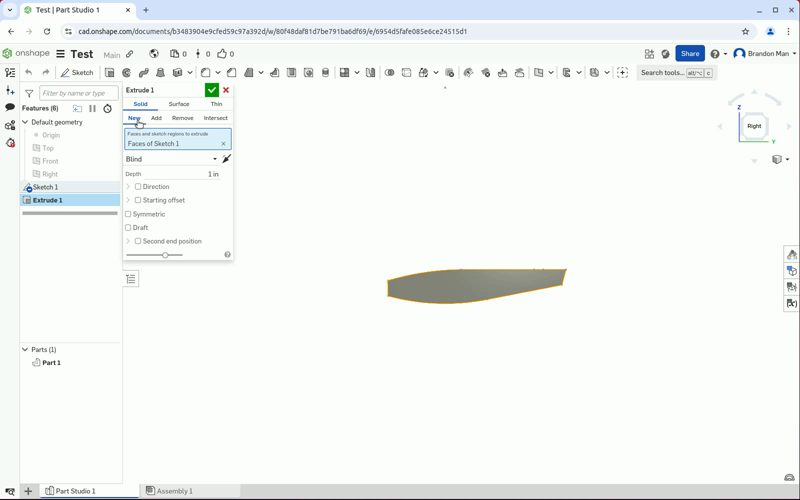
click(137, 120)
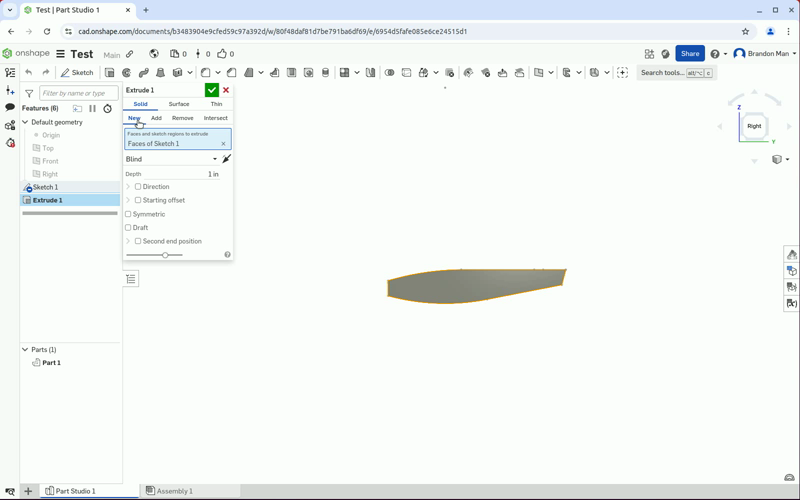
key(tab, 4)
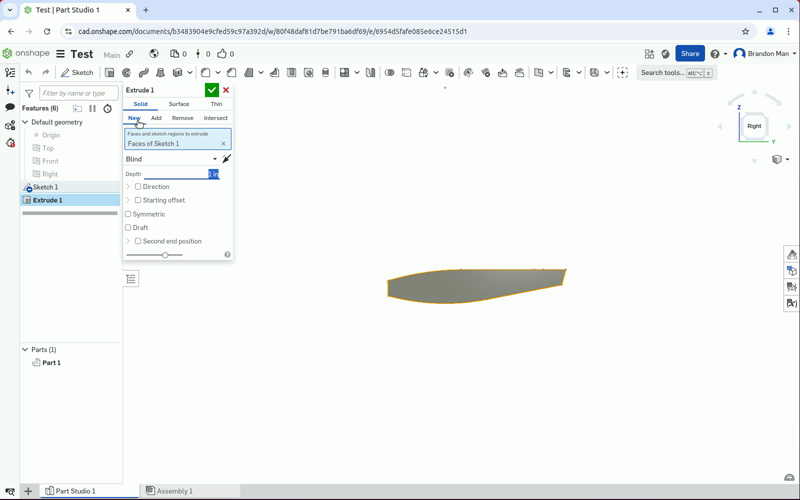
text(3.37)
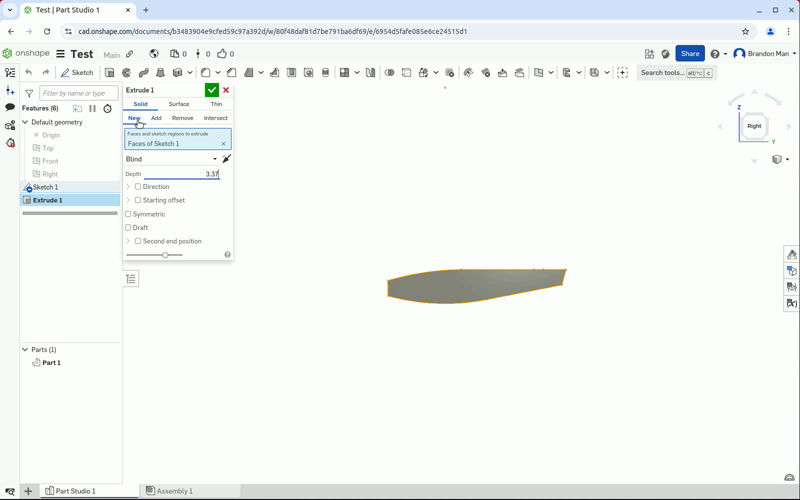
key(tab, 3)
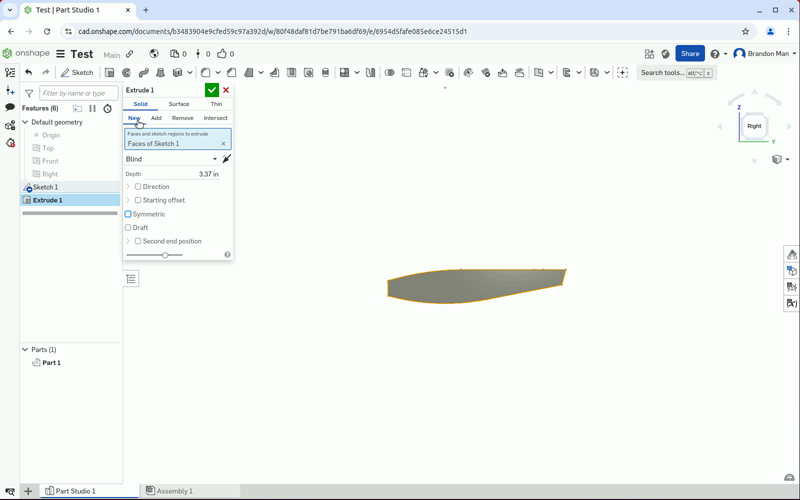
key(space)
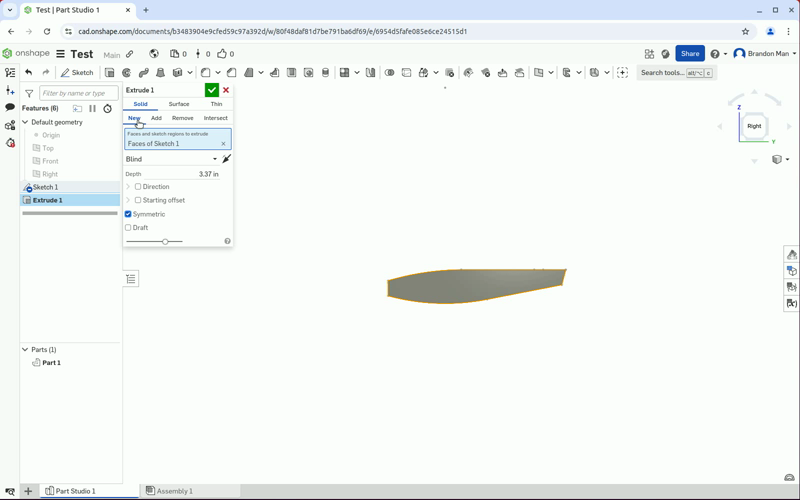
key(enter)
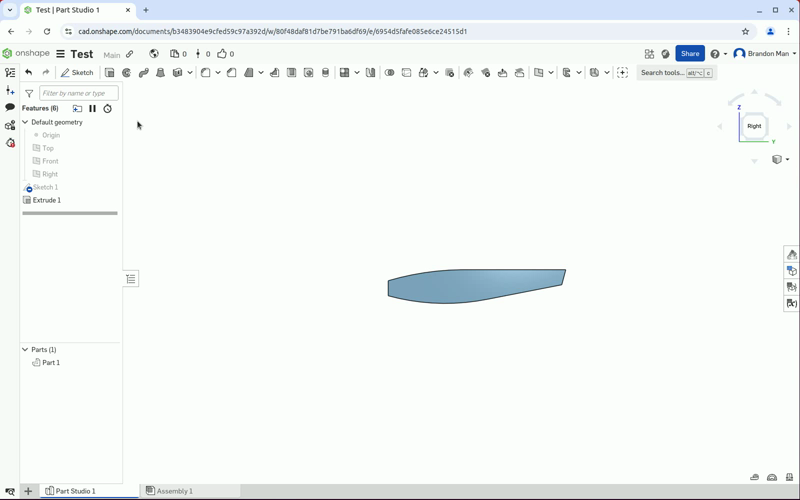
key(shift+h)
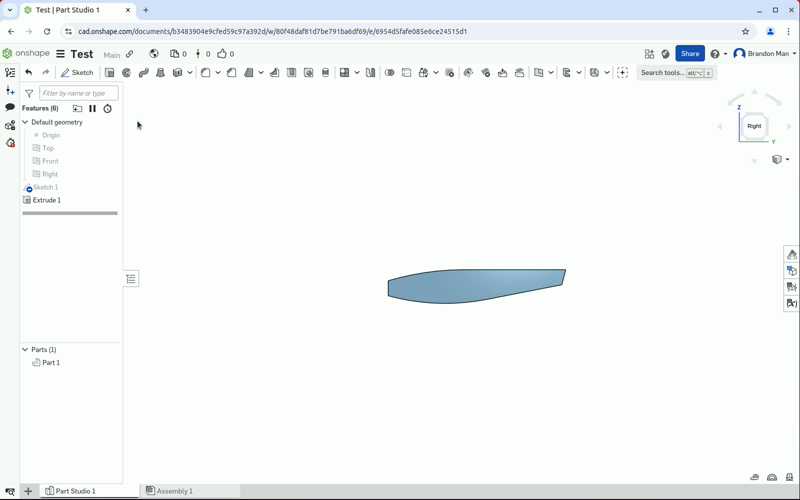
key(shift+h)
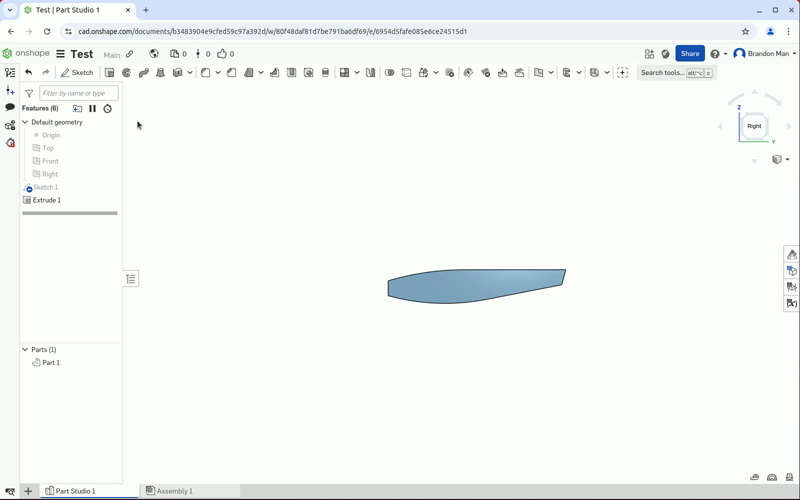
mouse_move(73, 189)
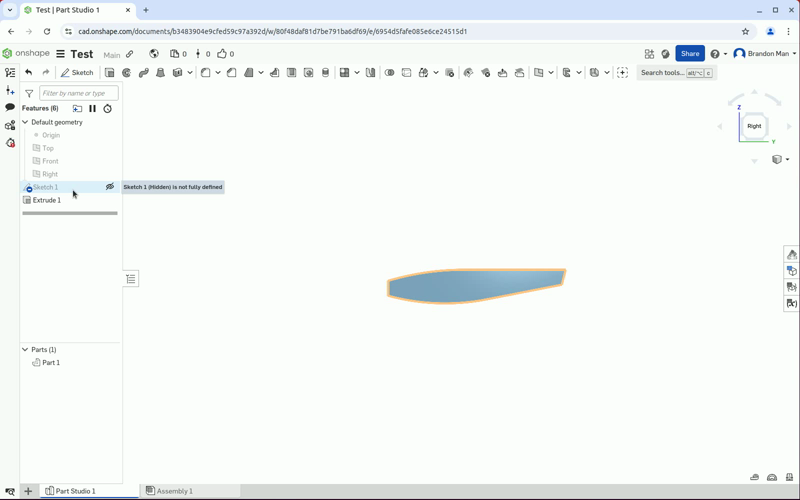
click(73, 189)
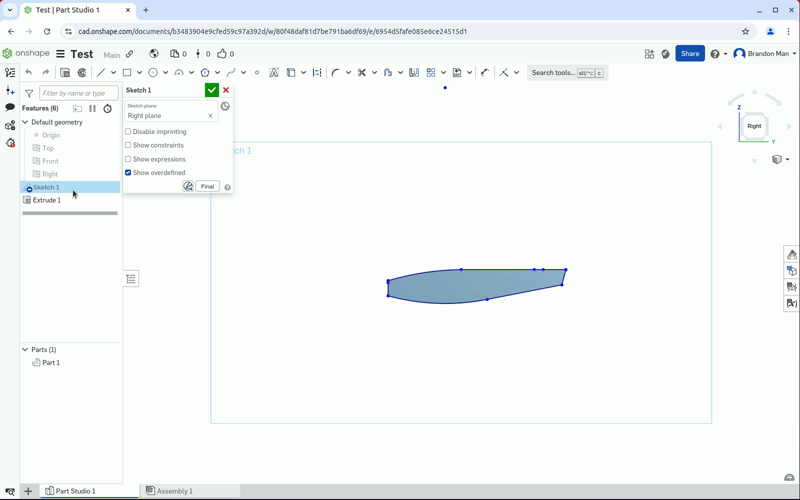
mouse_move(229, 92)
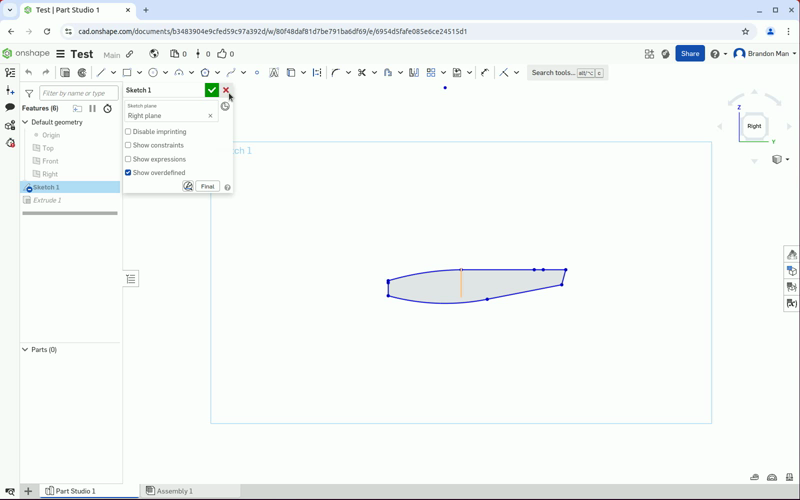
click(229, 92)
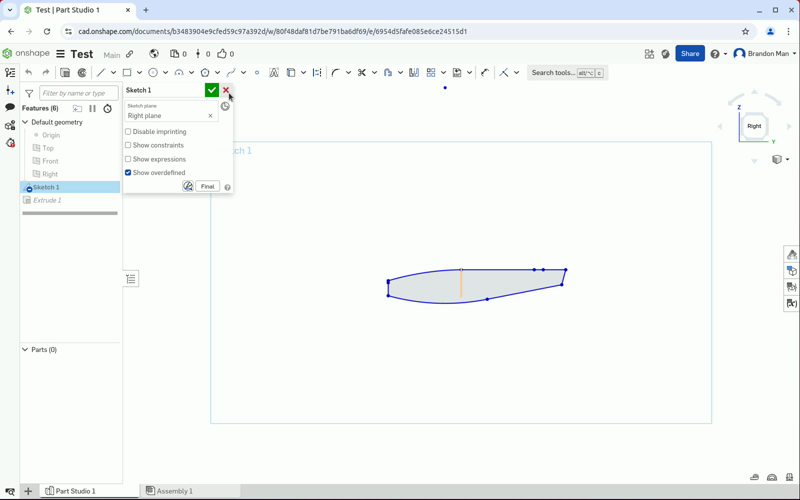
key(shift+s)
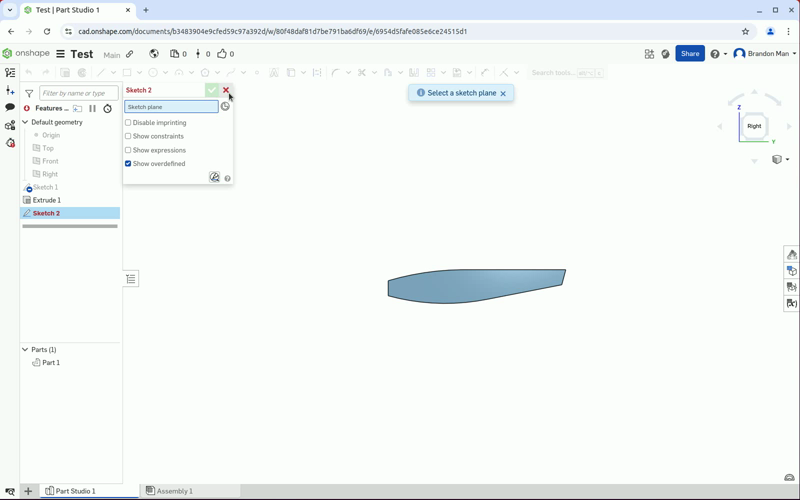
mouse_move(73, 176)
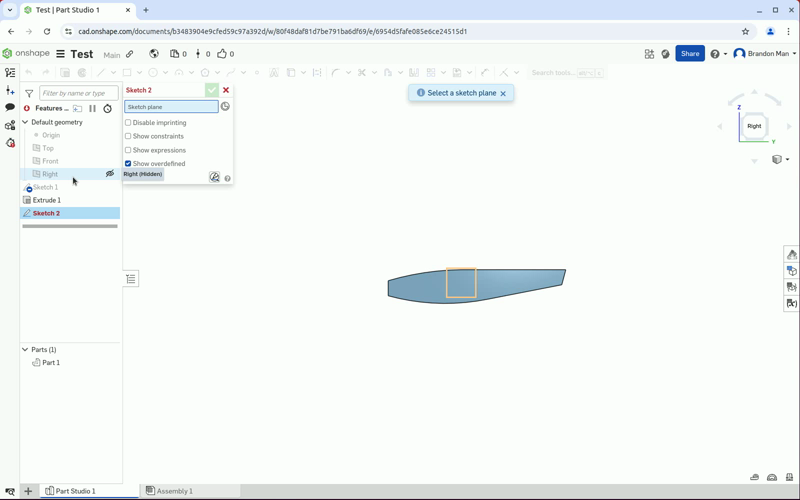
click(73, 176)
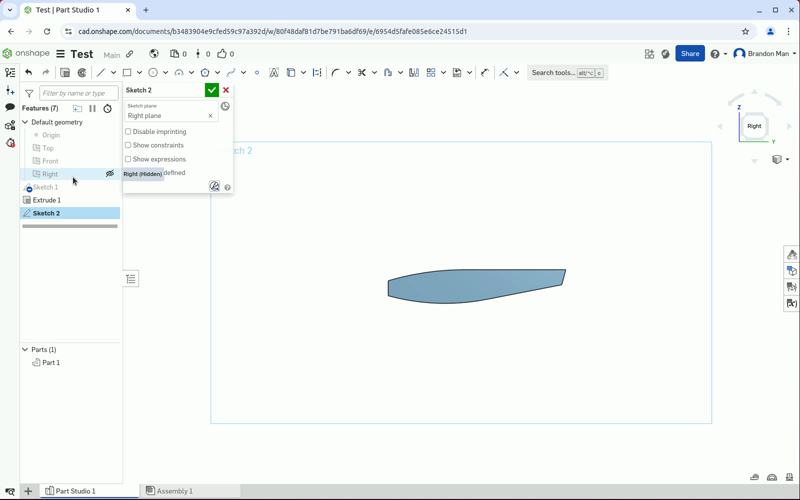
mouse_move(73, 352)
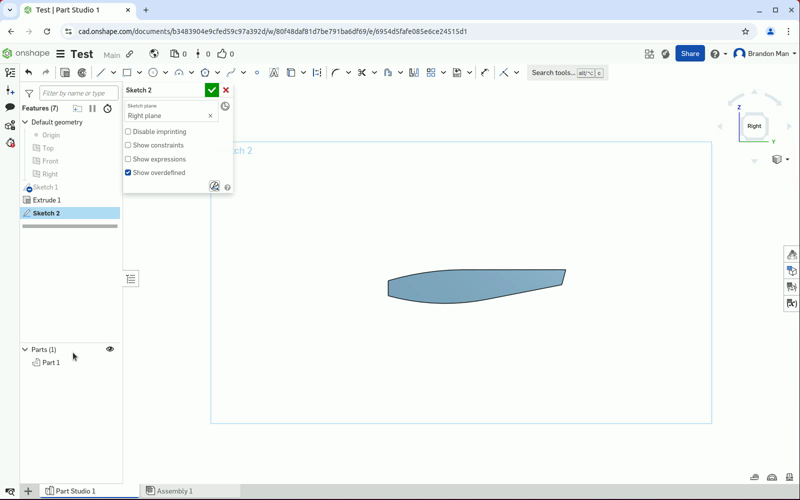
key(y)
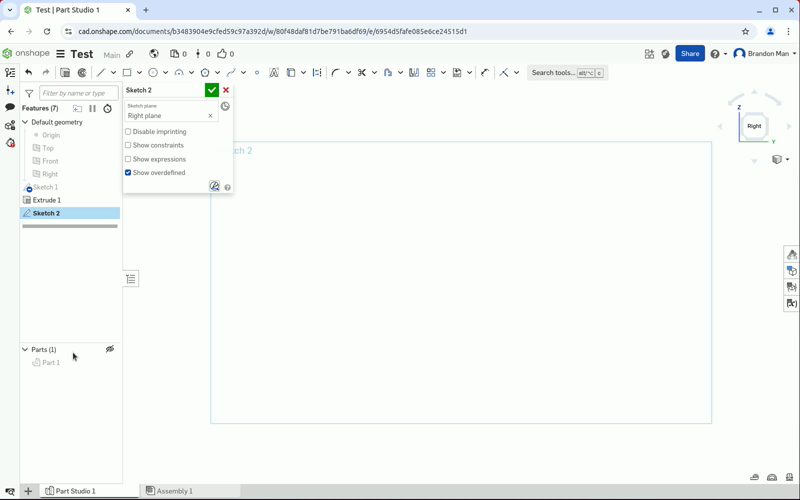
key(l)
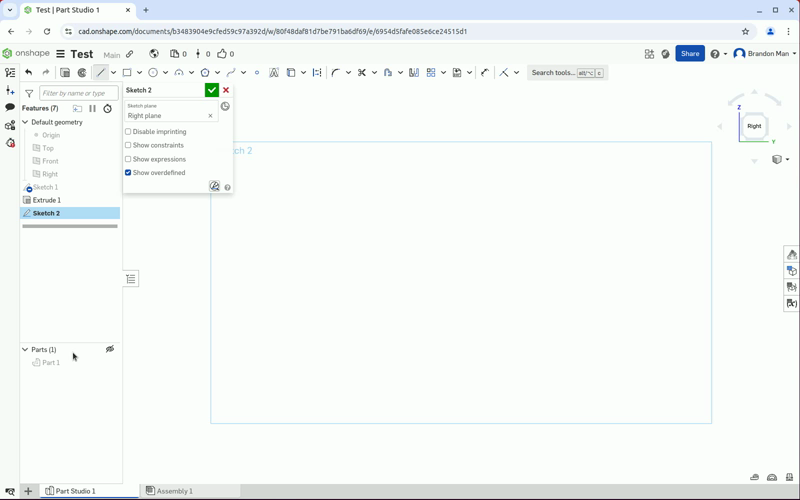
key_down(shift)
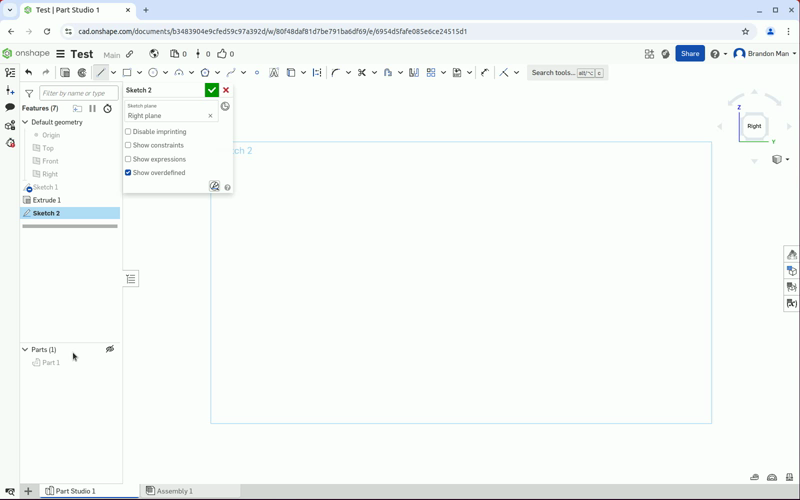
mouse_move(540, 260)
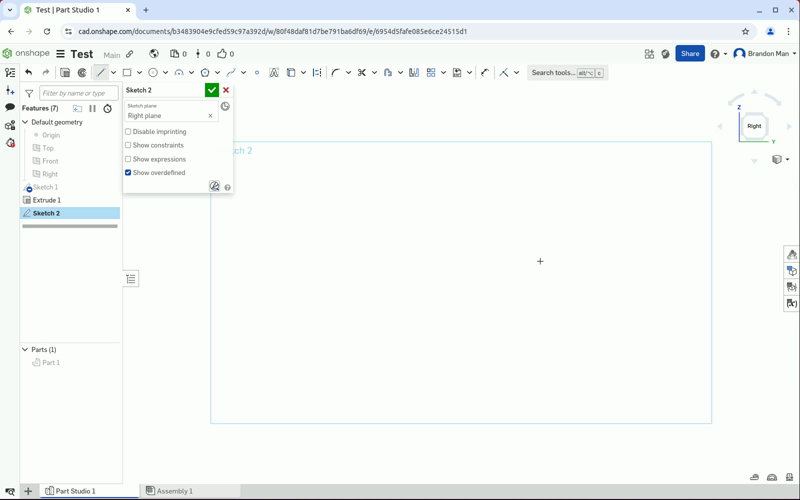
click(540, 260)
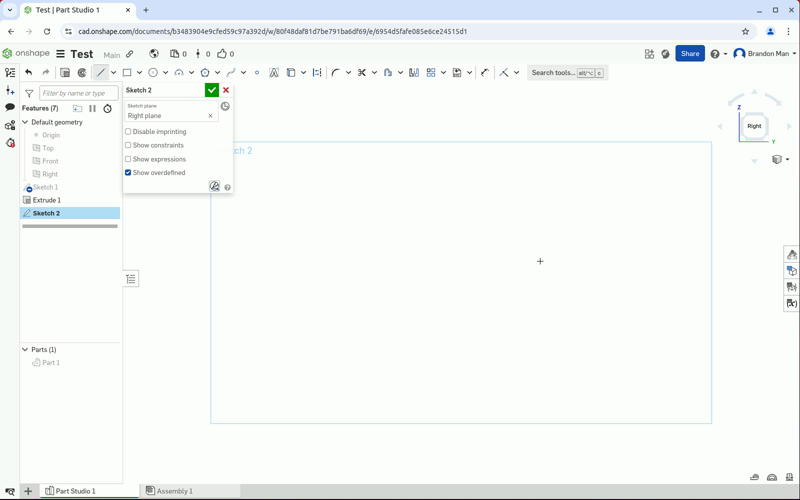
key_up(shift)
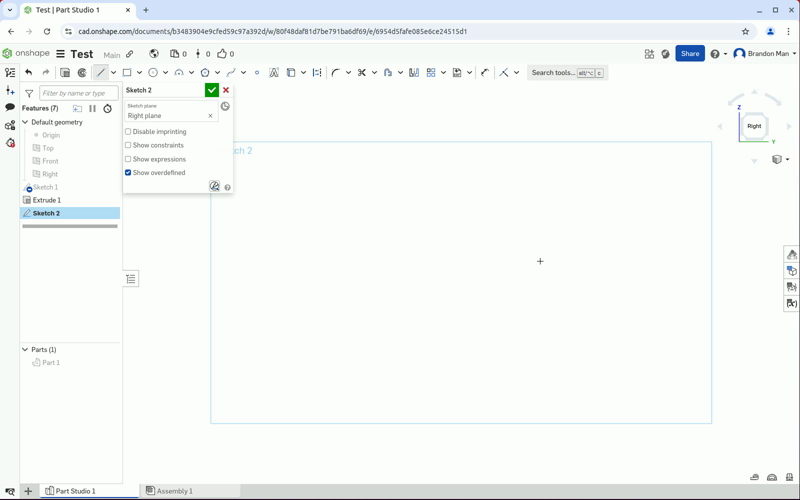
key_down(shift)
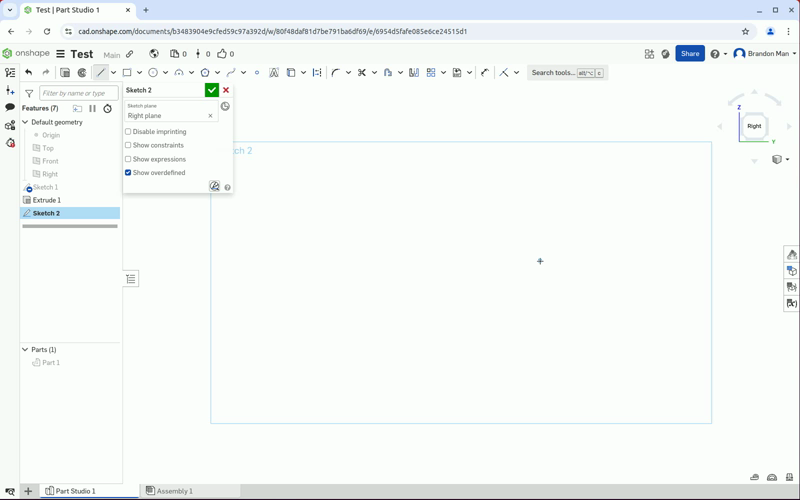
mouse_move(570, 260)
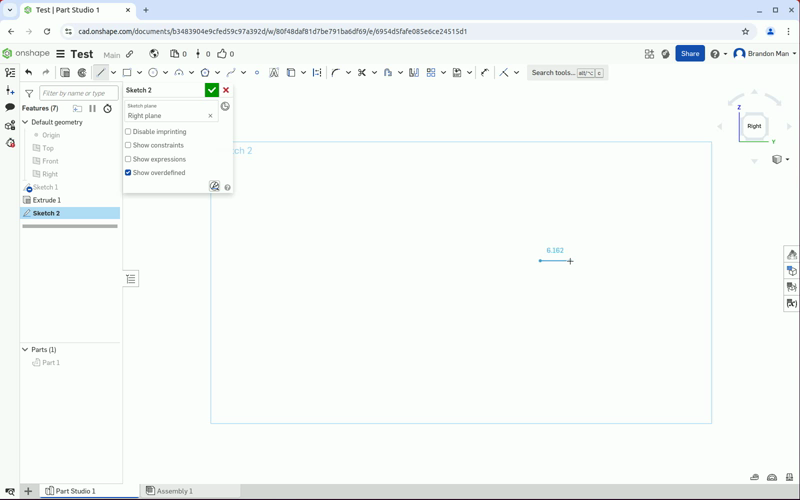
mouse_move(546, 261)
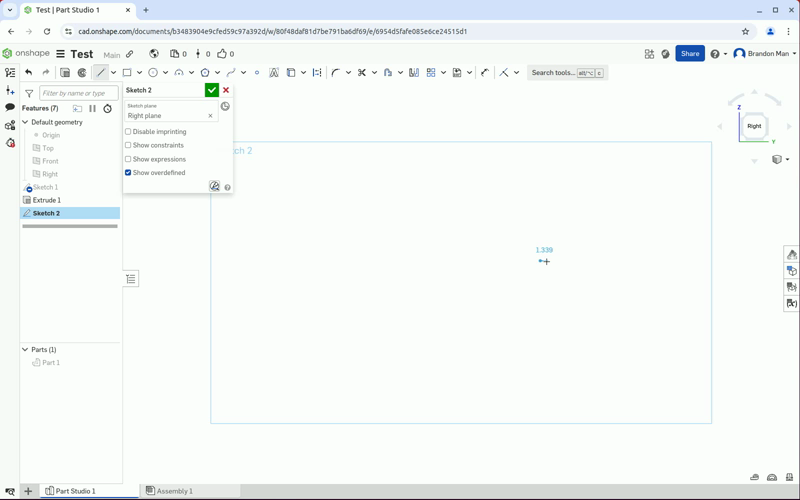
scroll(6)
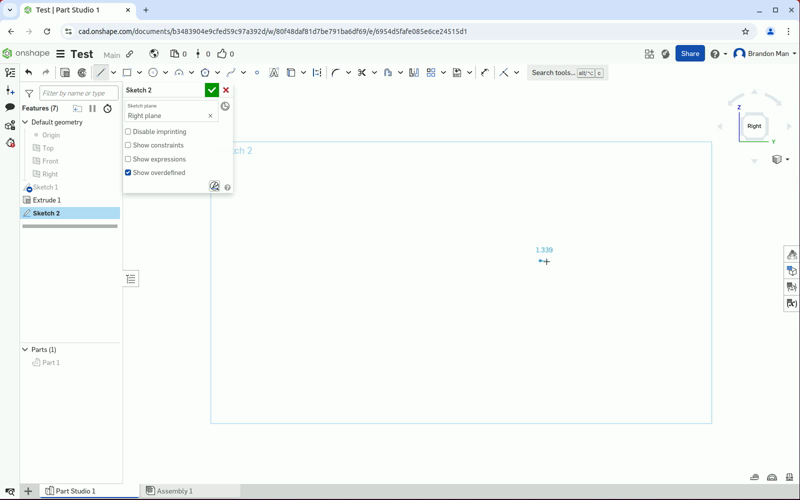
scroll(6)
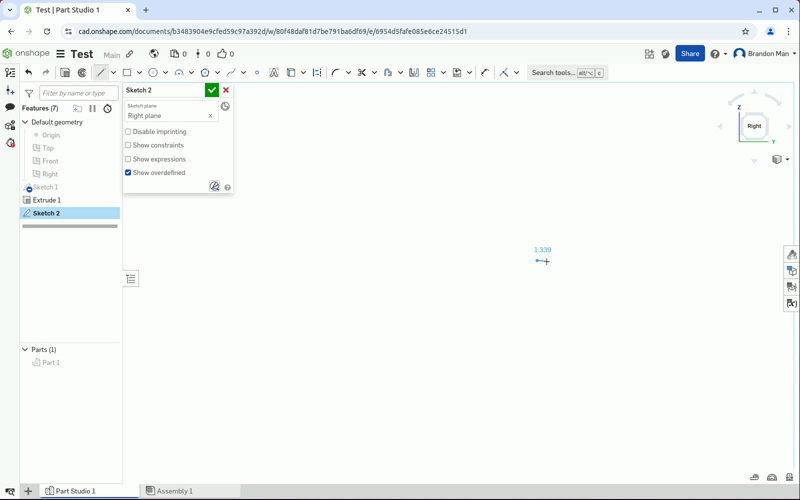
scroll(6)
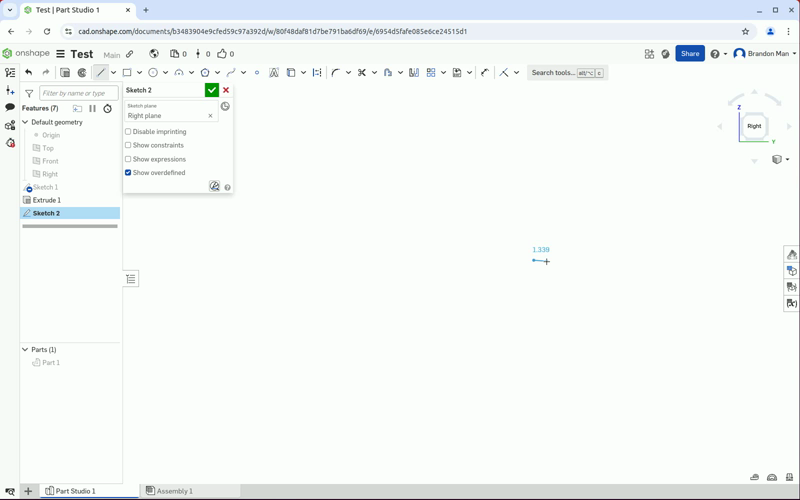
scroll(6)
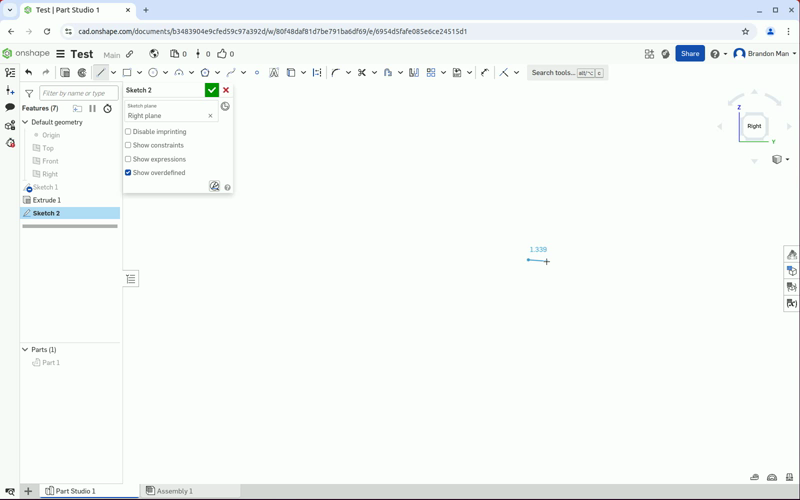
scroll(6)
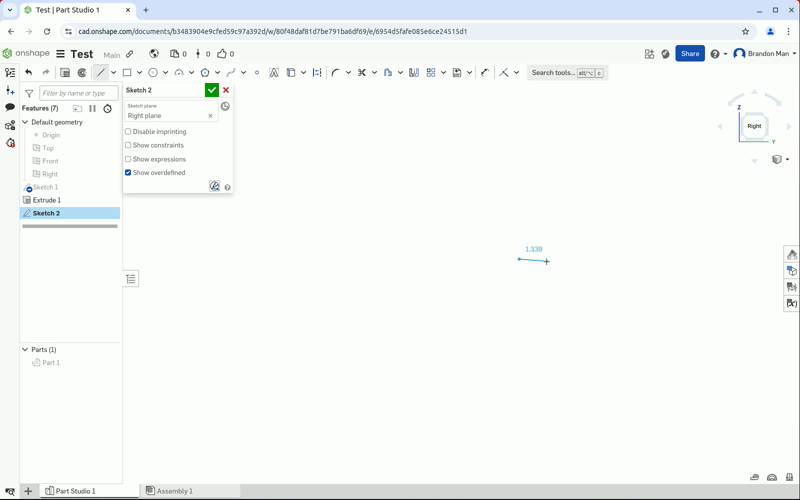
scroll(6)
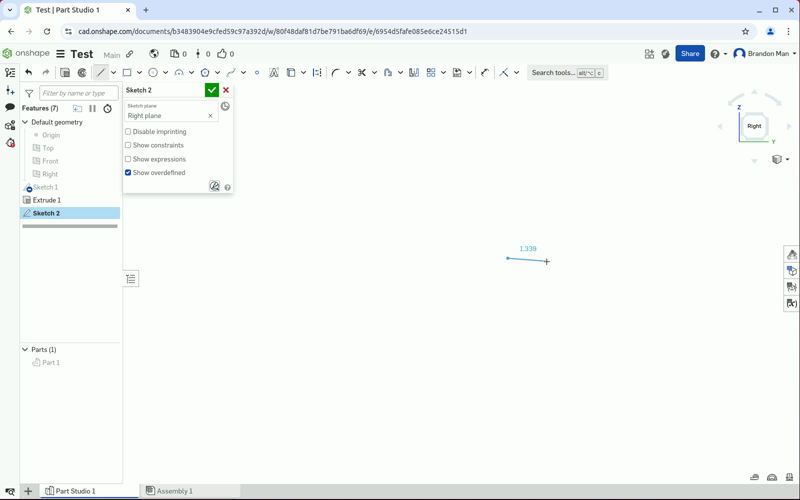
scroll(6)
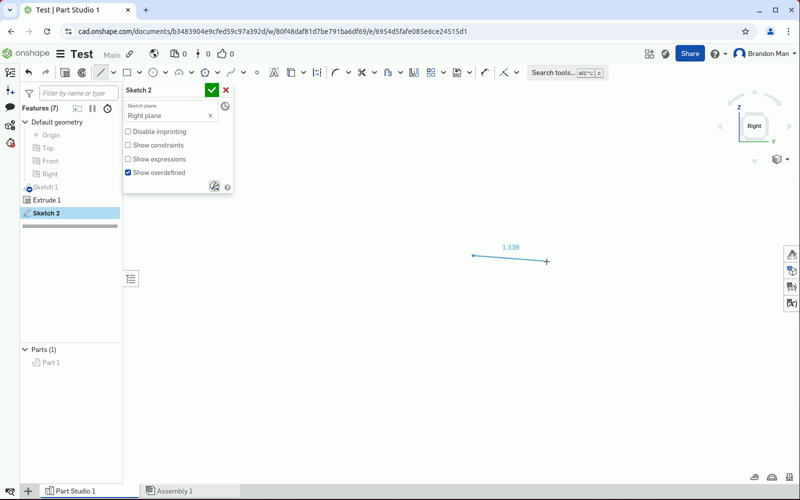
click(546, 261)
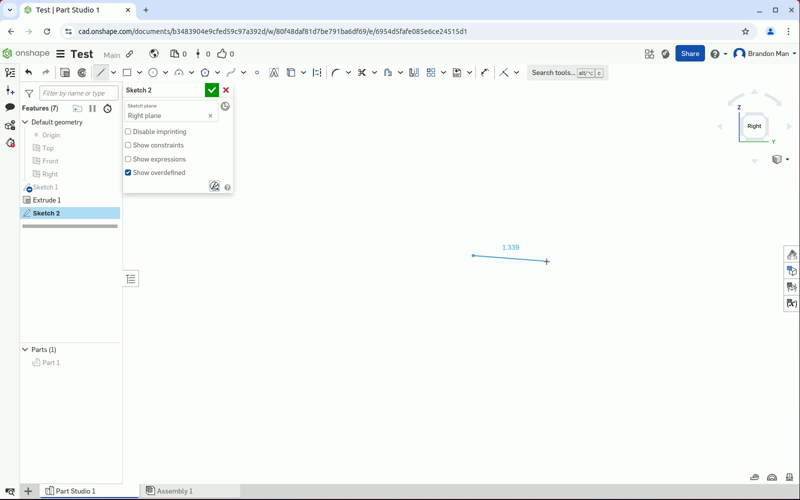
scroll(-6)
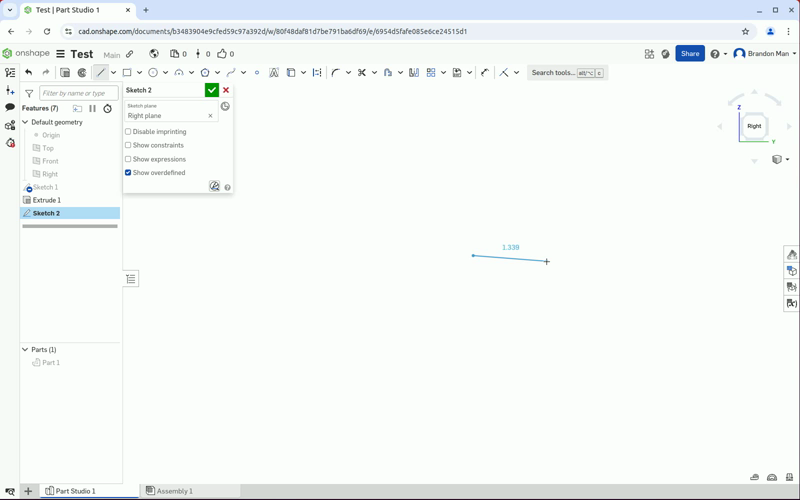
scroll(-6)
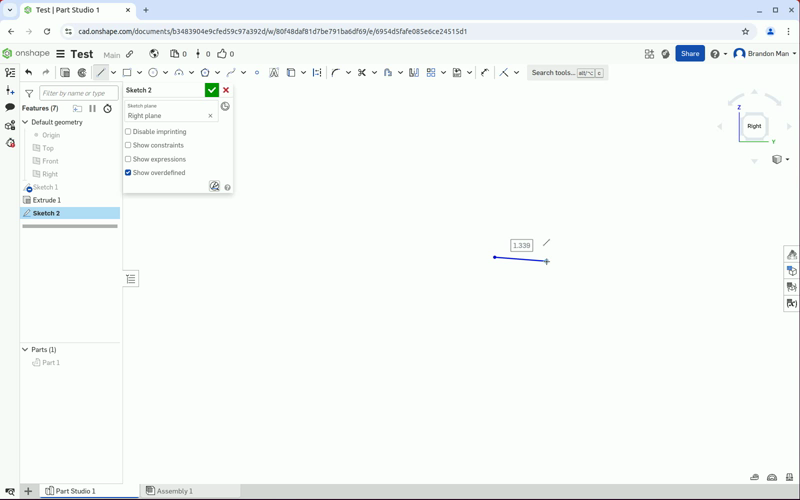
scroll(-6)
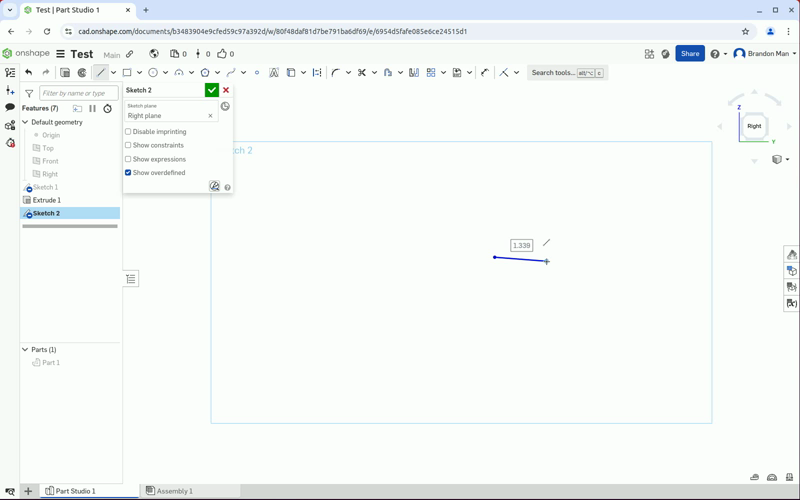
scroll(-6)
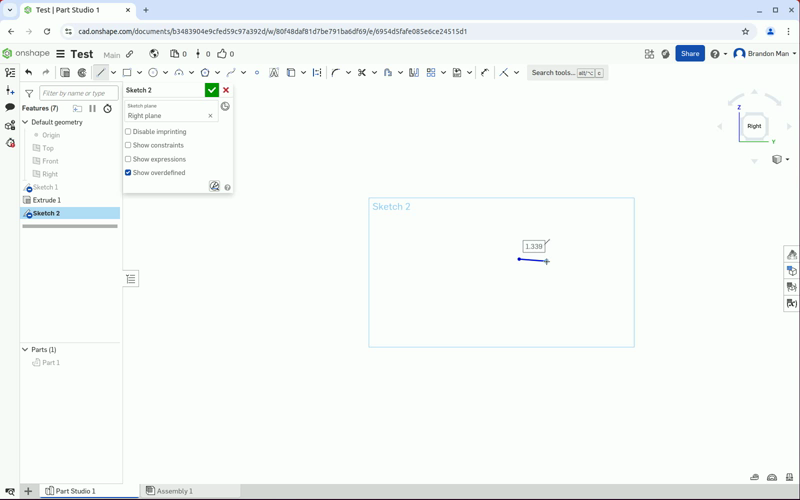
scroll(-6)
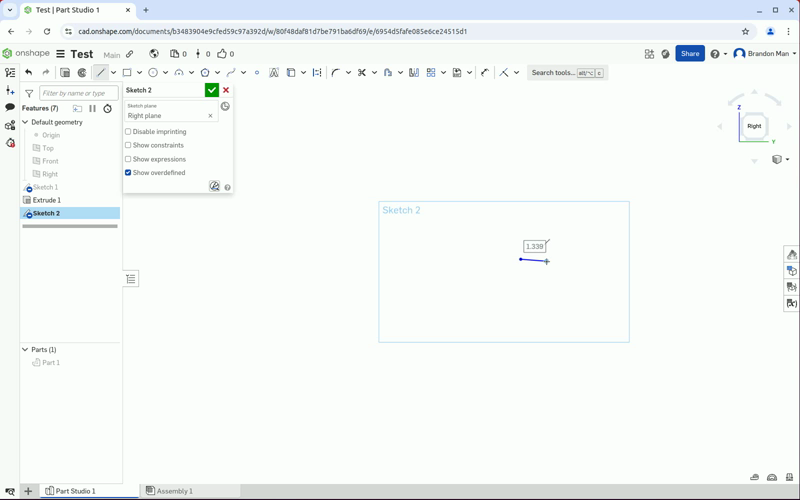
scroll(-6)
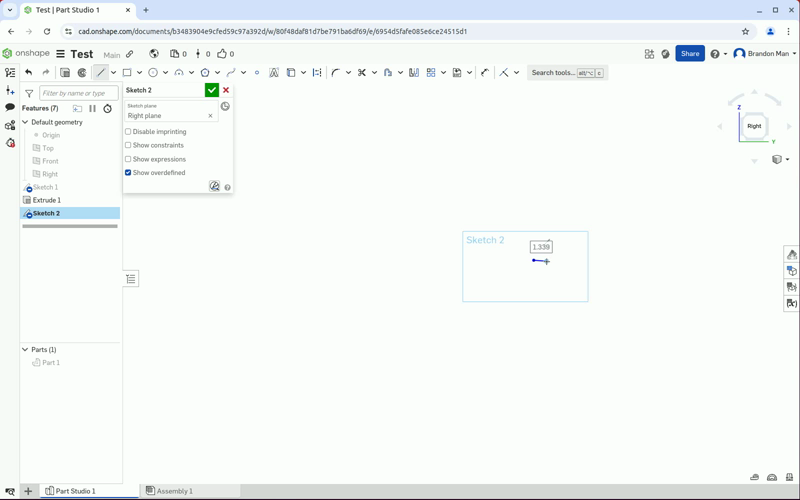
scroll(-6)
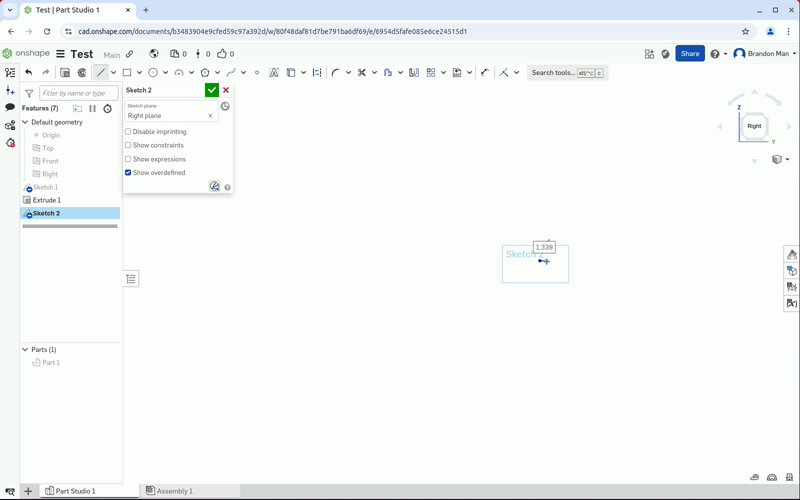
key_up(shift)
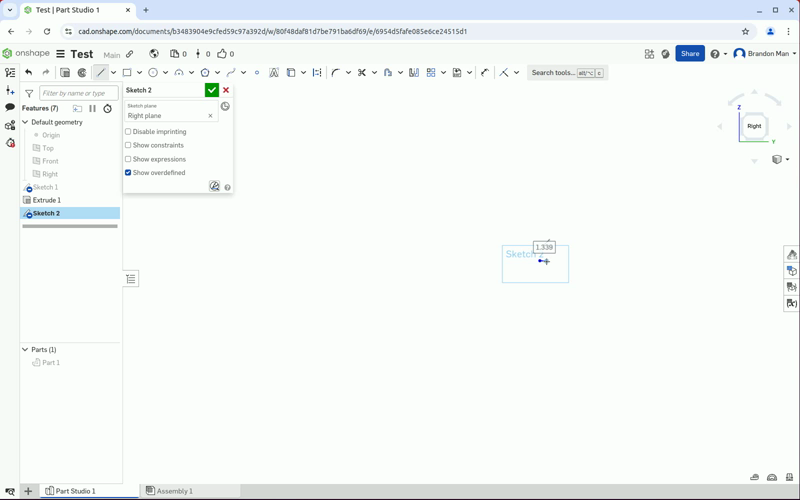
key_down(shift)
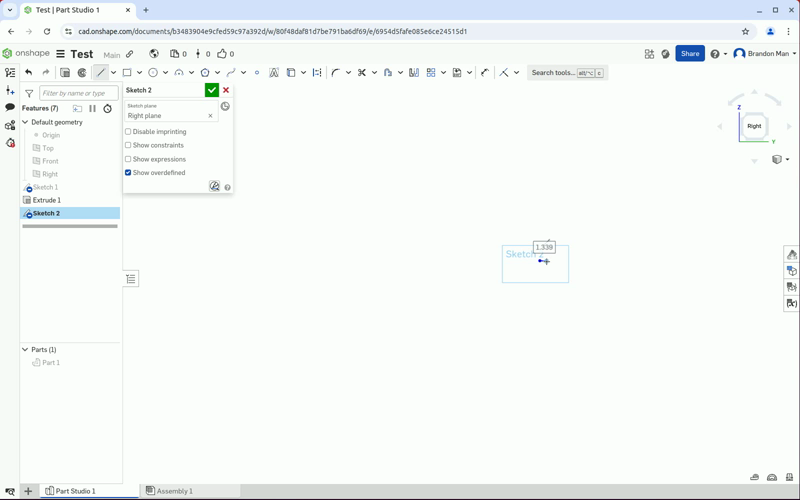
mouse_move(576, 261)
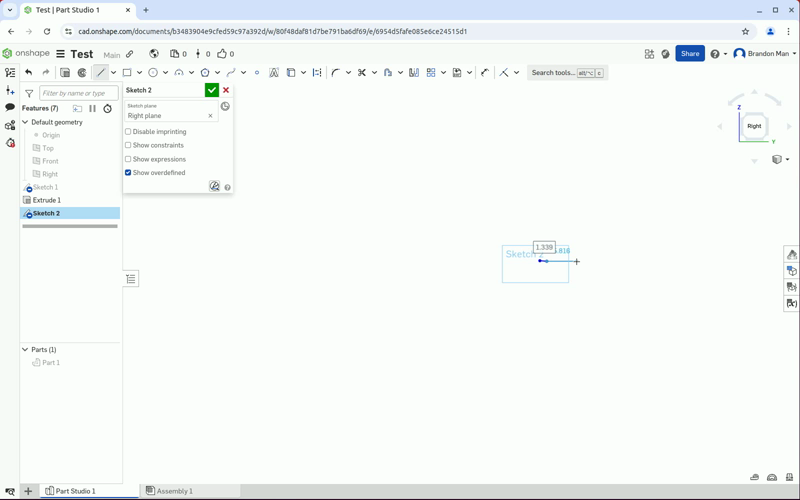
mouse_move(544, 270)
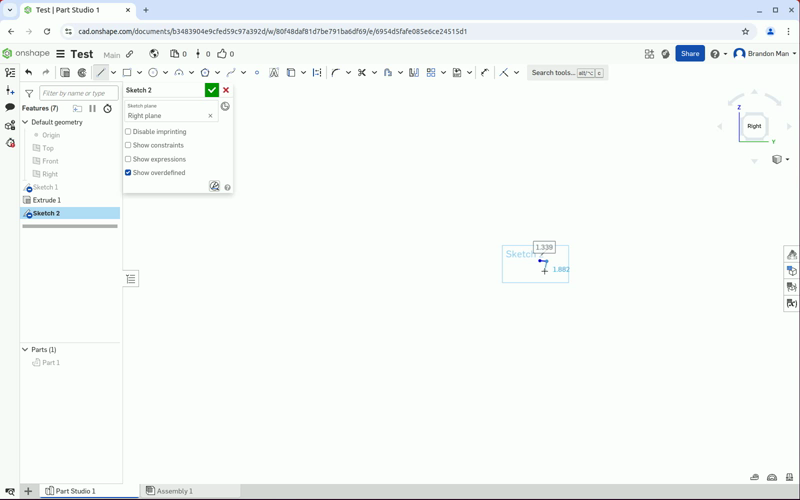
click(544, 270)
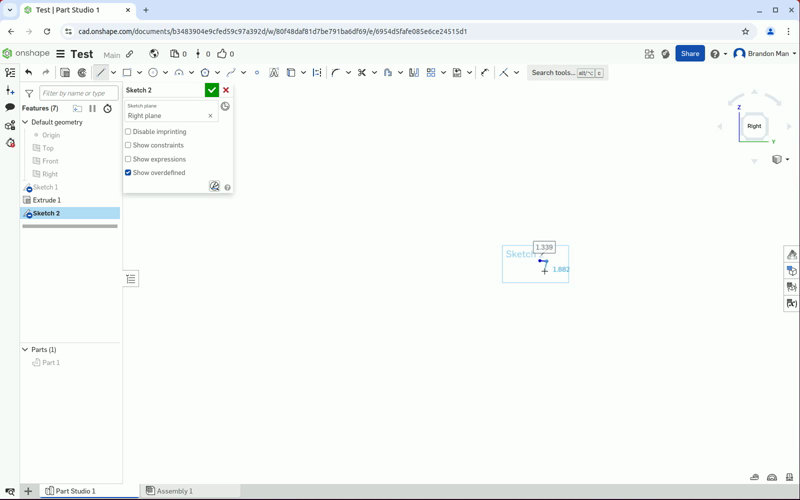
key_up(shift)
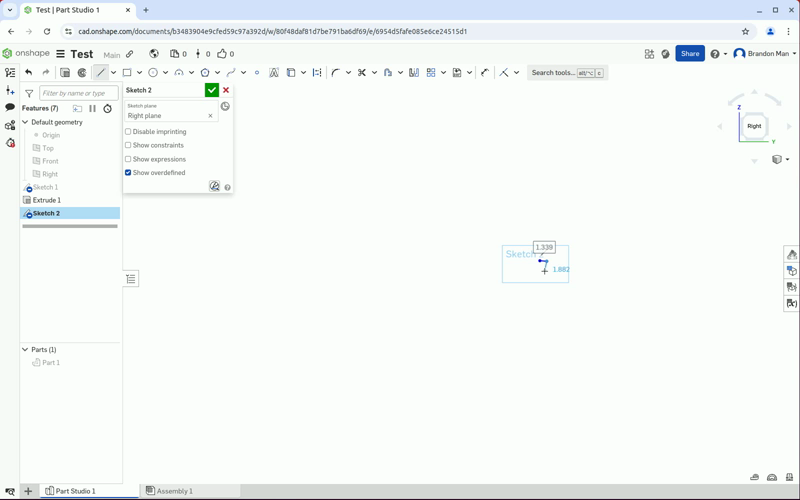
key_down(shift)
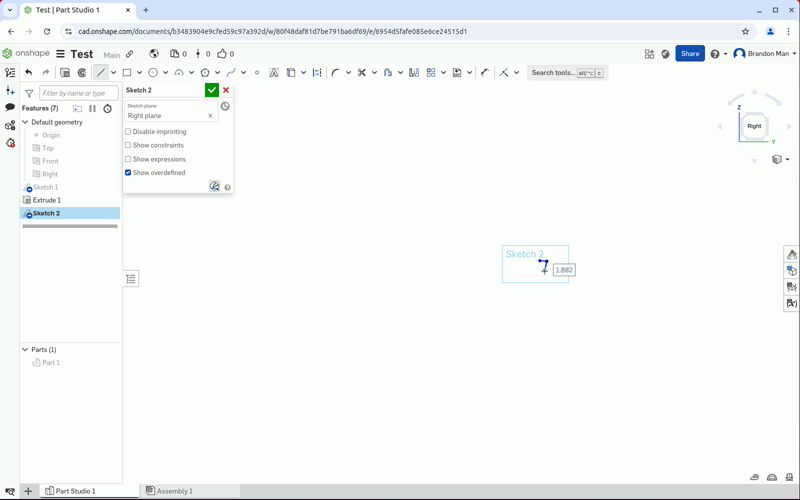
mouse_move(574, 270)
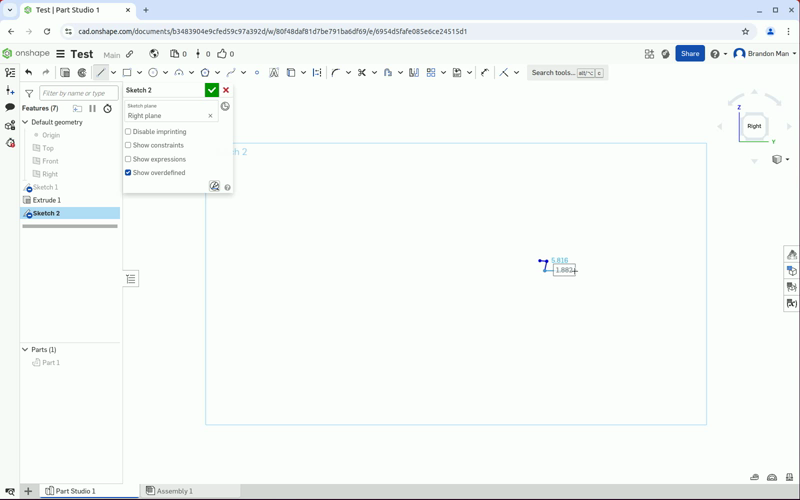
mouse_move(566, 270)
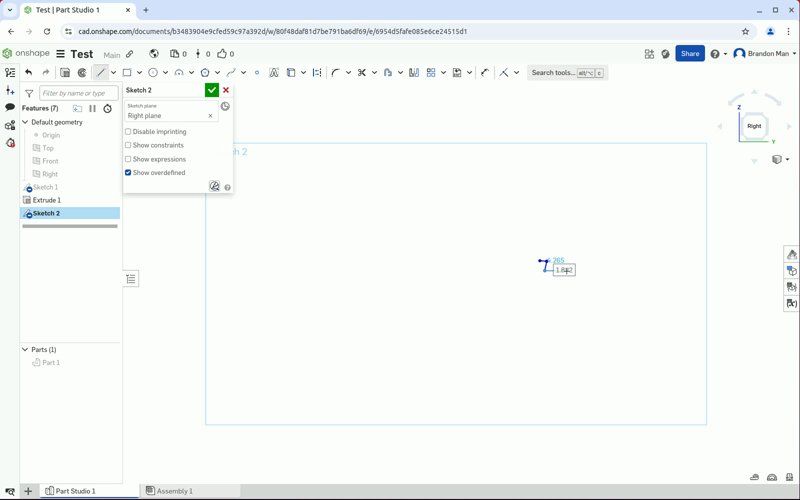
click(566, 270)
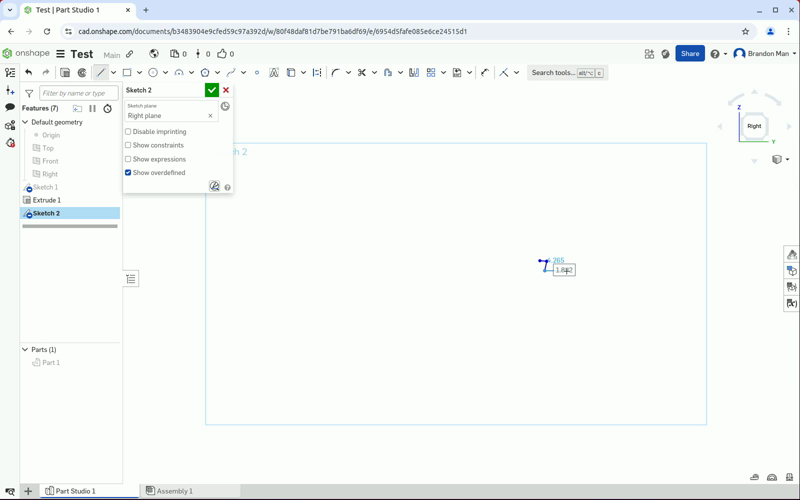
key_up(shift)
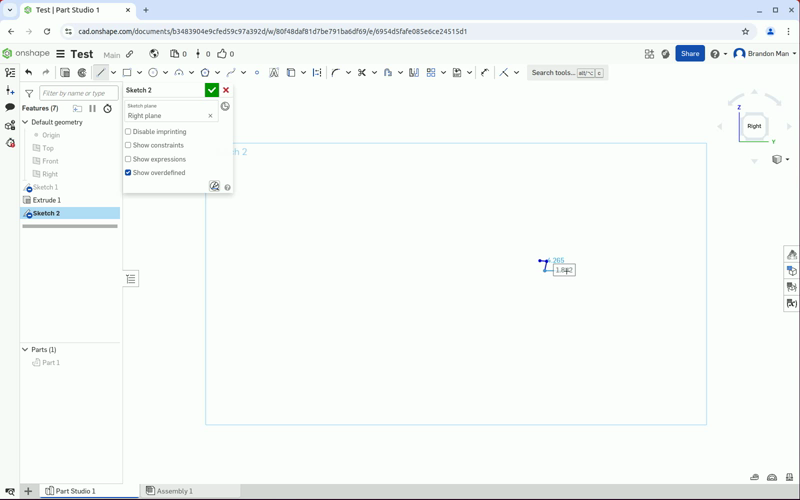
key_down(shift)
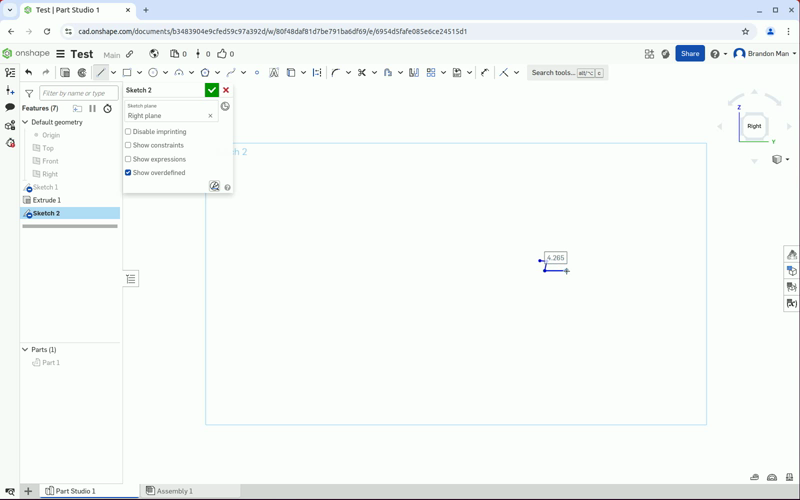
mouse_move(589, 270)
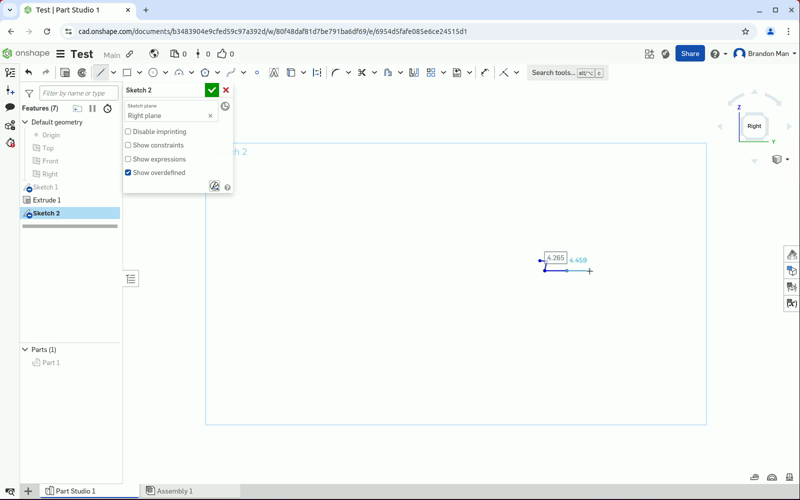
mouse_move(574, 236)
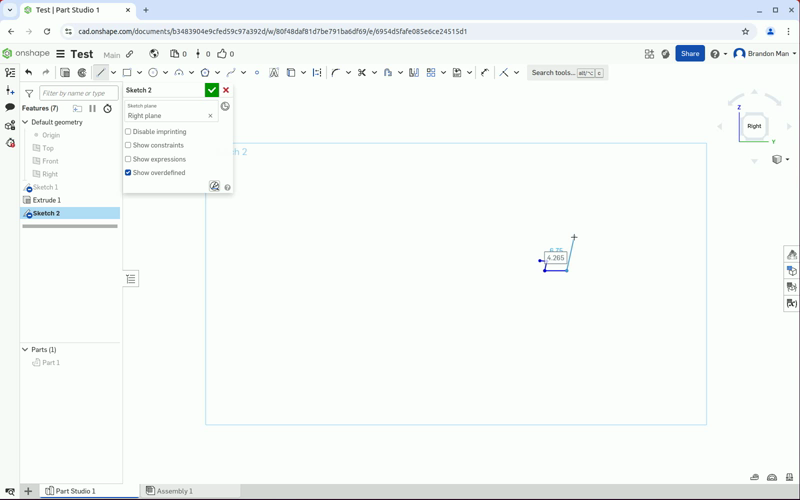
click(574, 236)
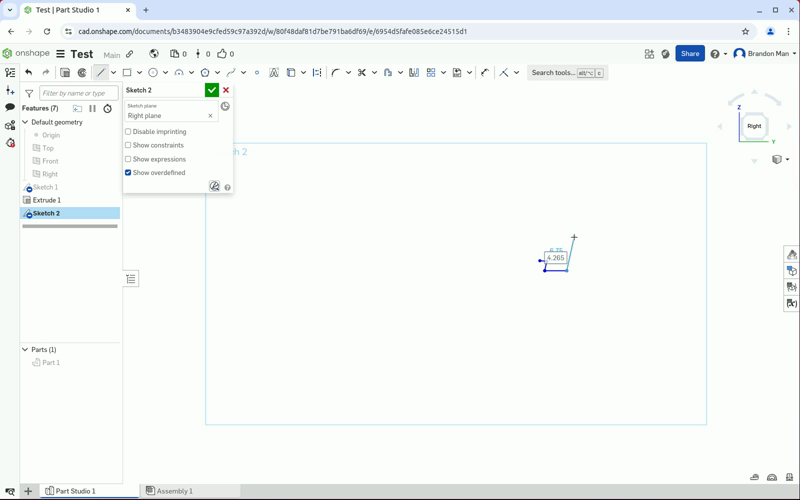
key_up(shift)
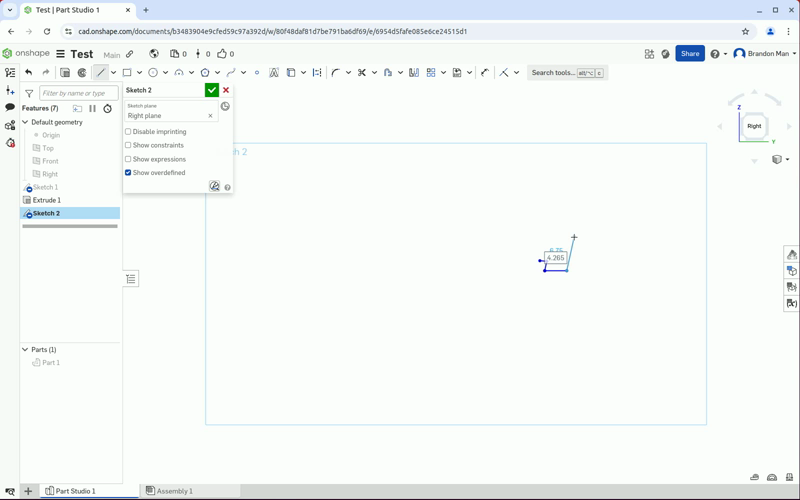
key_down(shift)
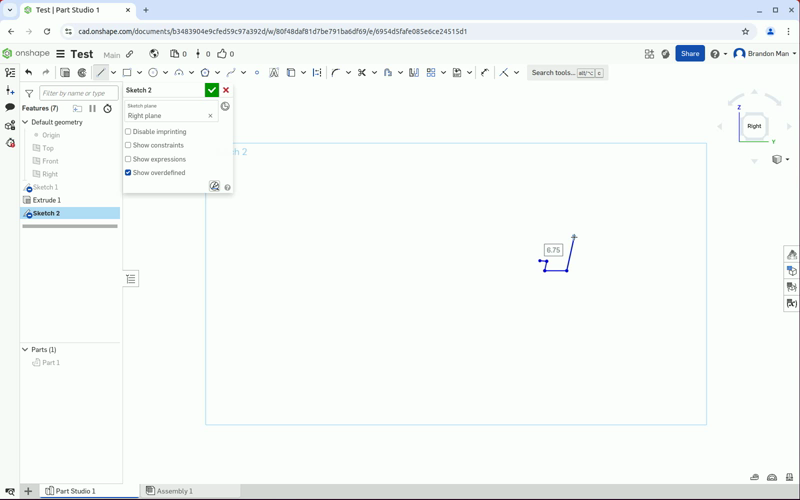
mouse_move(589, 236)
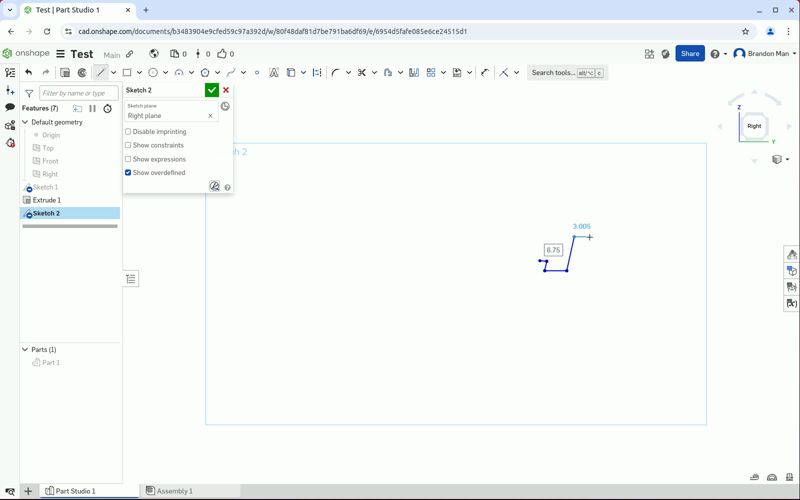
mouse_move(554, 236)
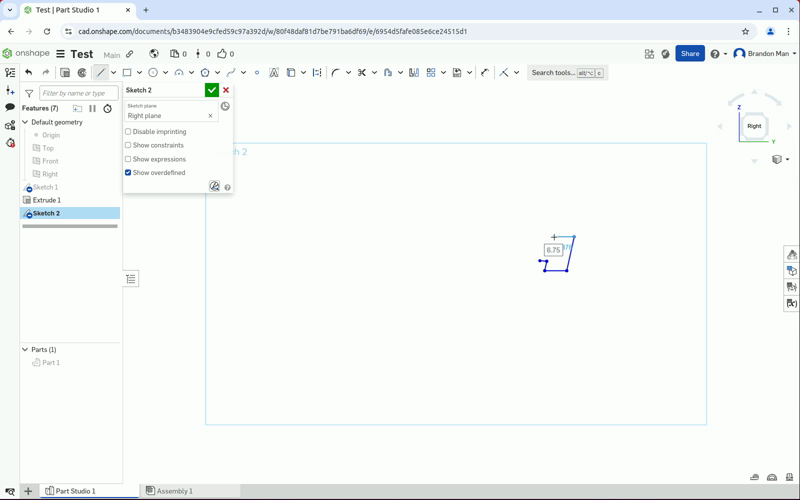
click(554, 236)
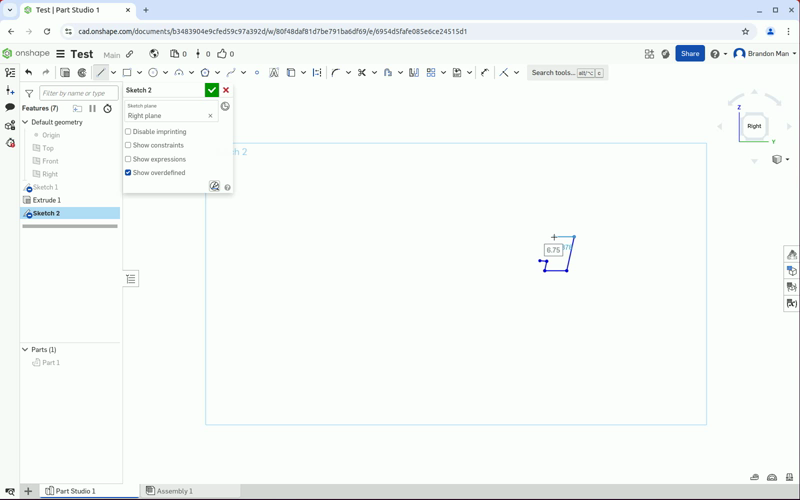
key_up(shift)
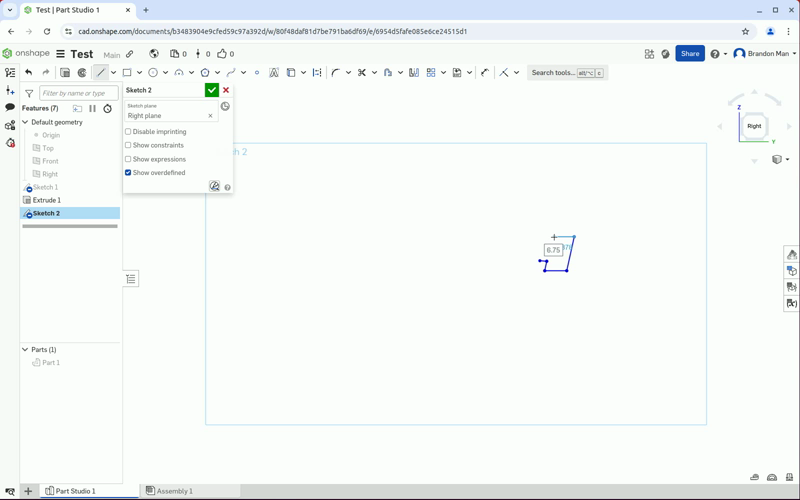
mouse_move(584, 236)
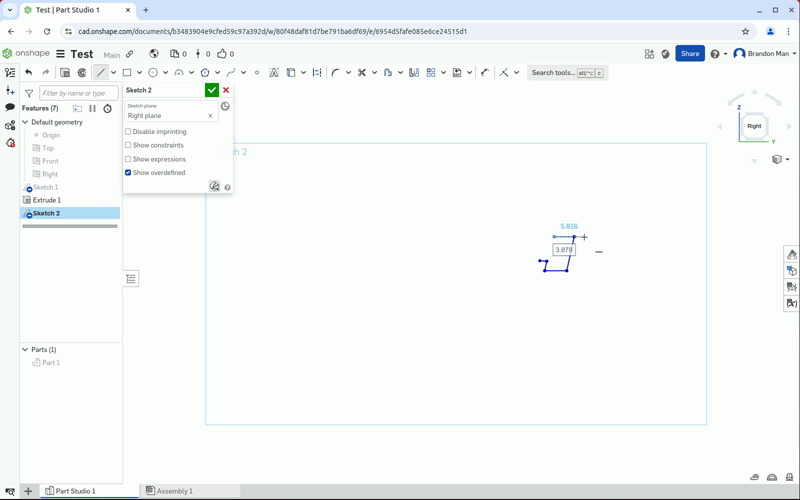
key_down(shift)
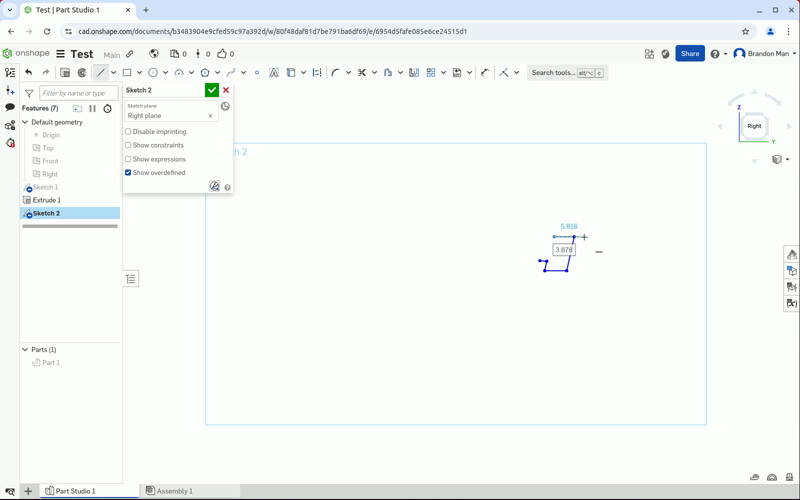
mouse_move(540, 260)
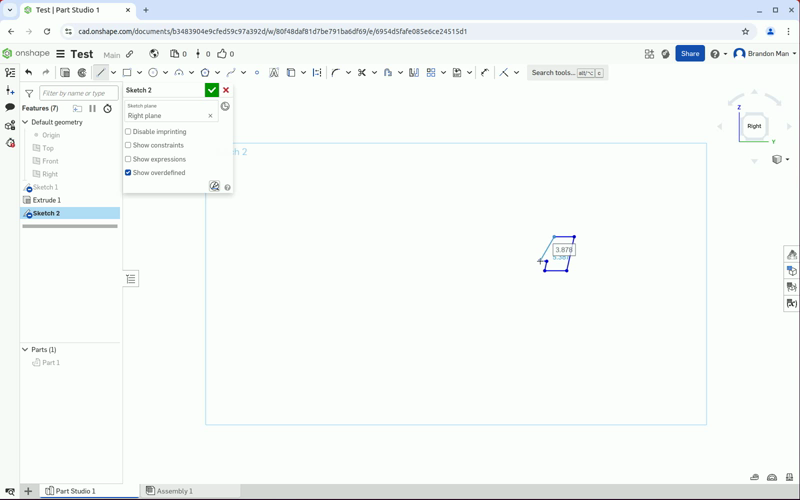
key_up(shift)
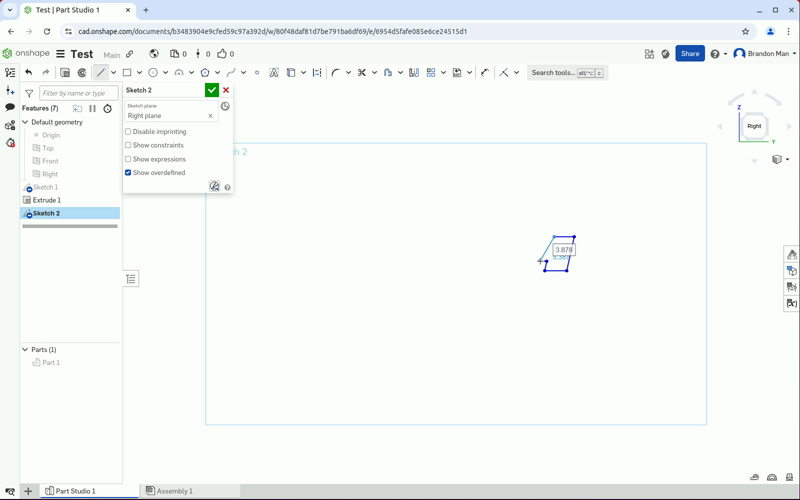
click(540, 260)
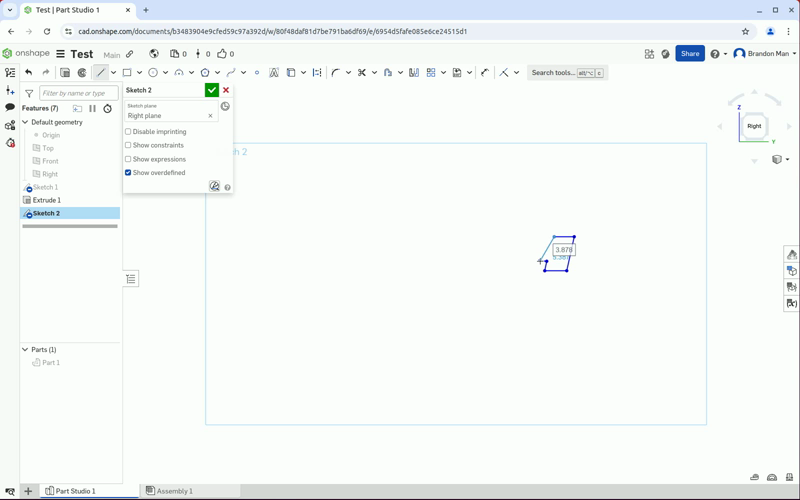
key(esc)
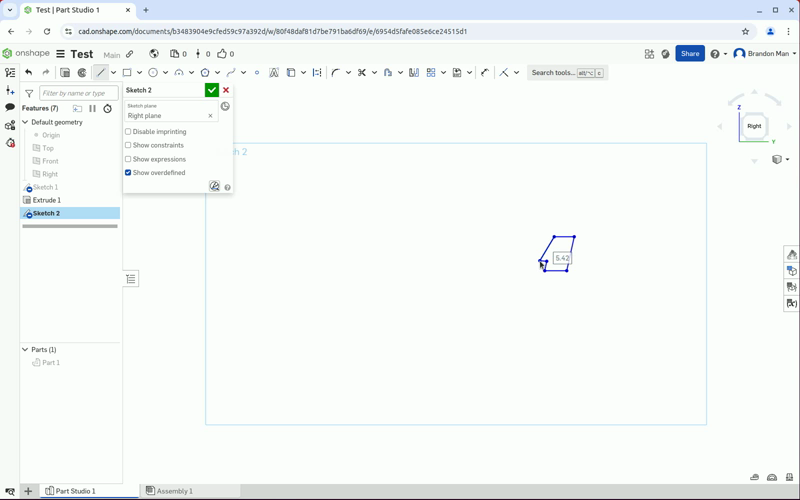
mouse_move(567, 249)
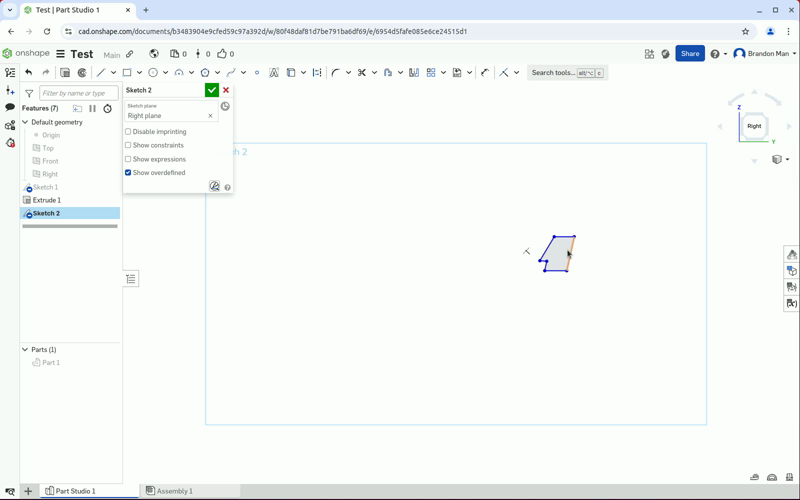
scroll(6)
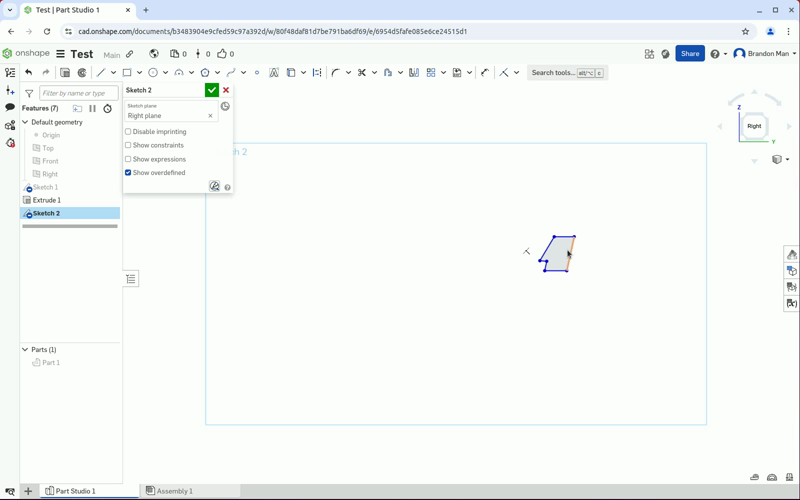
scroll(6)
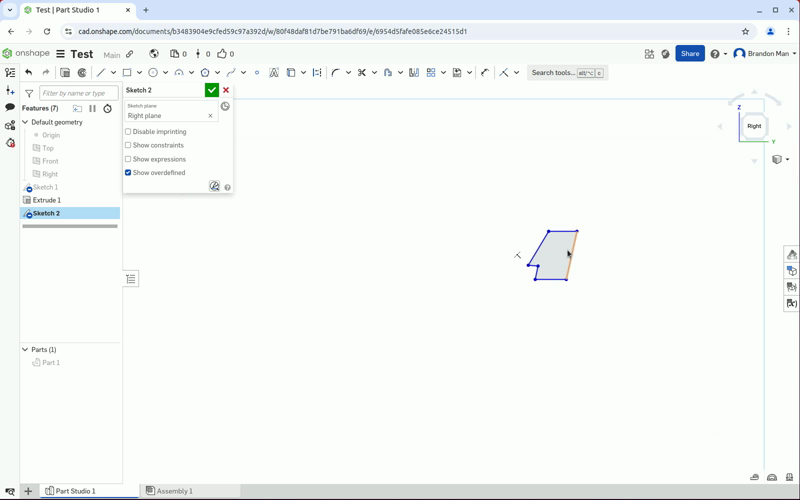
scroll(6)
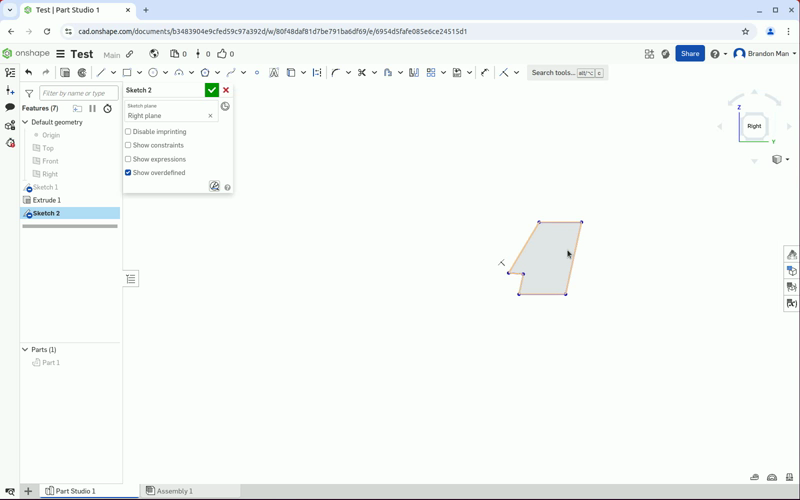
scroll(6)
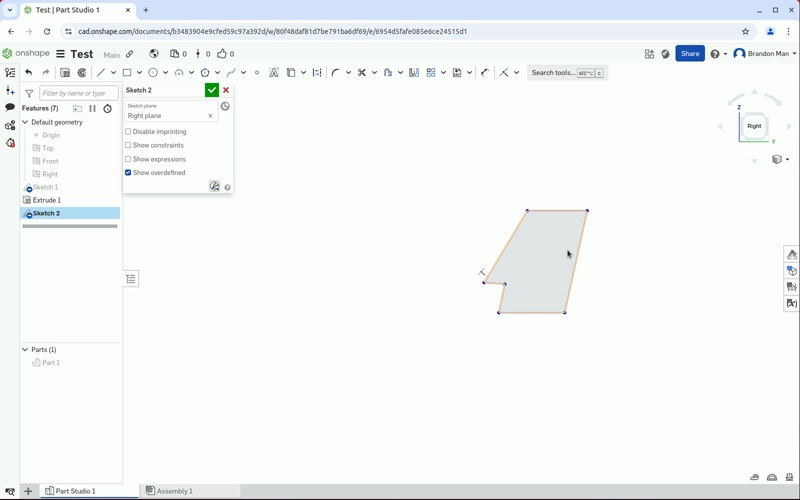
scroll(6)
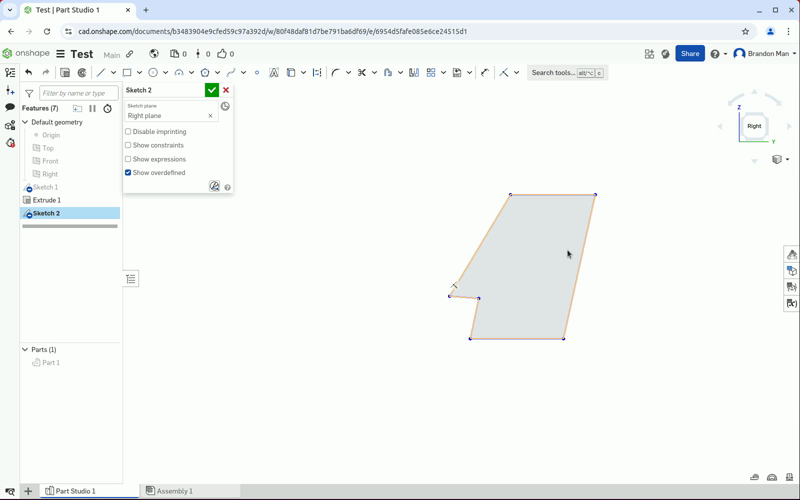
scroll(6)
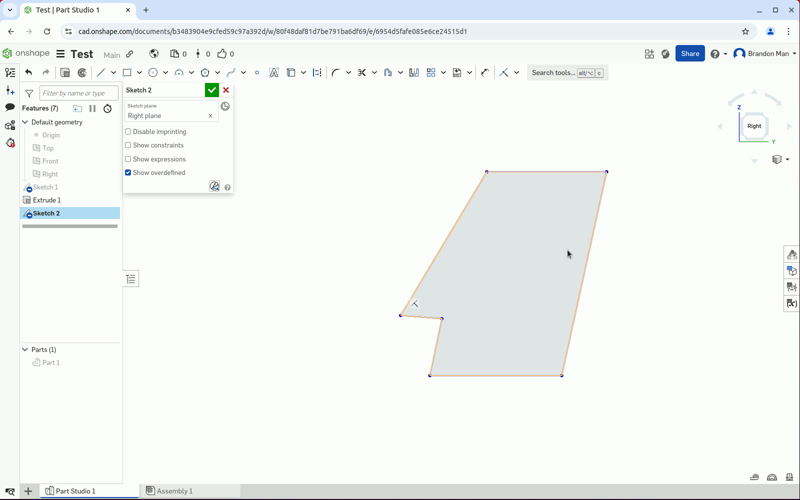
scroll(6)
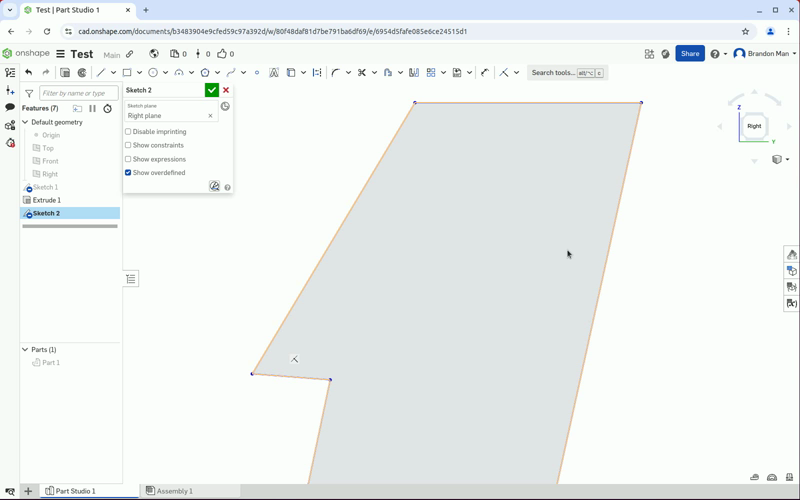
click(567, 249)
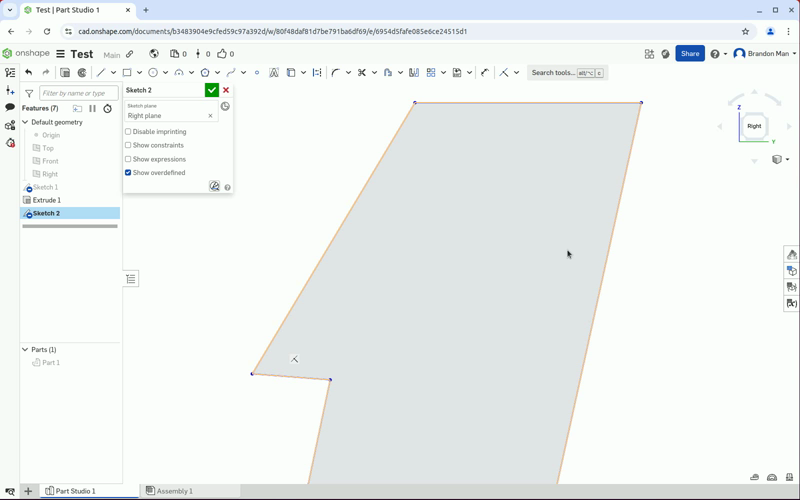
scroll(-6)
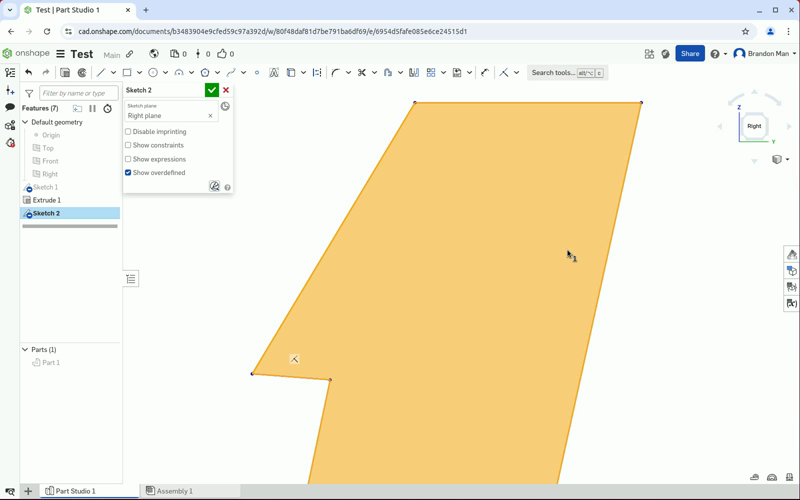
scroll(-6)
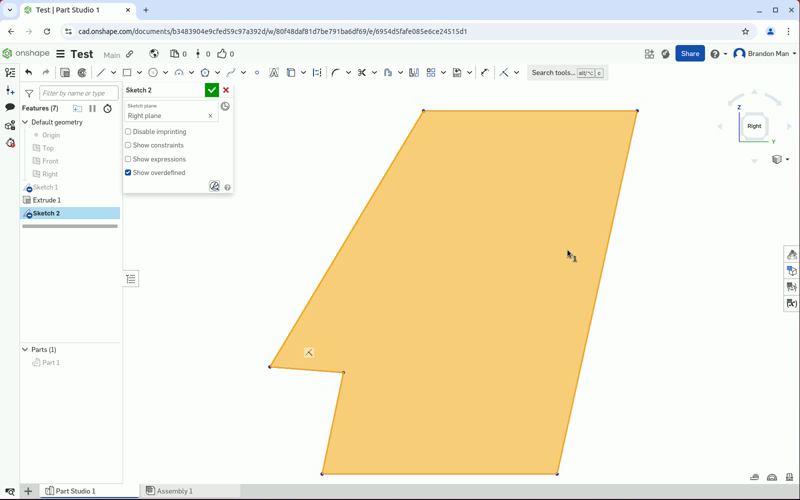
scroll(-6)
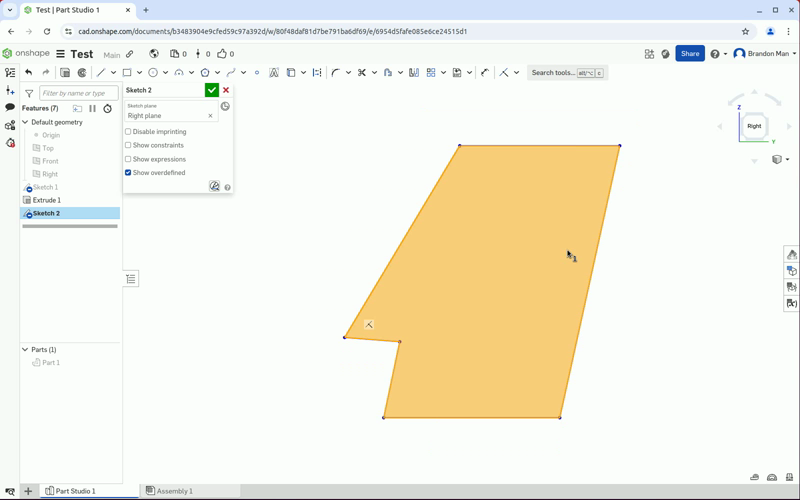
scroll(-6)
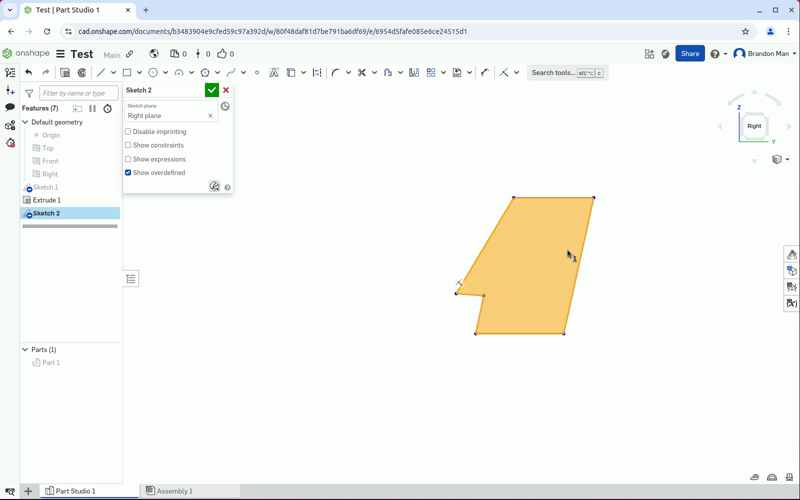
scroll(-6)
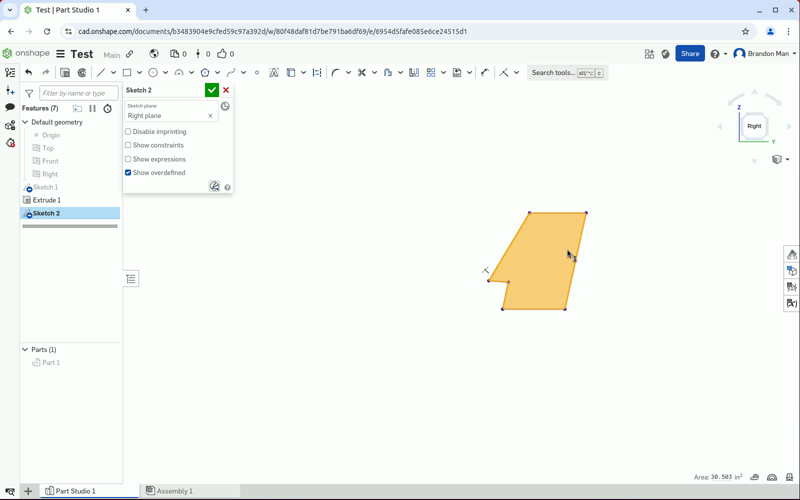
scroll(-6)
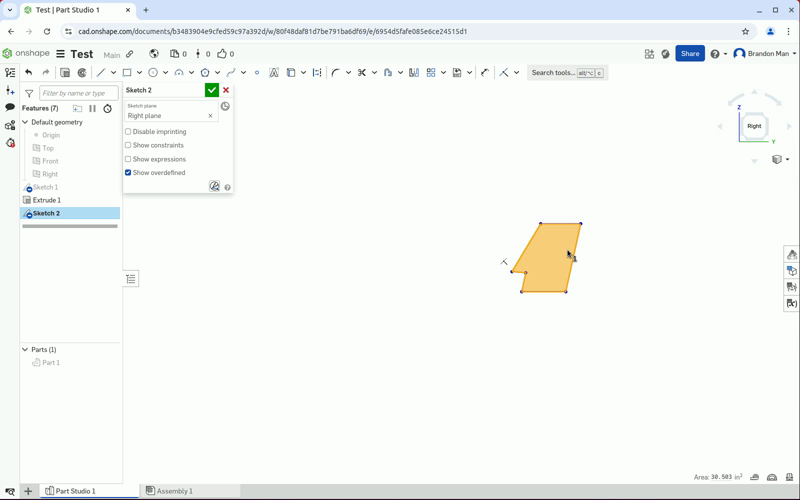
scroll(-6)
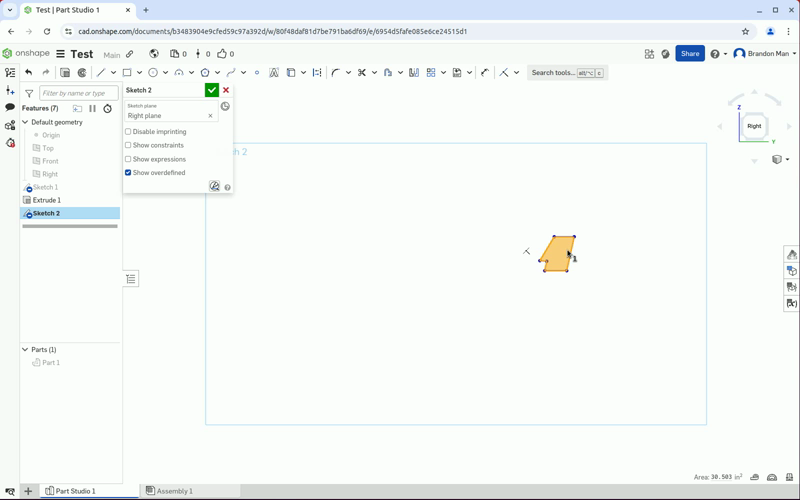
mouse_move(73, 352)
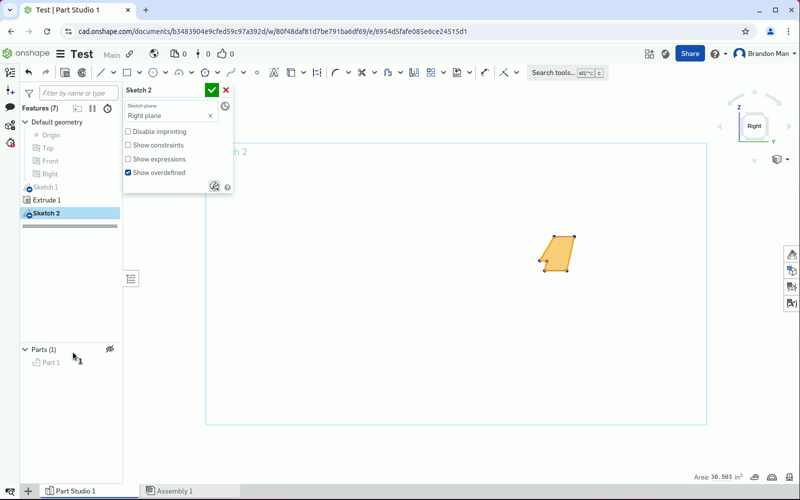
key(shift+y)
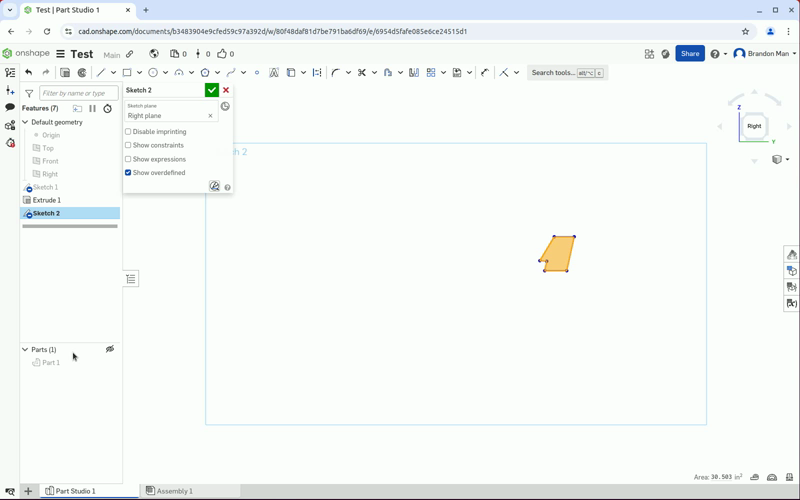
key(shift+e)
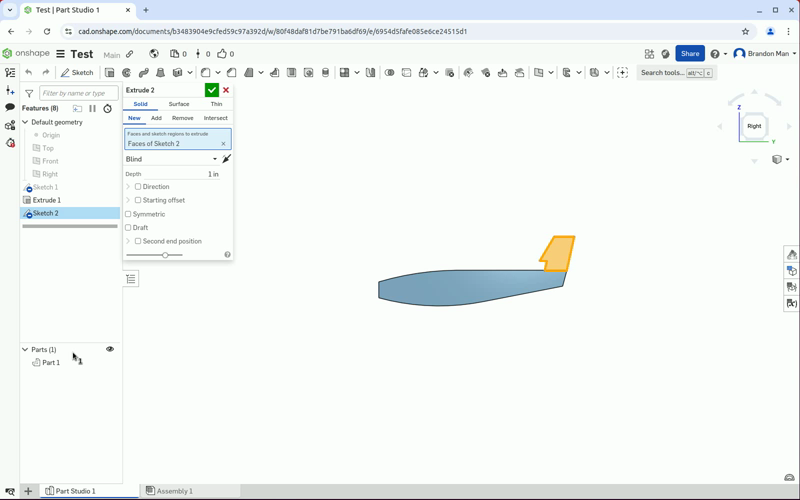
mouse_move(143, 106)
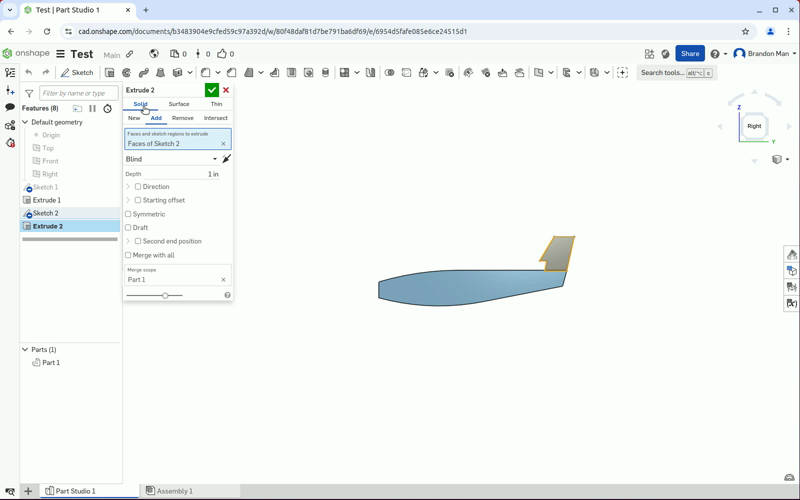
click(143, 106)
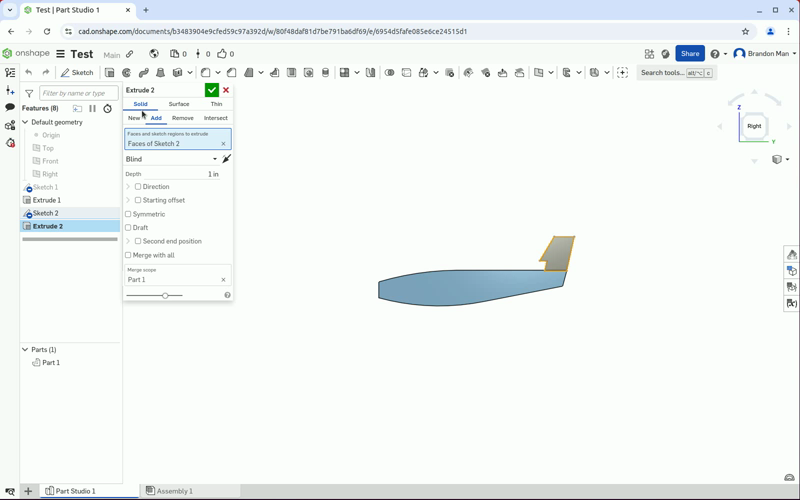
mouse_move(137, 120)
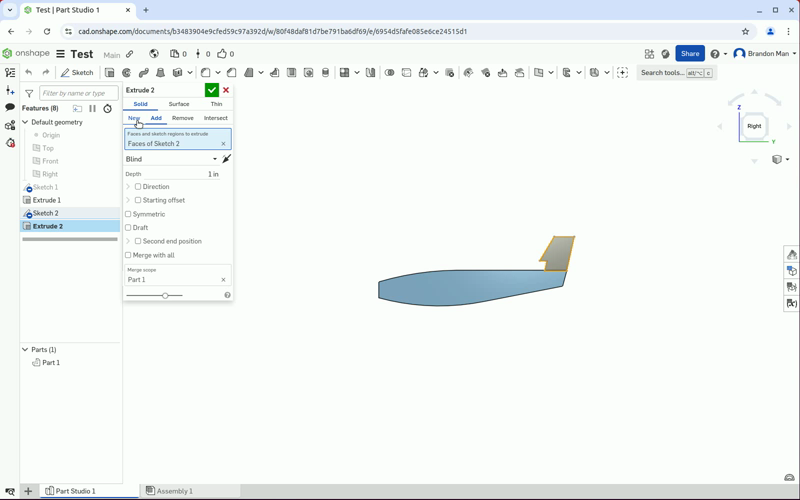
click(137, 120)
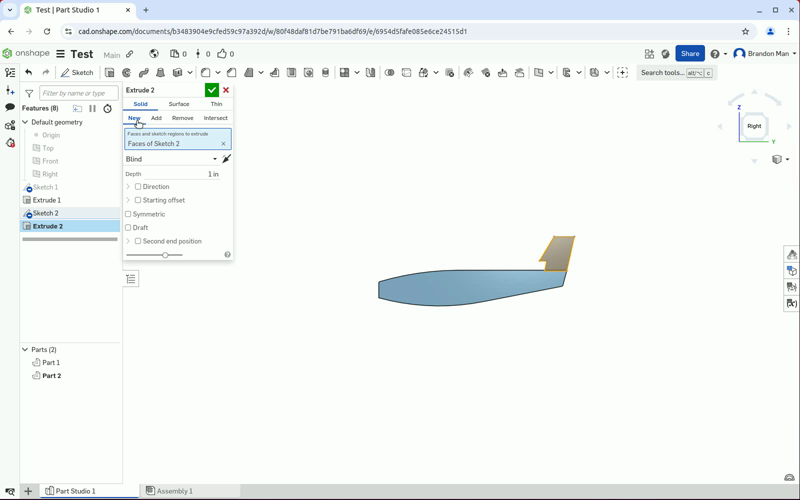
key(tab, 4)
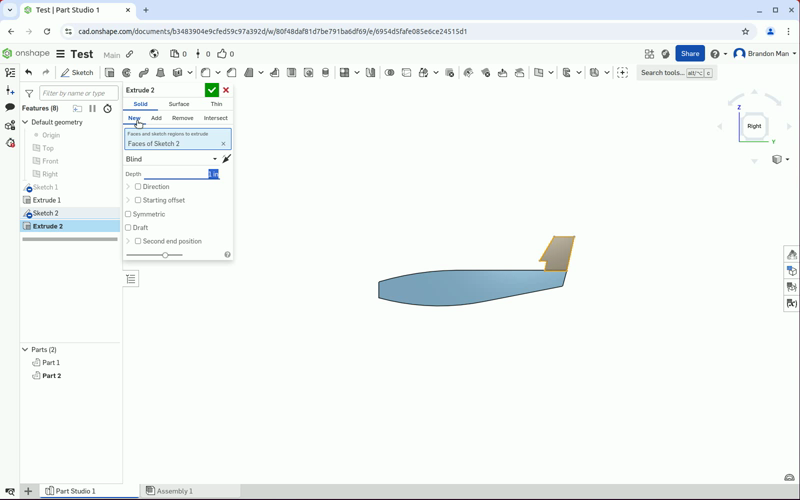
text(0.962)
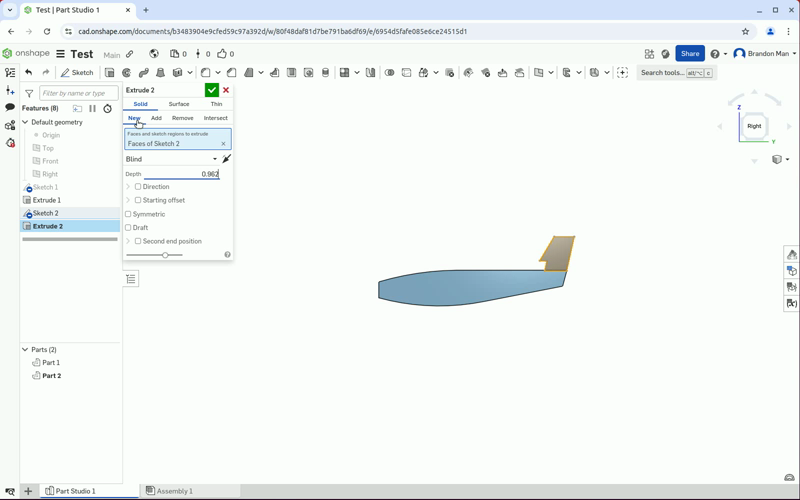
key(tab, 3)
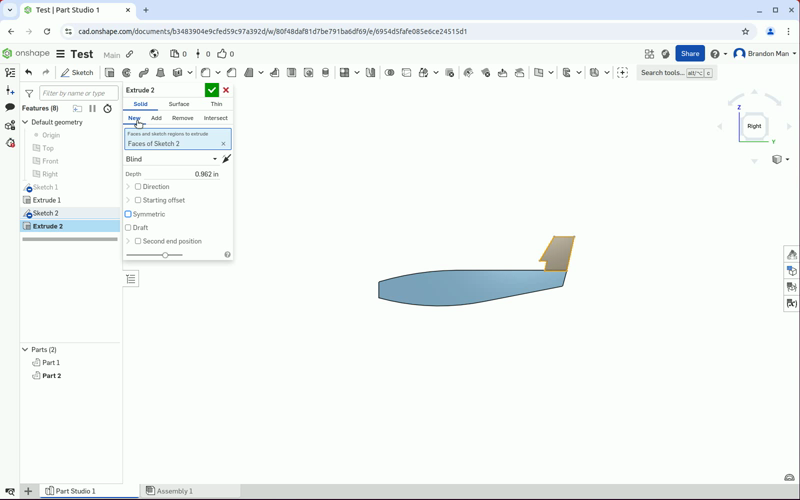
key(space)
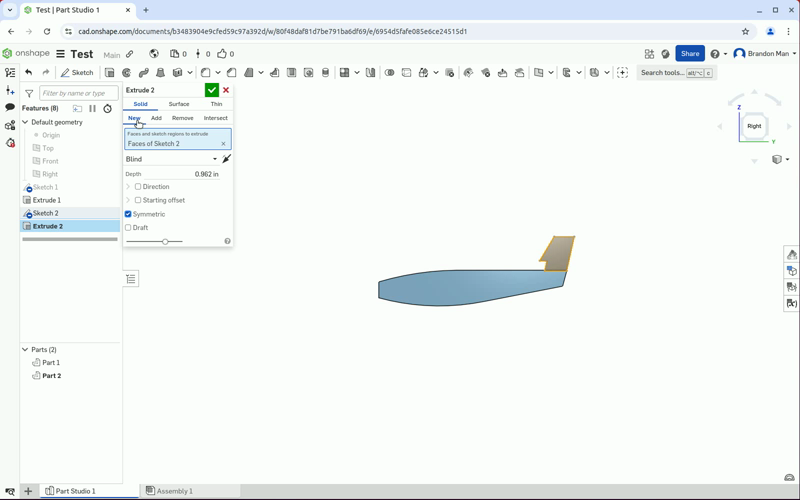
key(enter)
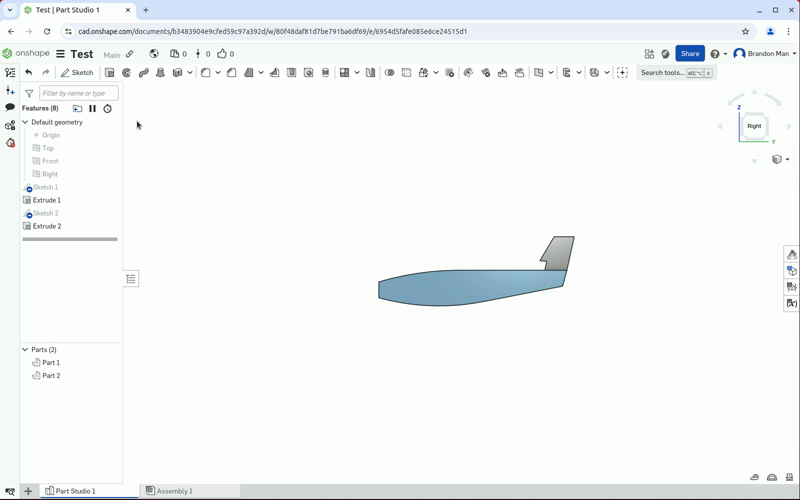
key(shift+h)
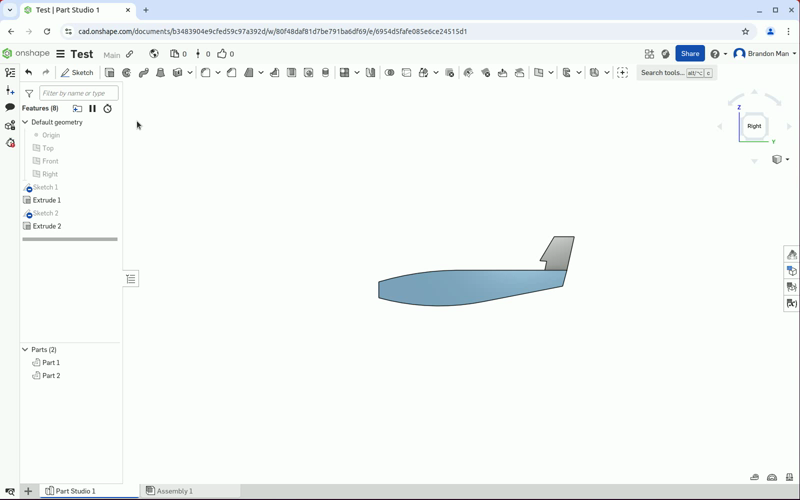
key(shift+h)
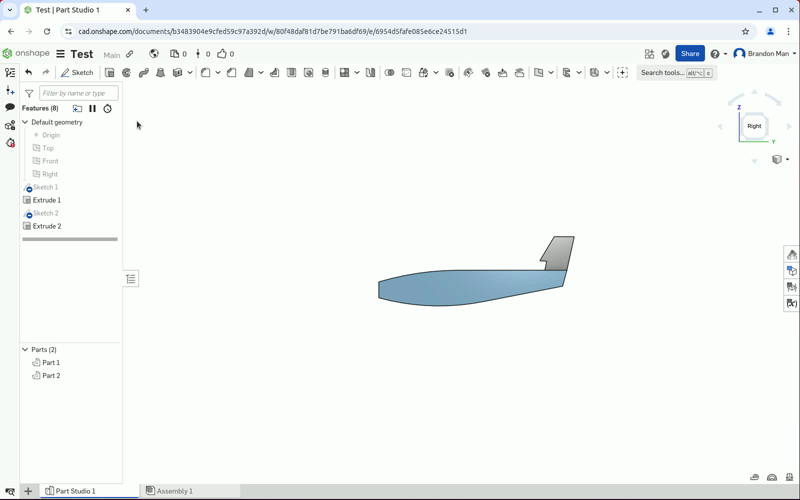
mouse_move(73, 189)
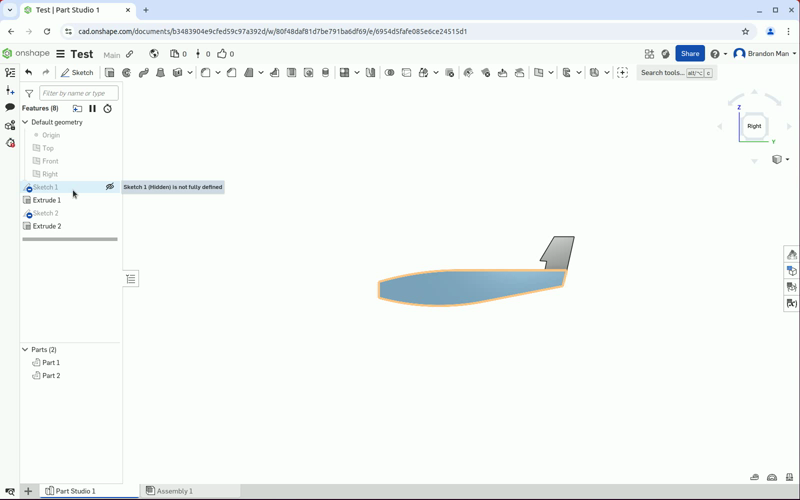
click(73, 189)
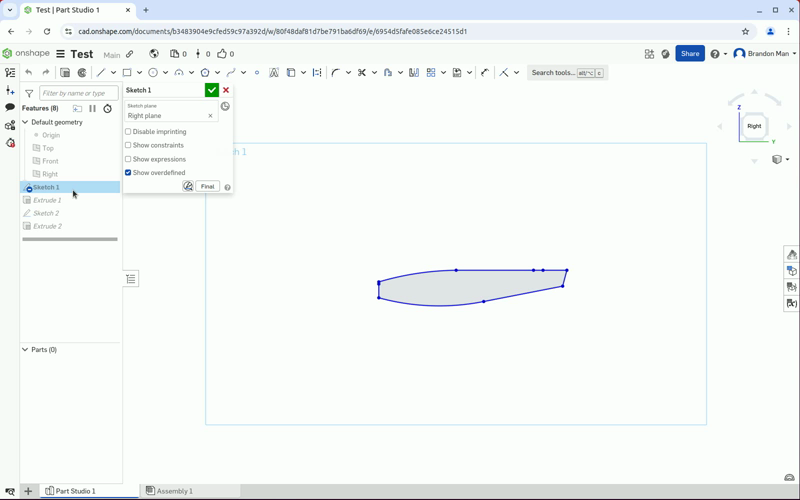
mouse_move(229, 92)
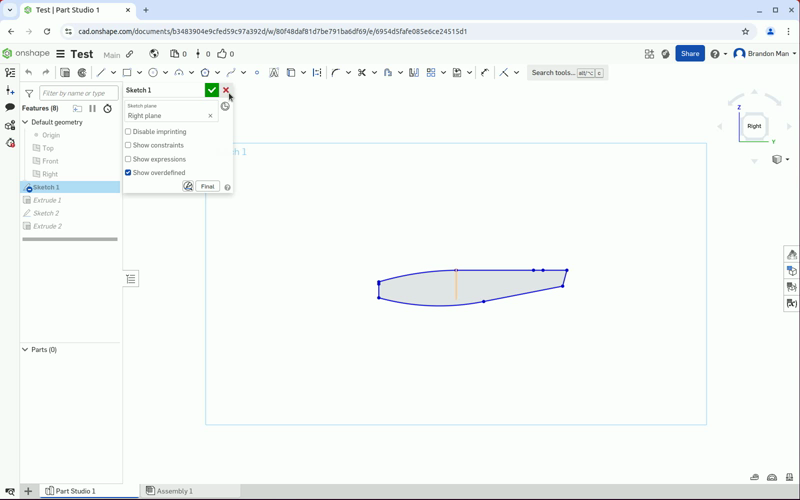
click(229, 92)
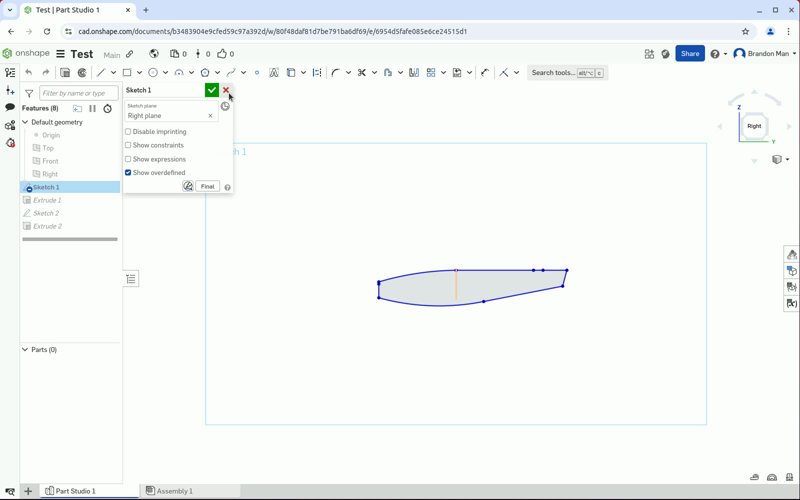
key(shift+s)
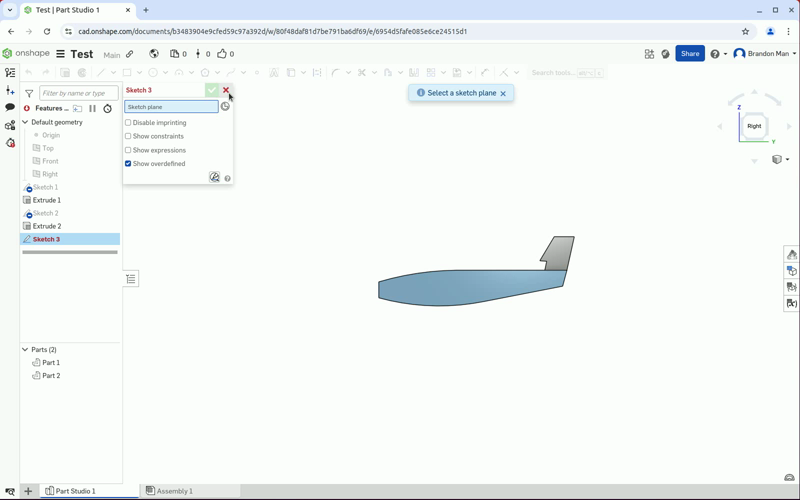
mouse_move(73, 176)
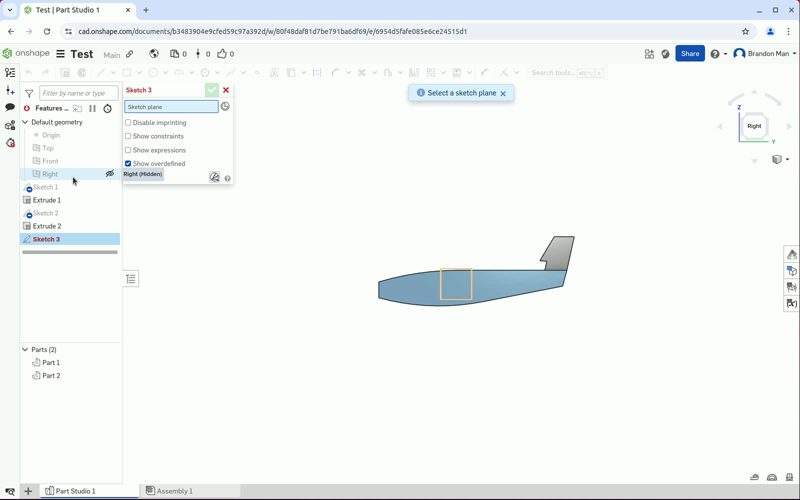
click(73, 176)
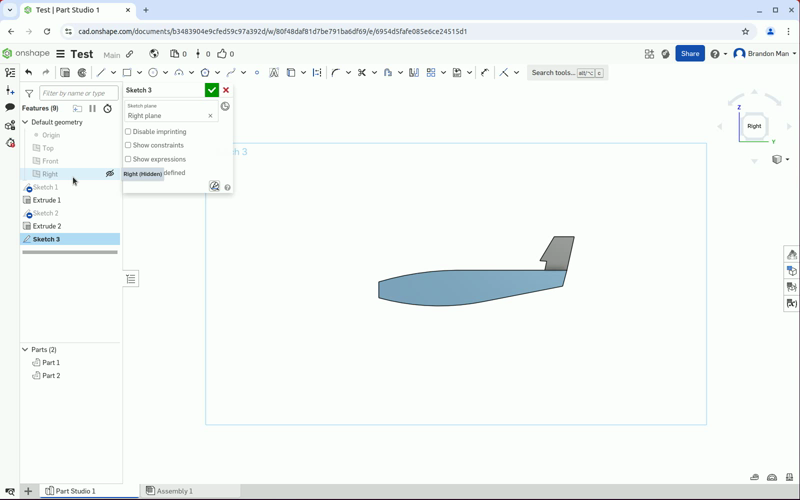
mouse_move(73, 352)
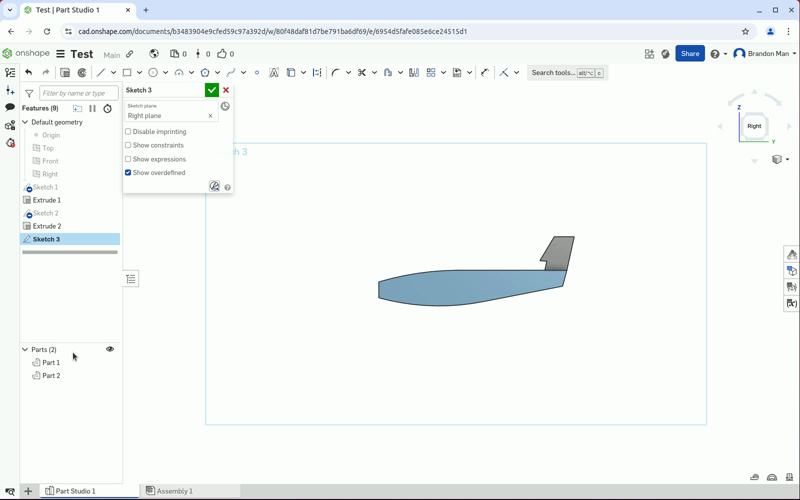
key(y)
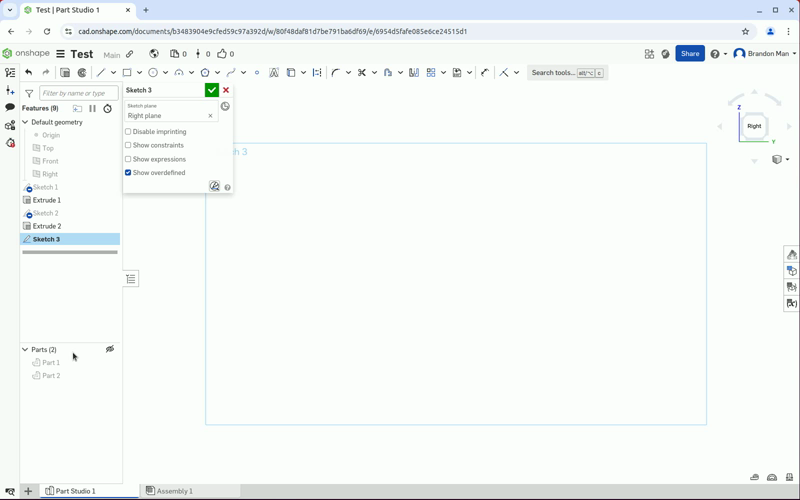
key(l)
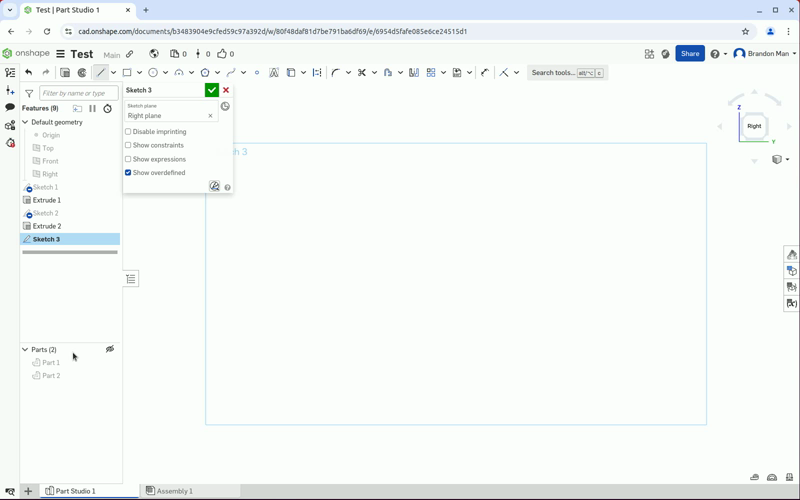
key_down(shift)
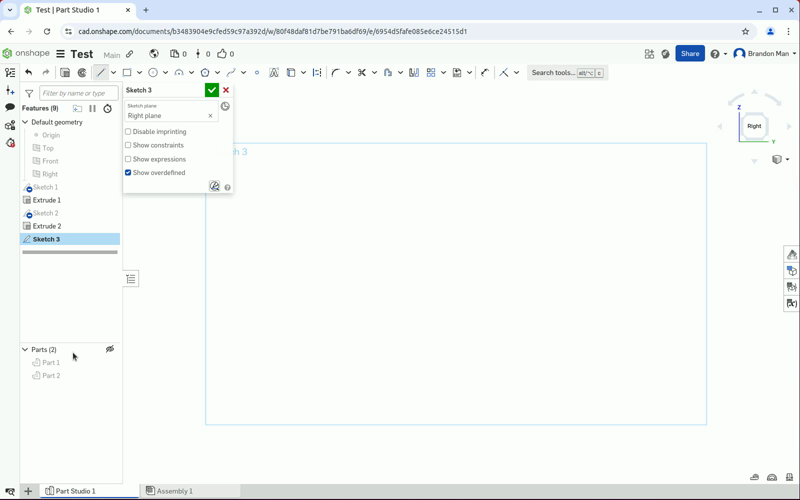
mouse_move(534, 271)
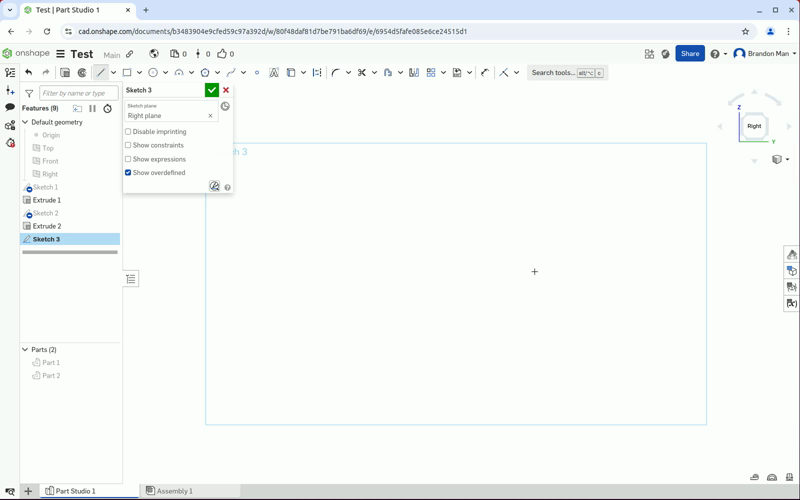
click(534, 271)
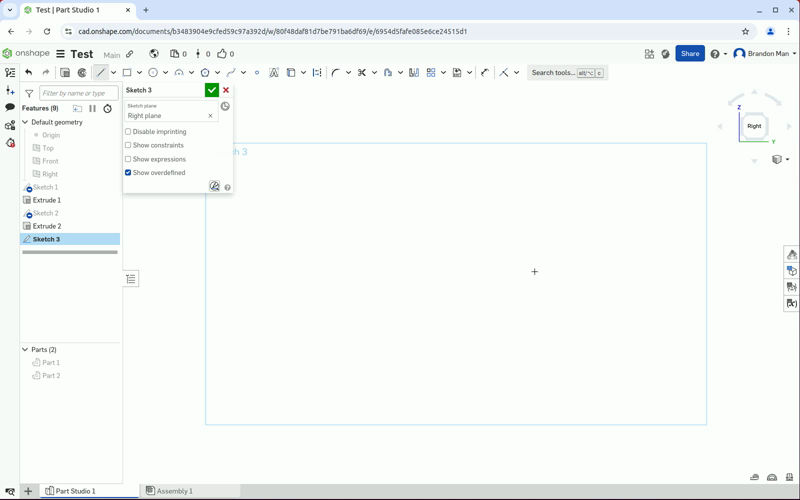
key_up(shift)
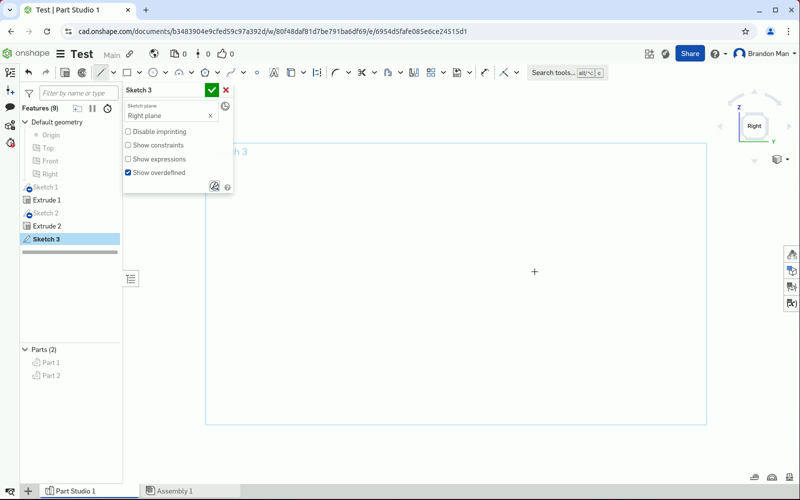
key_down(shift)
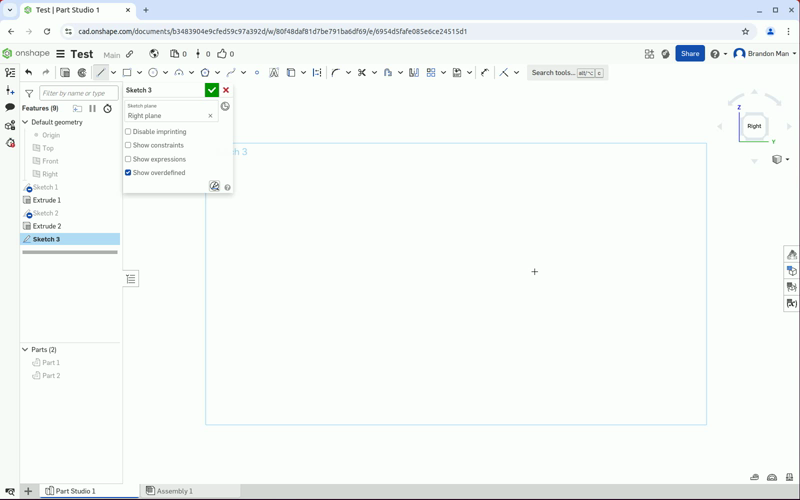
mouse_move(564, 271)
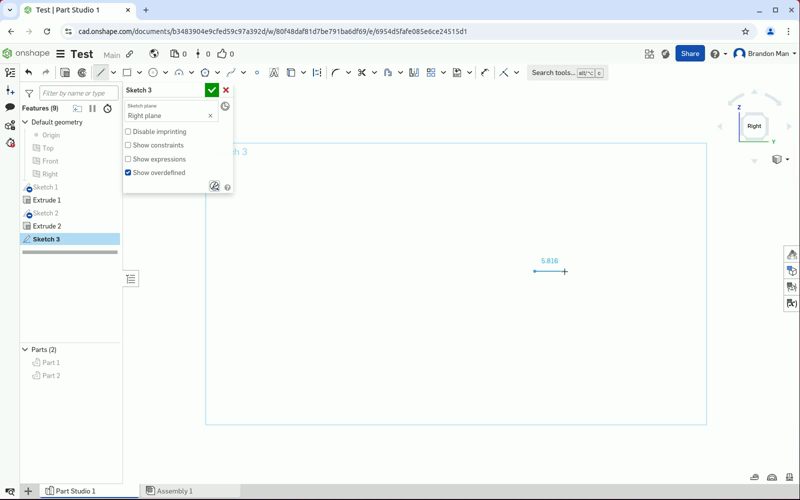
mouse_move(545, 271)
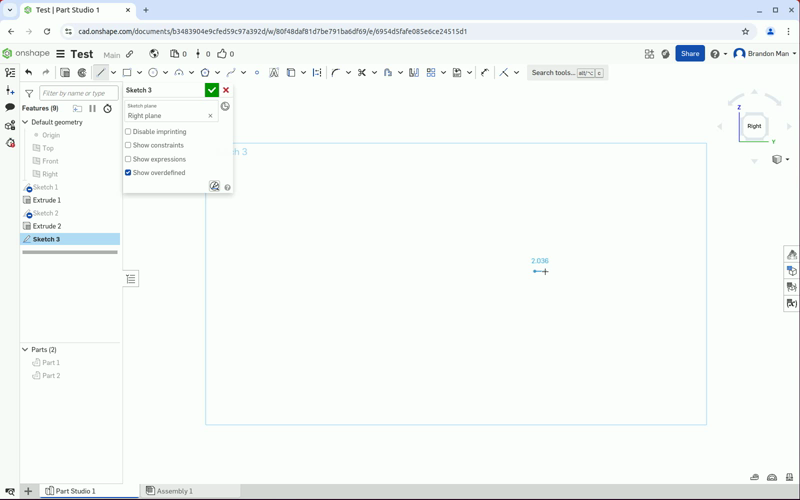
click(545, 271)
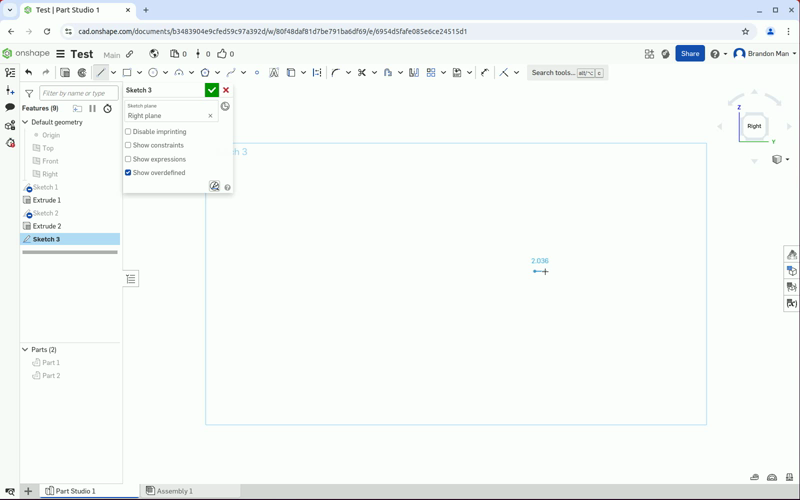
key_up(shift)
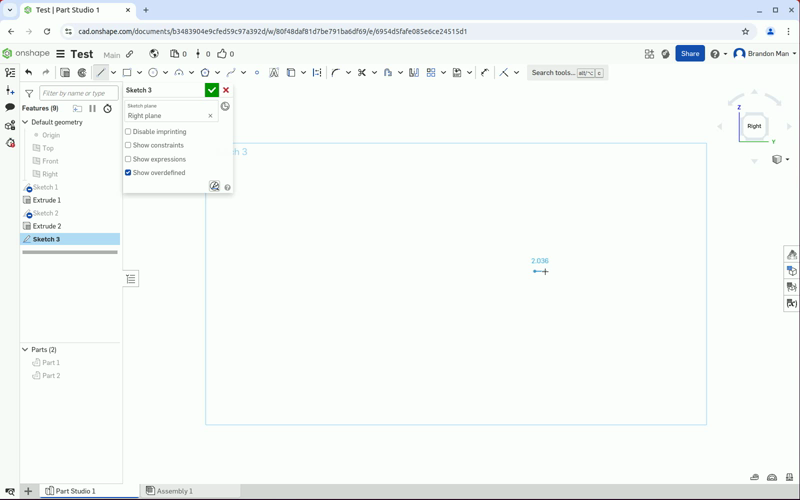
key_down(shift)
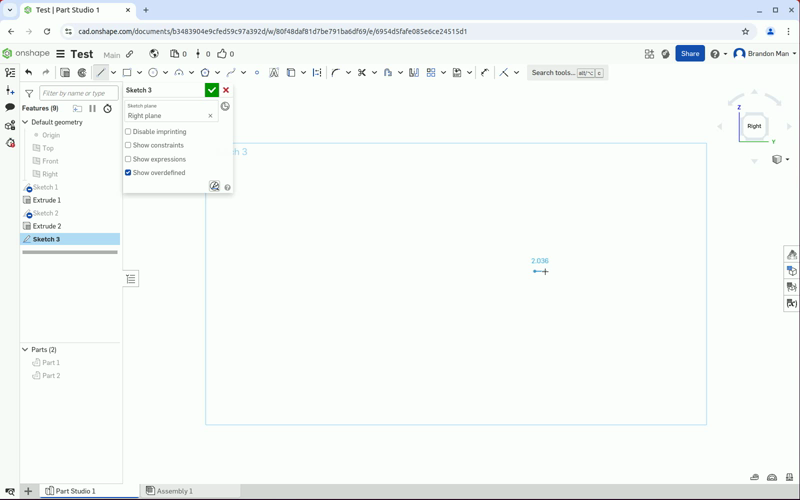
mouse_move(575, 271)
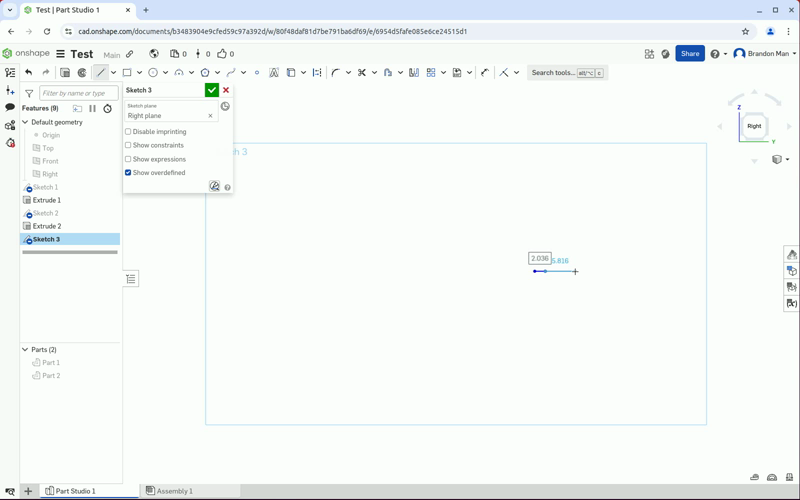
mouse_move(547, 261)
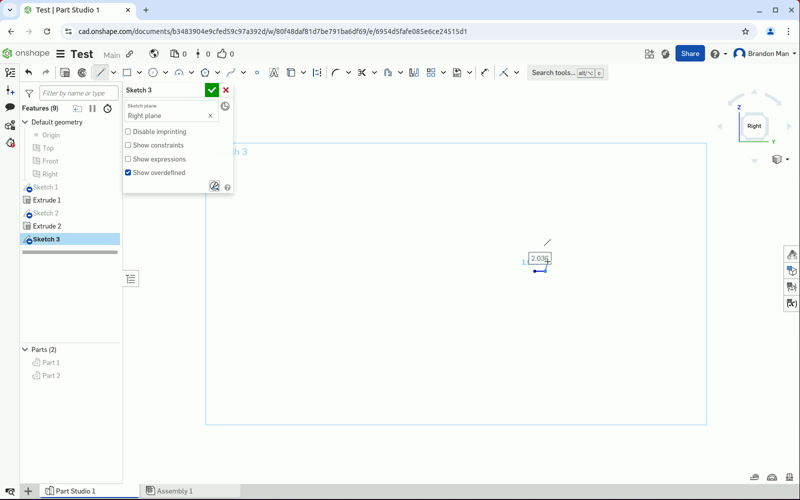
click(547, 261)
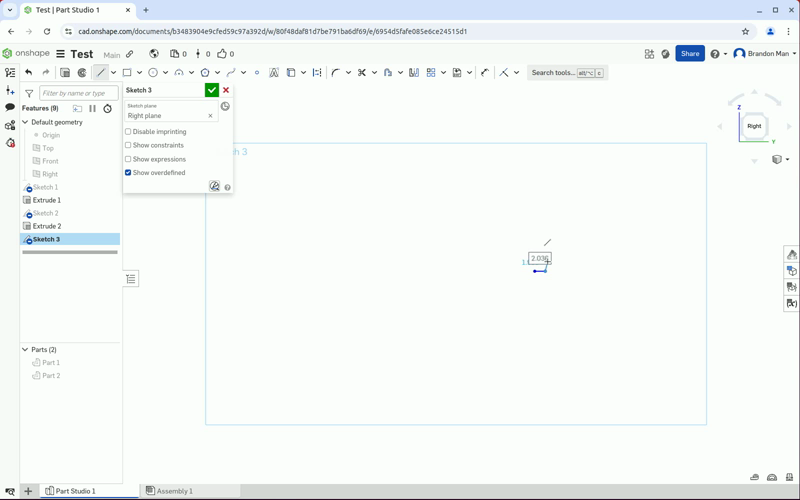
key_up(shift)
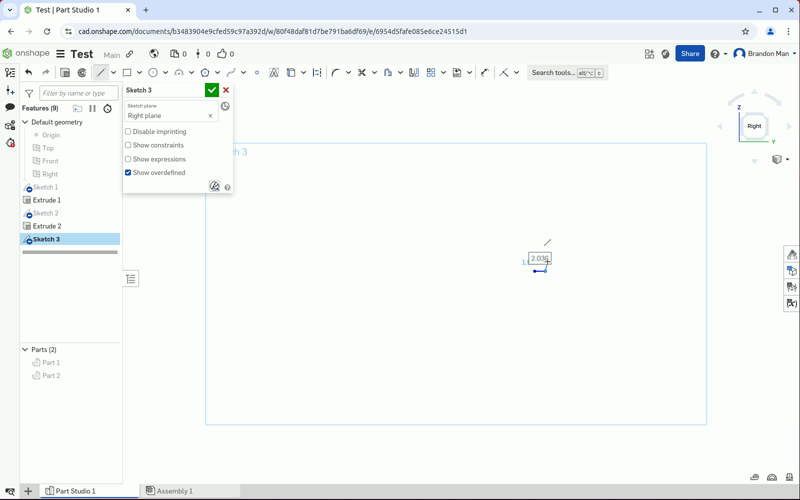
key_down(shift)
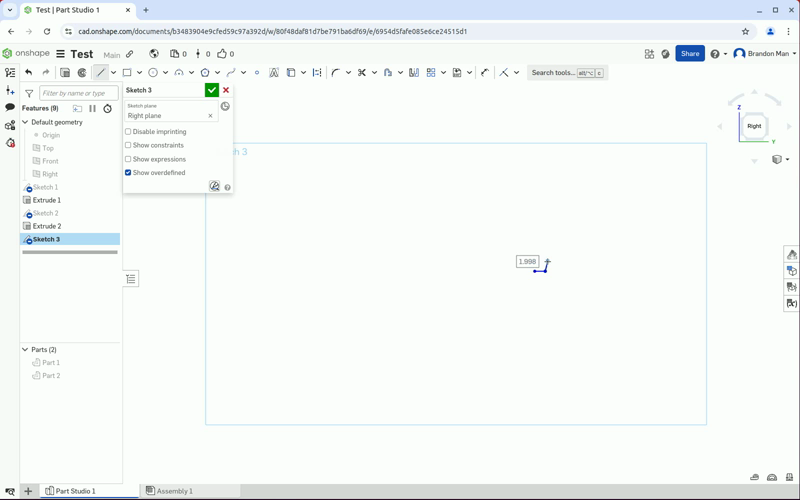
mouse_move(577, 261)
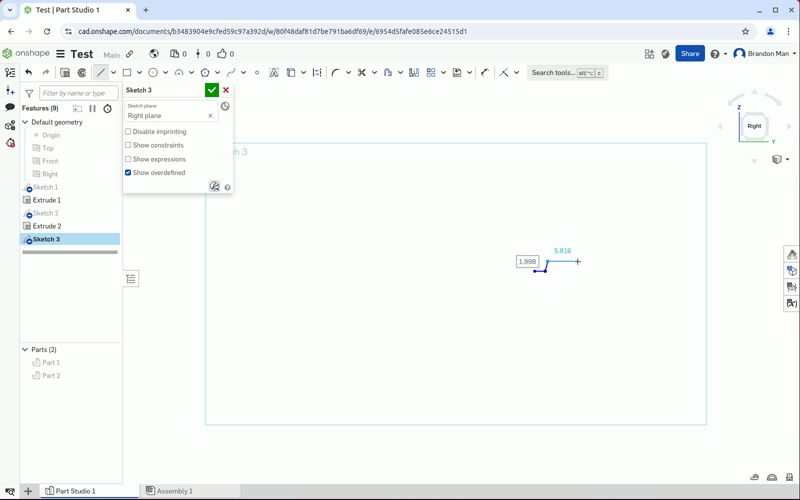
mouse_move(540, 260)
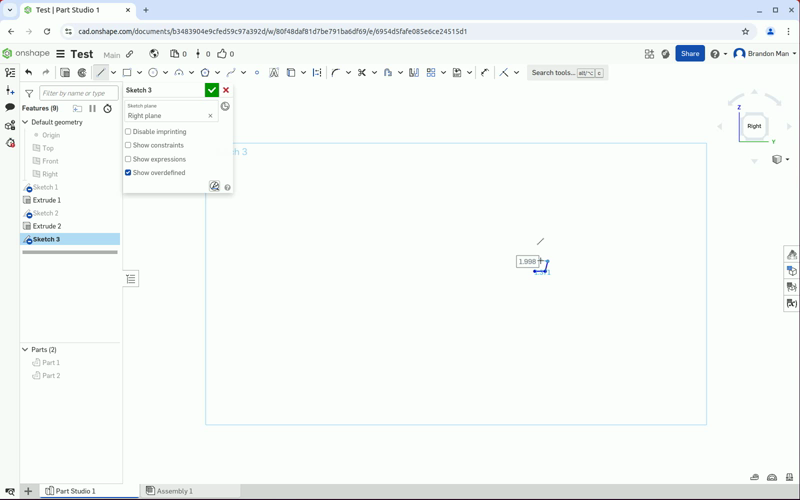
scroll(6)
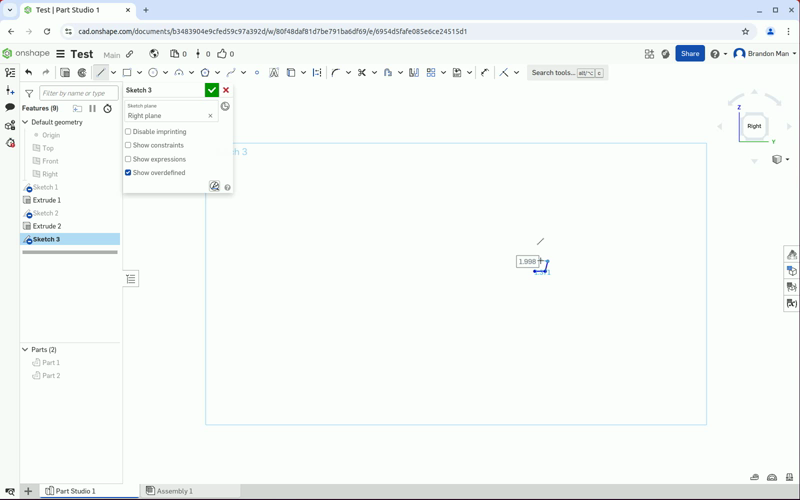
scroll(6)
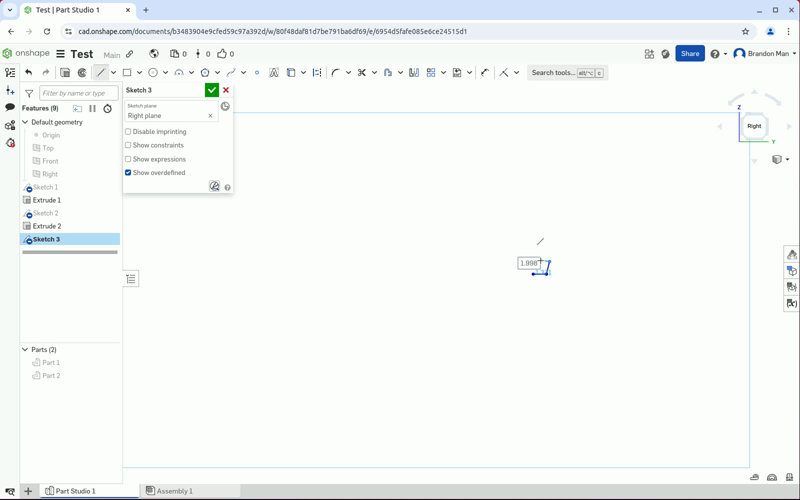
scroll(6)
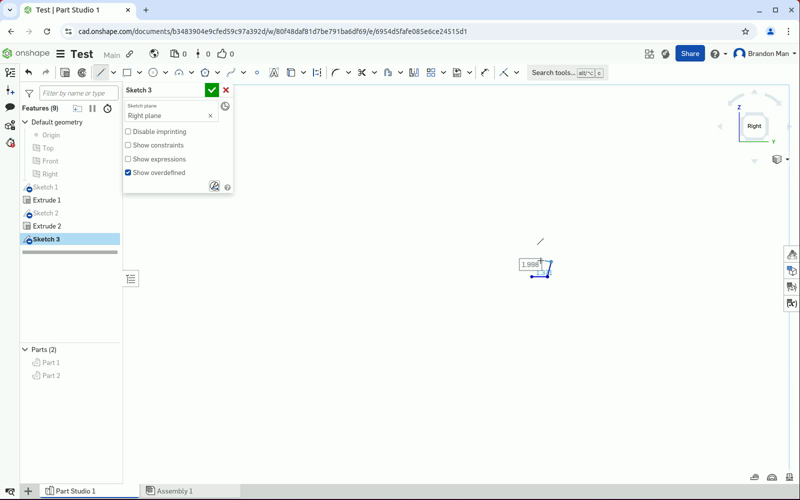
scroll(6)
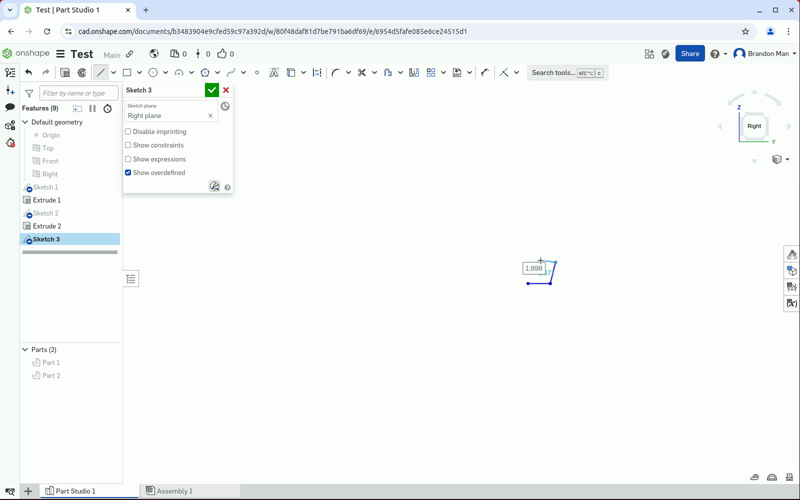
scroll(6)
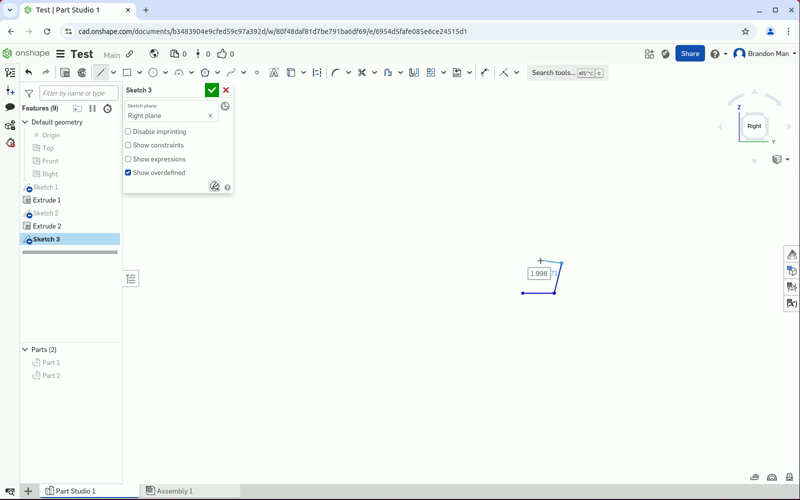
scroll(6)
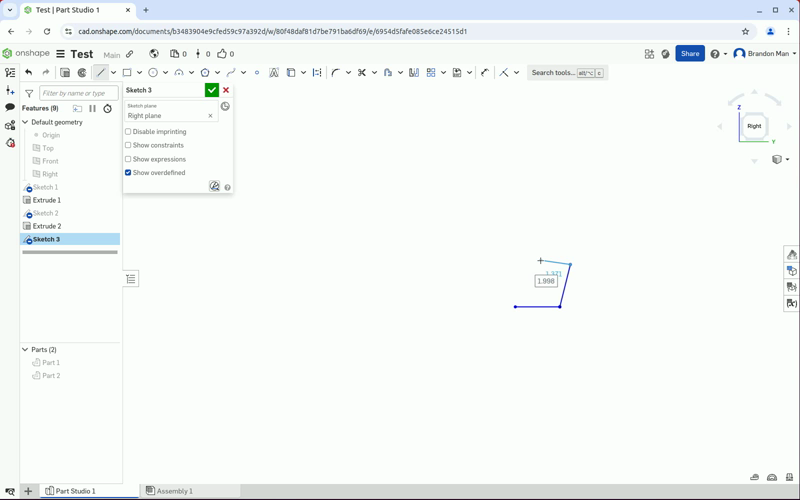
scroll(6)
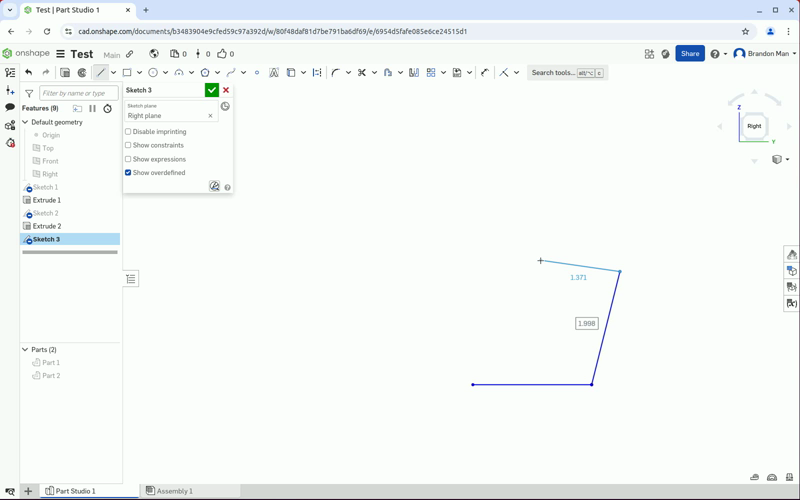
click(540, 260)
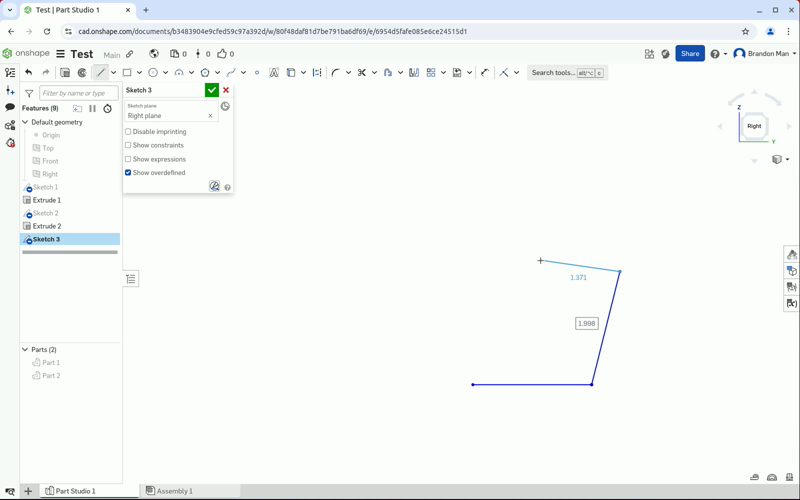
scroll(-6)
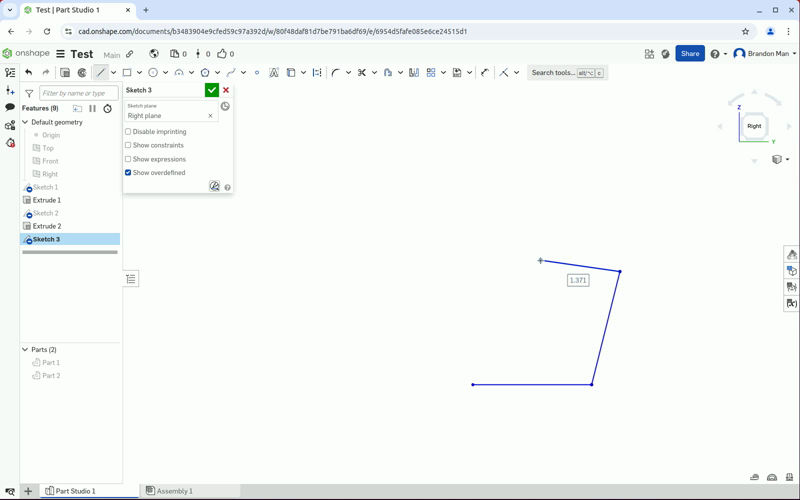
scroll(-6)
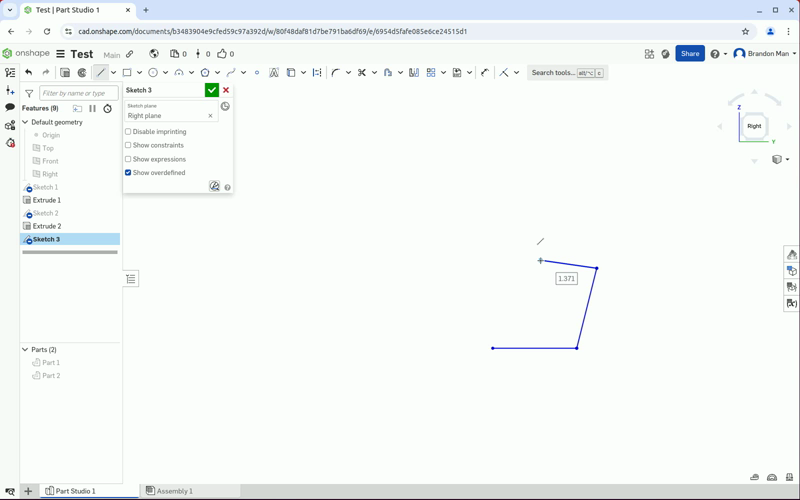
scroll(-6)
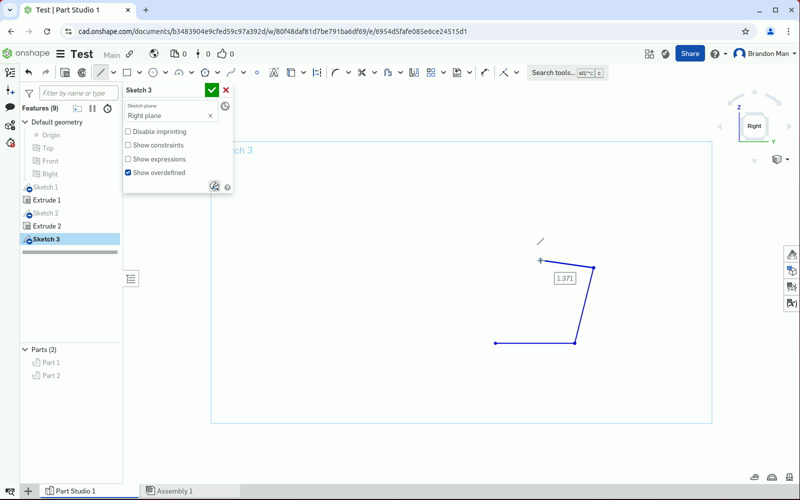
scroll(-6)
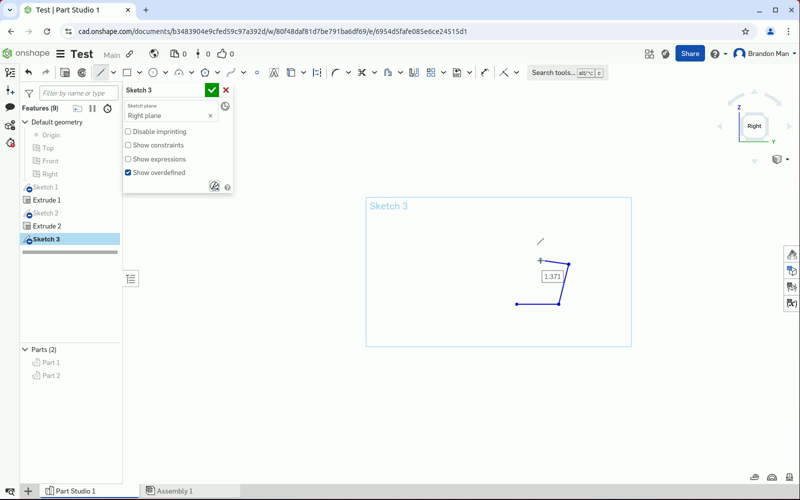
scroll(-6)
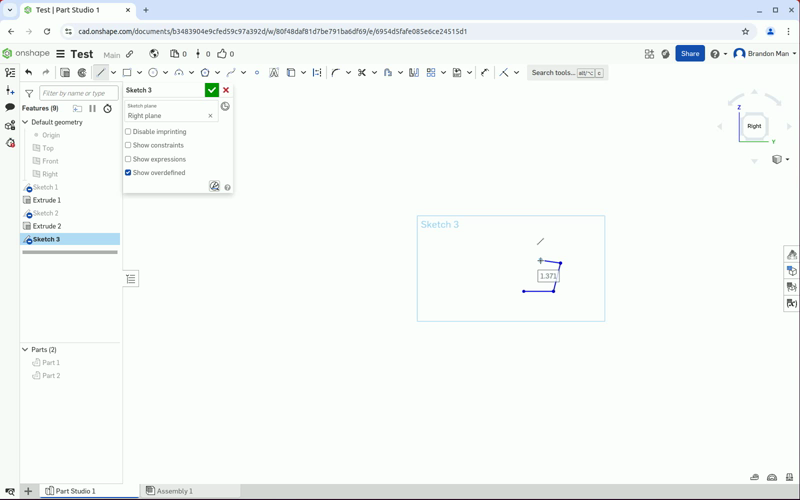
scroll(-6)
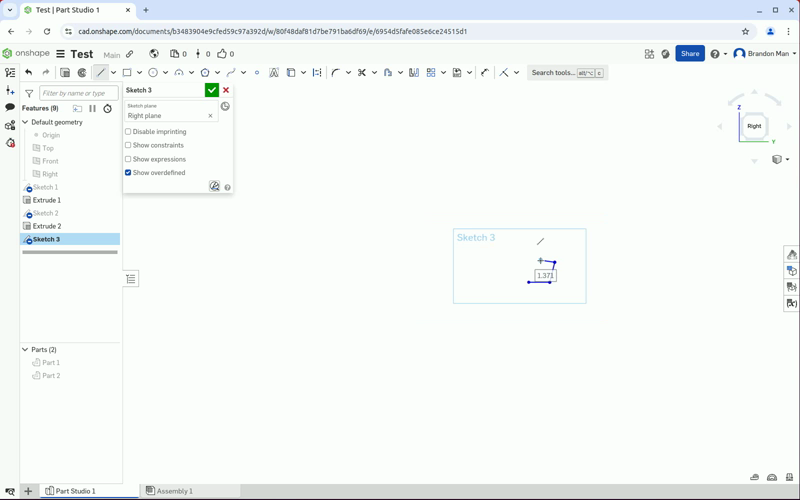
scroll(-6)
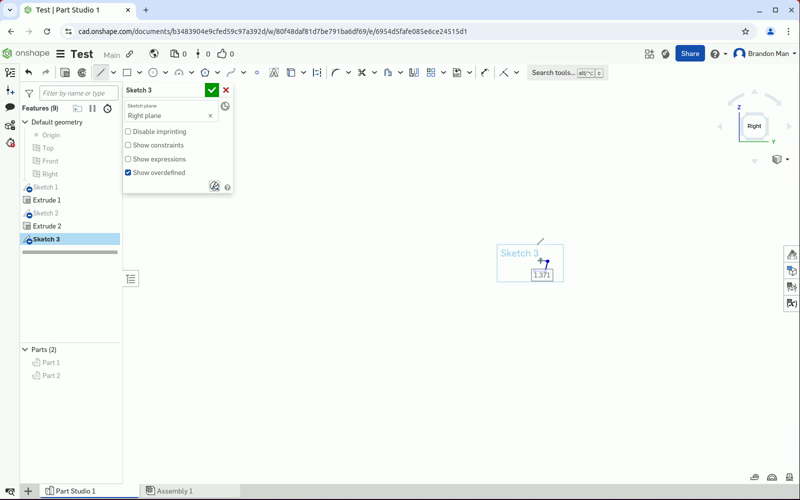
key_up(shift)
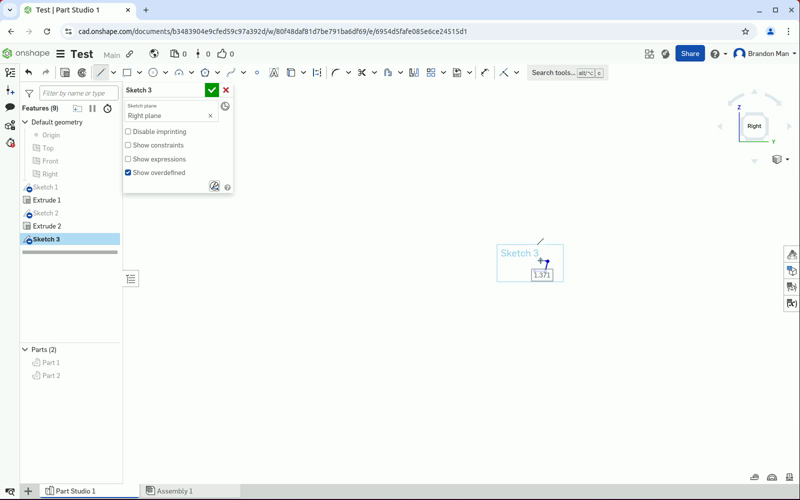
mouse_move(570, 260)
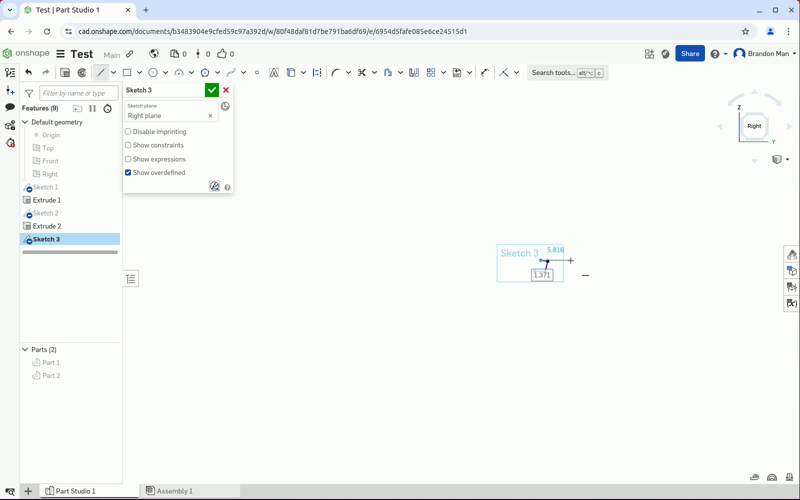
key_down(shift)
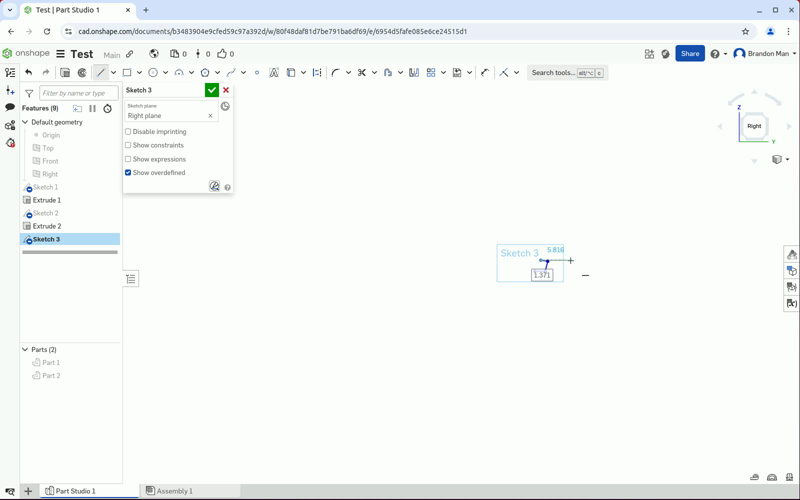
mouse_move(534, 271)
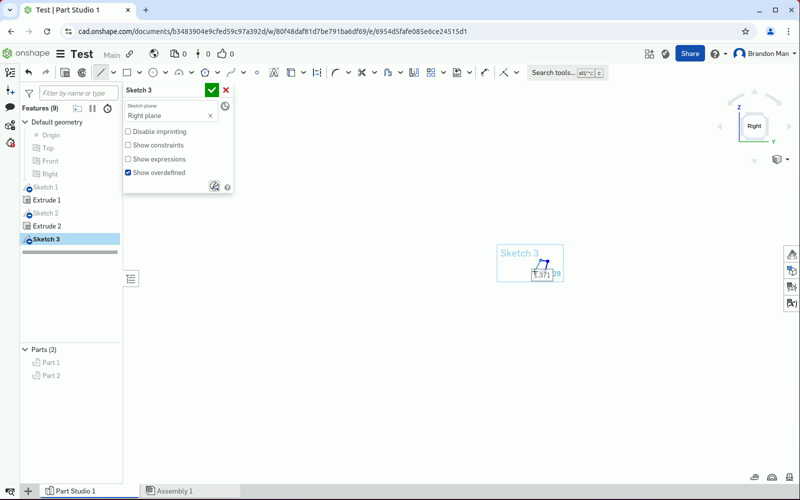
key_up(shift)
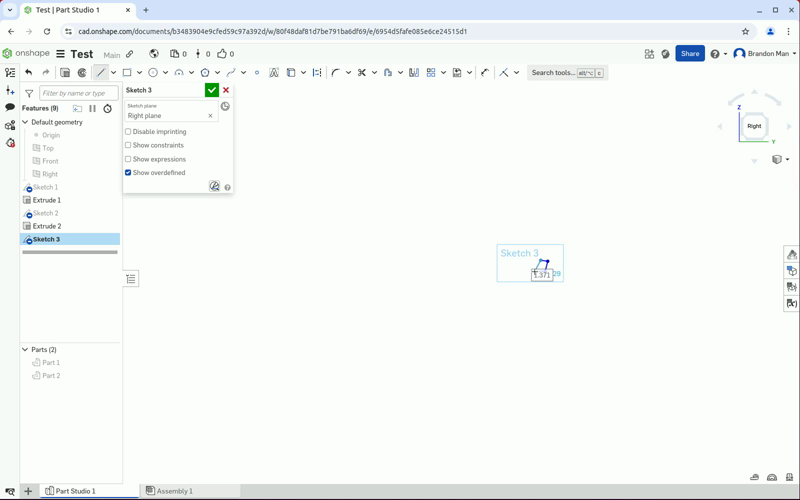
click(534, 271)
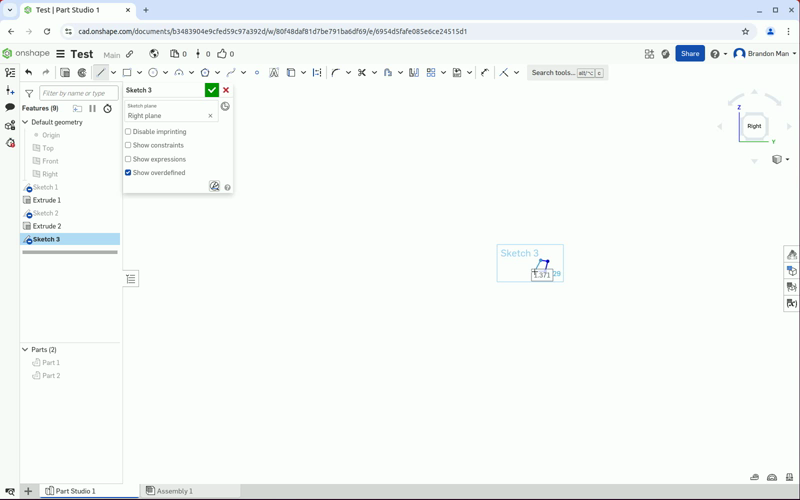
key(esc)
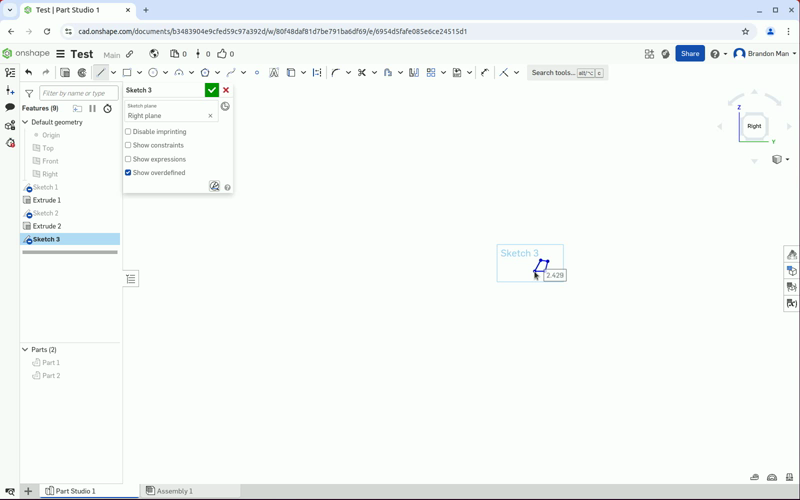
mouse_move(541, 260)
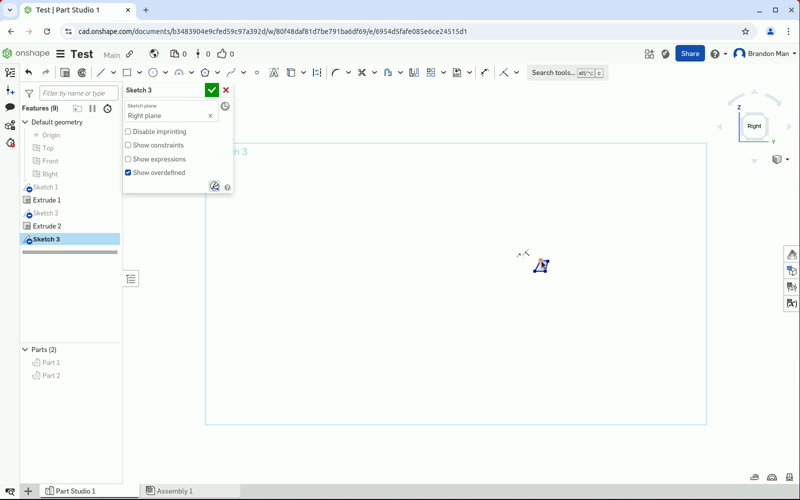
scroll(6)
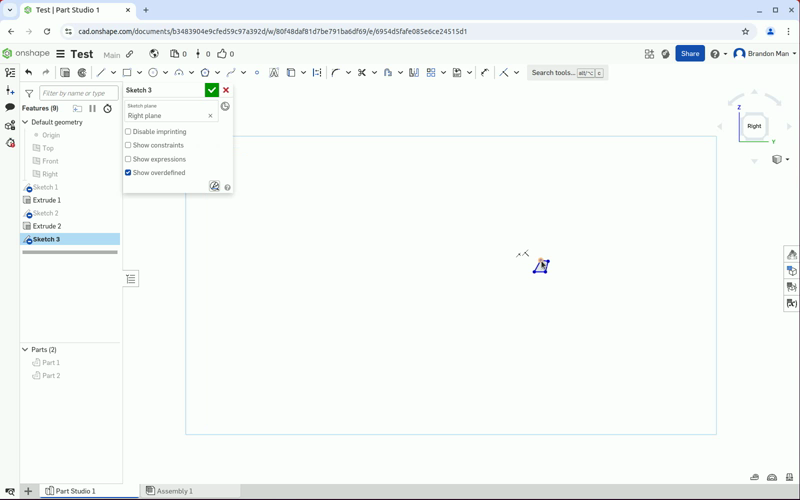
scroll(6)
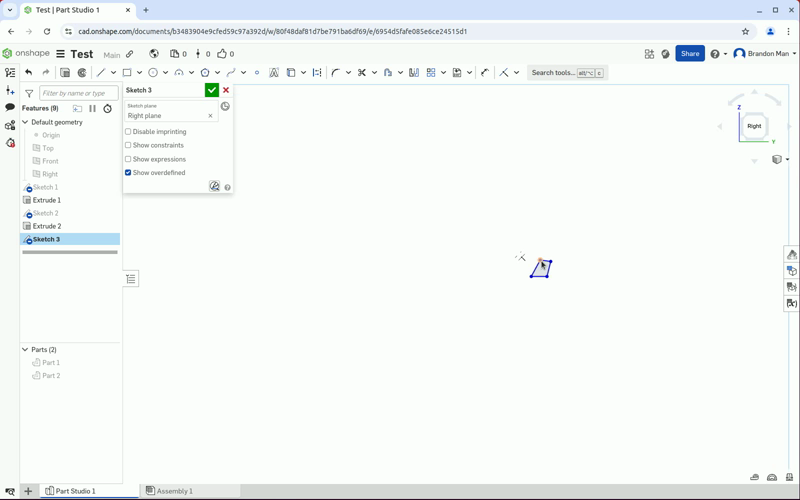
scroll(6)
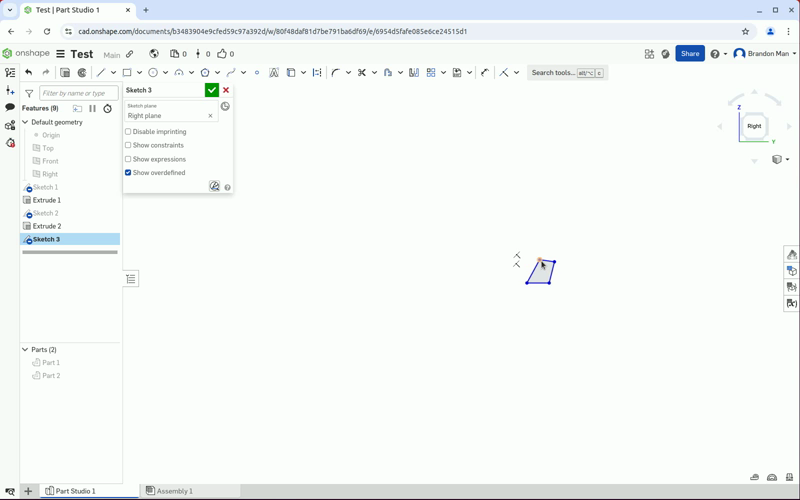
scroll(6)
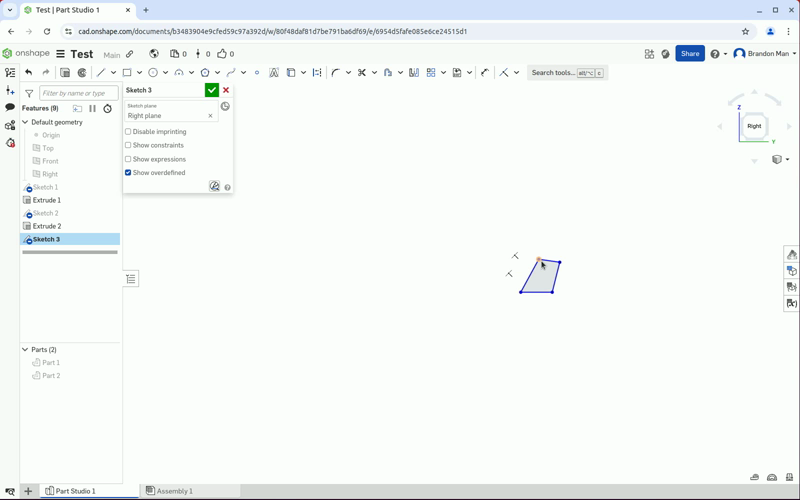
scroll(6)
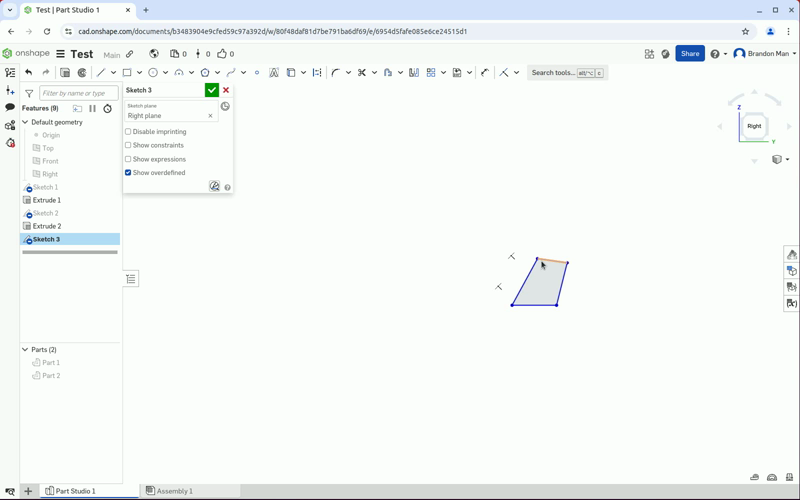
scroll(6)
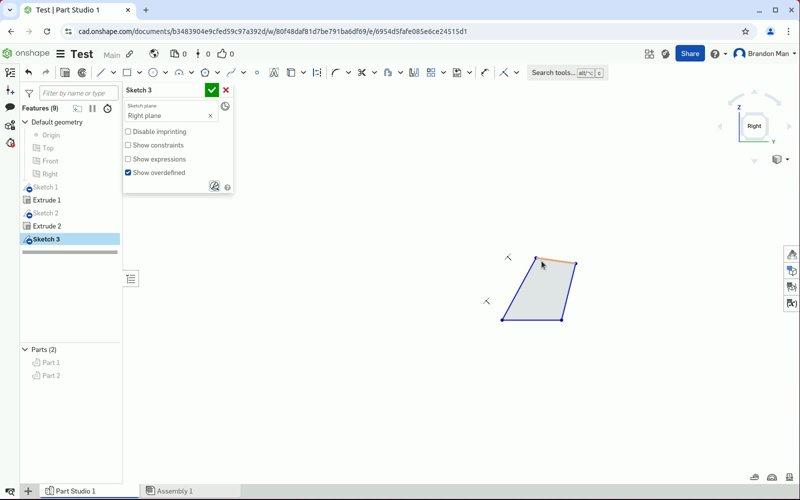
scroll(6)
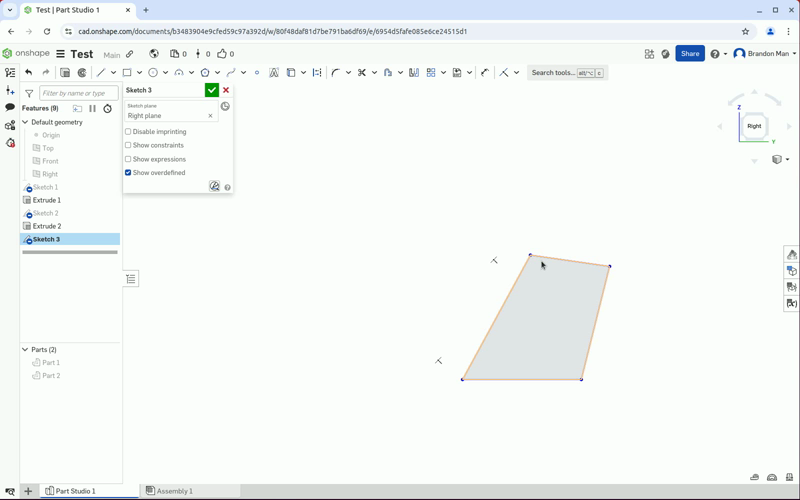
click(541, 260)
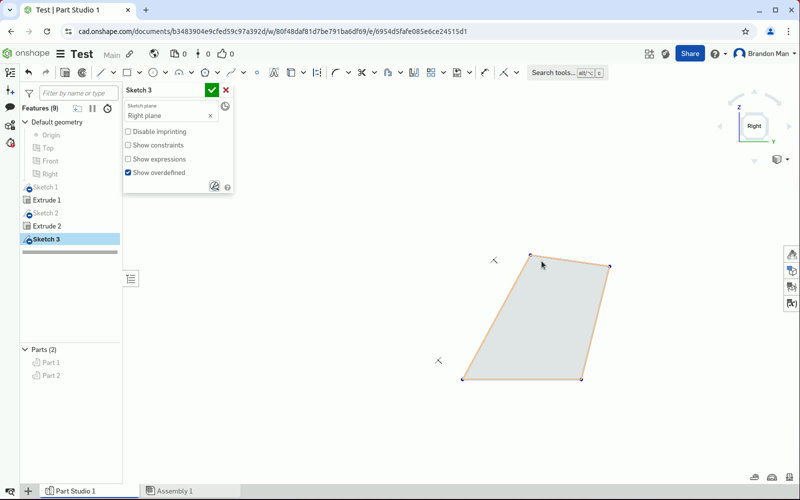
scroll(-6)
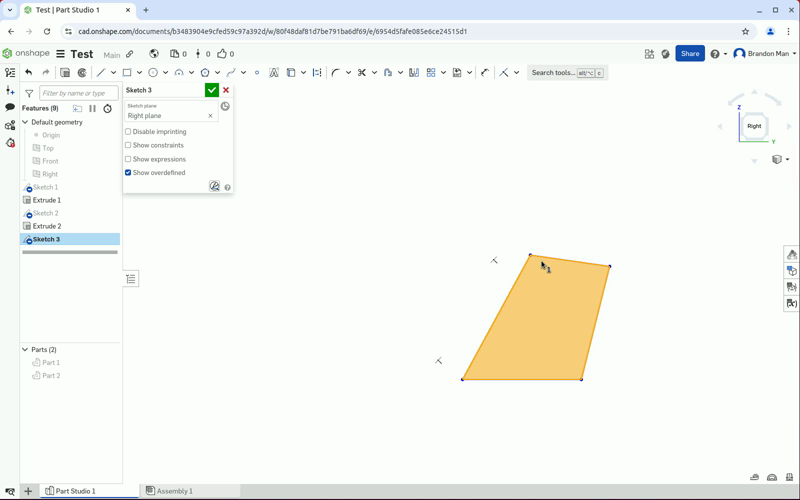
scroll(-6)
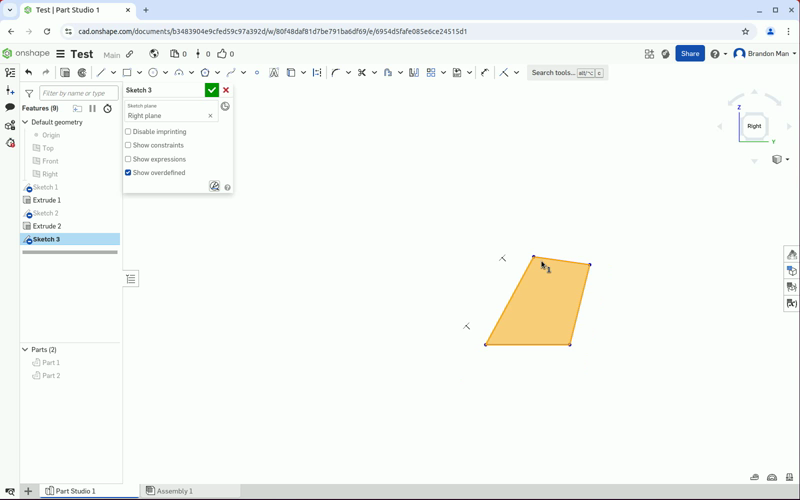
scroll(-6)
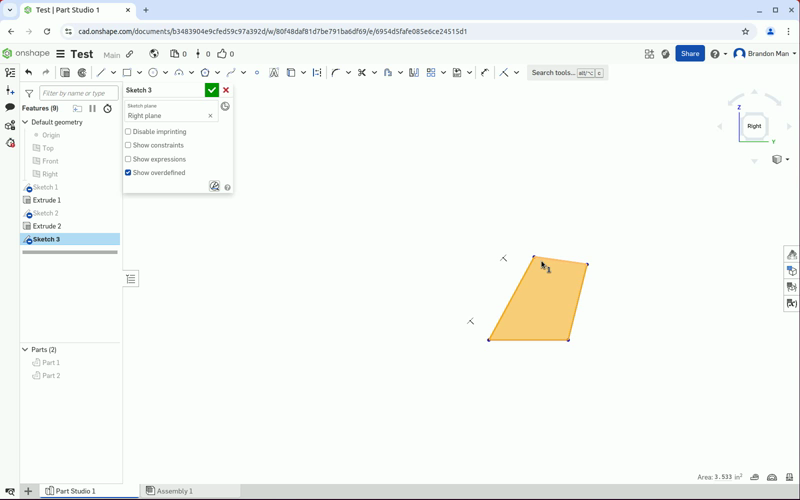
scroll(-6)
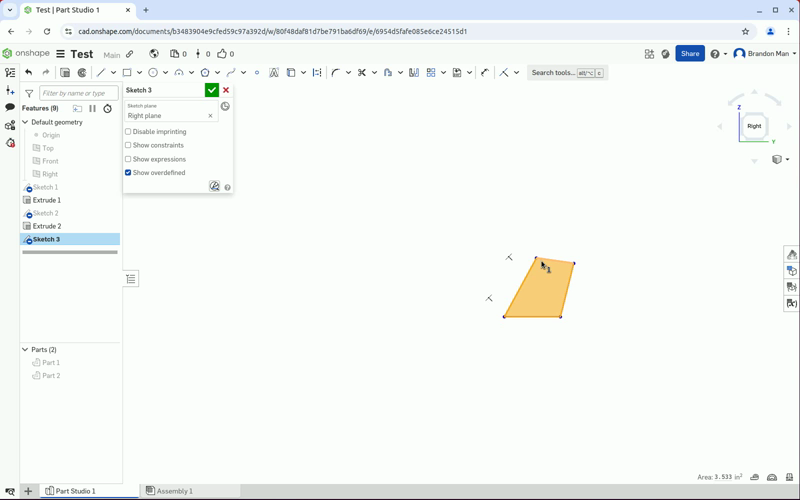
scroll(-6)
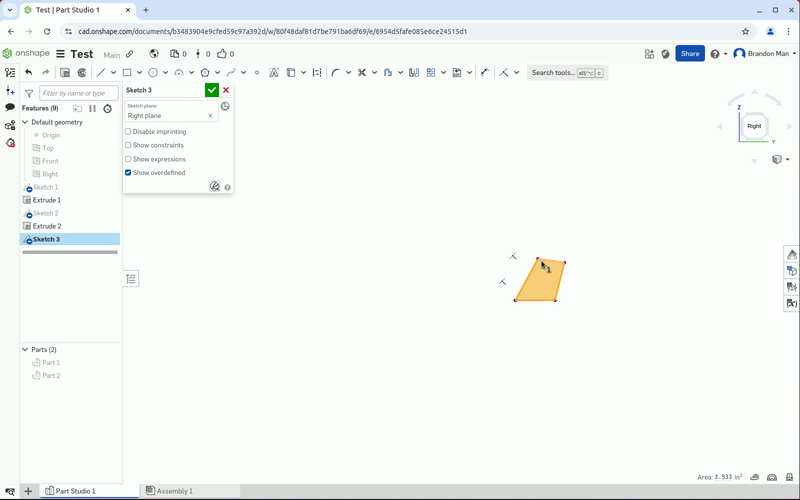
scroll(-6)
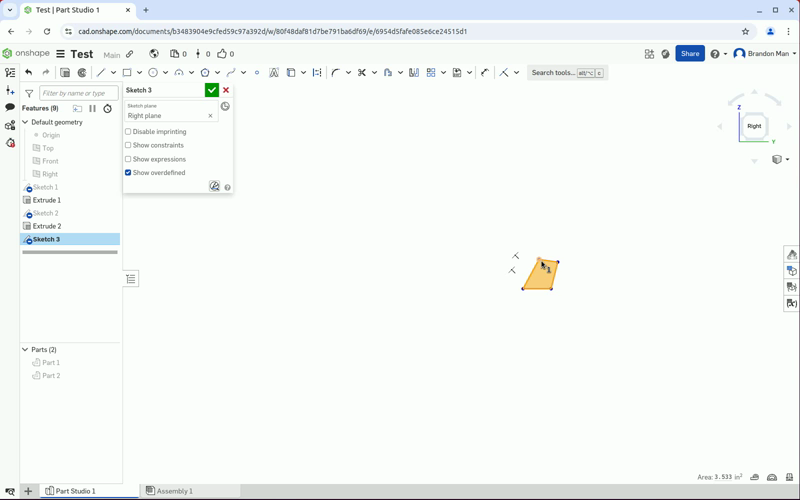
scroll(-6)
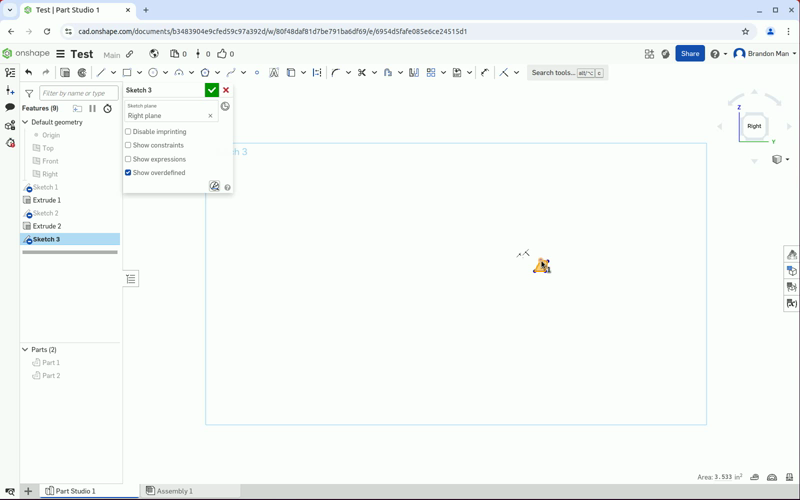
mouse_move(73, 352)
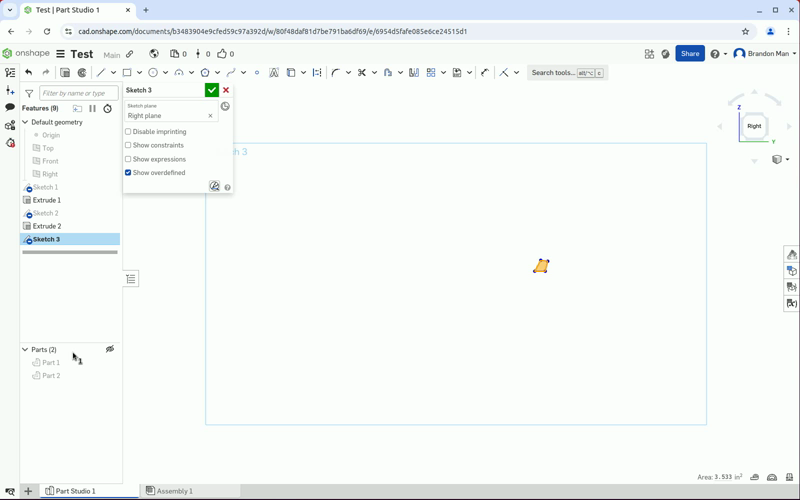
key(shift+y)
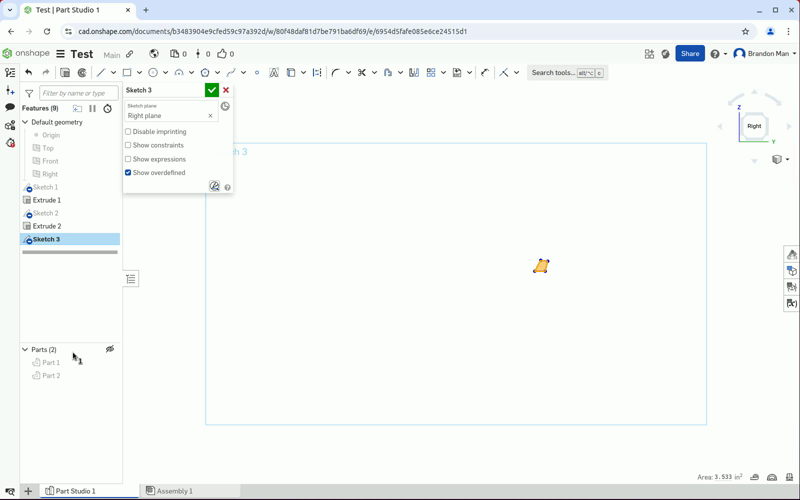
key(shift+e)
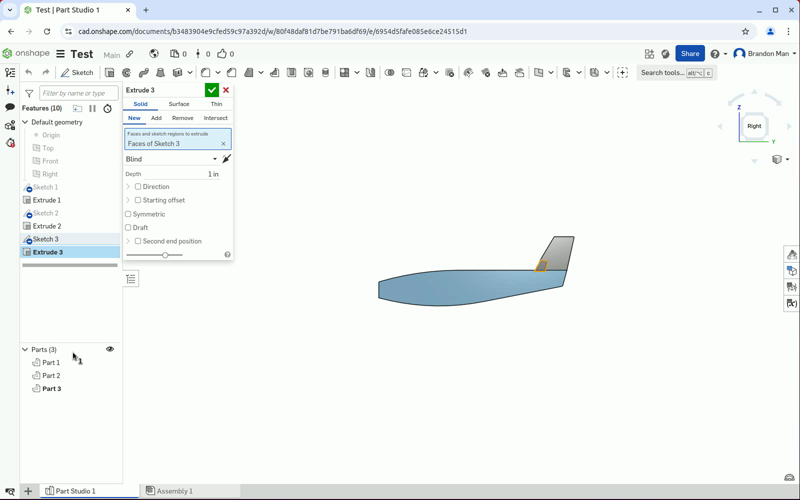
mouse_move(143, 106)
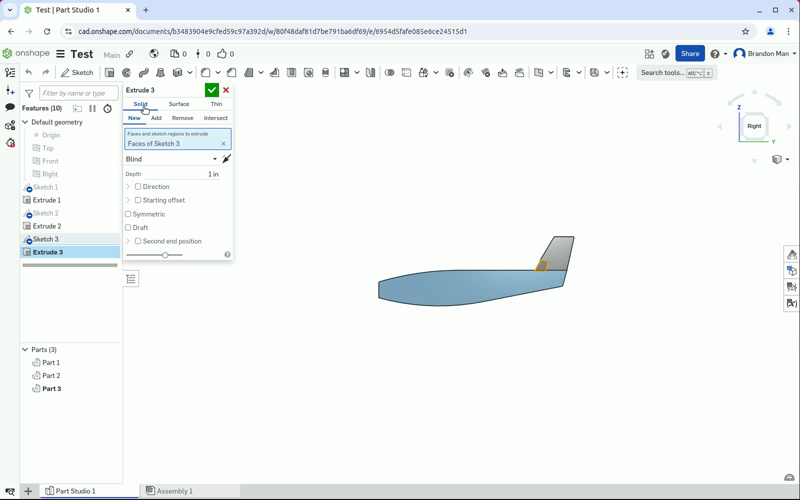
click(143, 106)
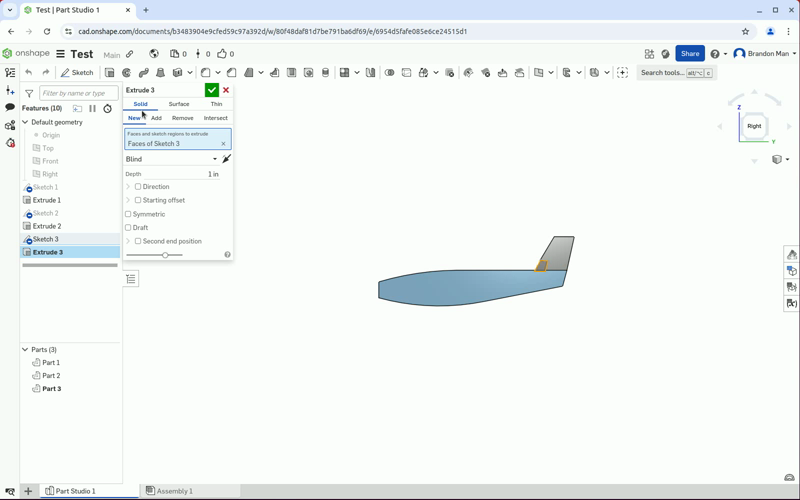
mouse_move(137, 120)
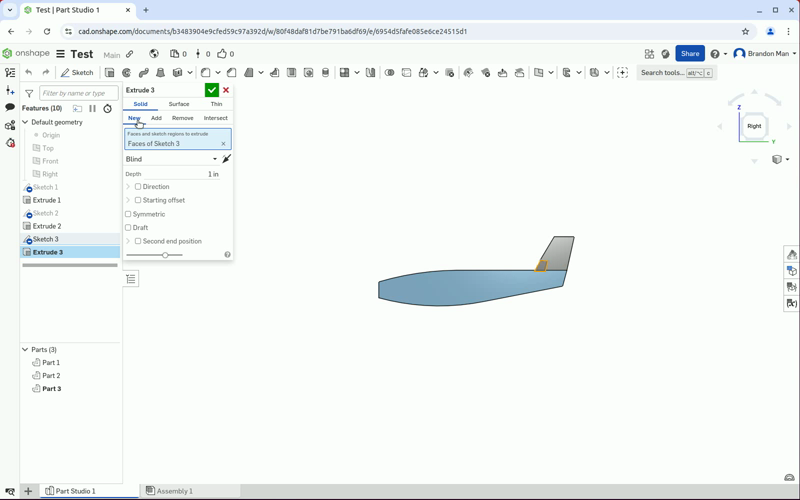
click(137, 120)
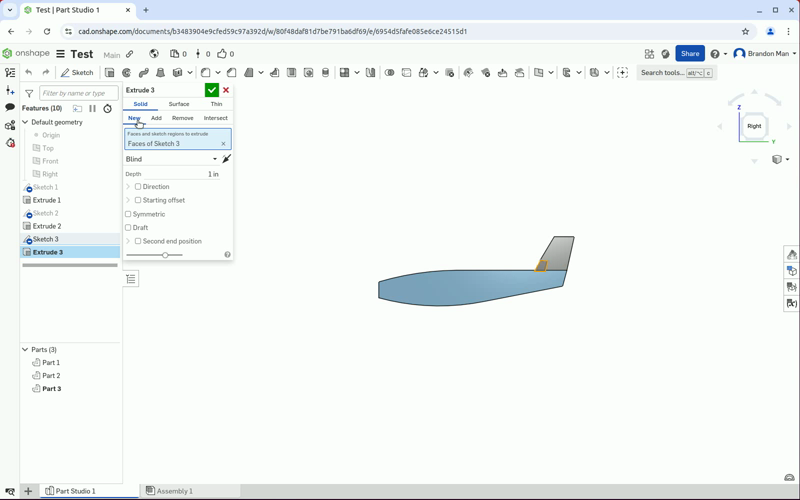
key(tab, 4)
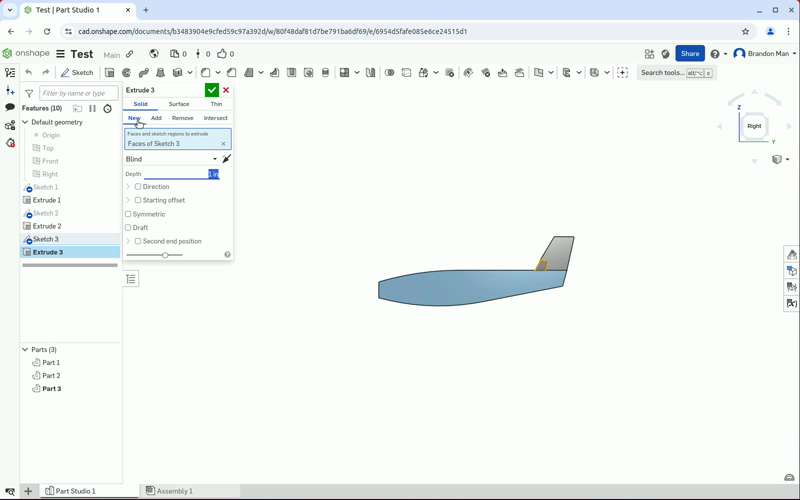
text(2.408)
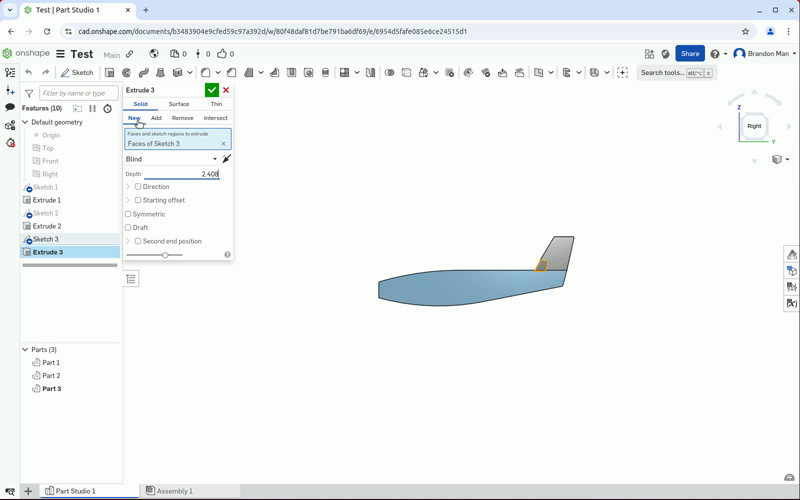
key(tab, 3)
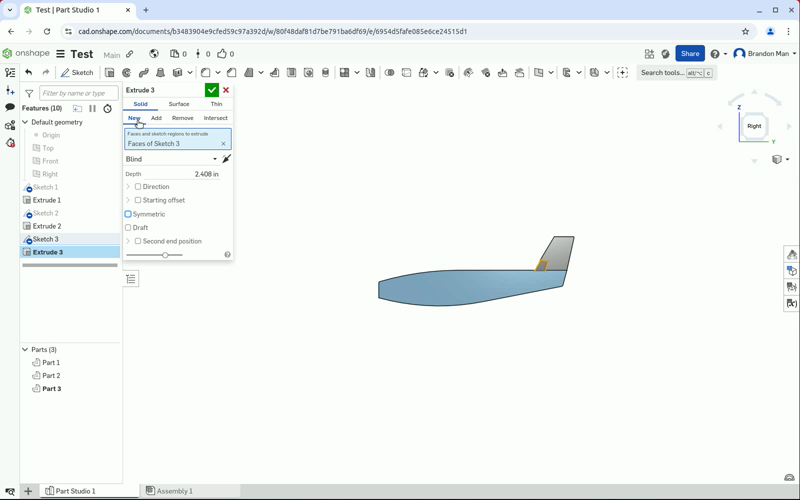
key(space)
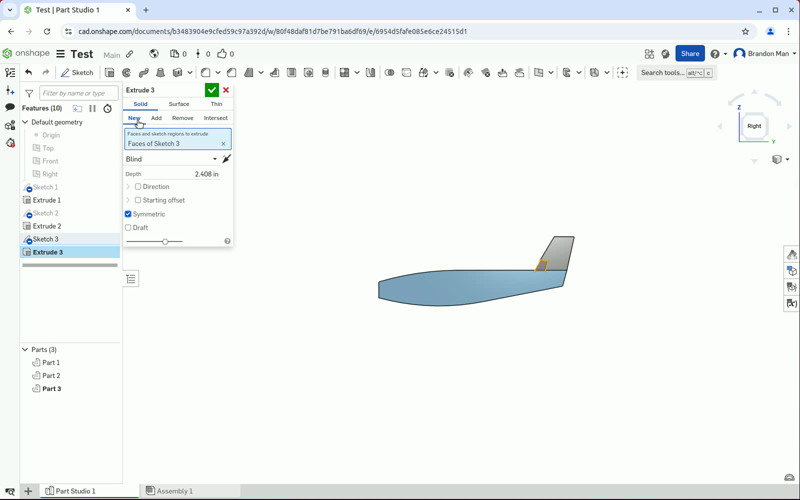
key(enter)
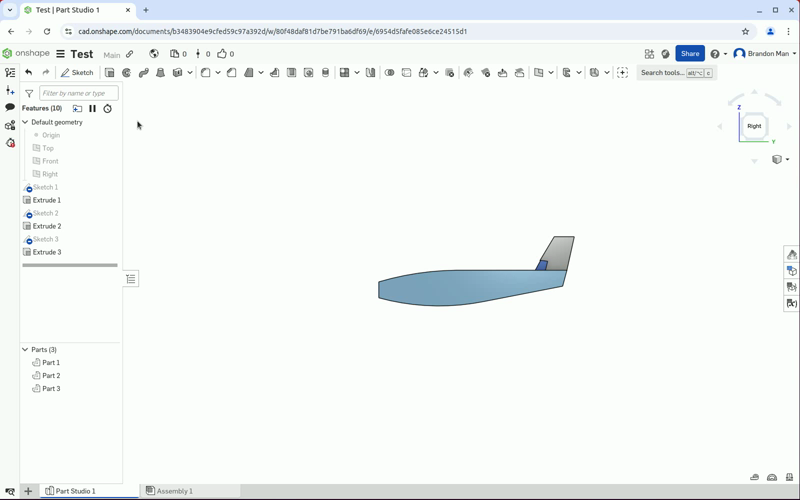
key(shift+h)
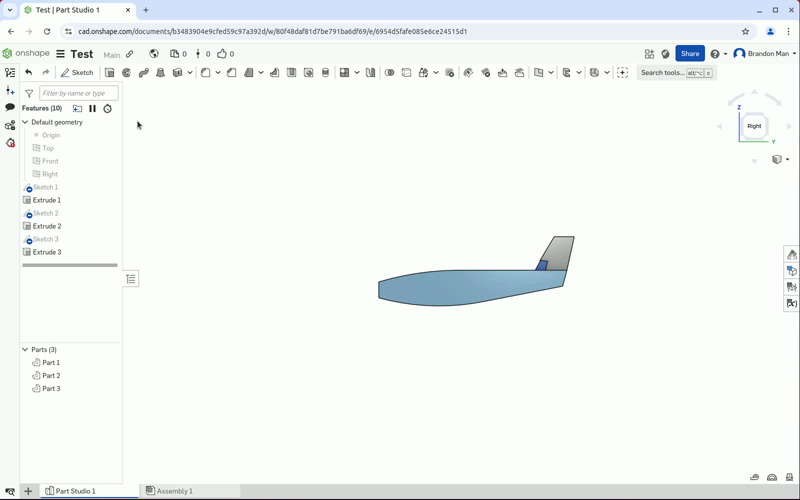
key(shift+h)
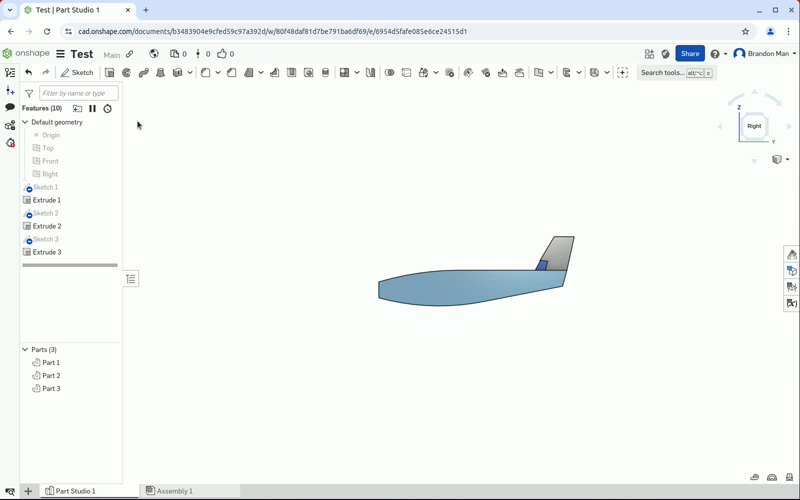
mouse_move(73, 189)
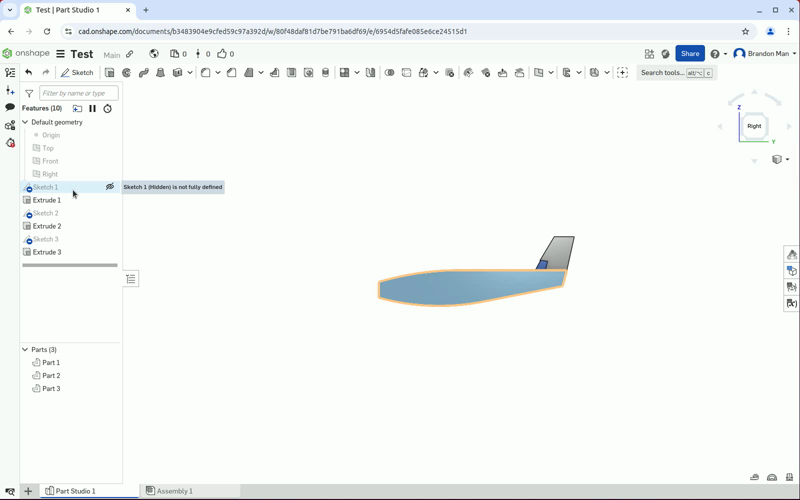
click(73, 189)
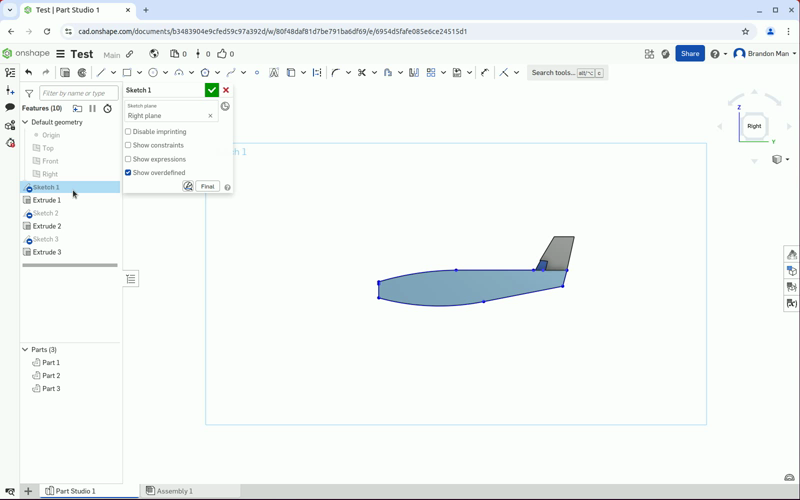
mouse_move(229, 92)
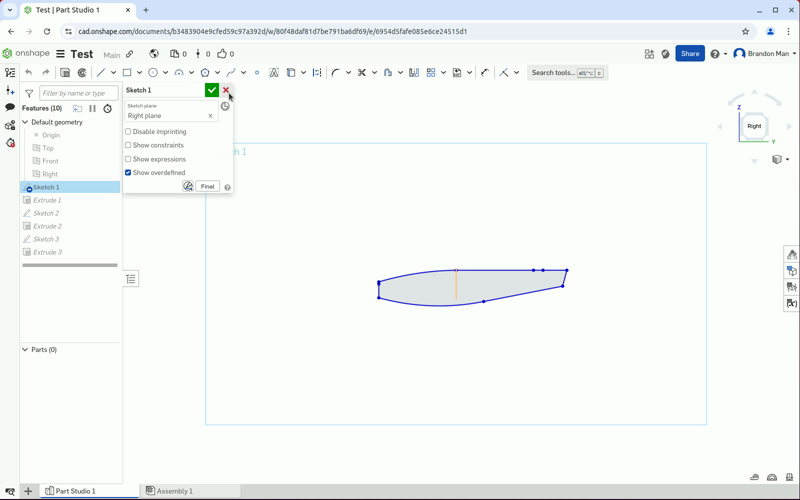
click(229, 92)
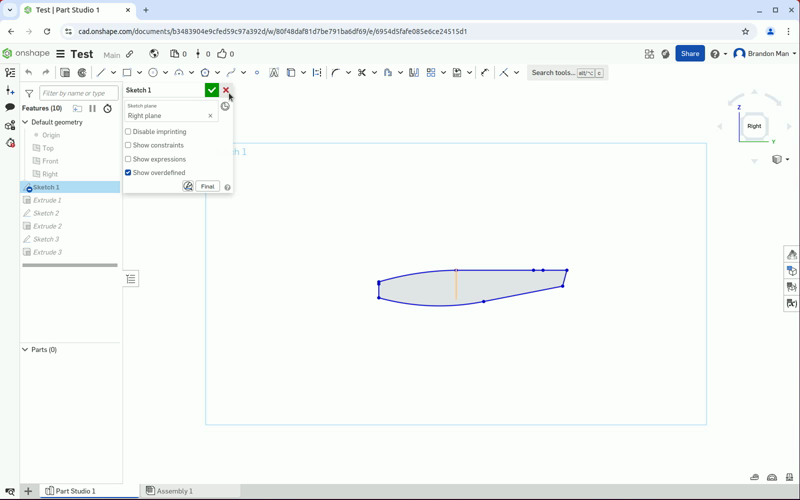
key(shift+s)
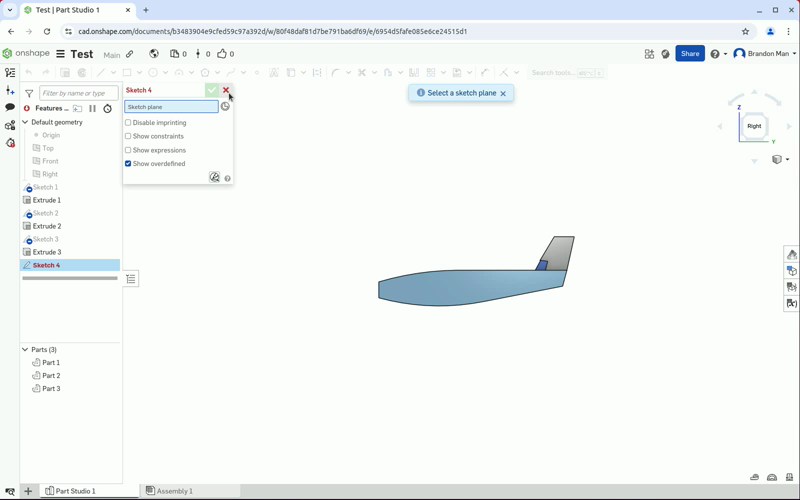
mouse_move(73, 176)
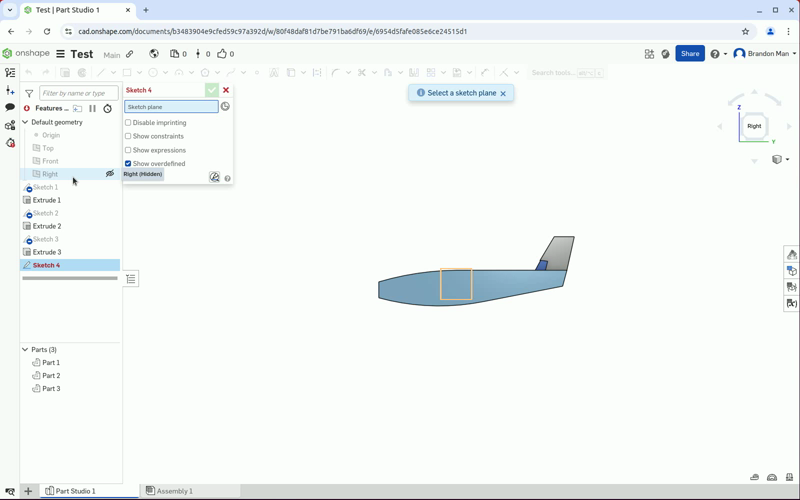
click(73, 176)
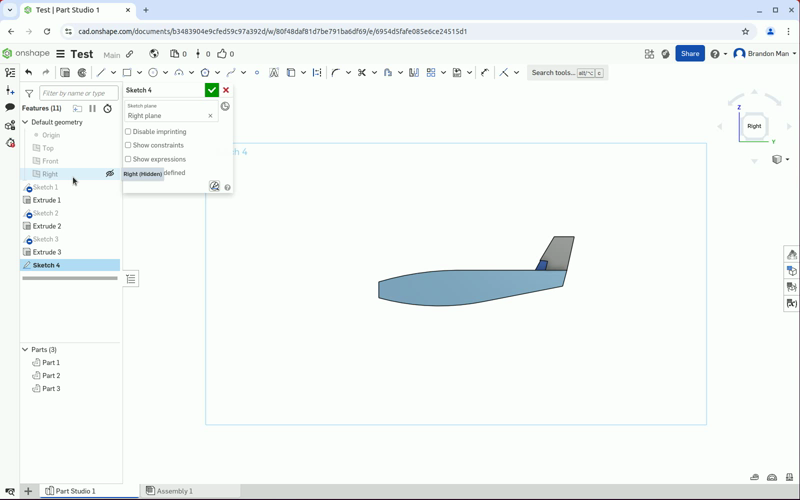
mouse_move(73, 352)
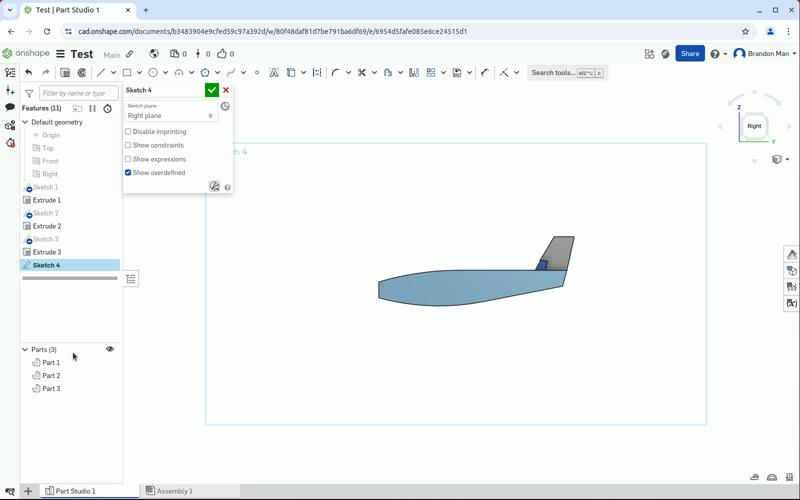
key(y)
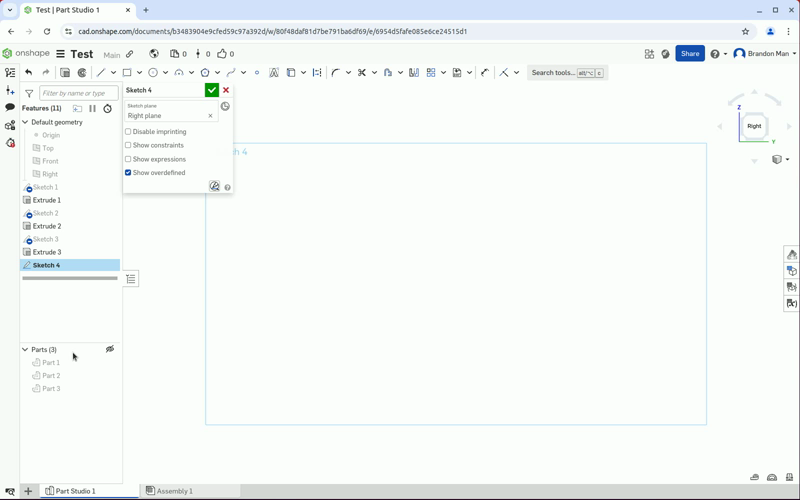
key(l)
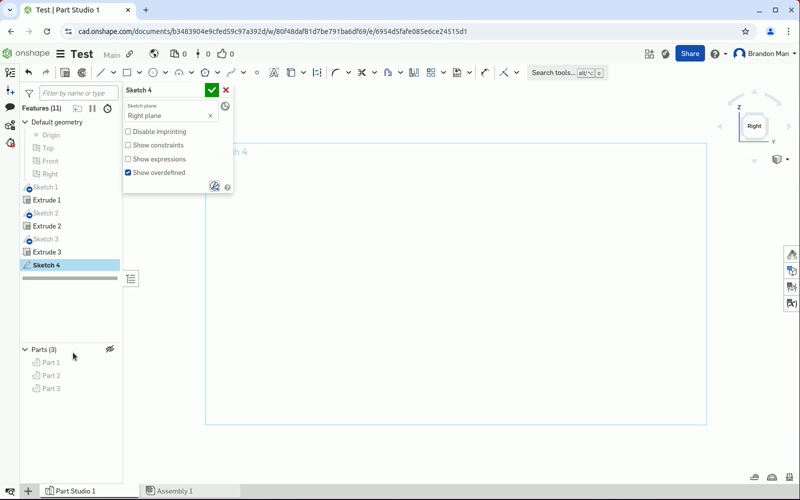
key_down(shift)
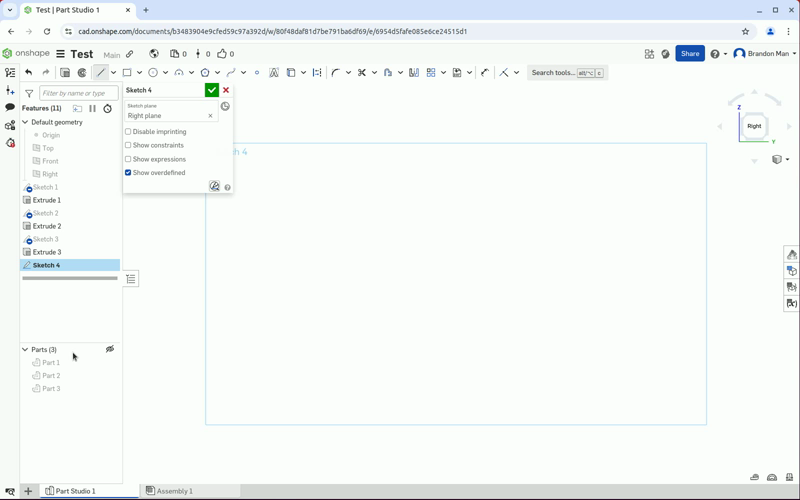
mouse_move(460, 271)
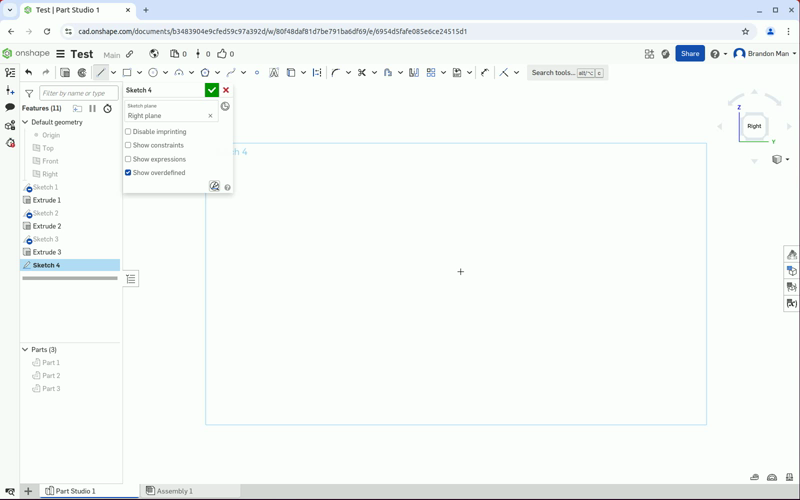
click(460, 271)
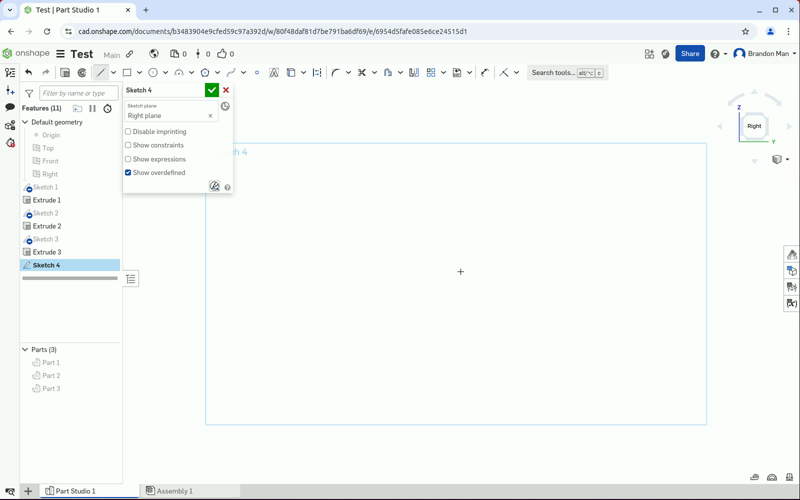
key_up(shift)
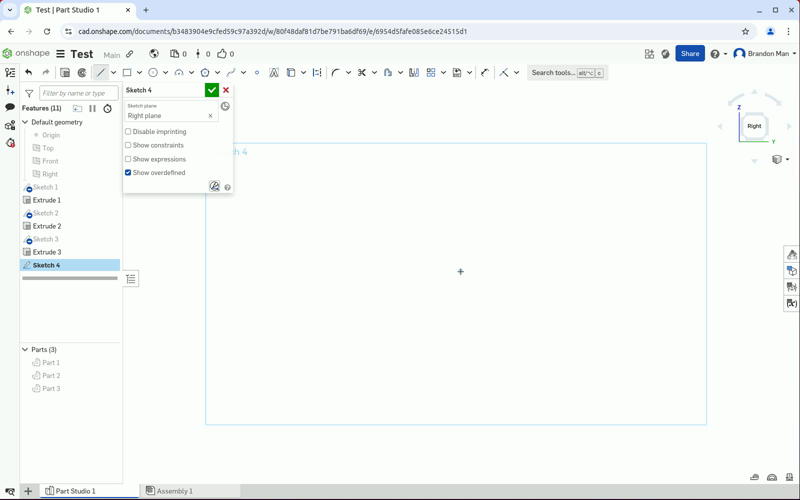
key_down(shift)
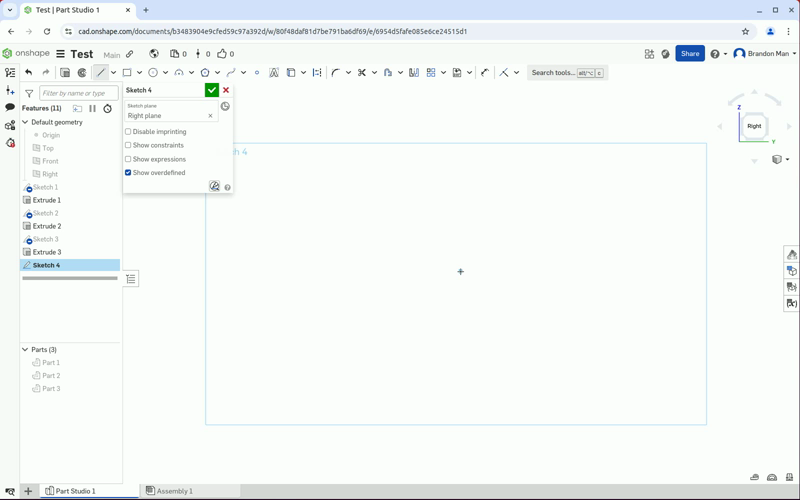
mouse_move(534, 271)
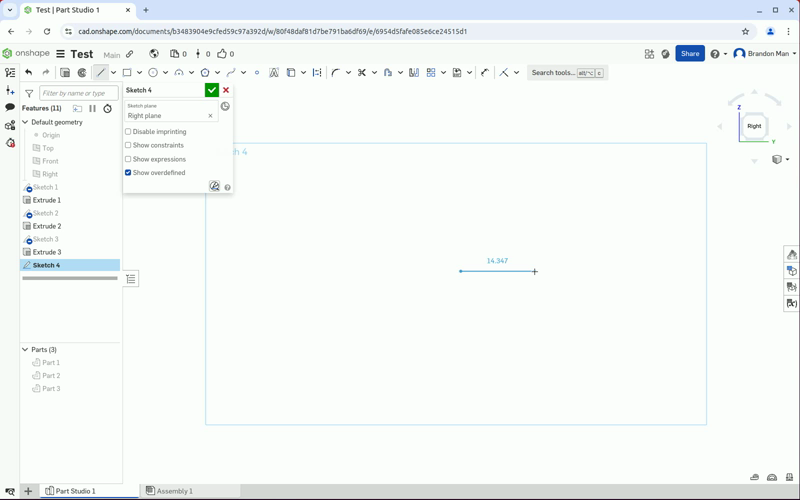
click(534, 271)
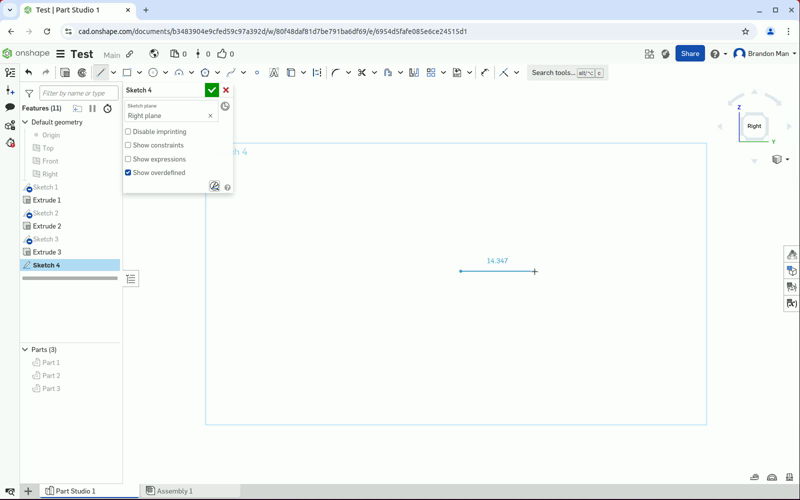
key_up(shift)
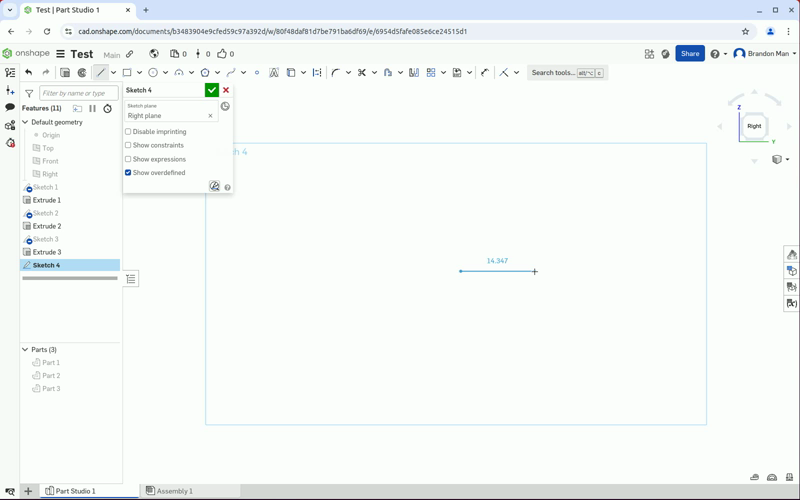
key_down(shift)
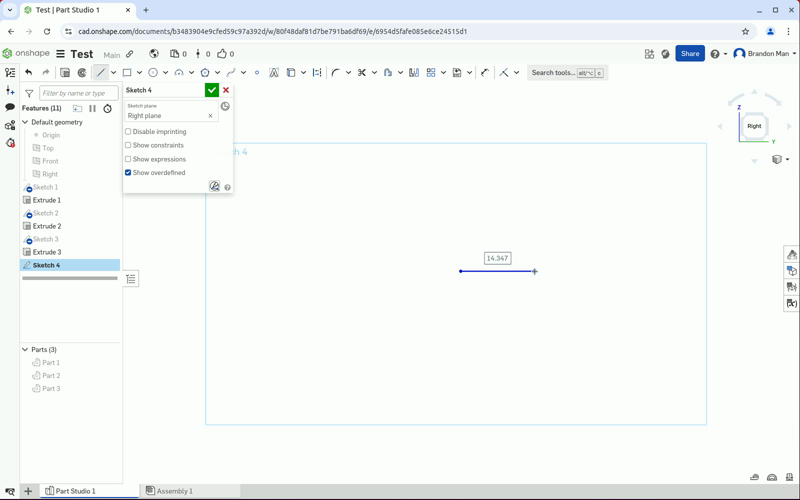
mouse_move(564, 271)
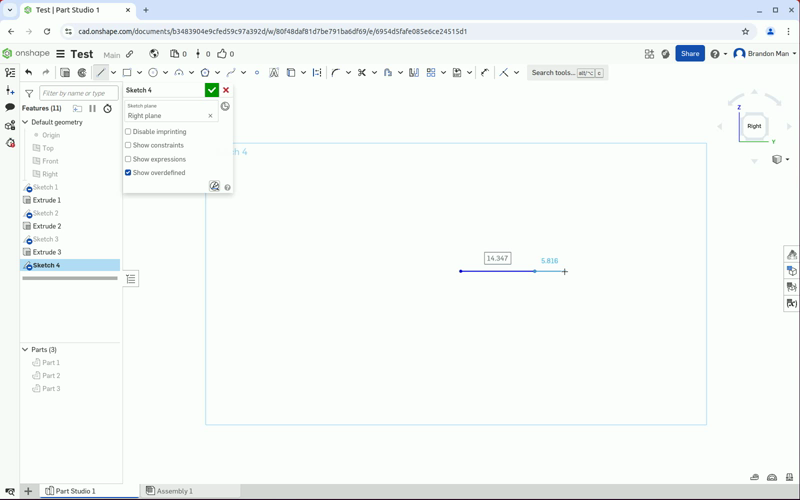
mouse_move(540, 261)
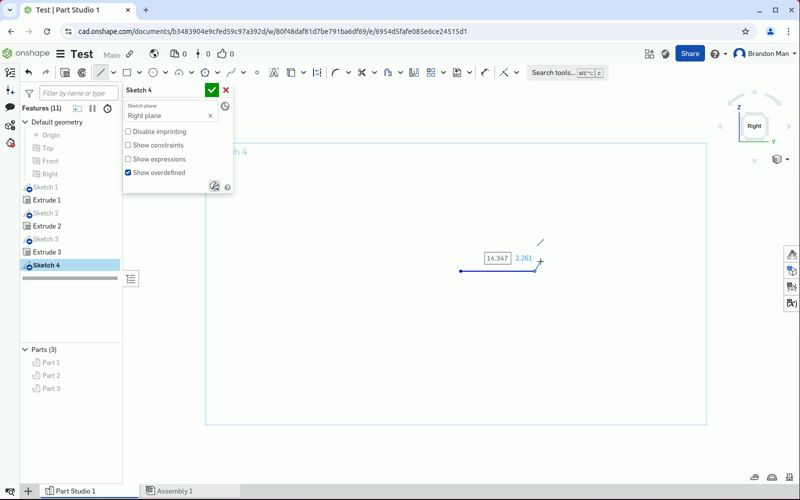
click(540, 261)
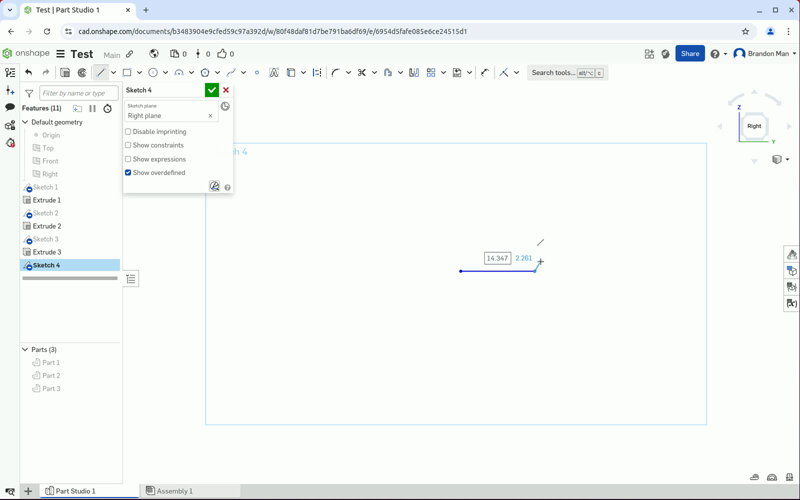
key_up(shift)
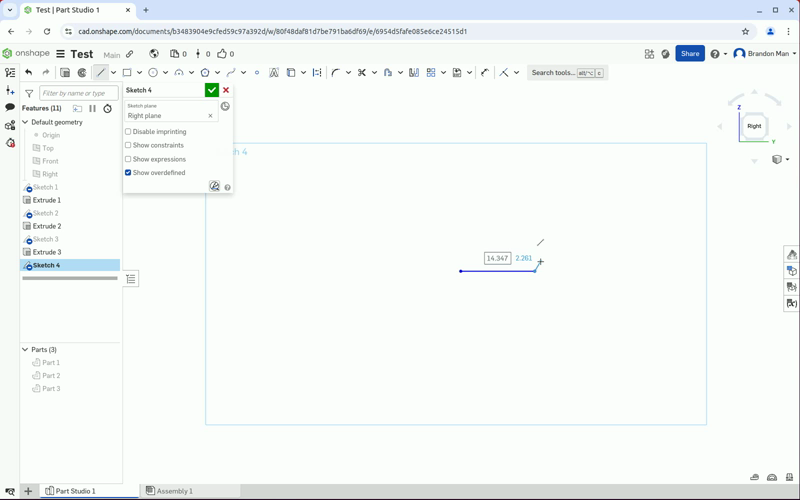
key_down(shift)
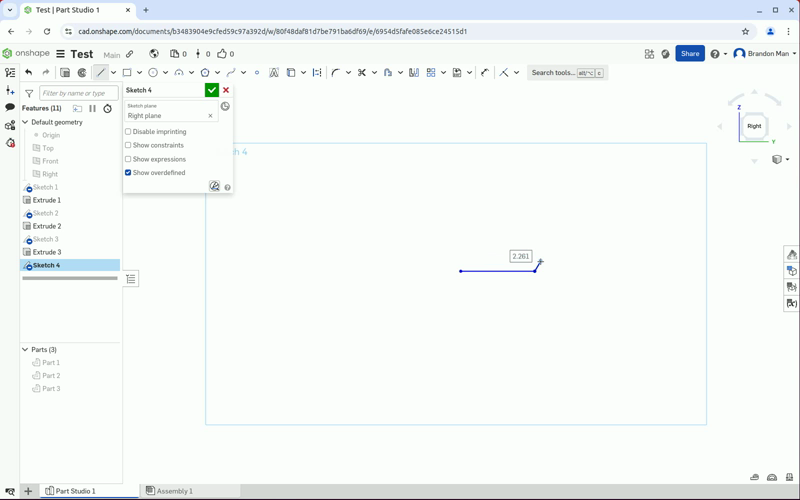
mouse_move(570, 261)
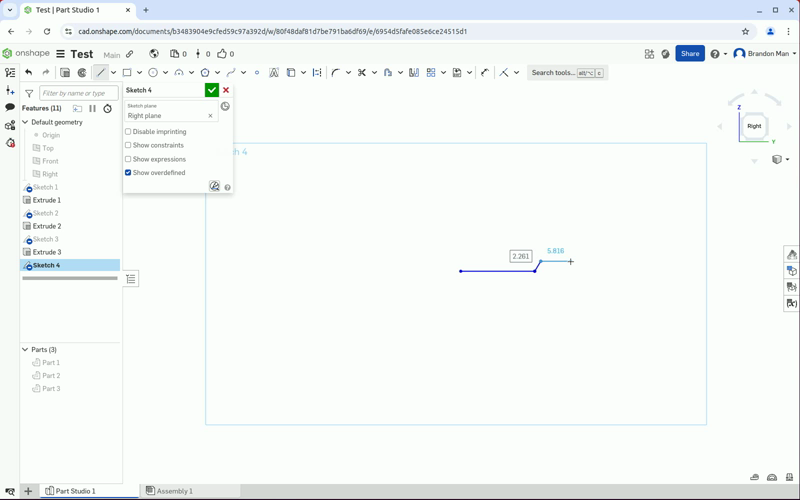
mouse_move(497, 257)
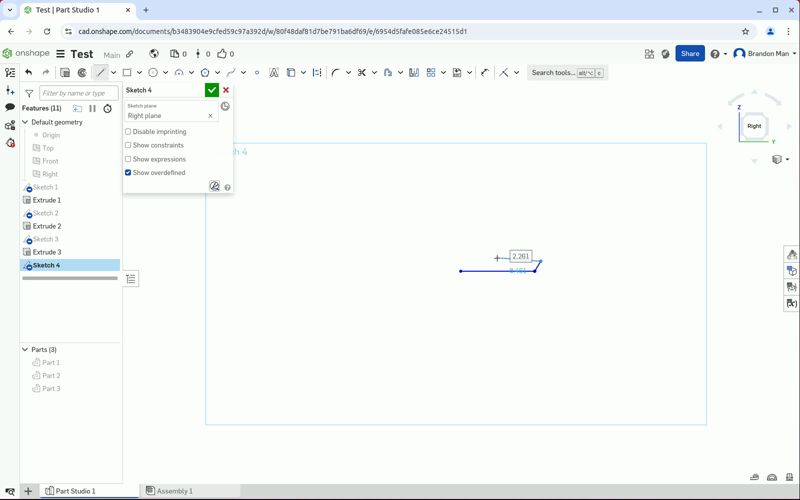
click(497, 257)
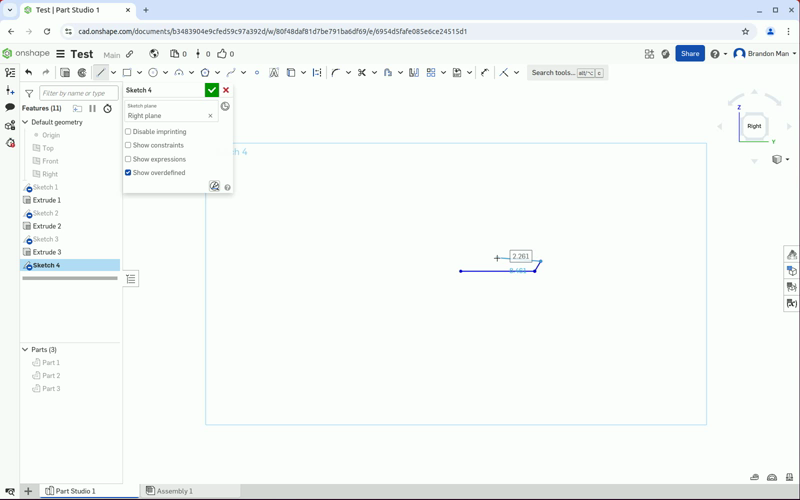
key_up(shift)
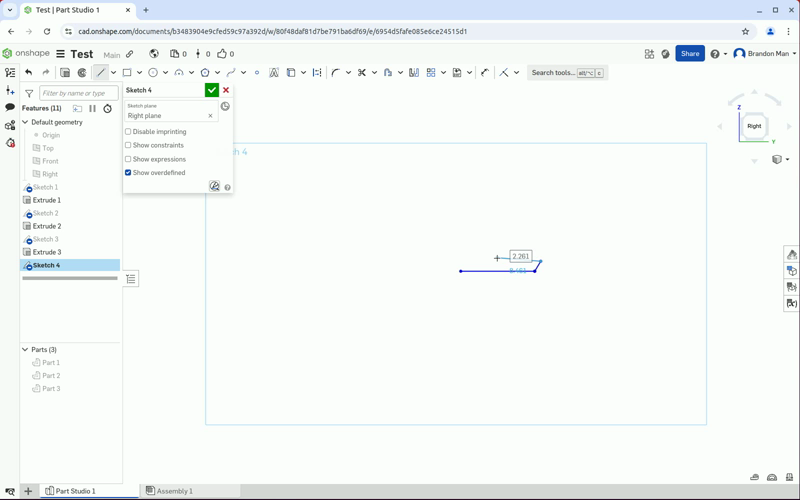
key(esc)
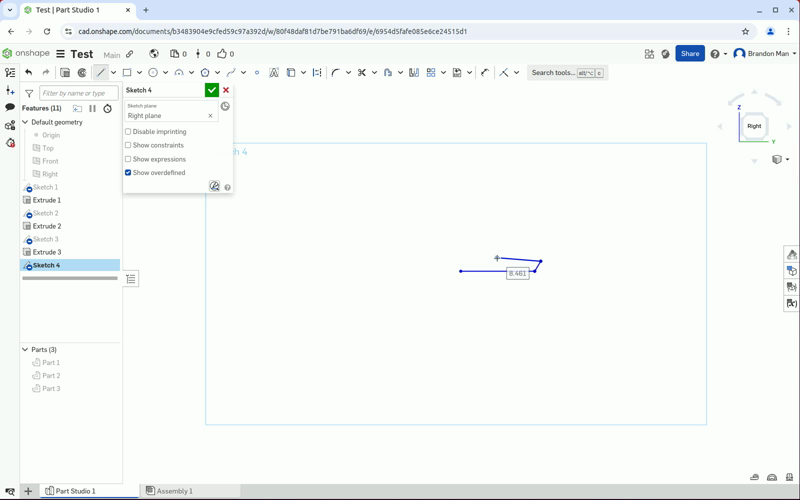
key(a)
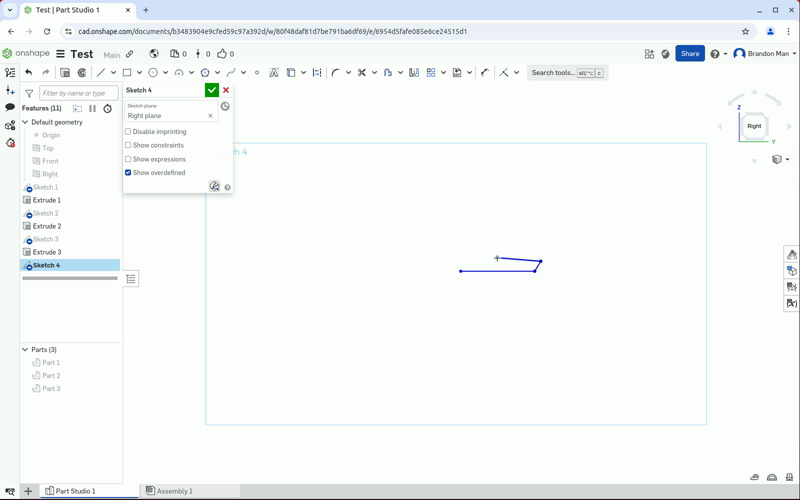
mouse_move(497, 257)
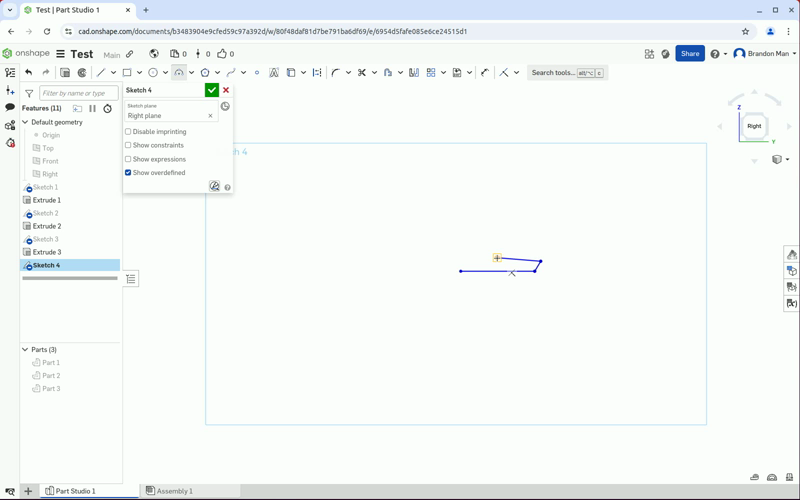
click(497, 257)
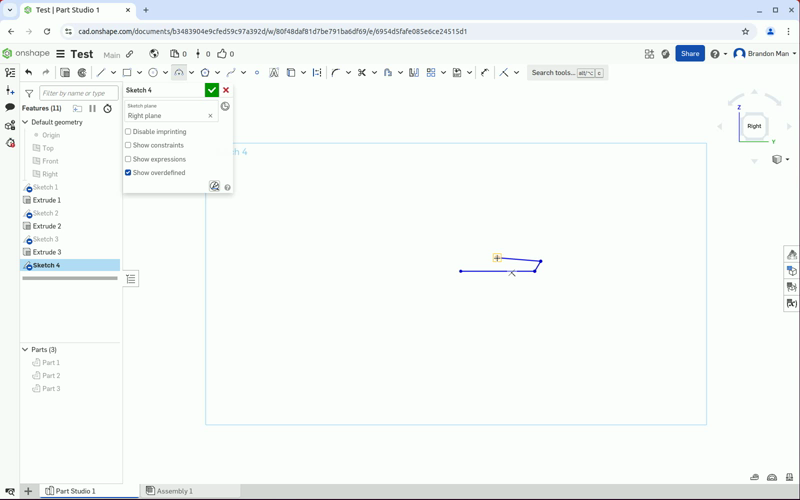
key_down(shift)
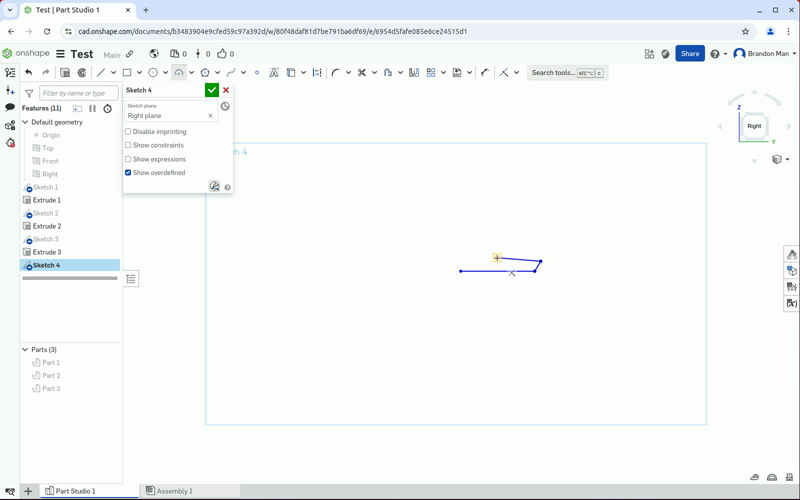
mouse_move(470, 261)
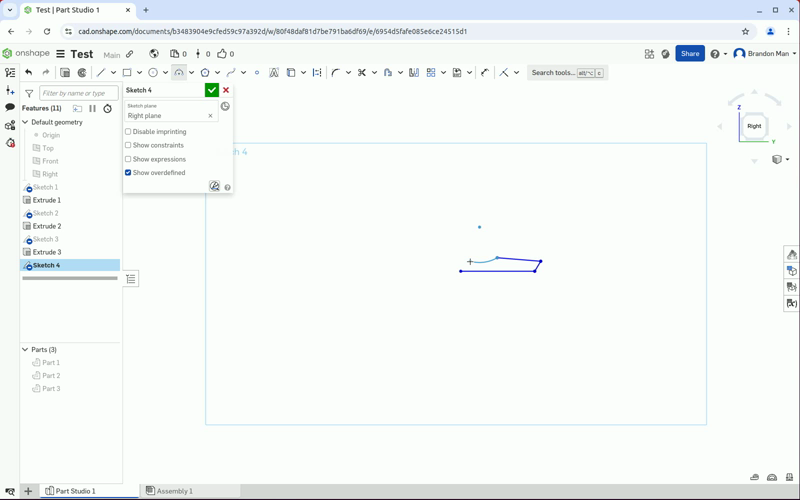
click(470, 261)
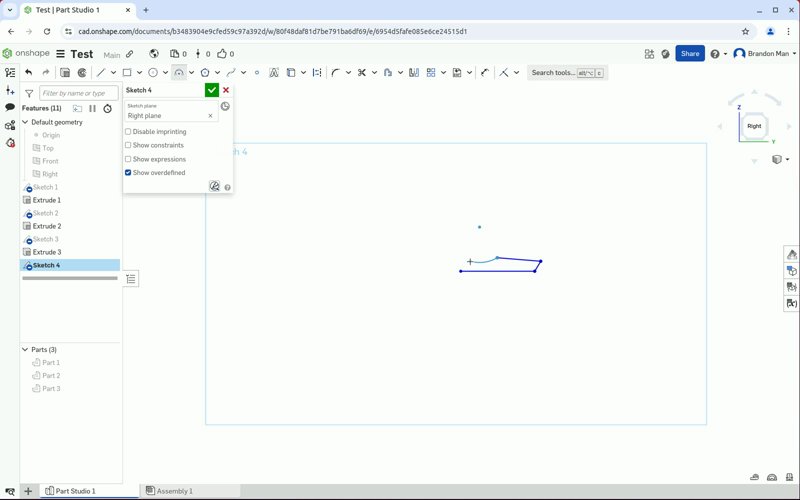
mouse_move(483, 257)
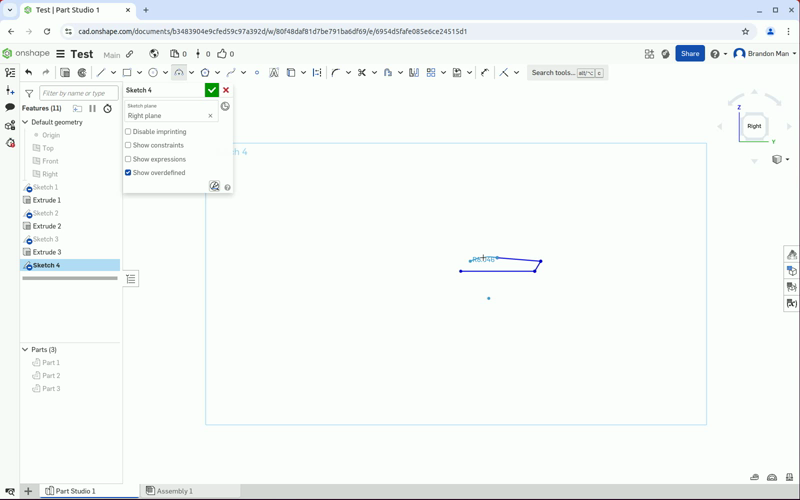
click(483, 257)
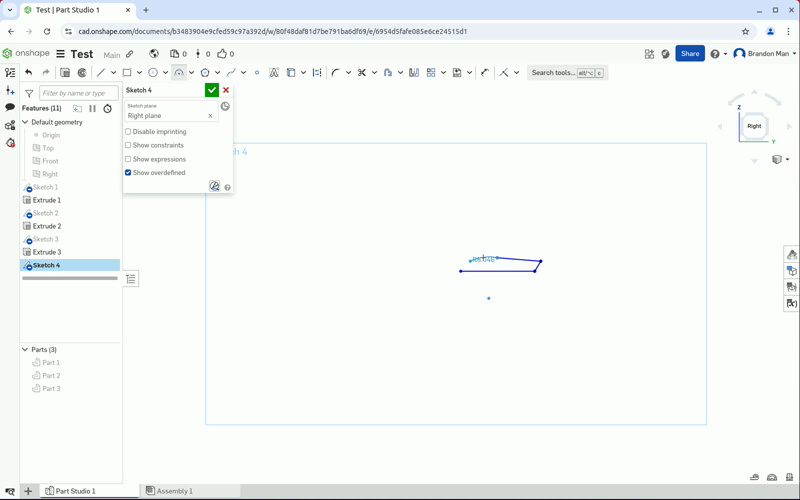
key_up(shift)
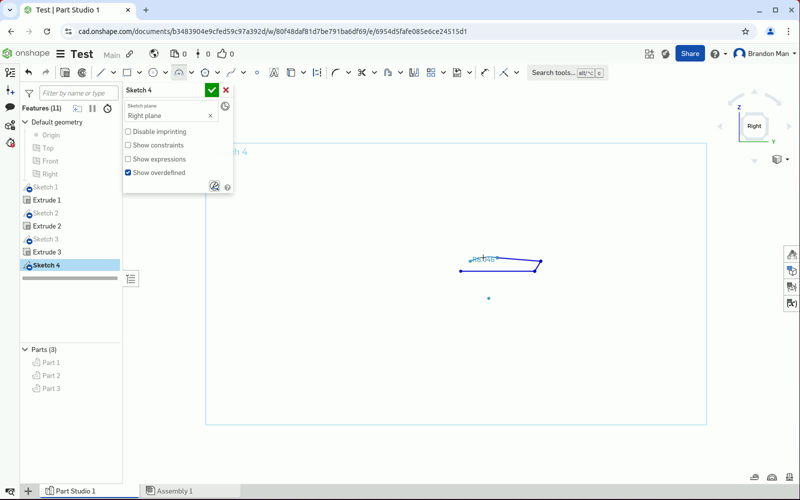
key(esc)
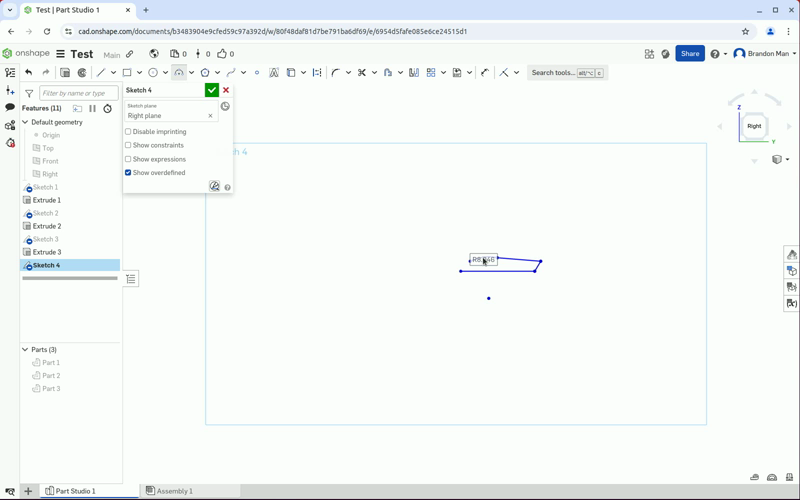
key(l)
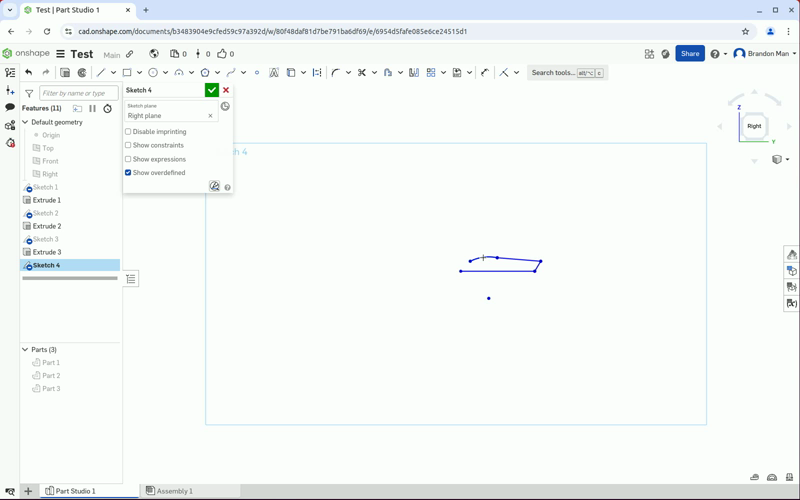
mouse_move(470, 261)
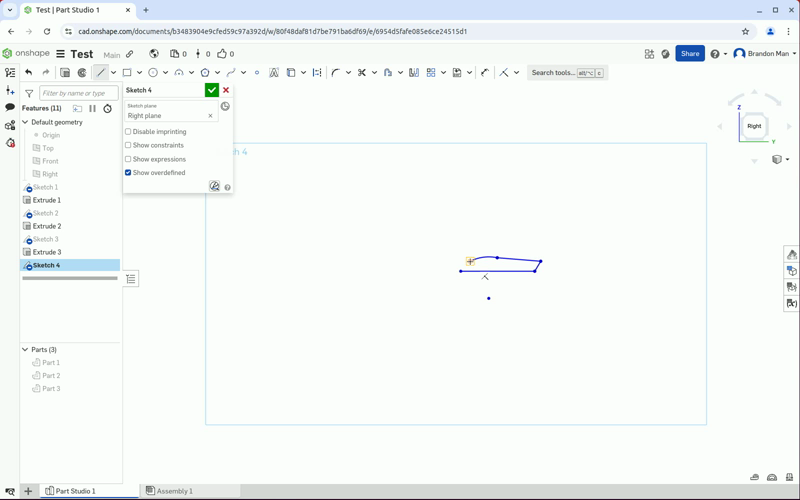
click(470, 261)
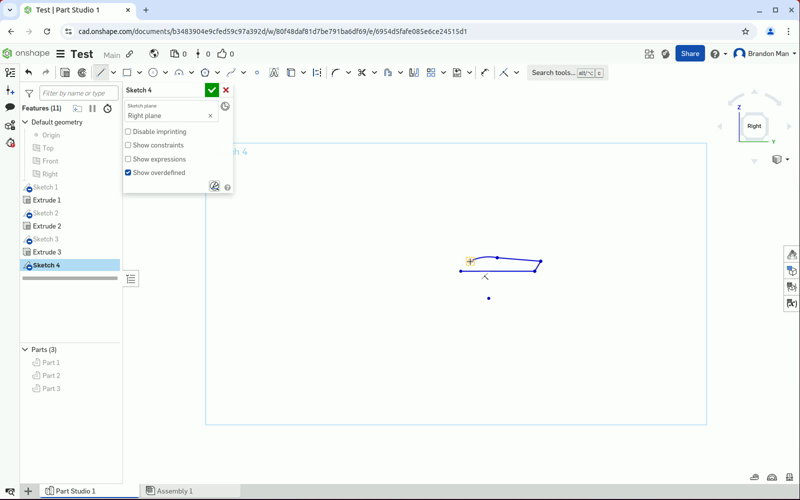
mouse_move(500, 261)
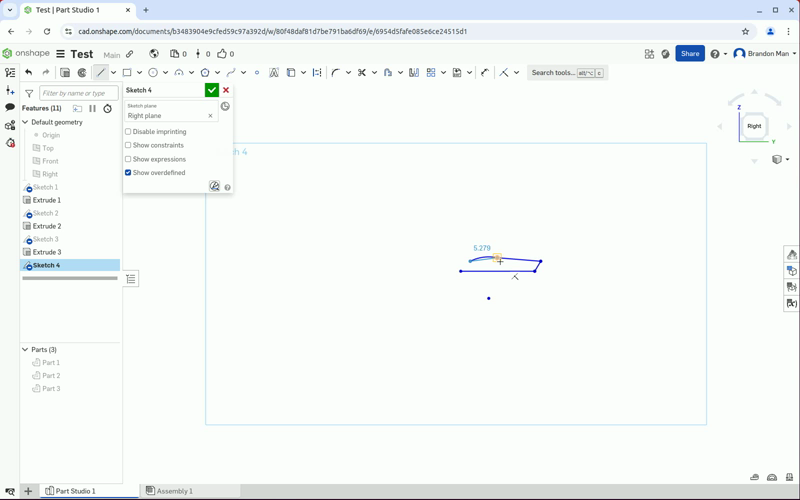
key_down(shift)
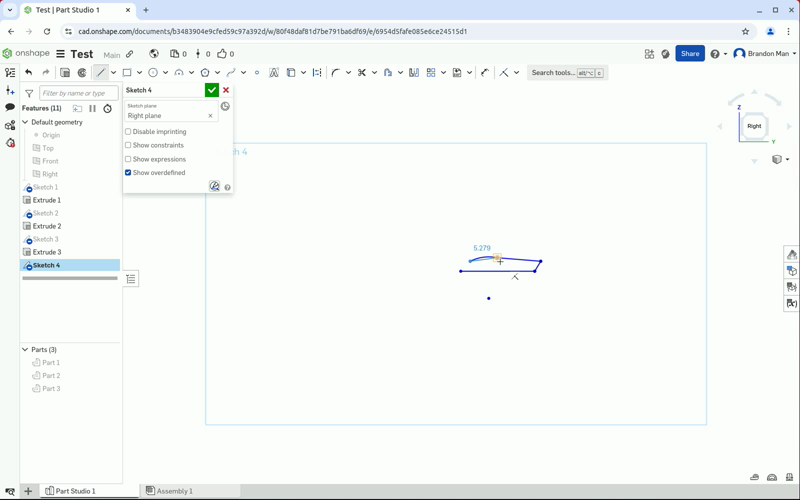
mouse_move(460, 271)
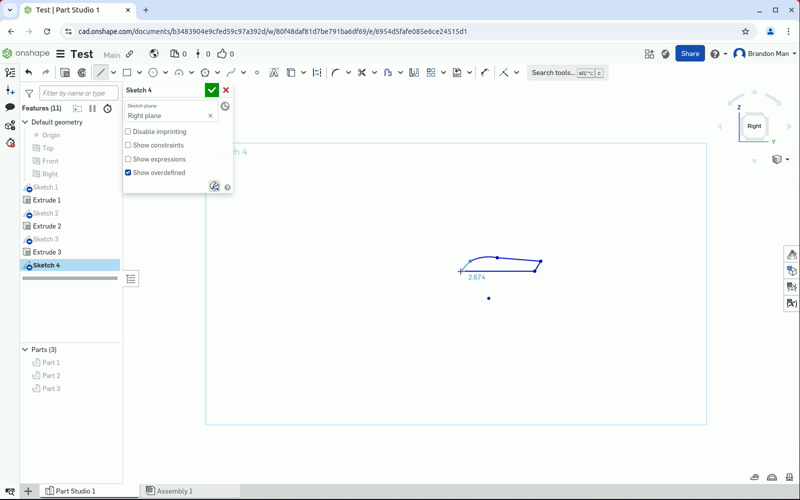
key_up(shift)
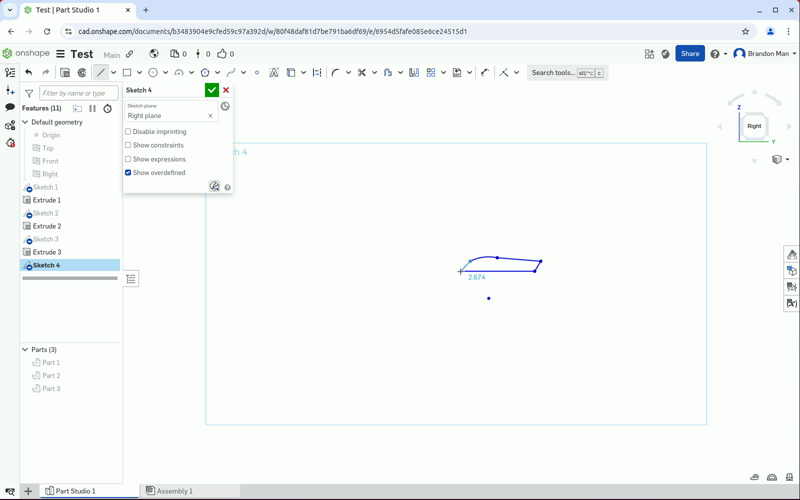
click(460, 271)
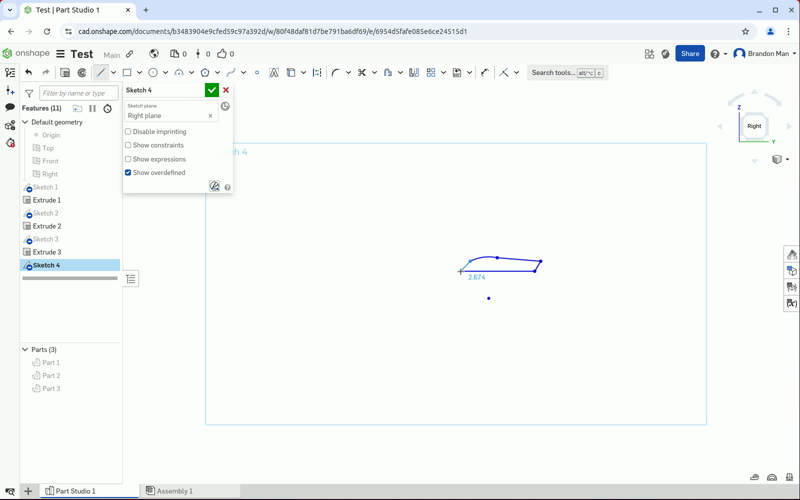
key(esc)
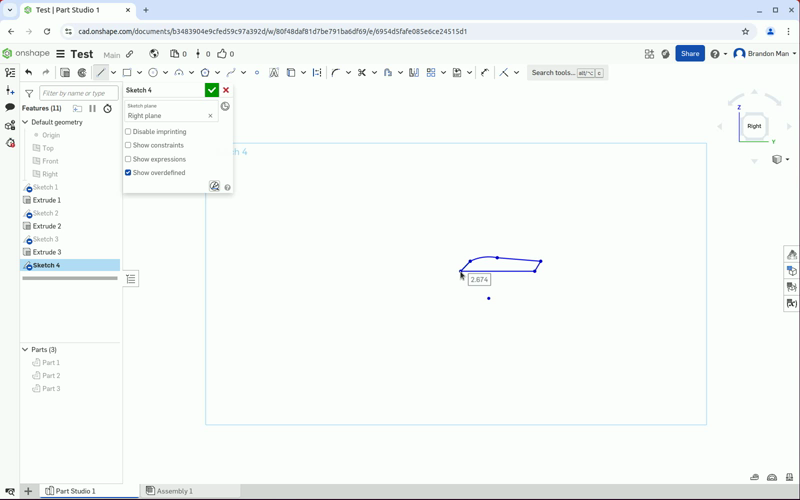
mouse_move(469, 268)
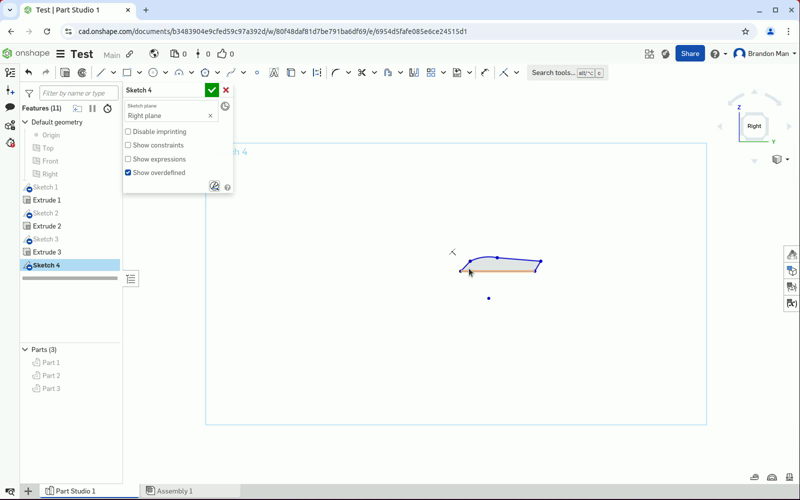
scroll(6)
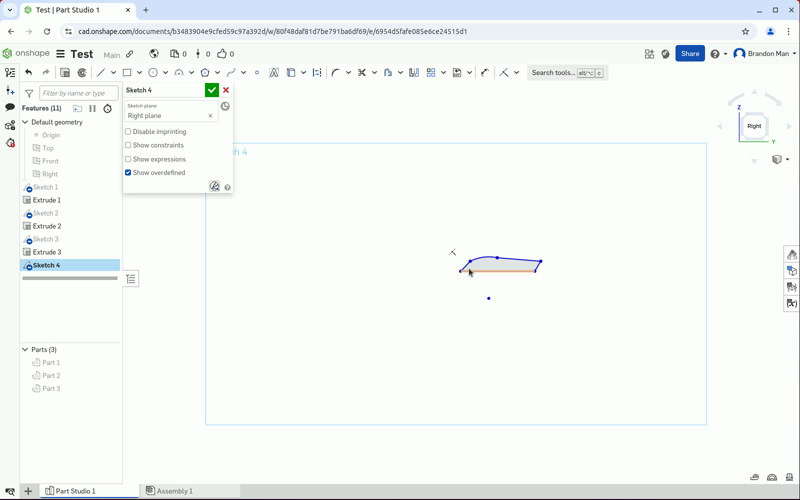
scroll(6)
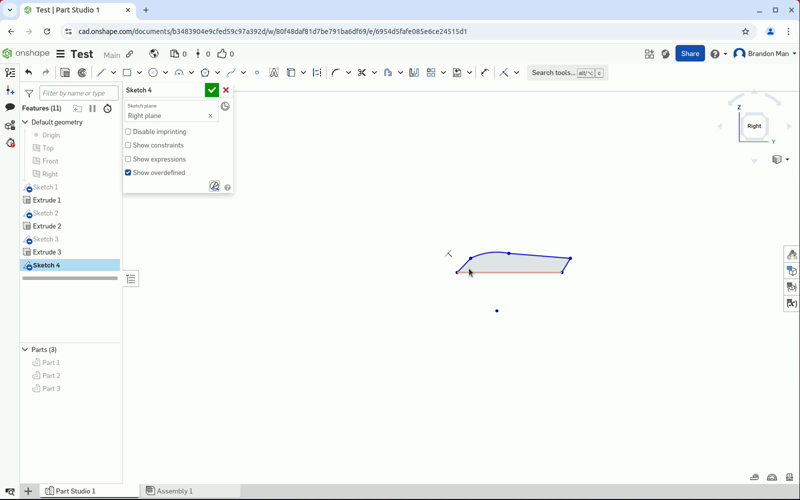
scroll(6)
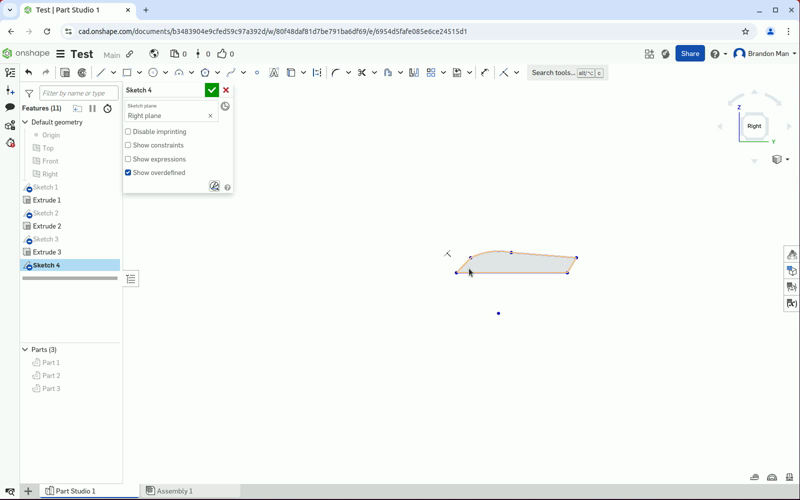
scroll(6)
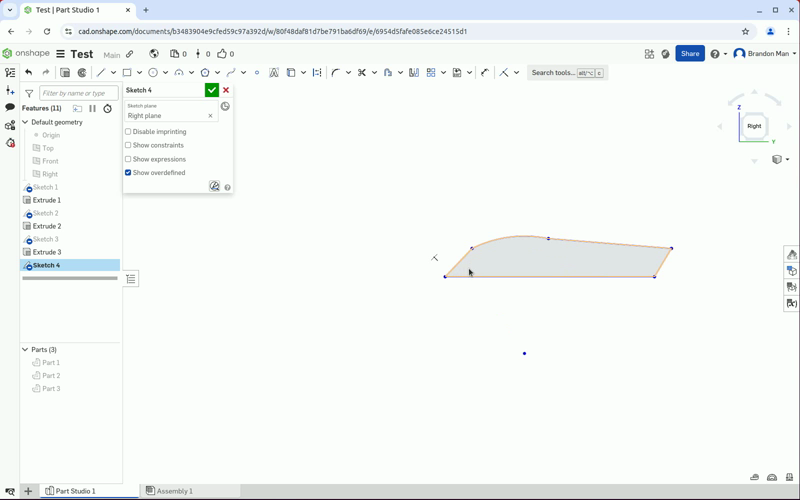
scroll(6)
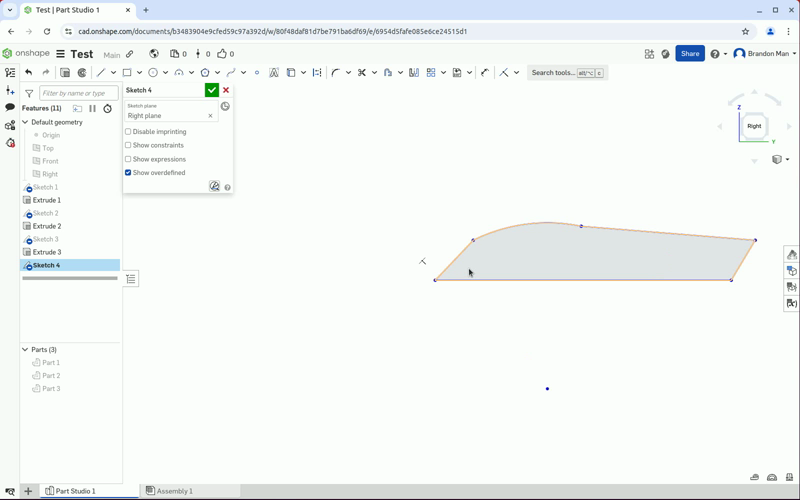
scroll(6)
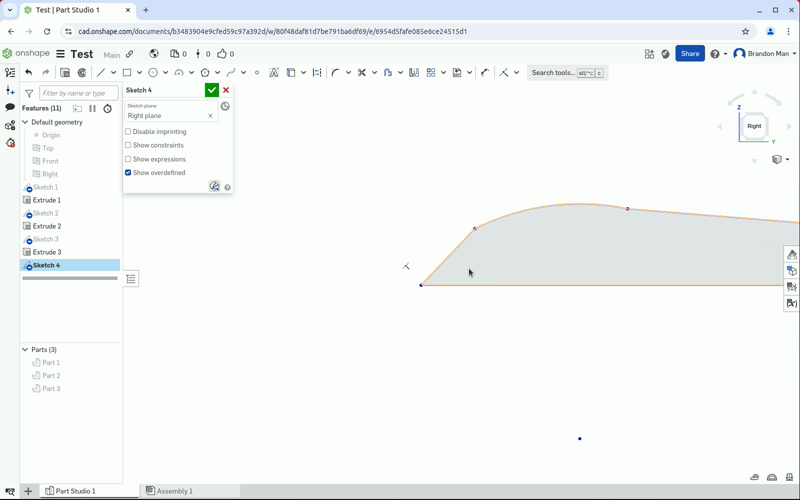
scroll(6)
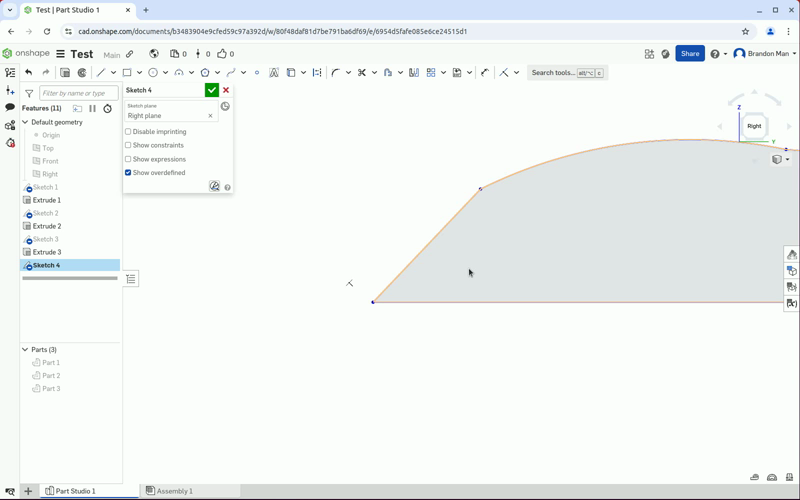
click(469, 268)
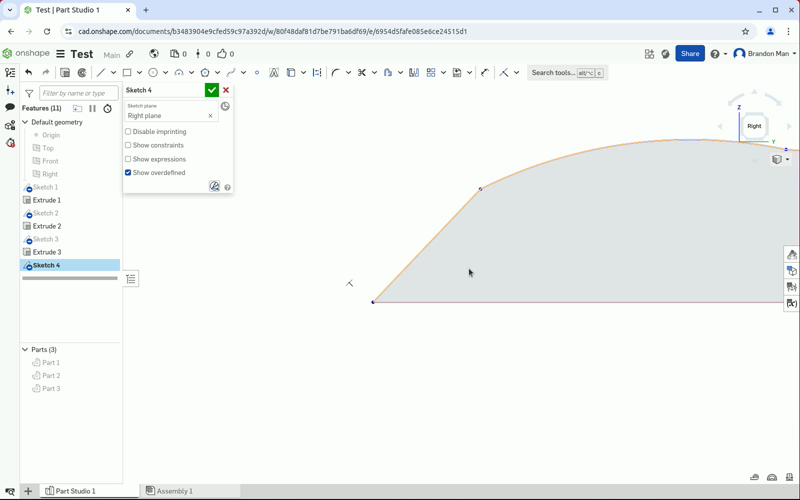
scroll(-6)
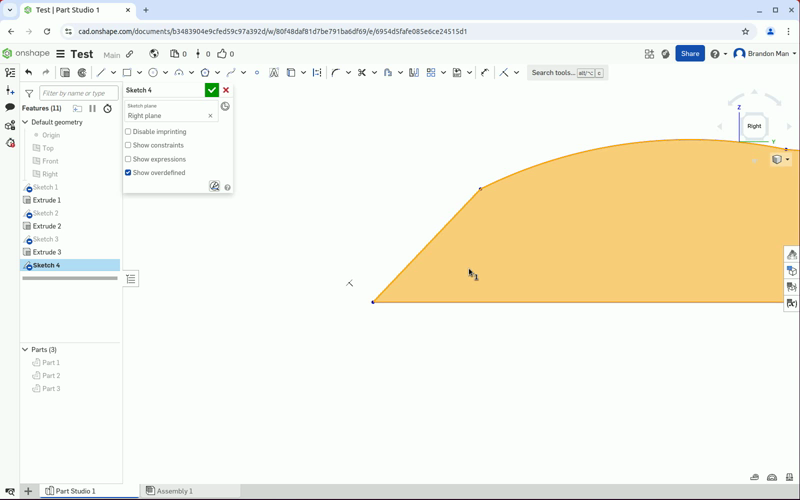
scroll(-6)
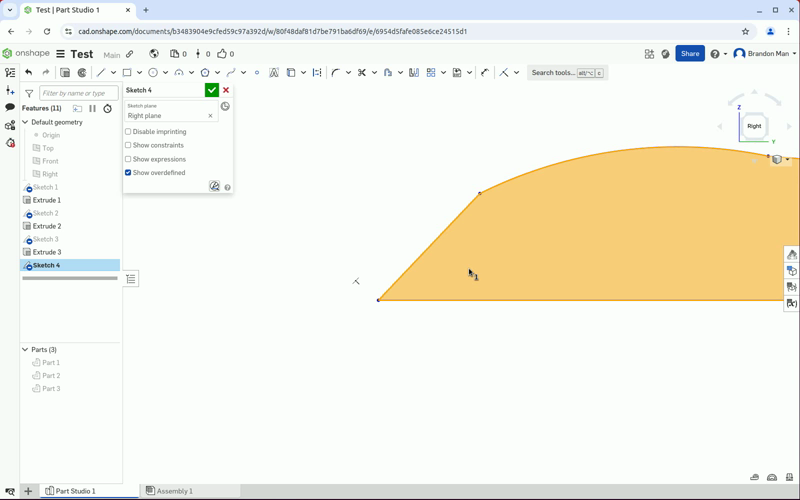
scroll(-6)
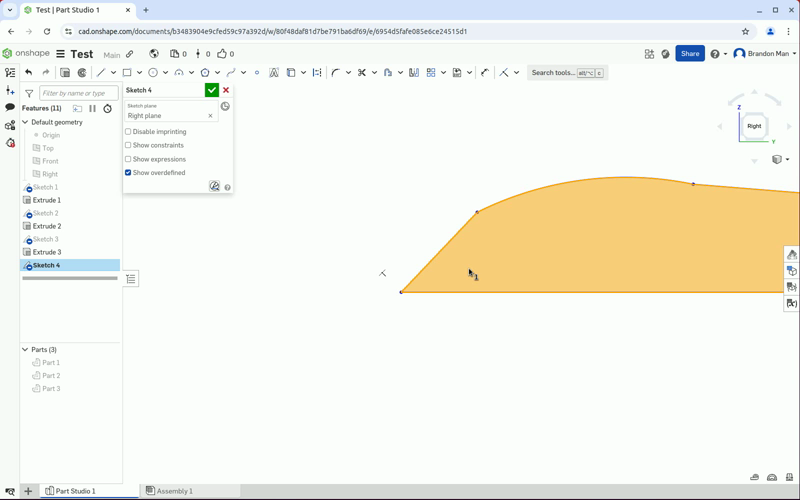
scroll(-6)
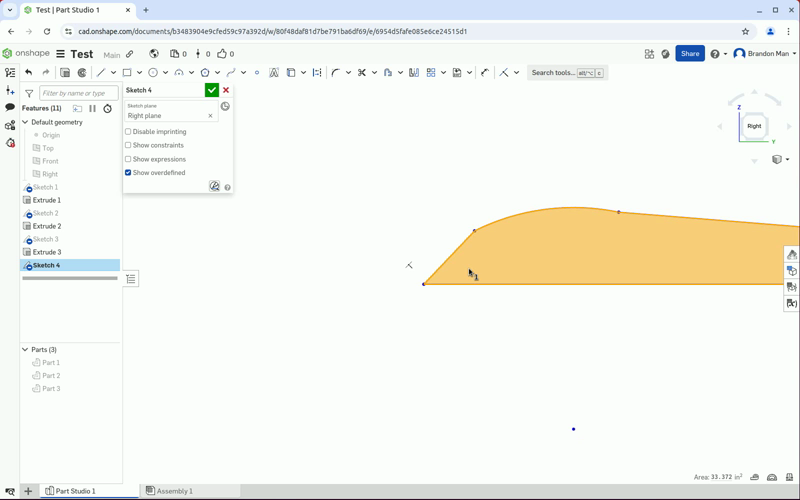
scroll(-6)
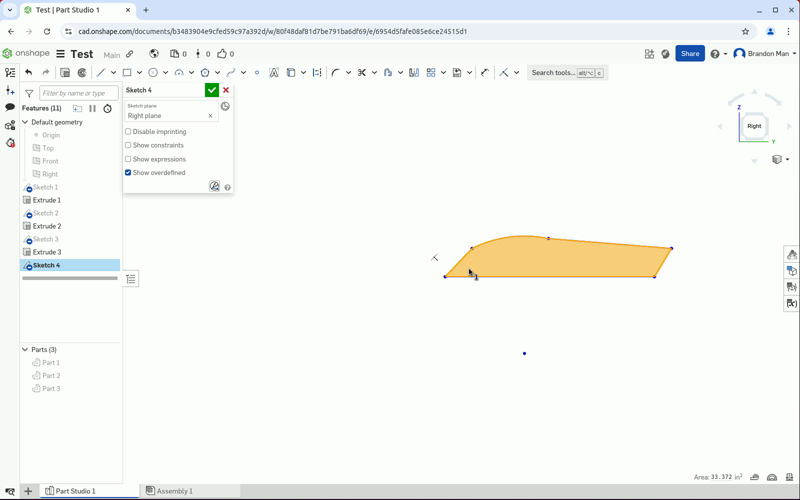
scroll(-6)
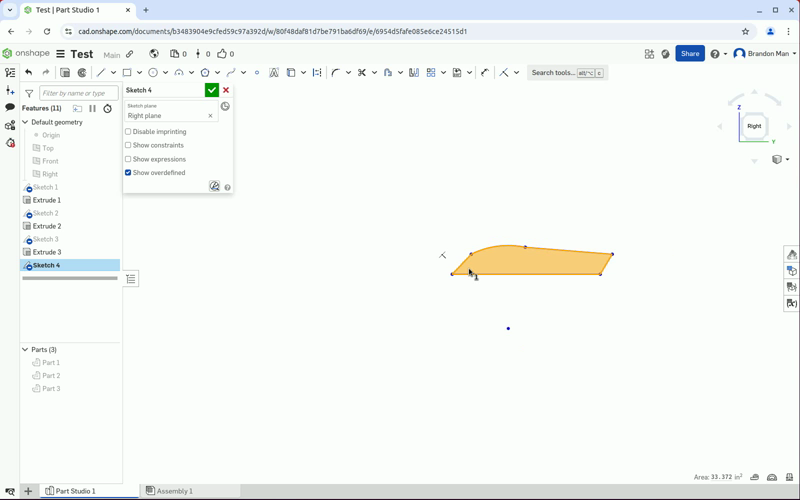
scroll(-6)
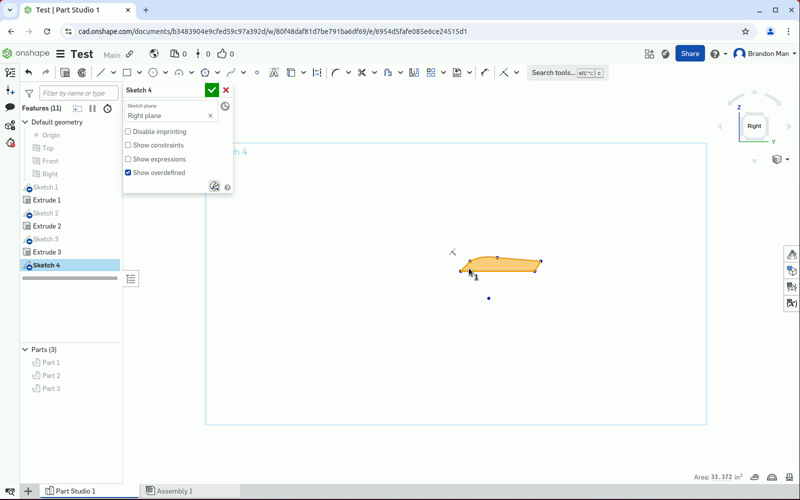
mouse_move(73, 352)
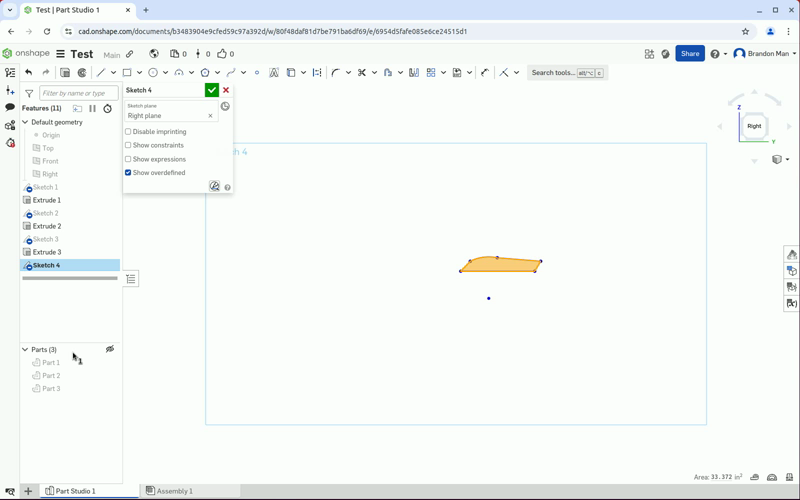
key(shift+y)
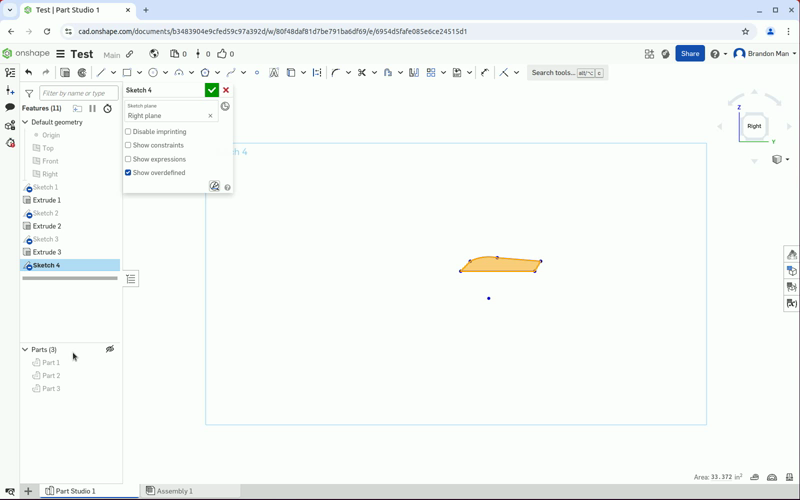
key(shift+e)
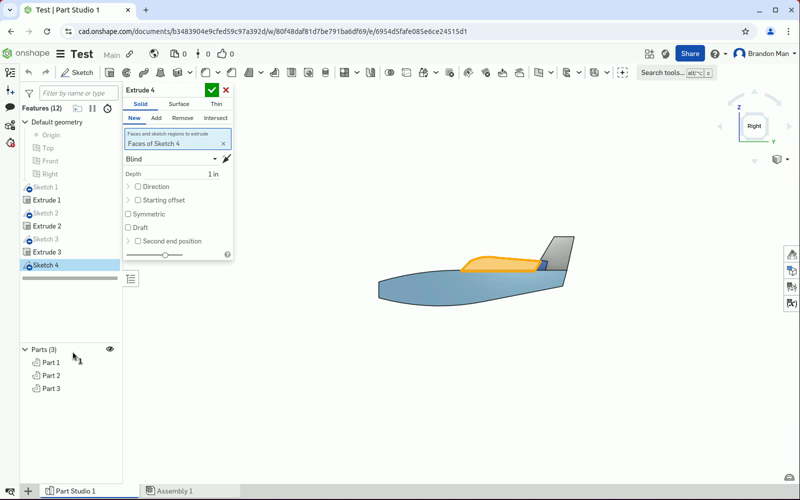
mouse_move(143, 106)
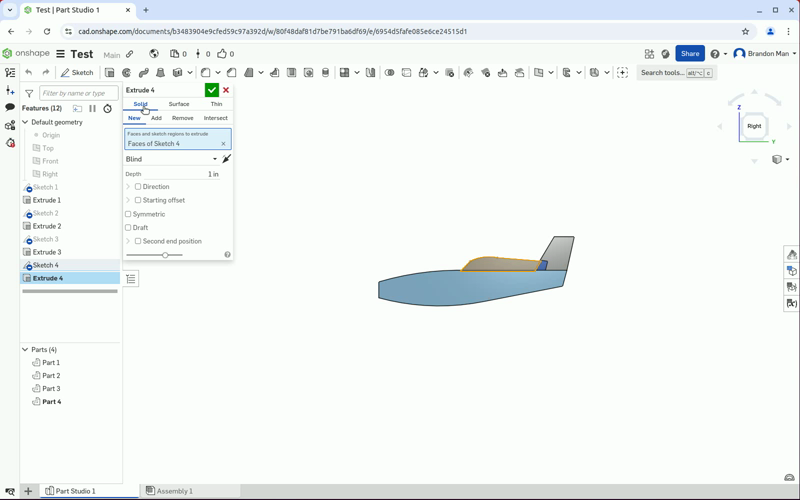
click(143, 106)
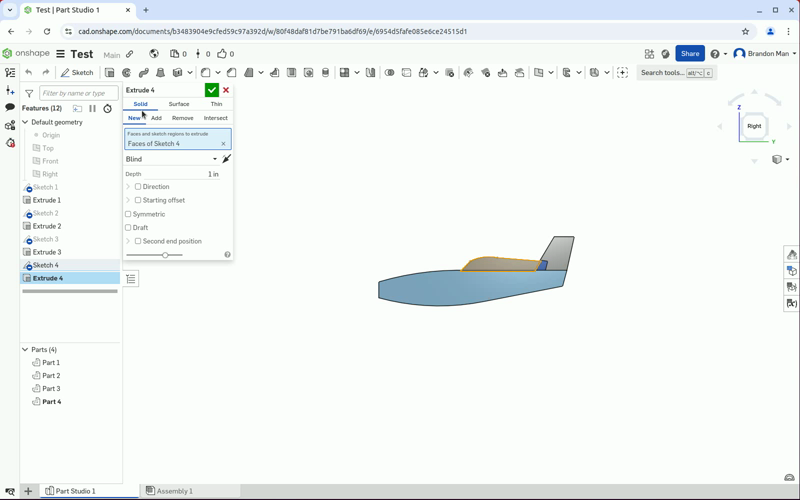
mouse_move(137, 120)
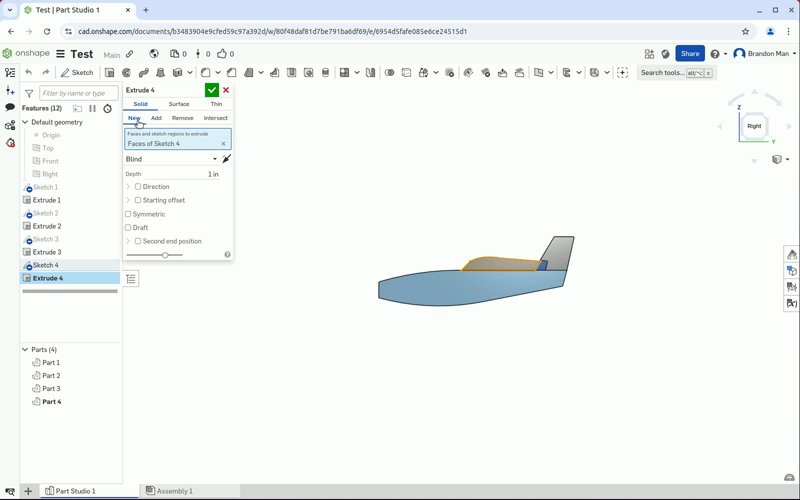
click(137, 120)
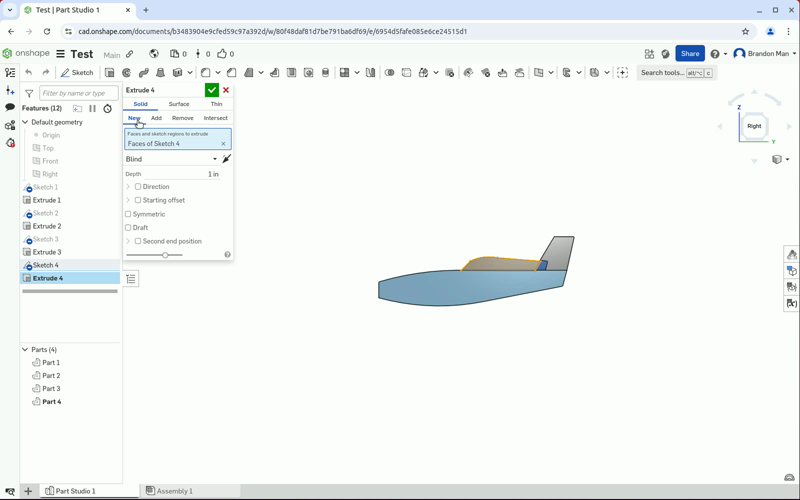
key(tab, 4)
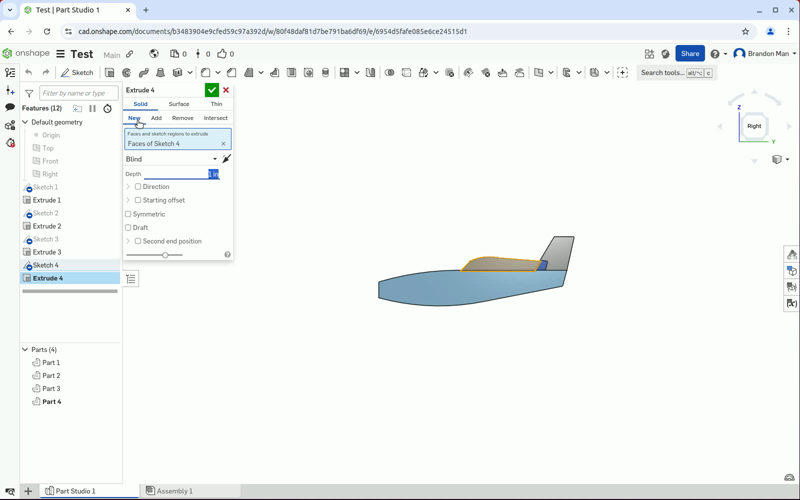
text(2.408)
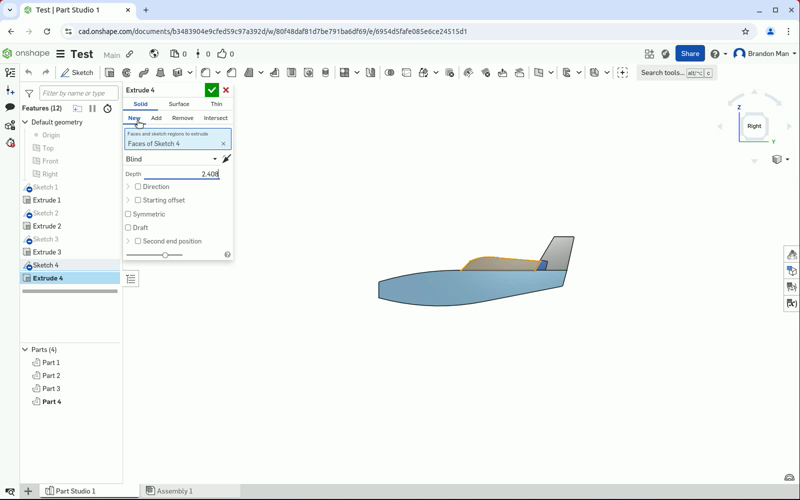
key(tab, 3)
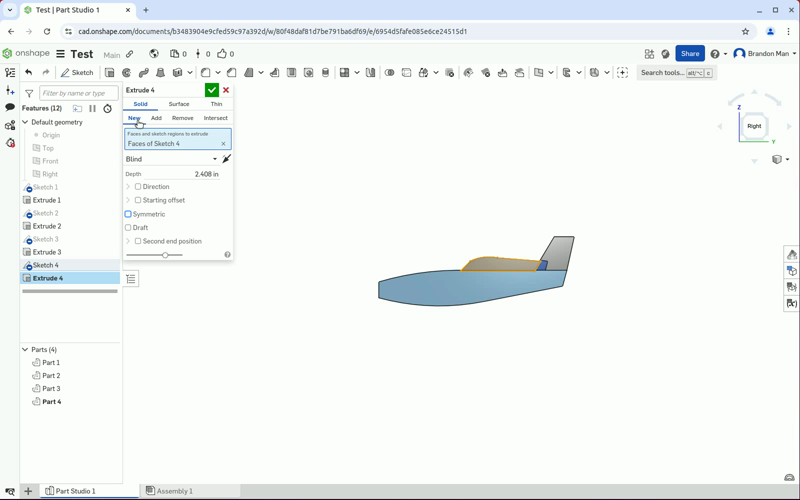
key(space)
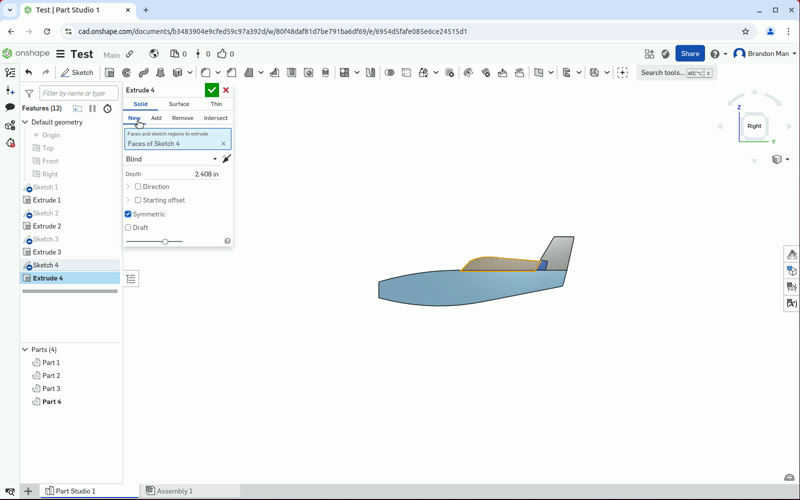
key(enter)
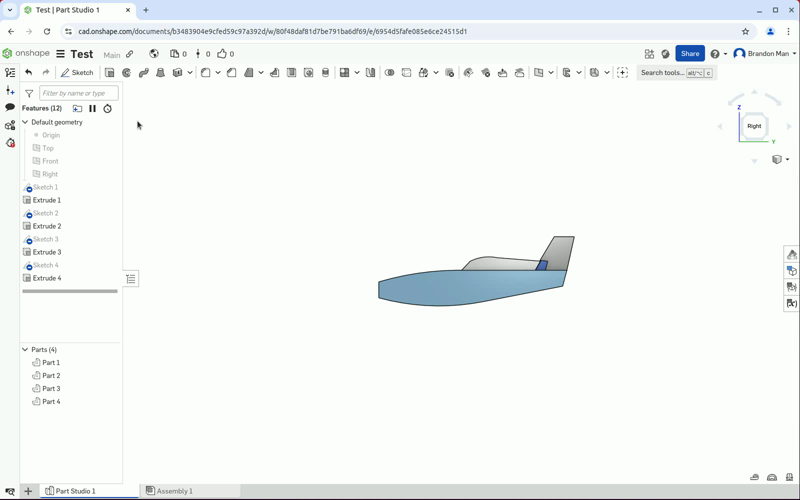
key(shift+h)
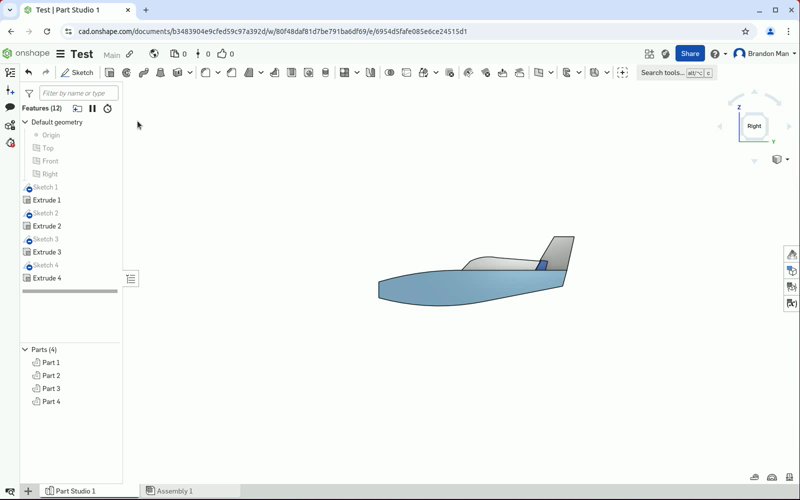
key(shift+h)
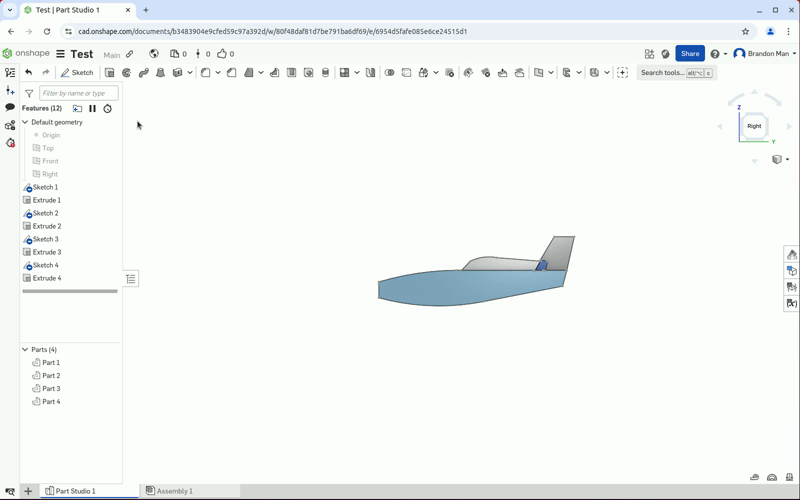
key(shift+7)
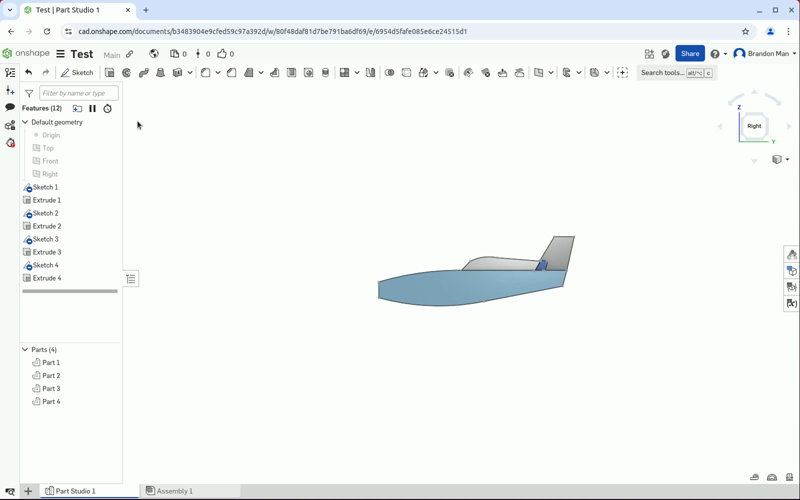
key(right, 2)
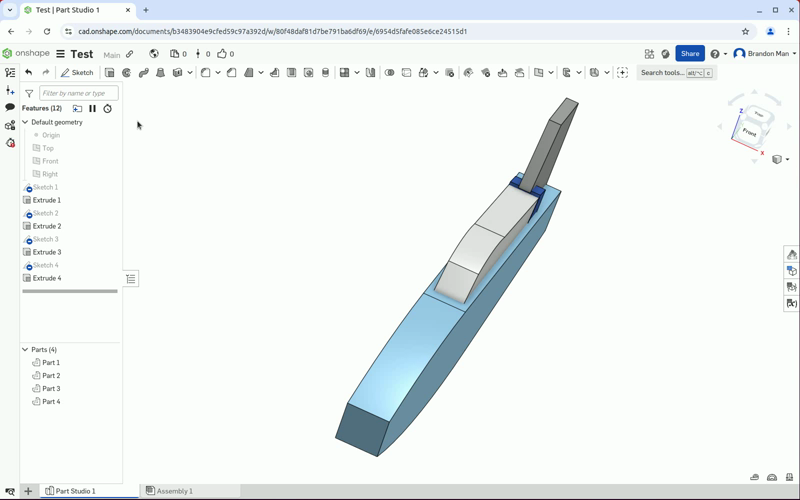
key(down, 2)
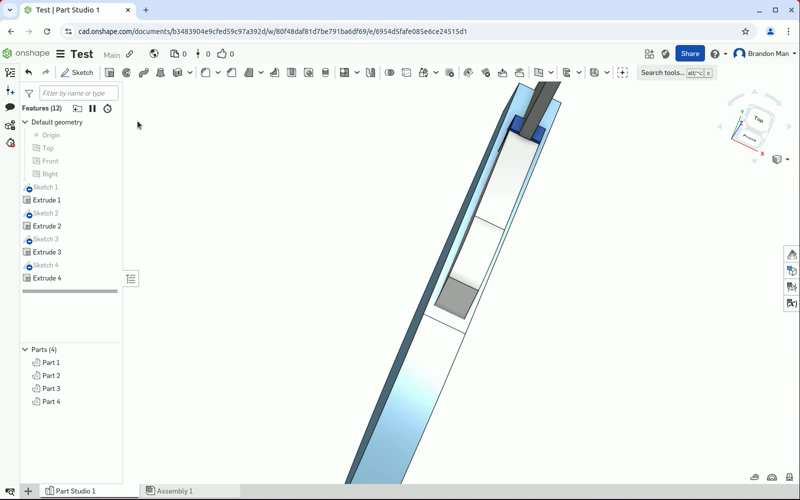
key(up, 2)
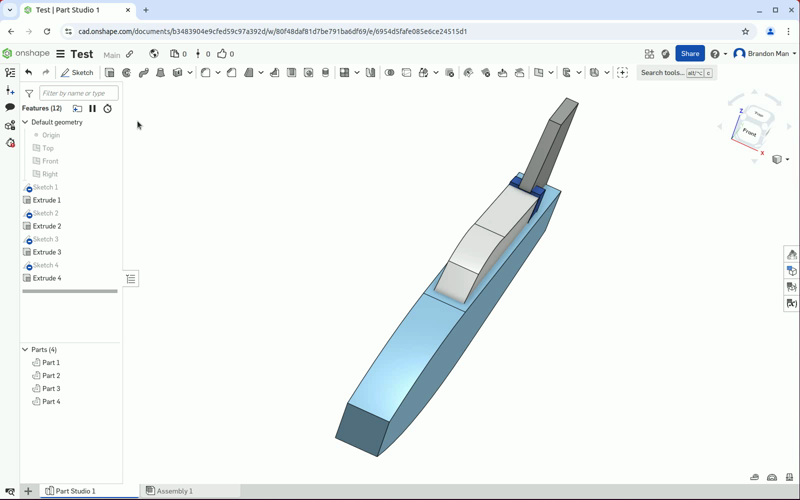
key(left, 2)
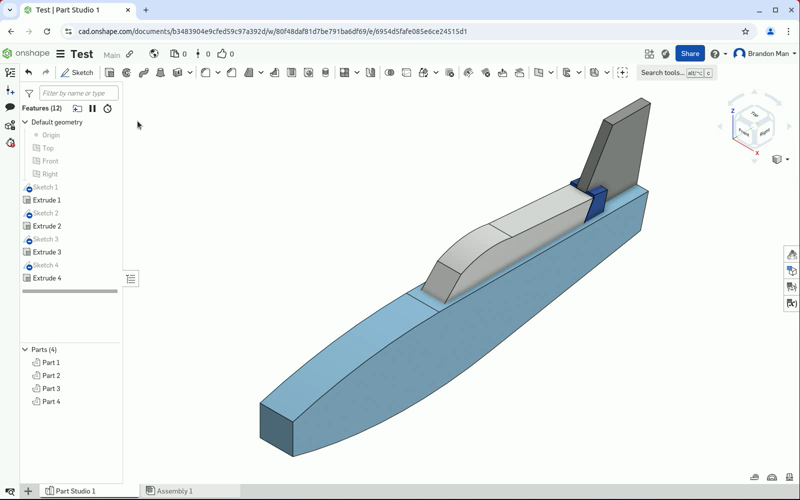
mouse_move(73, 189)
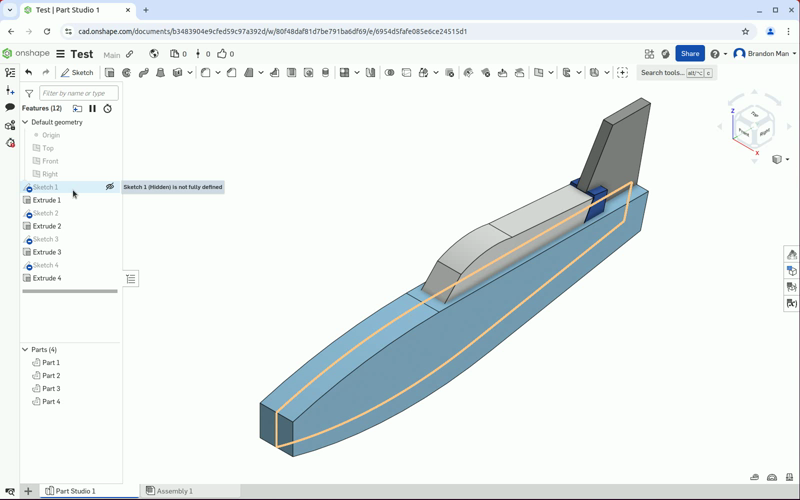
click(73, 189)